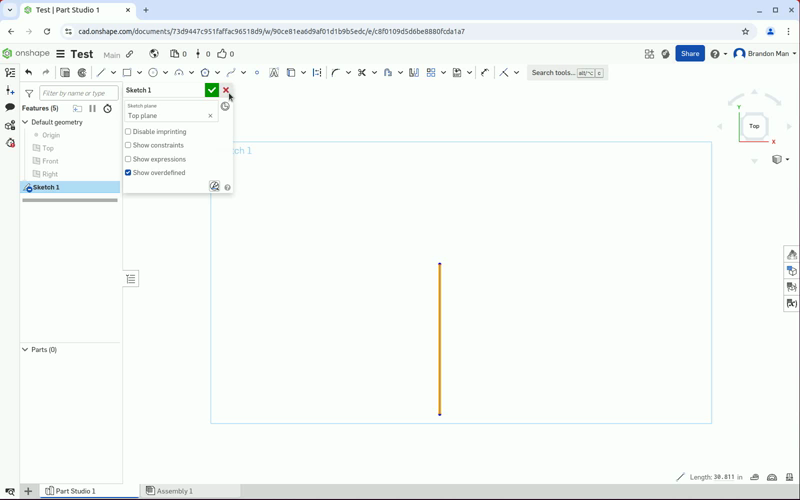
key(shift+h)
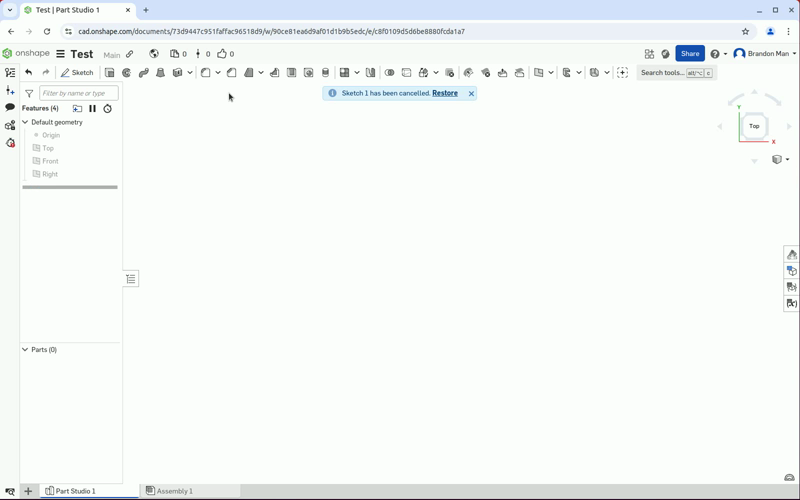
mouse_move(73, 352)
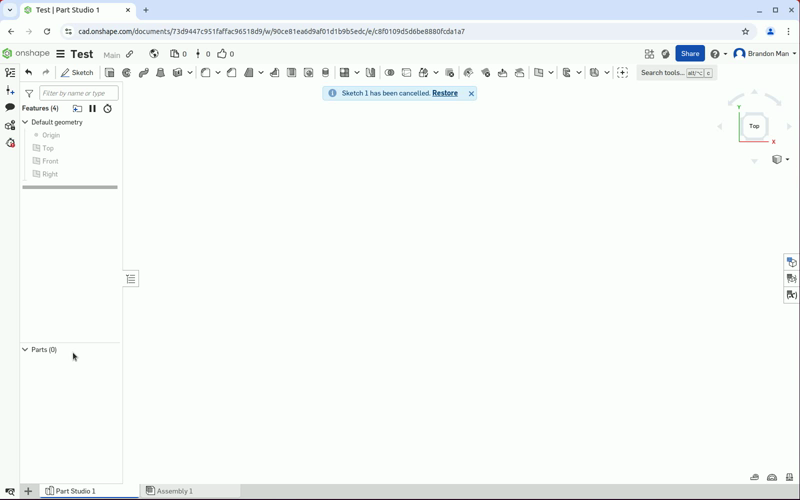
key(y)
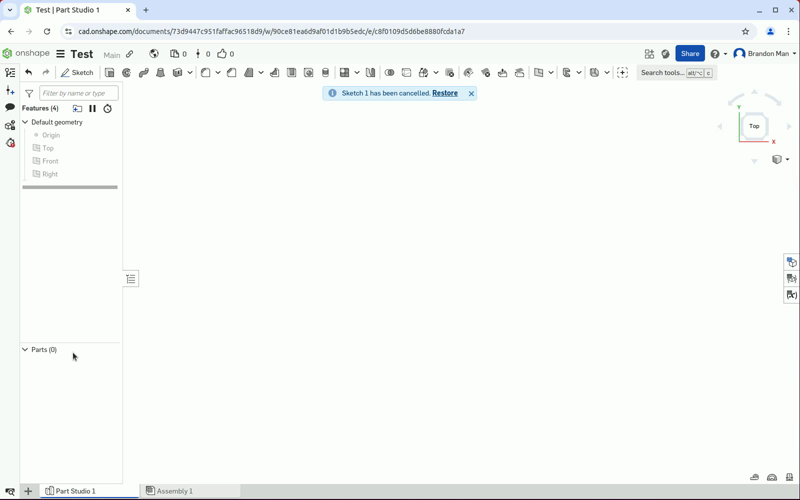
key(shift+p)
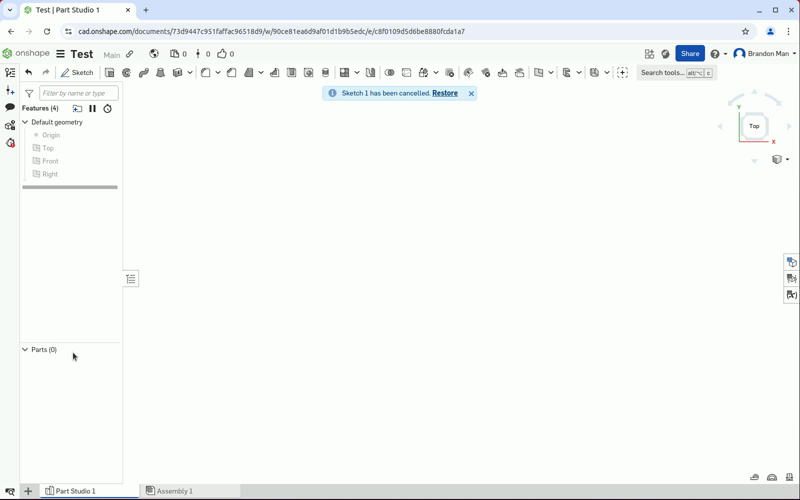
key(space)
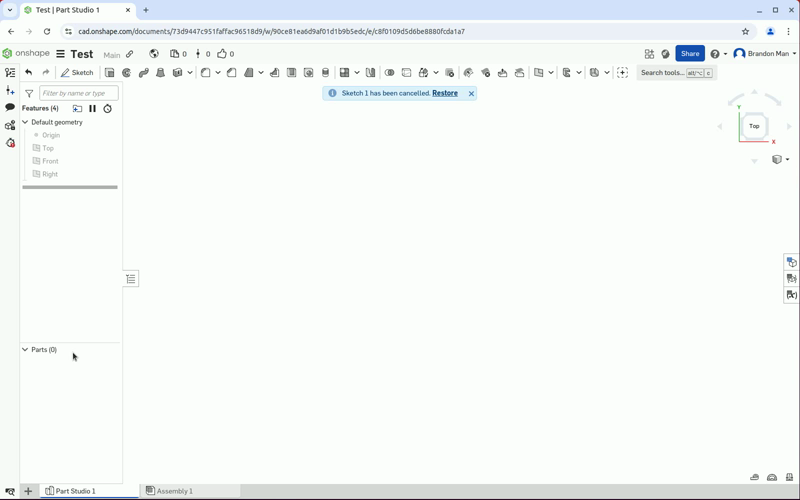
key_down(shift)
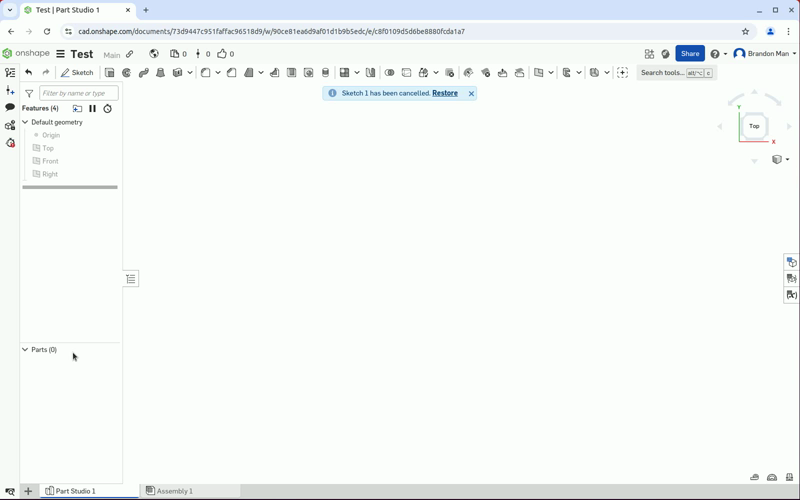
key(up)
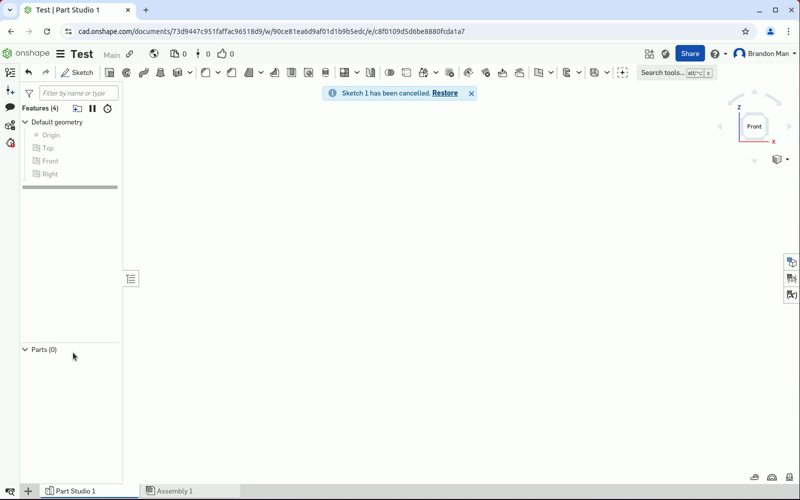
key_up(shift)
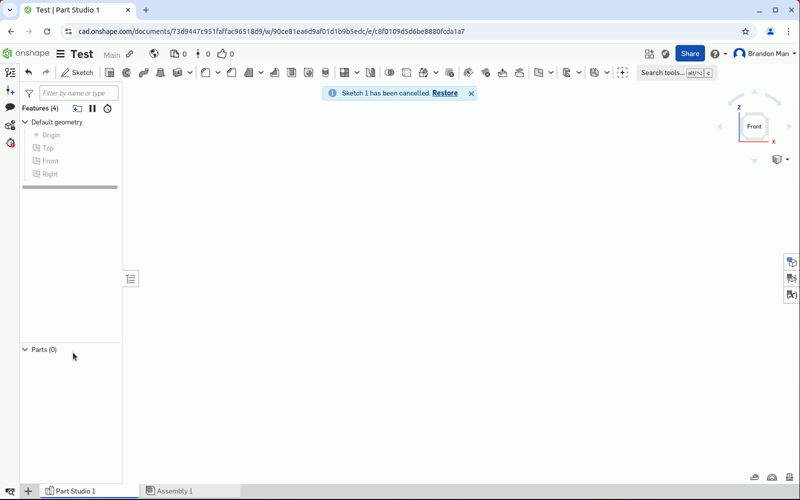
mouse_move(73, 352)
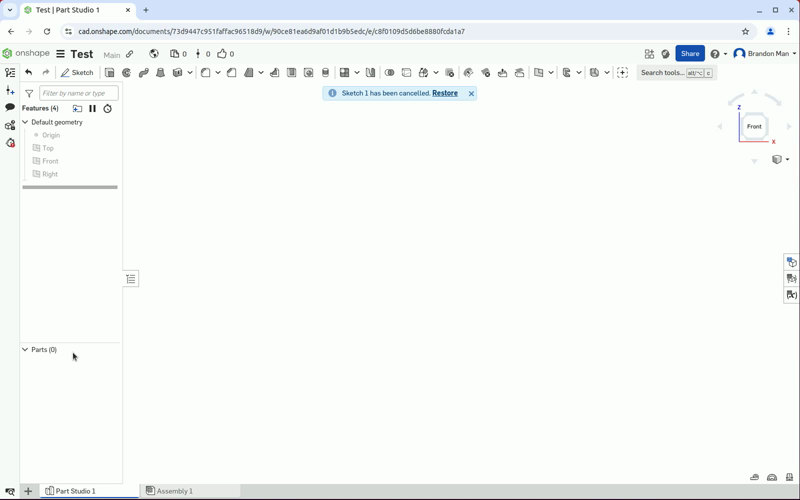
key(shift+y)
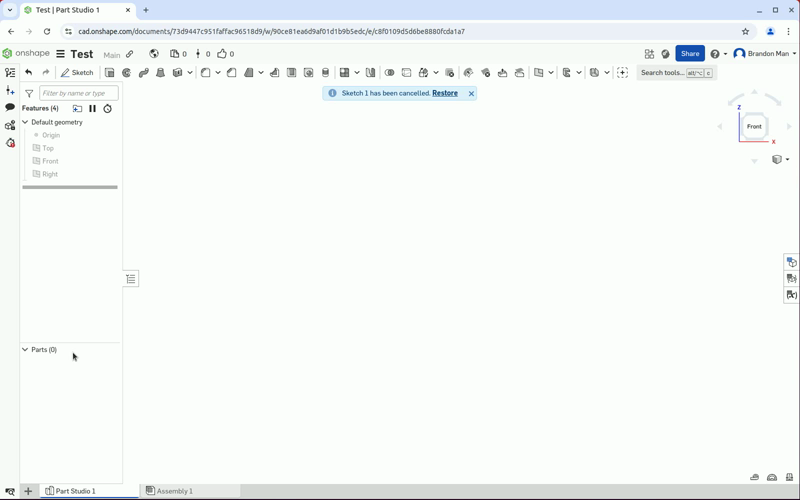
key(shift+s)
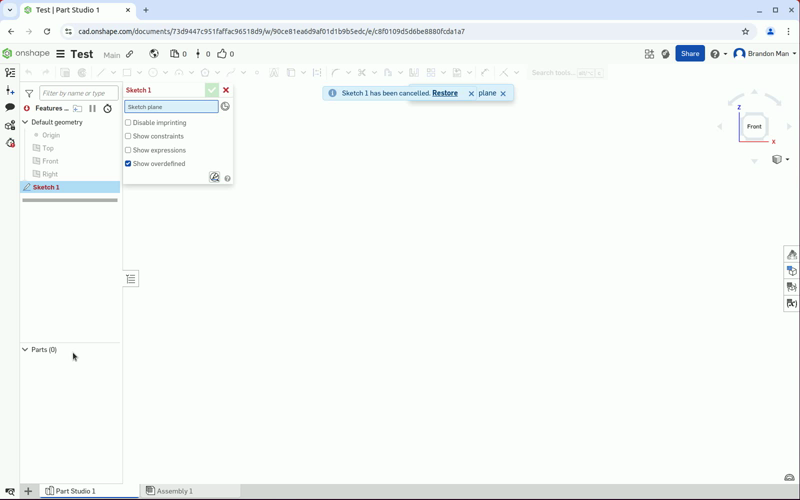
mouse_move(73, 163)
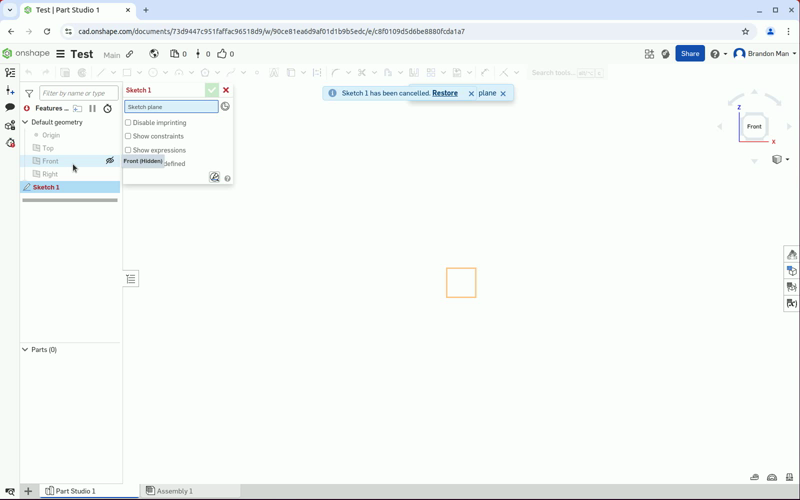
click(73, 163)
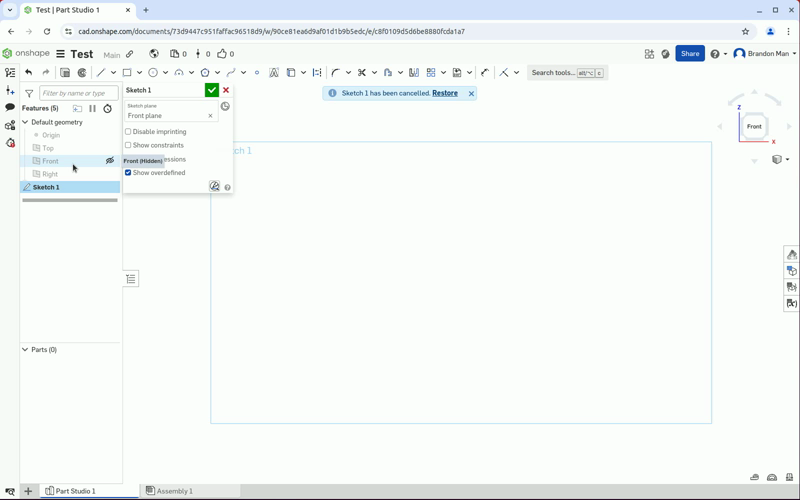
mouse_move(73, 352)
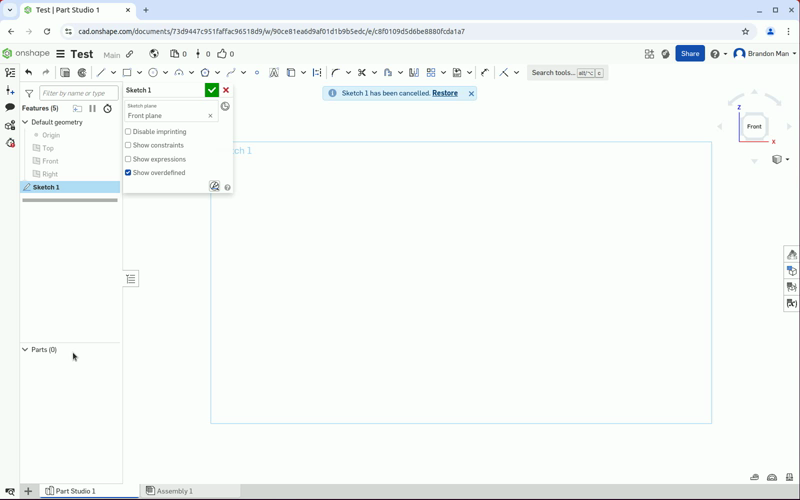
key(y)
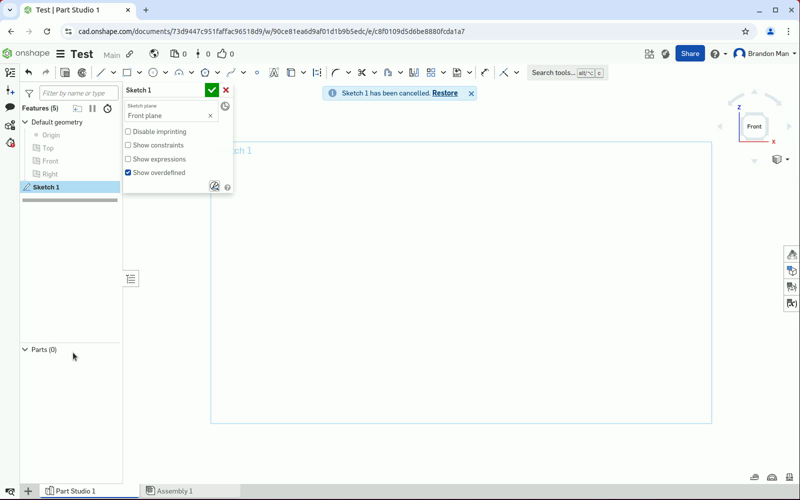
key(c)
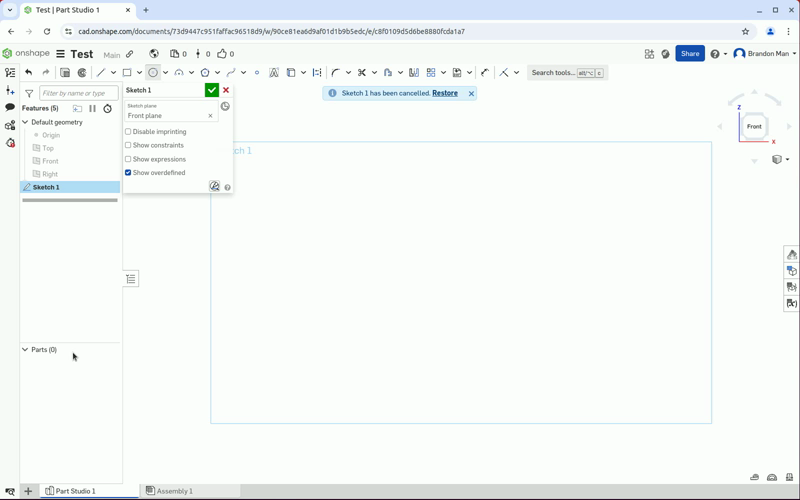
key_down(shift)
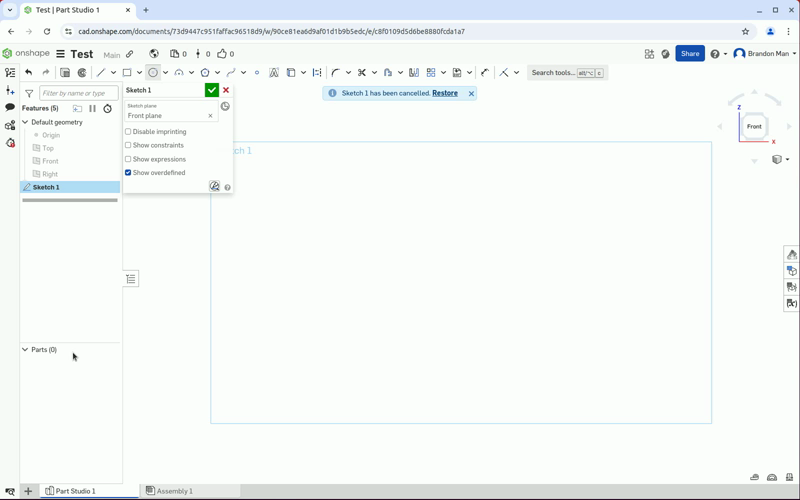
mouse_move(461, 282)
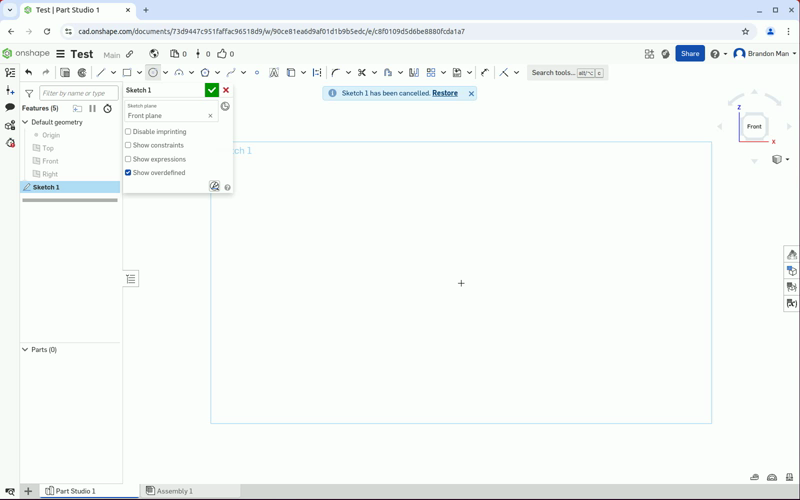
click(461, 282)
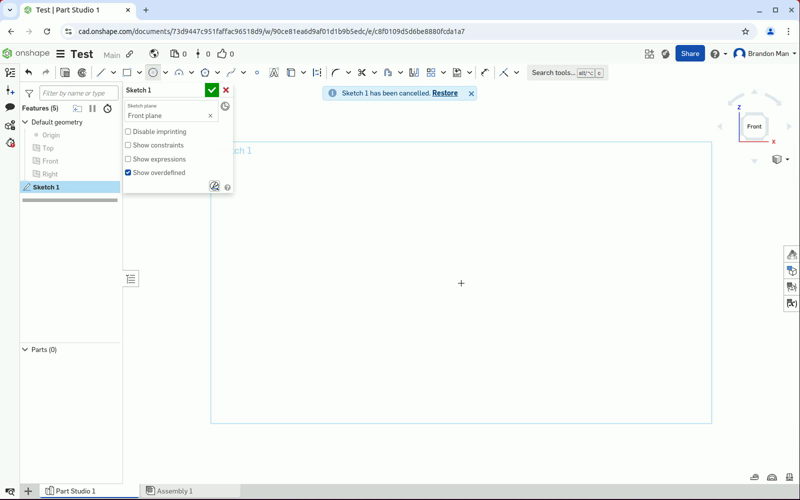
key_up(shift)
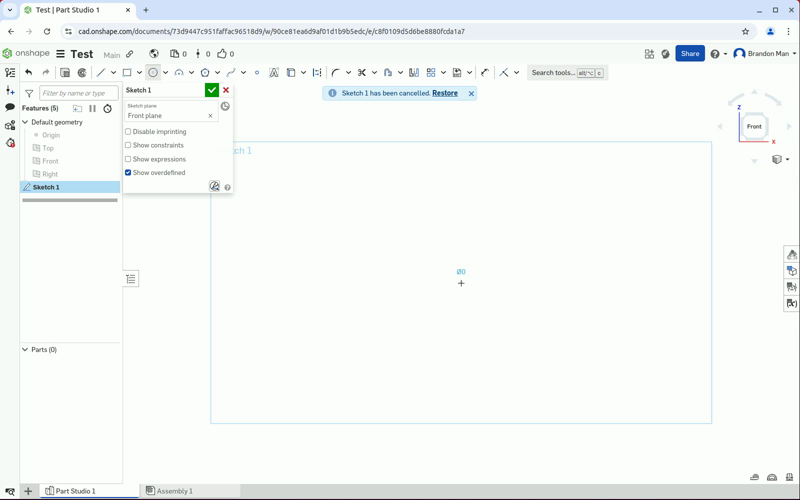
mouse_move(463, 282)
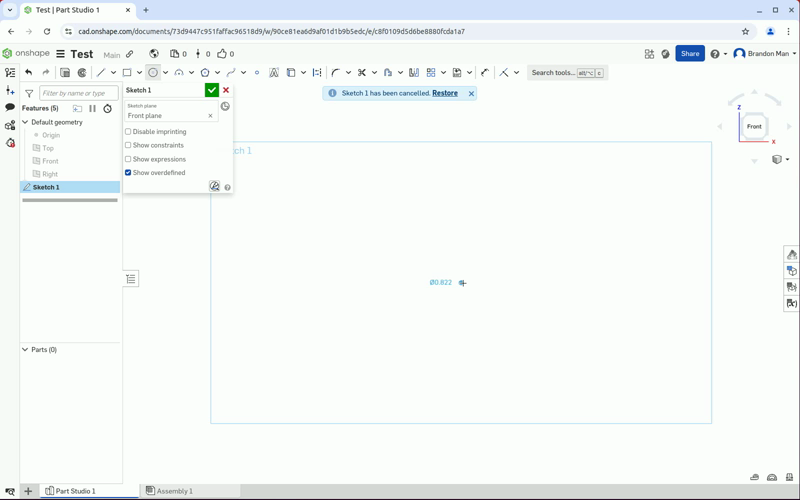
scroll(6)
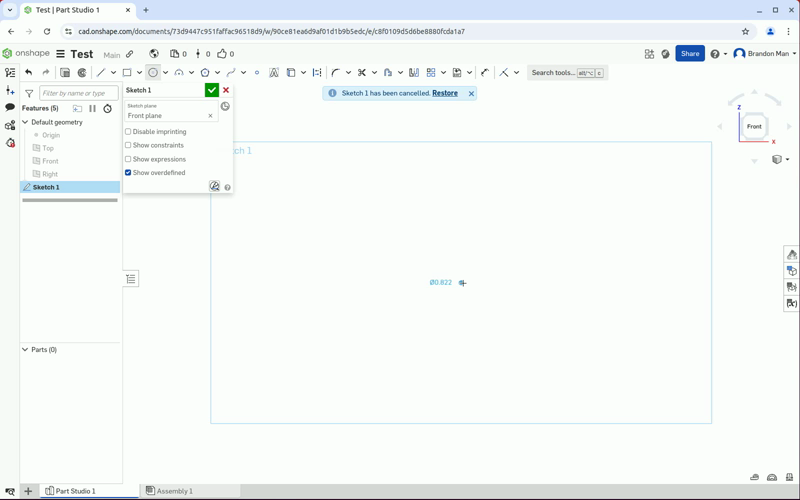
scroll(6)
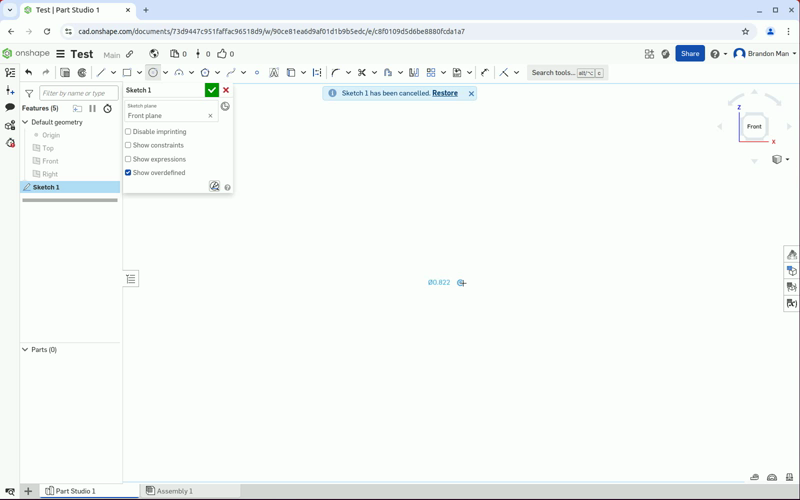
scroll(6)
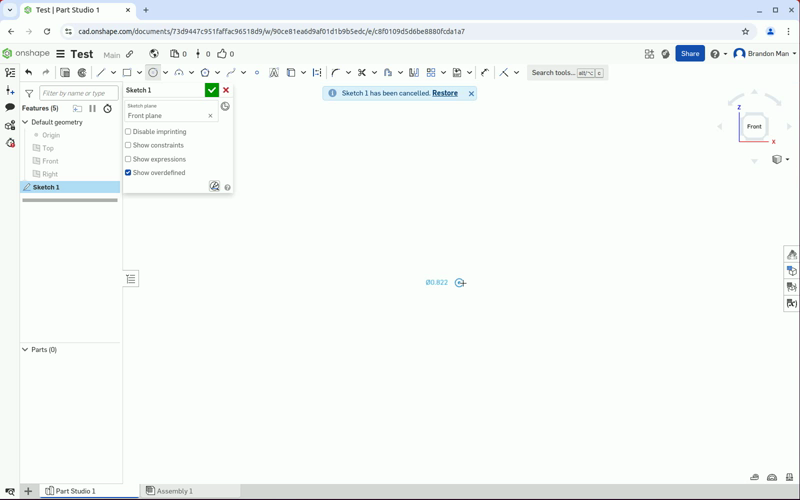
scroll(6)
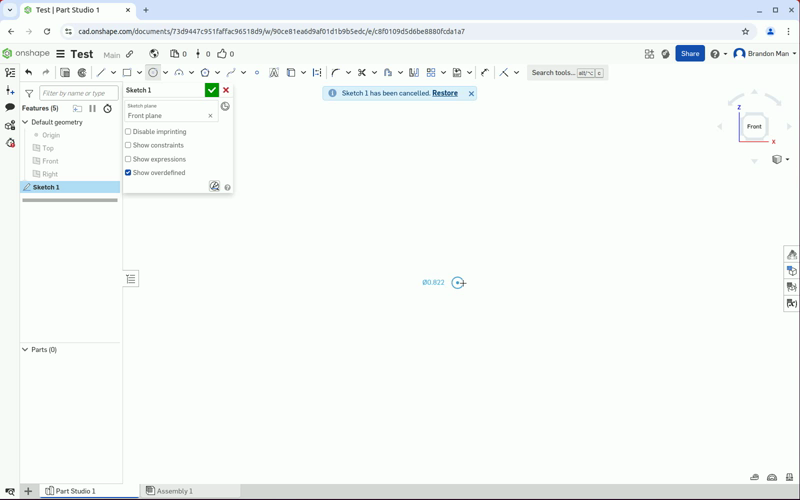
scroll(6)
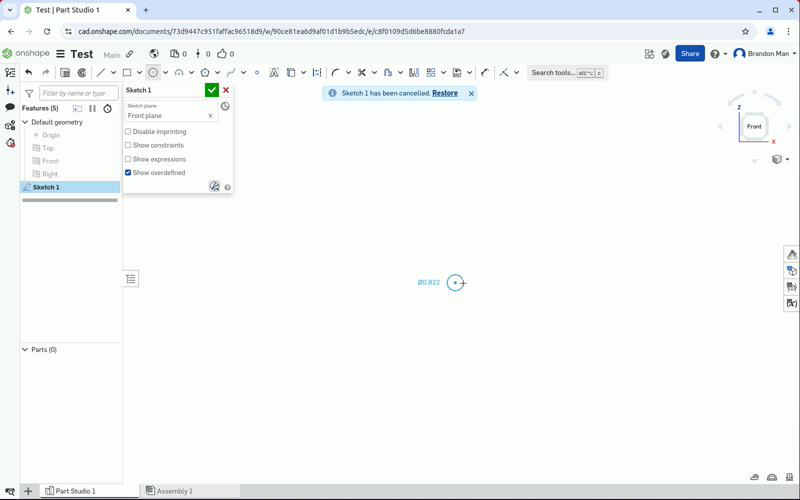
scroll(6)
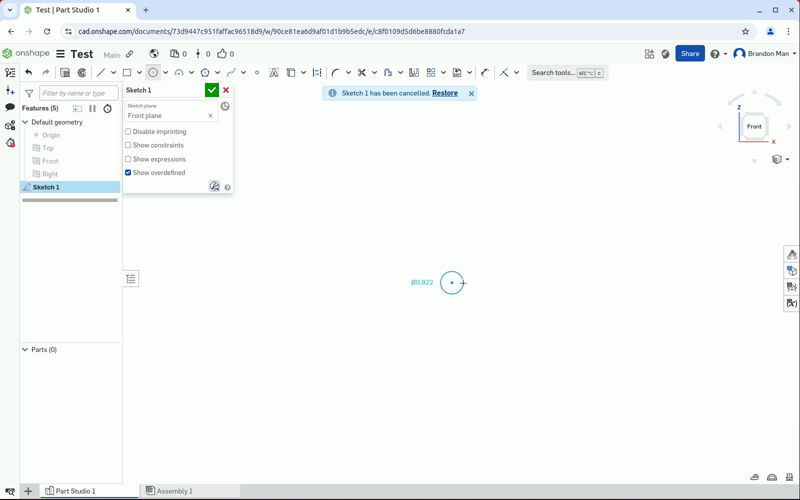
scroll(6)
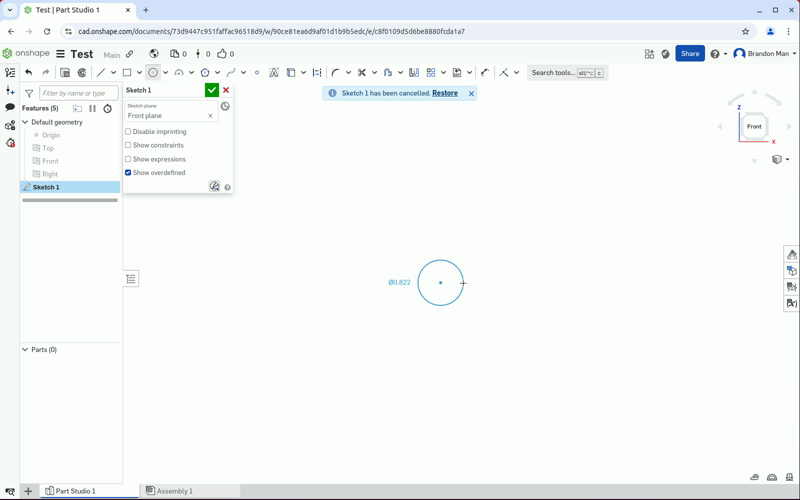
click(463, 282)
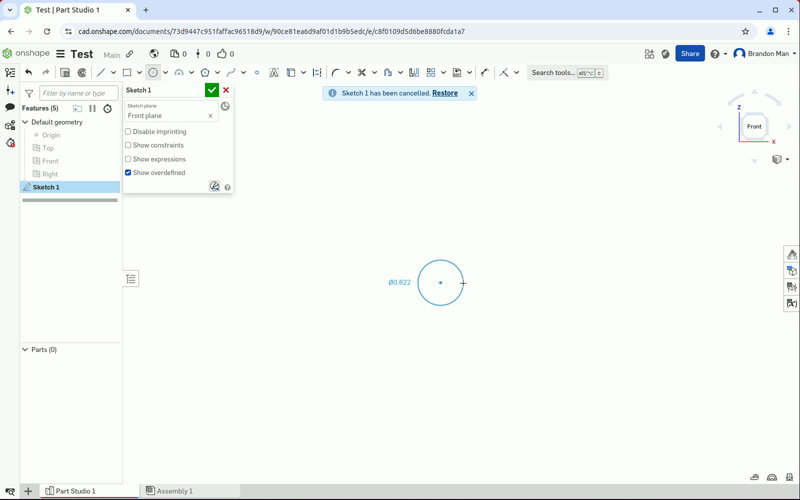
scroll(-6)
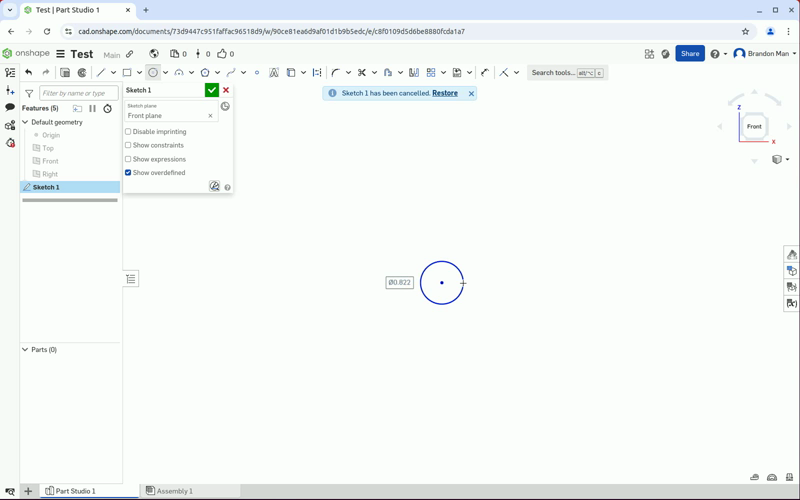
scroll(-6)
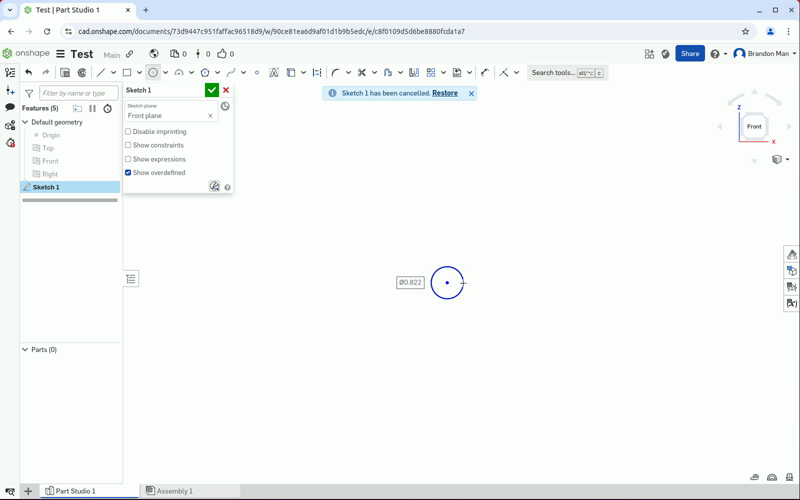
scroll(-6)
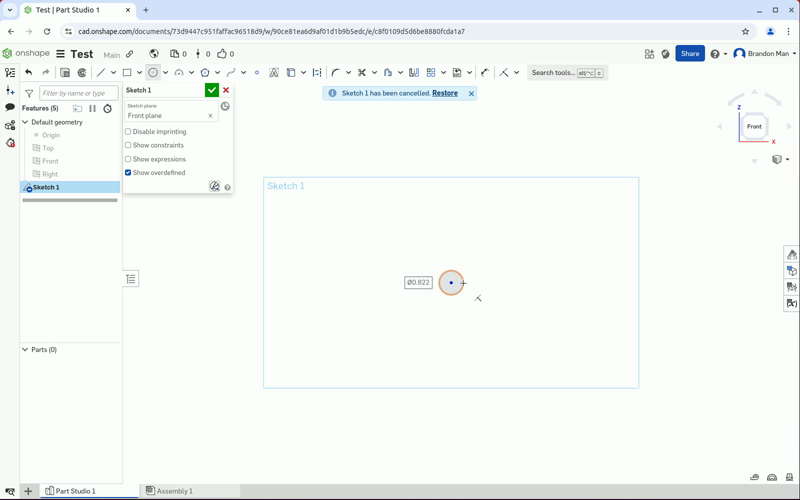
scroll(-6)
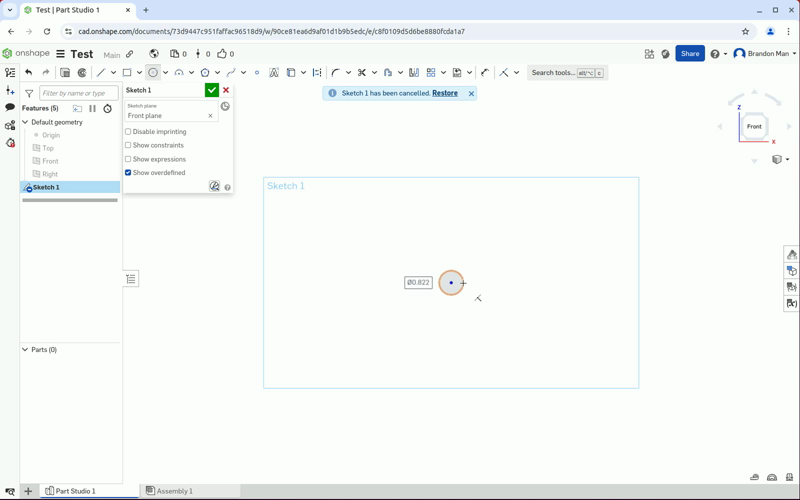
scroll(-6)
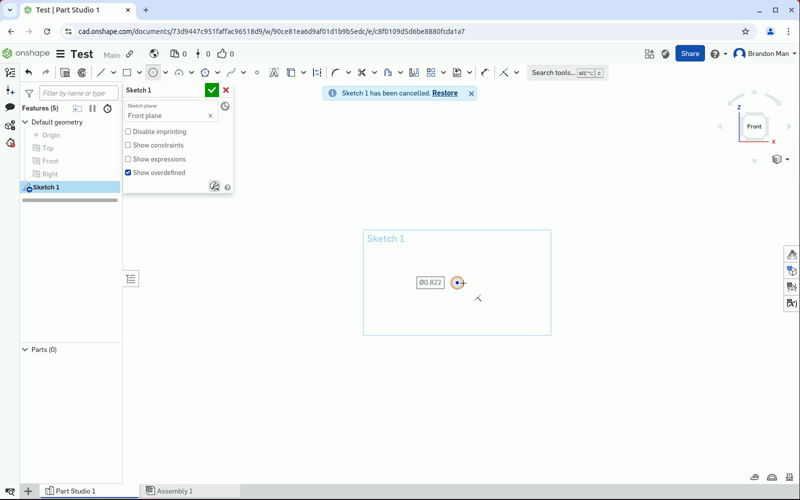
scroll(-6)
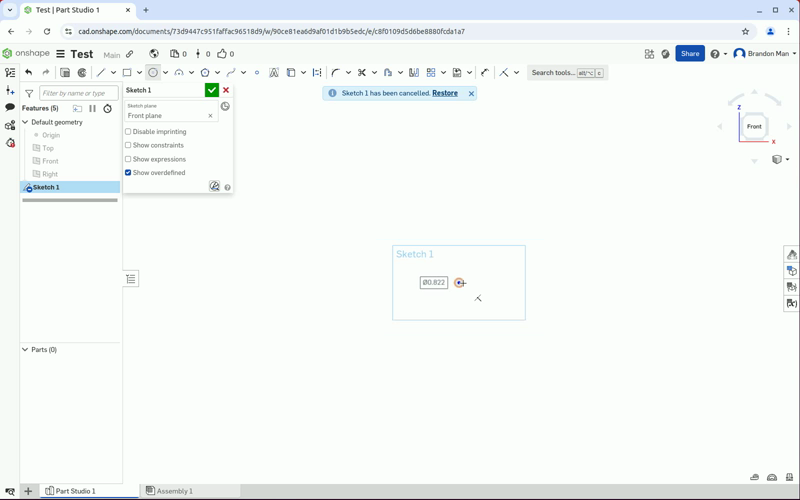
scroll(-6)
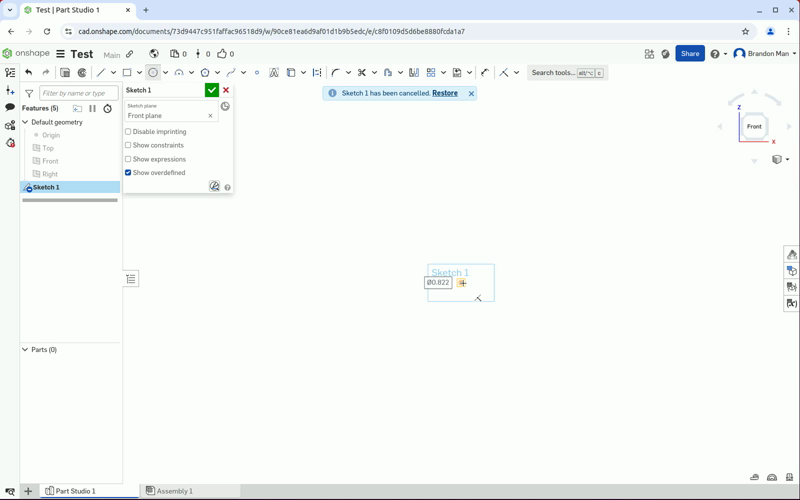
key(esc)
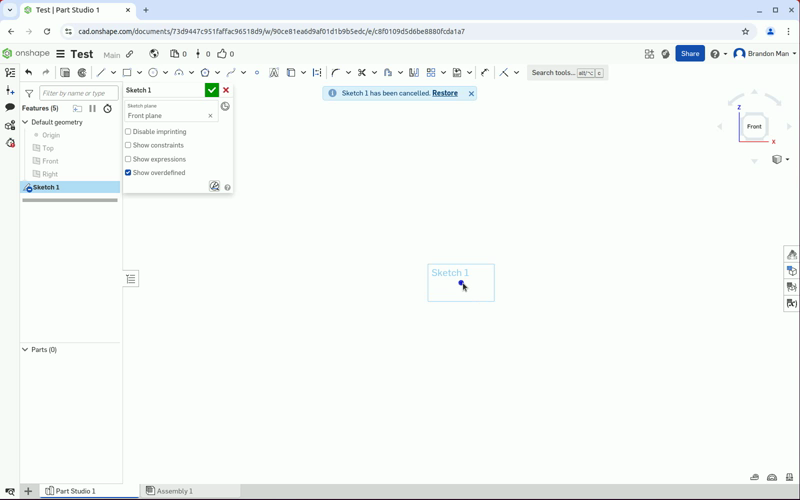
mouse_move(460, 283)
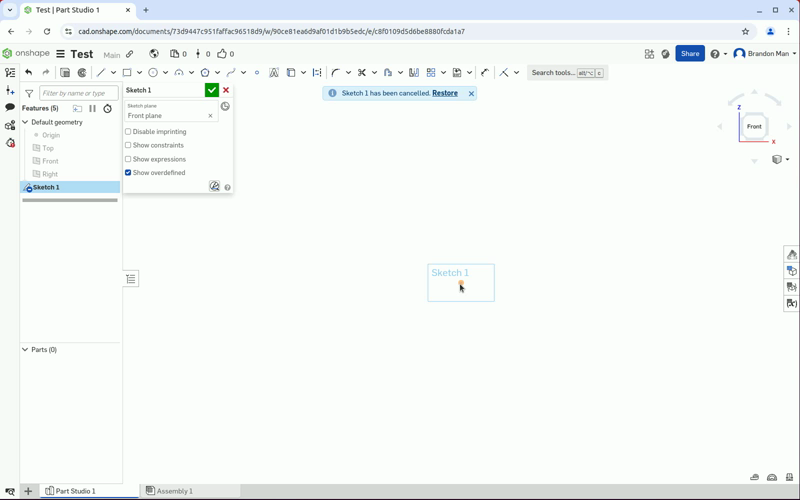
scroll(6)
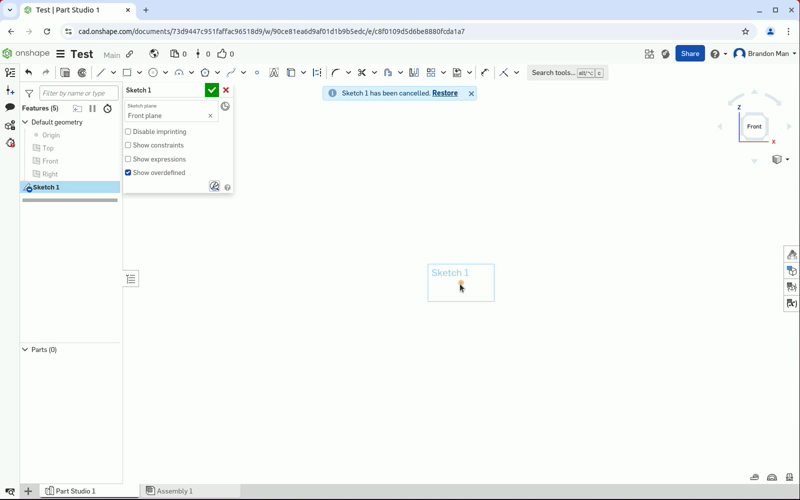
scroll(6)
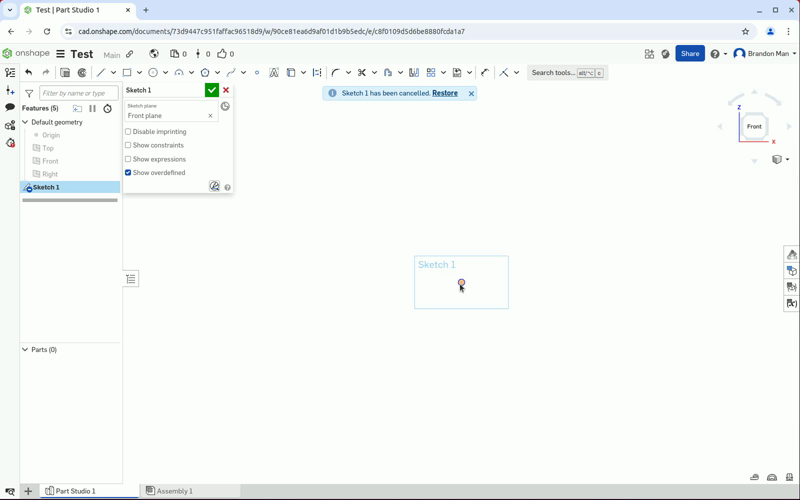
scroll(6)
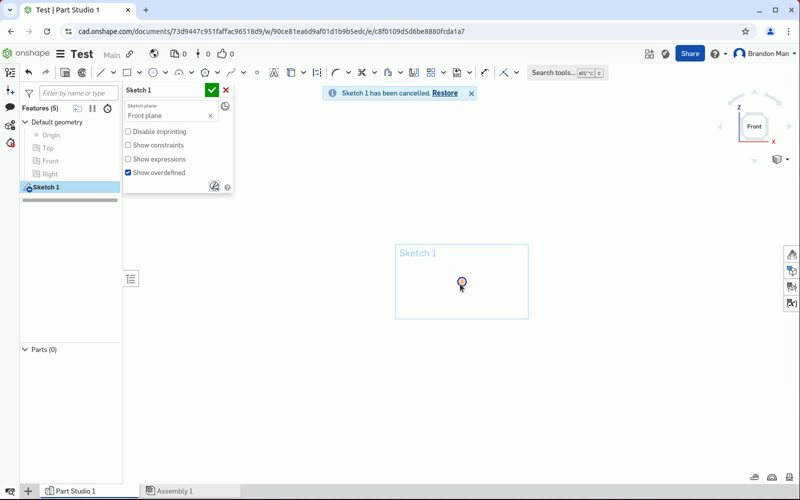
scroll(6)
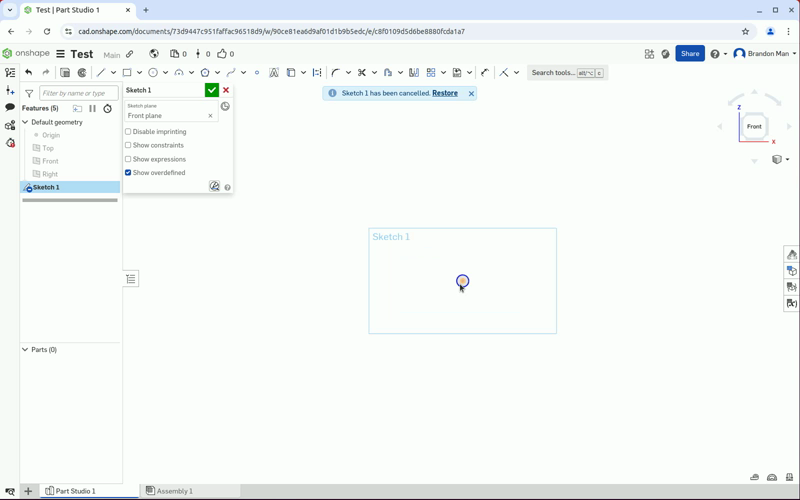
scroll(6)
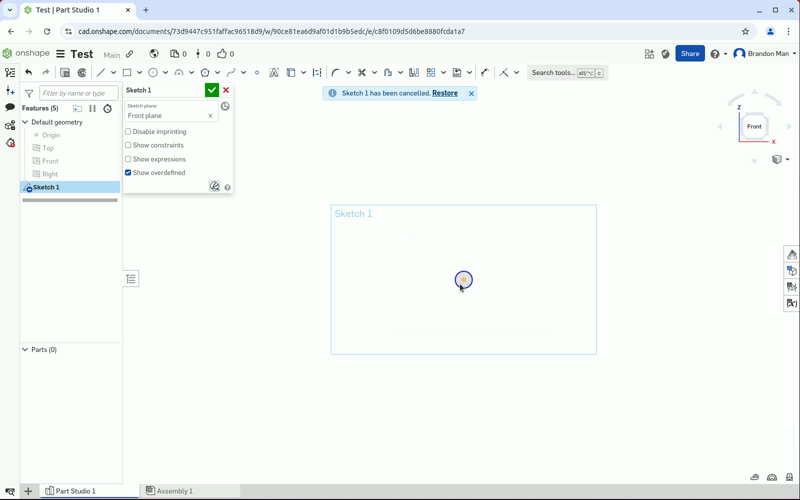
scroll(6)
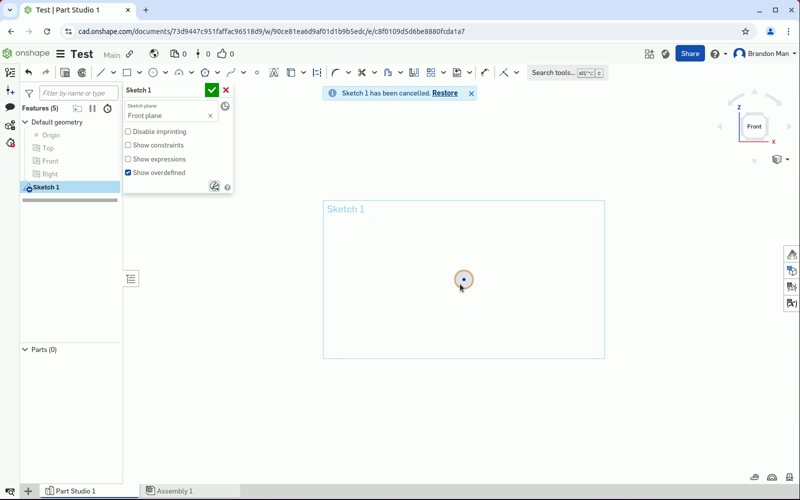
scroll(6)
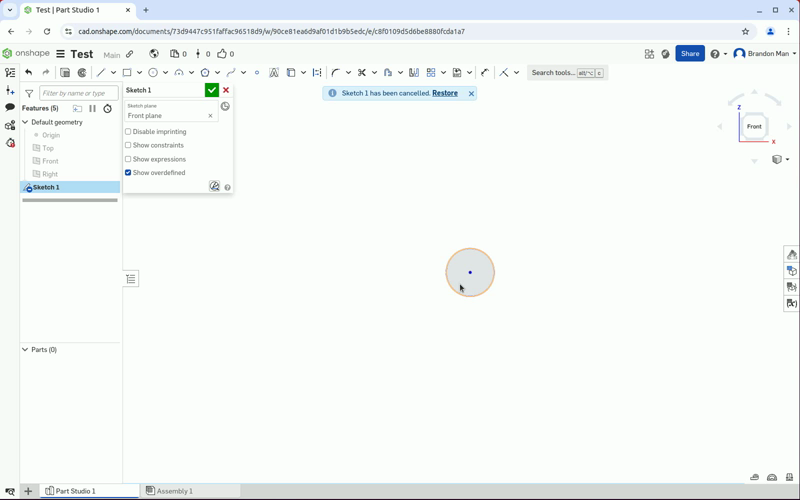
click(460, 283)
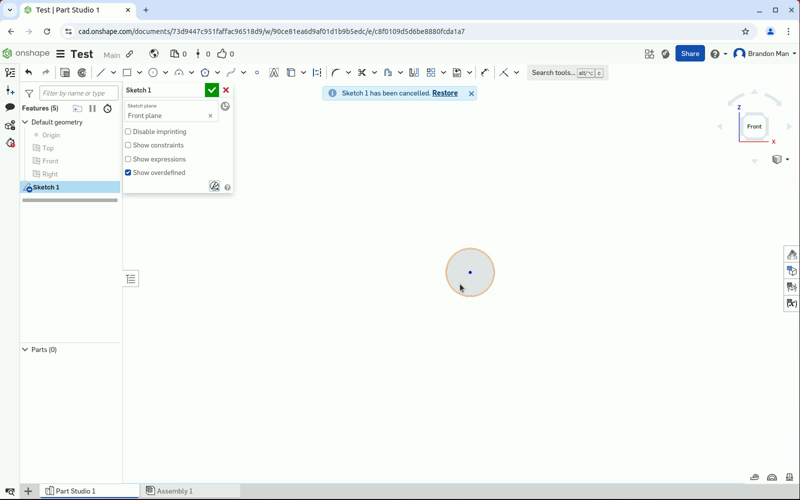
scroll(-6)
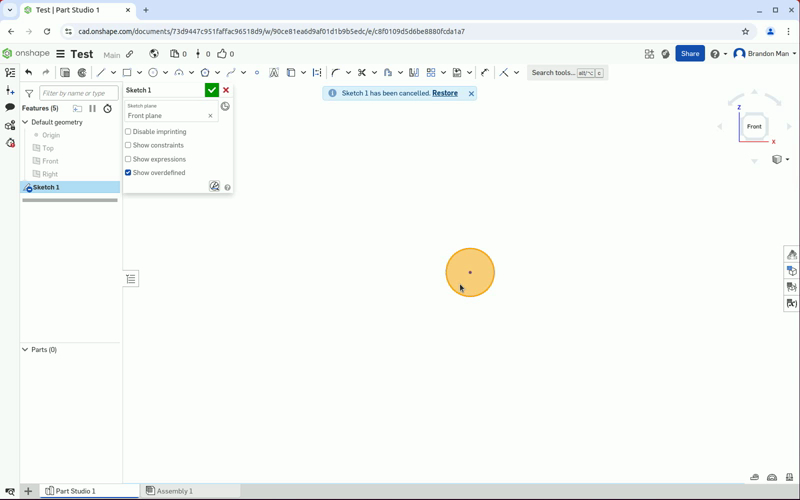
scroll(-6)
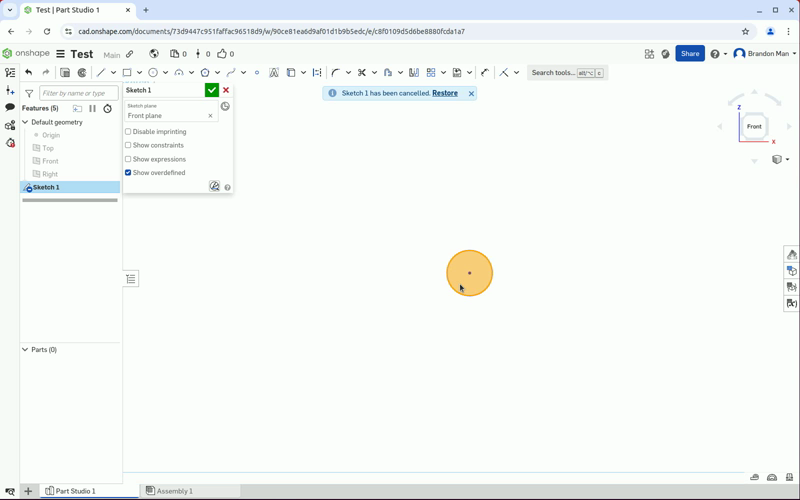
scroll(-6)
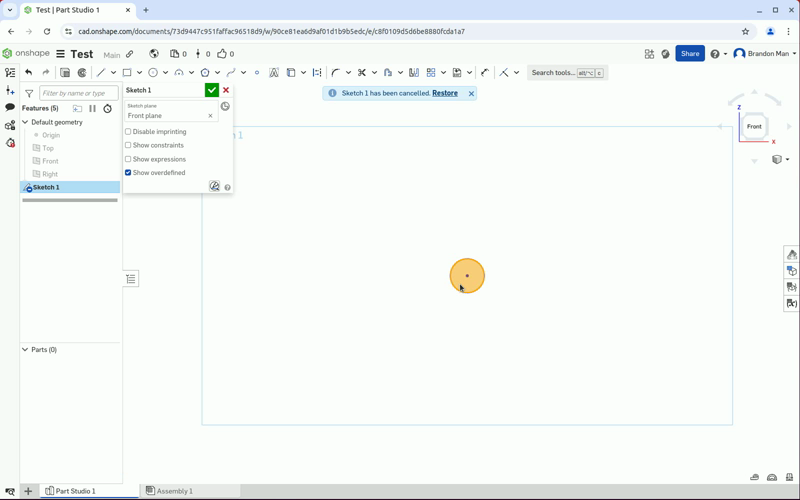
scroll(-6)
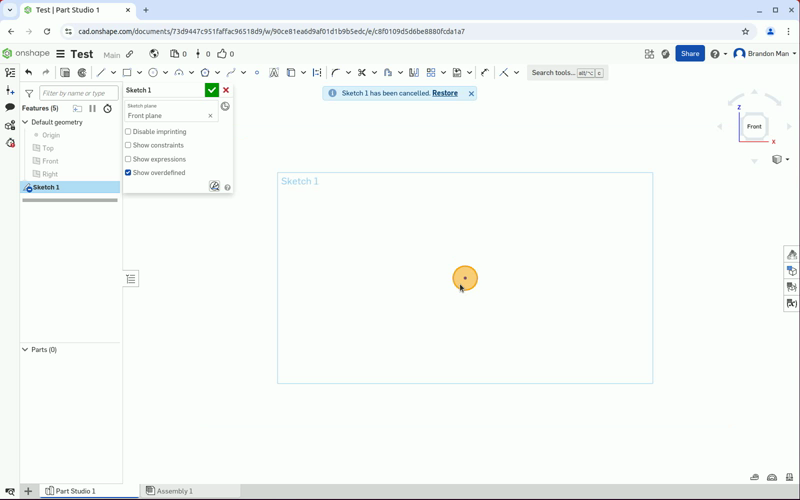
scroll(-6)
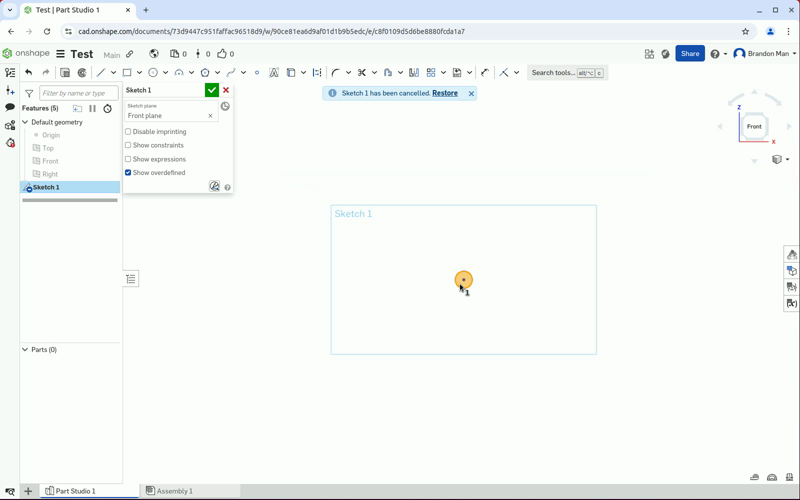
scroll(-6)
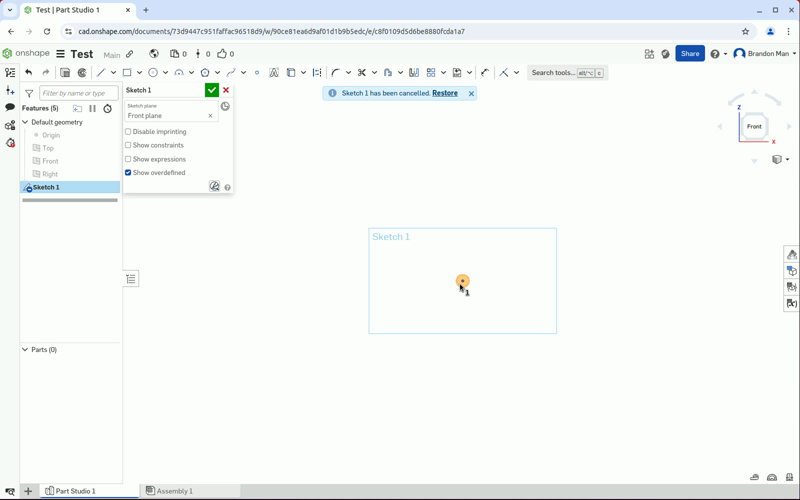
scroll(-6)
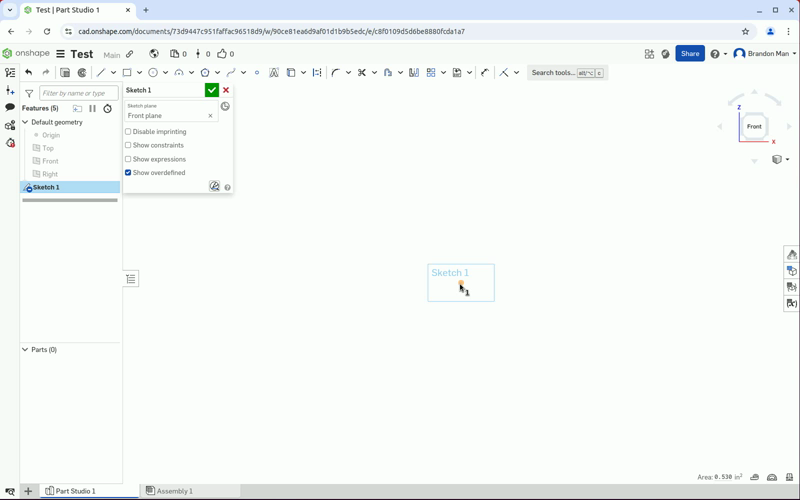
mouse_move(73, 352)
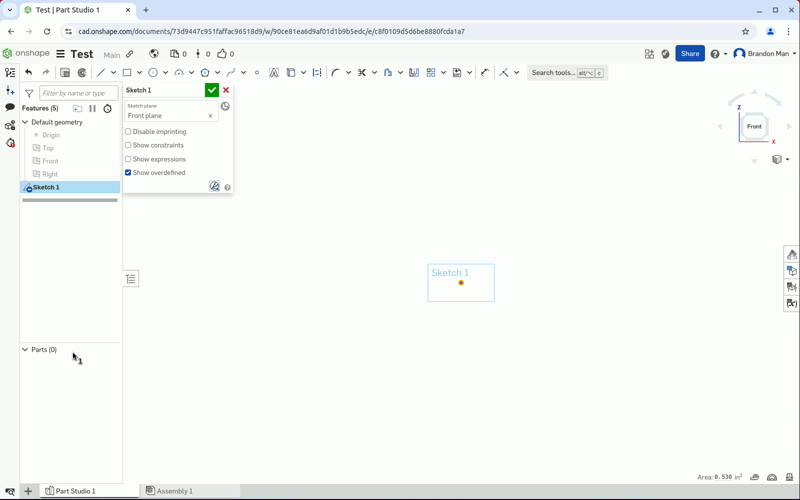
key(shift+y)
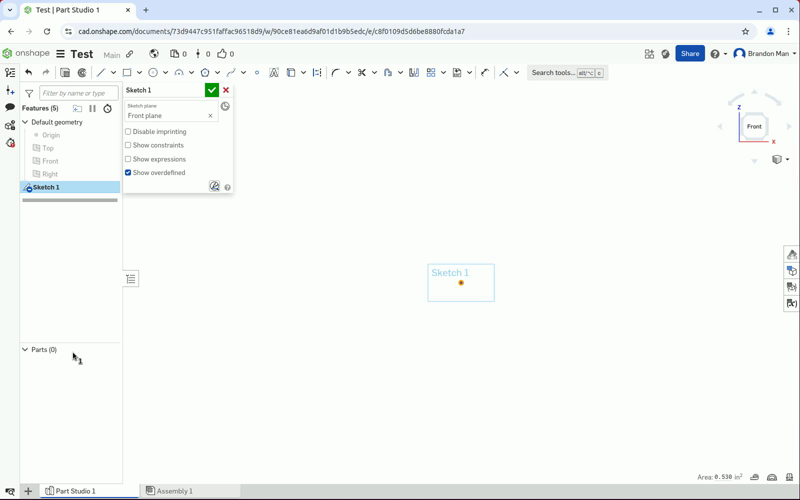
key(shift+e)
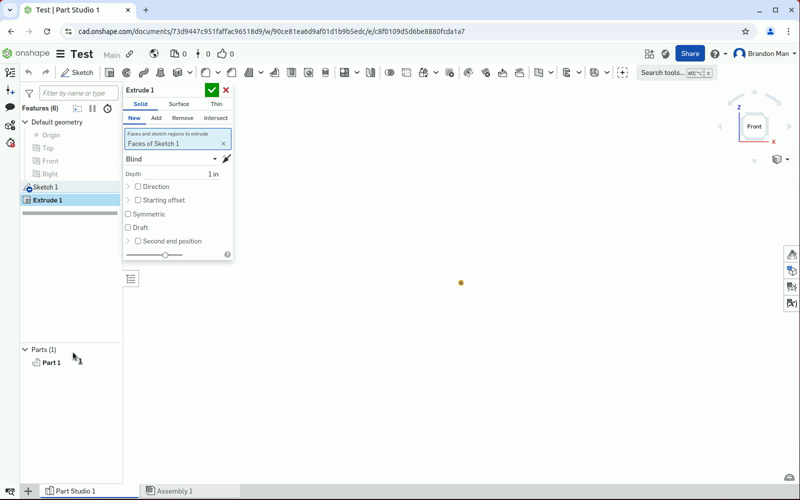
mouse_move(143, 106)
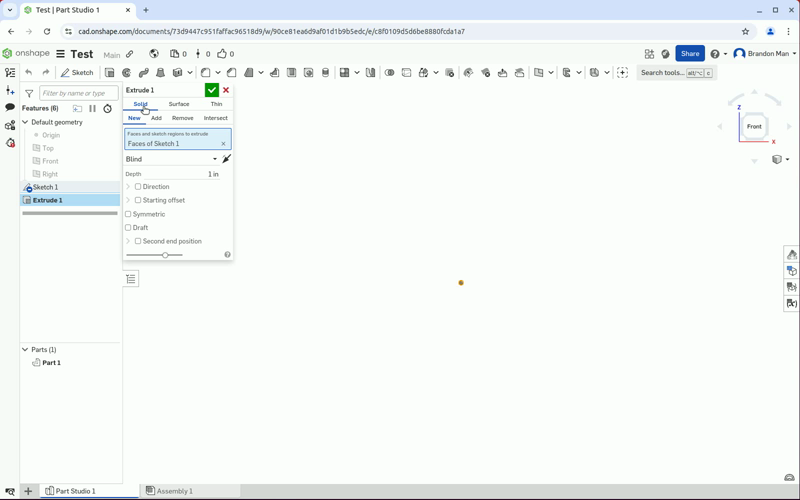
click(143, 106)
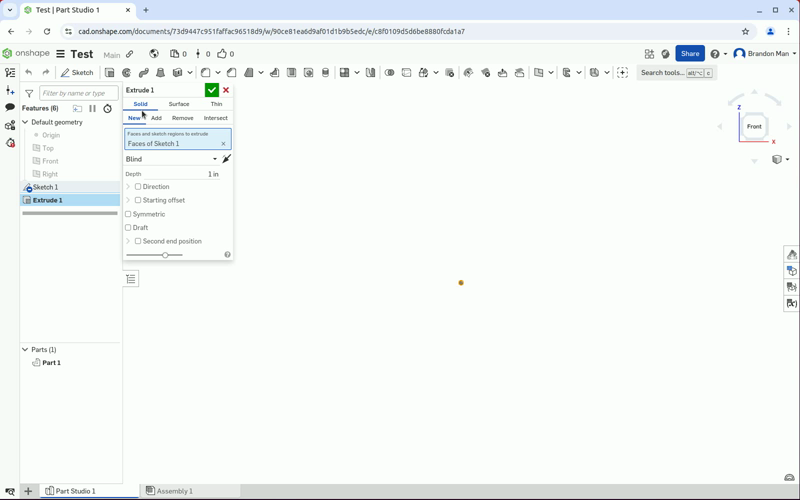
mouse_move(137, 120)
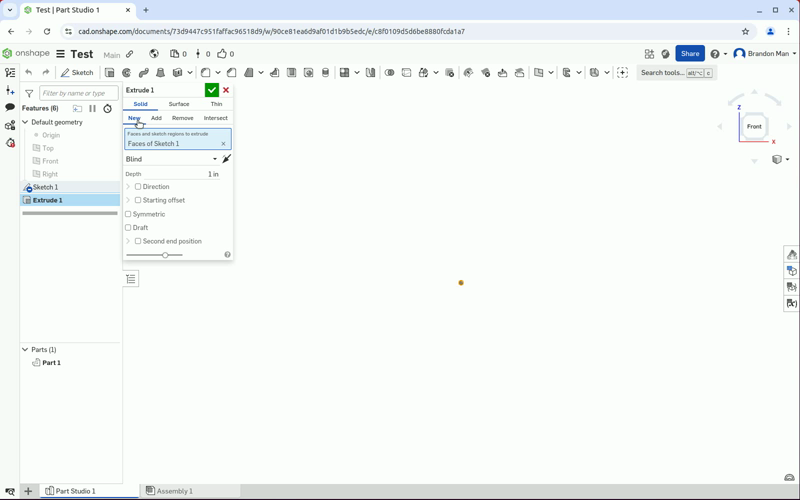
click(137, 120)
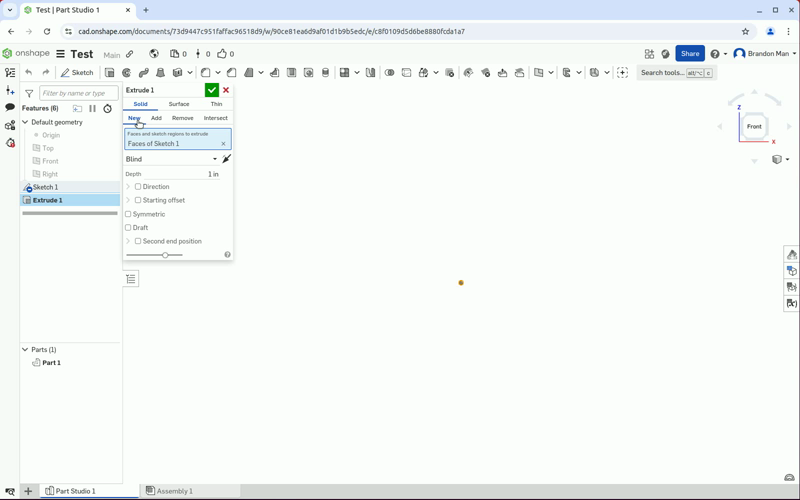
key(tab, 4)
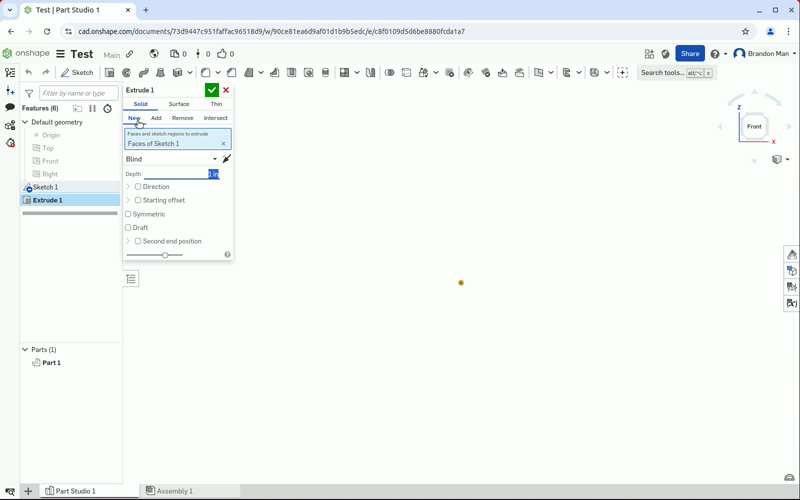
text(23.108)
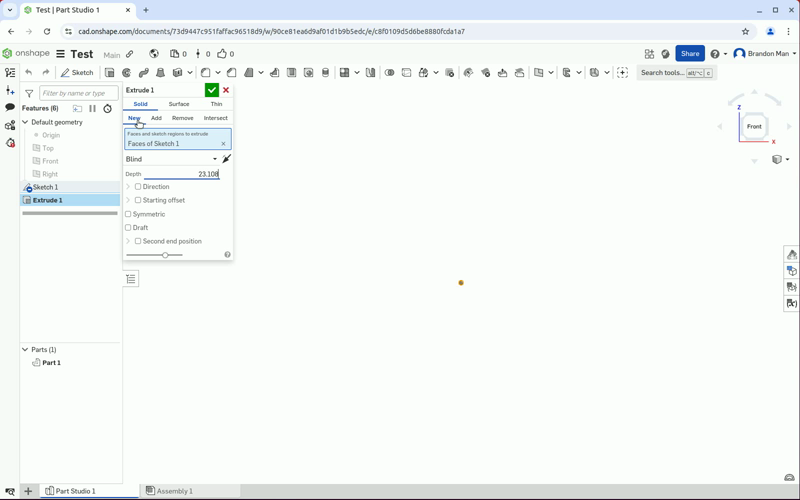
key(enter)
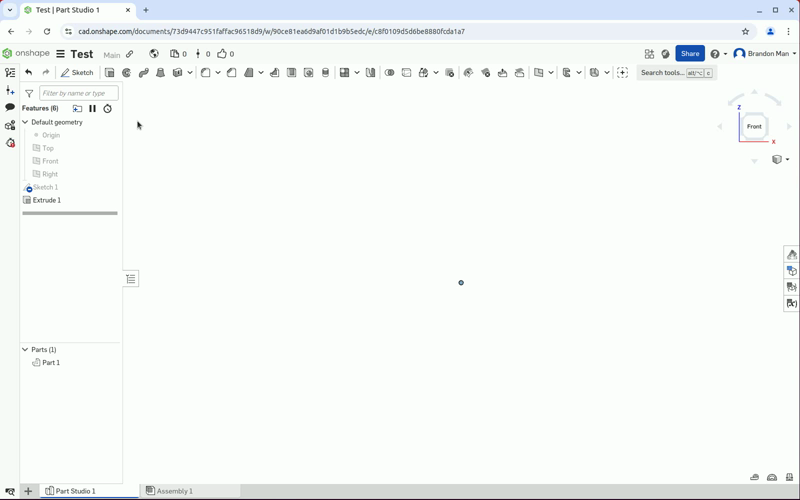
key(shift+h)
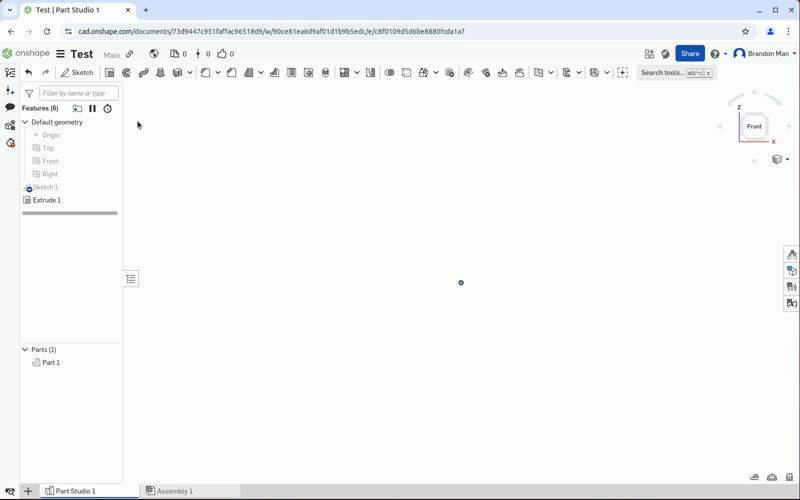
key(shift+h)
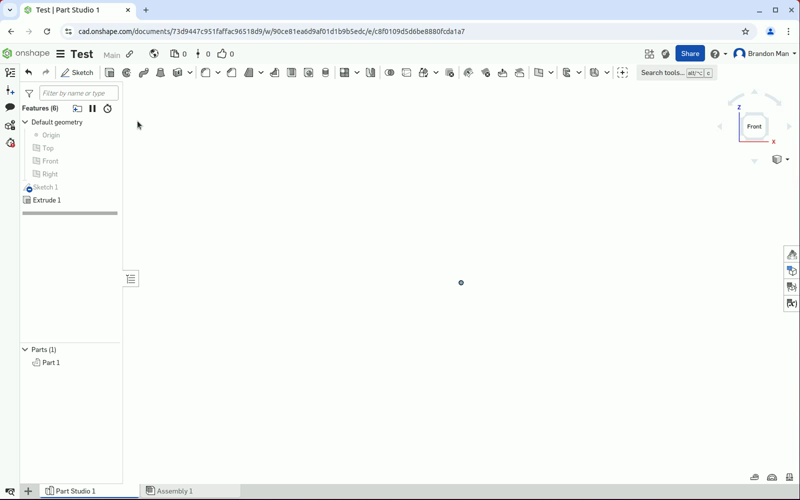
mouse_move(73, 189)
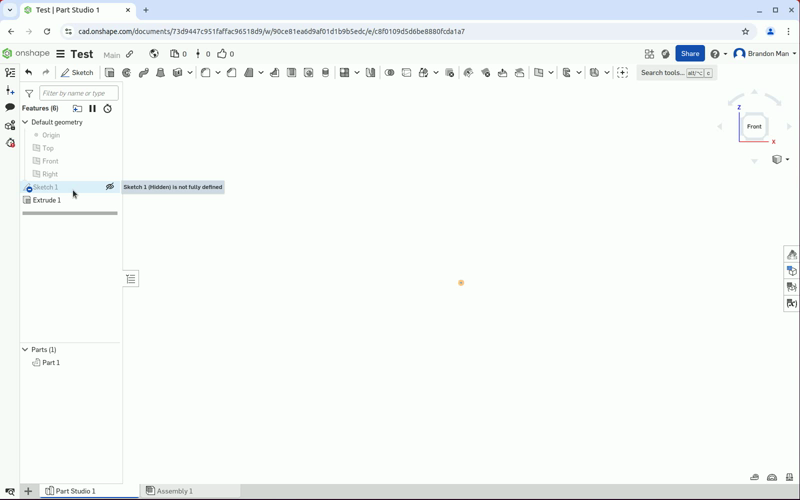
click(73, 189)
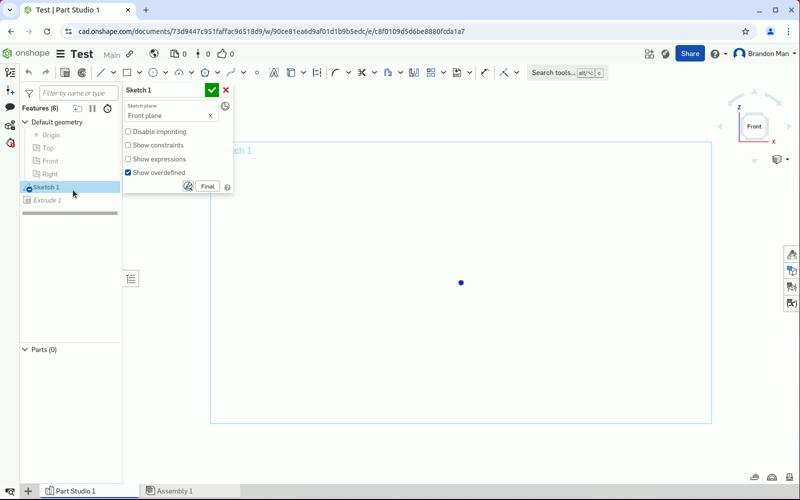
mouse_move(229, 92)
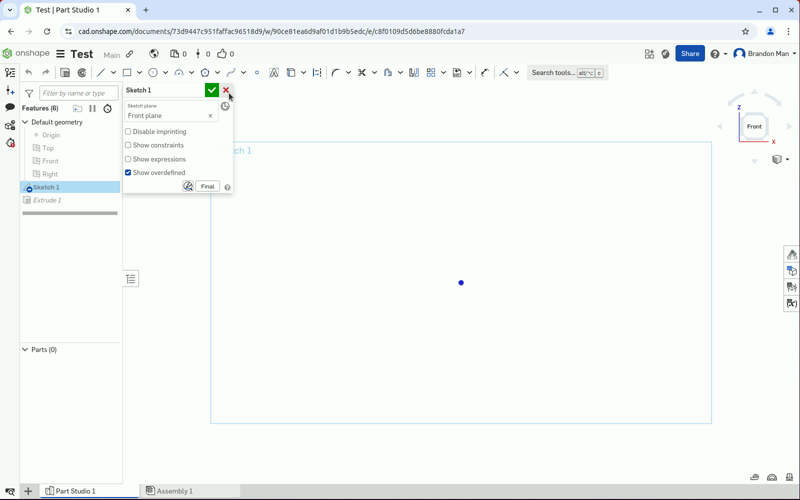
click(229, 92)
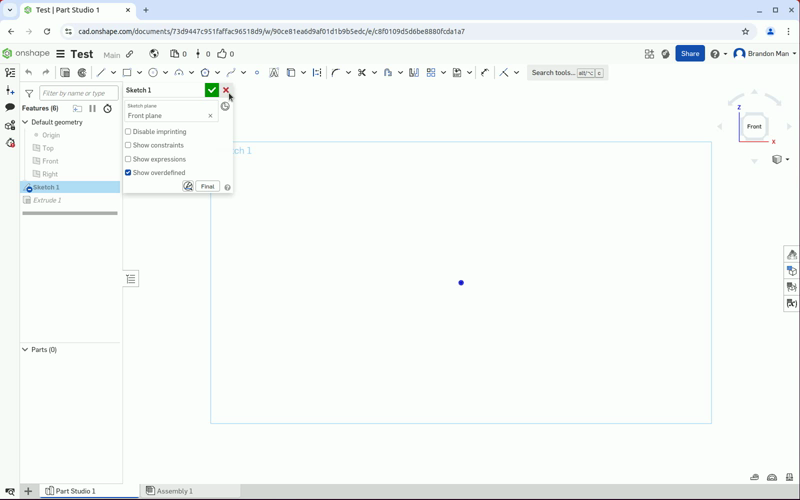
key(shift+s)
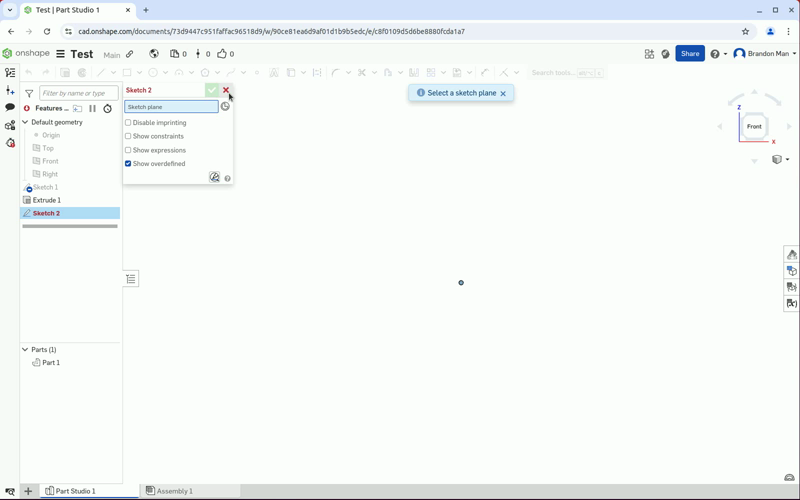
mouse_move(73, 163)
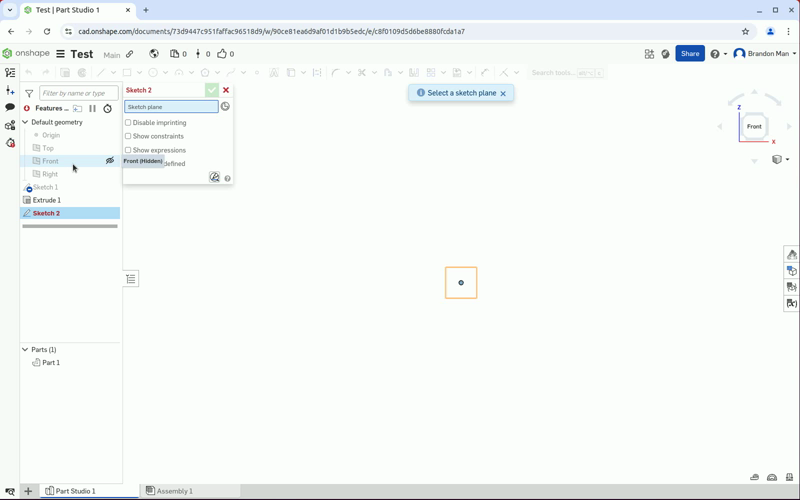
click(73, 163)
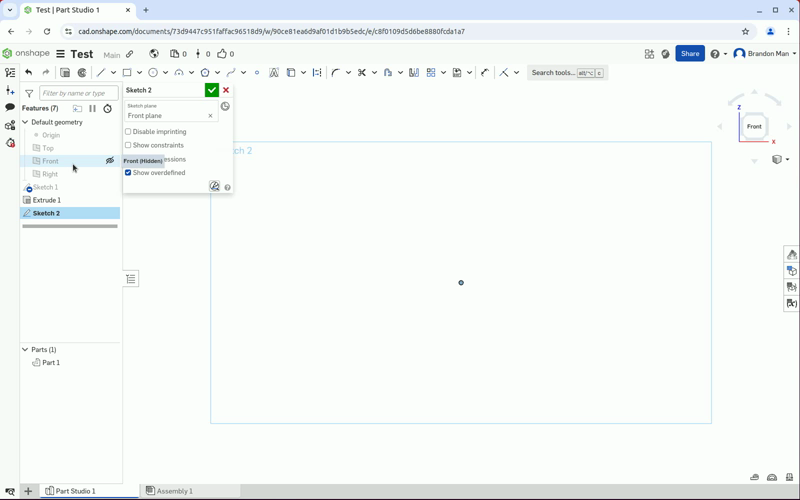
mouse_move(73, 352)
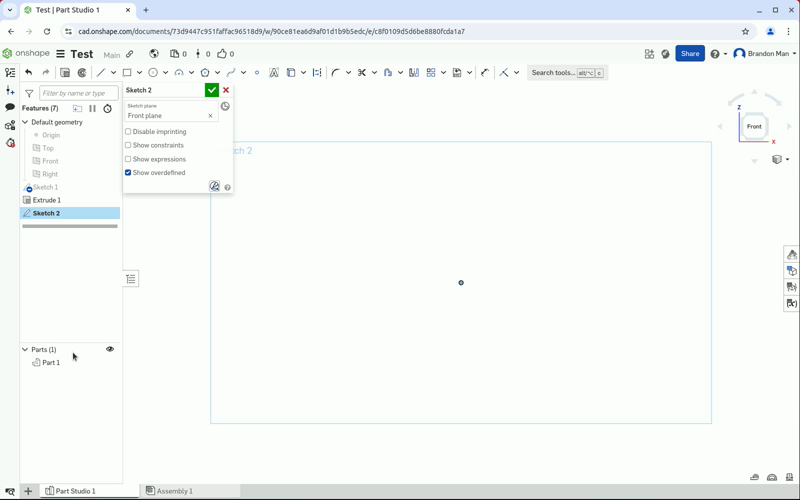
key(y)
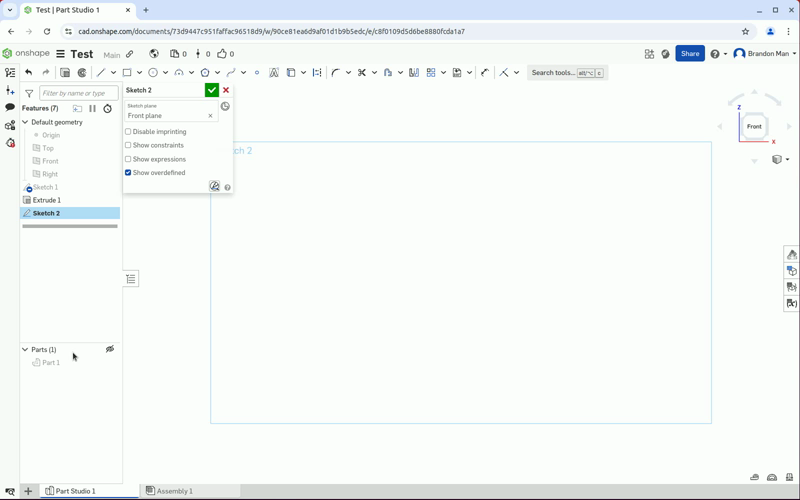
key(c)
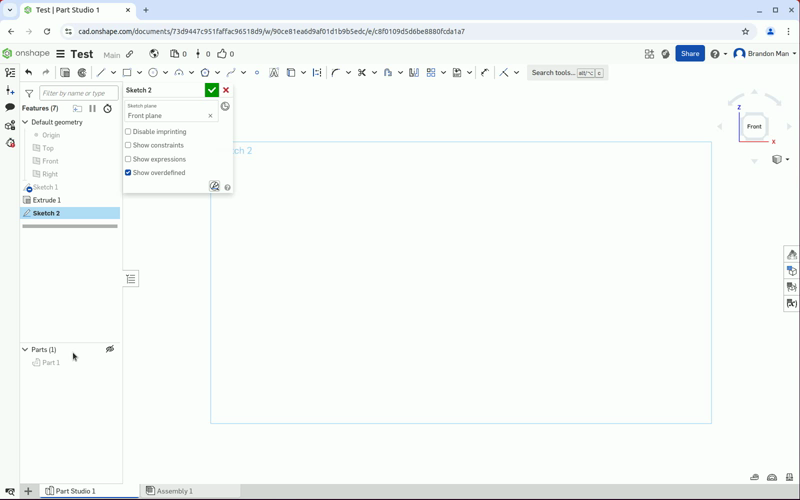
key_down(shift)
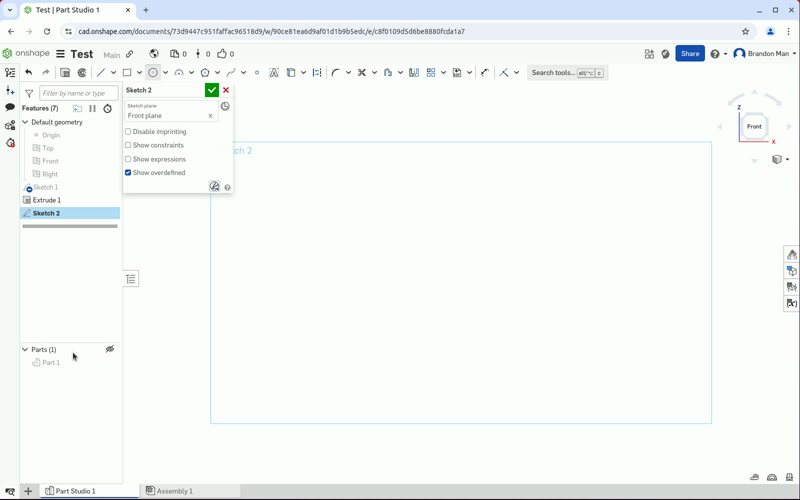
mouse_move(458, 284)
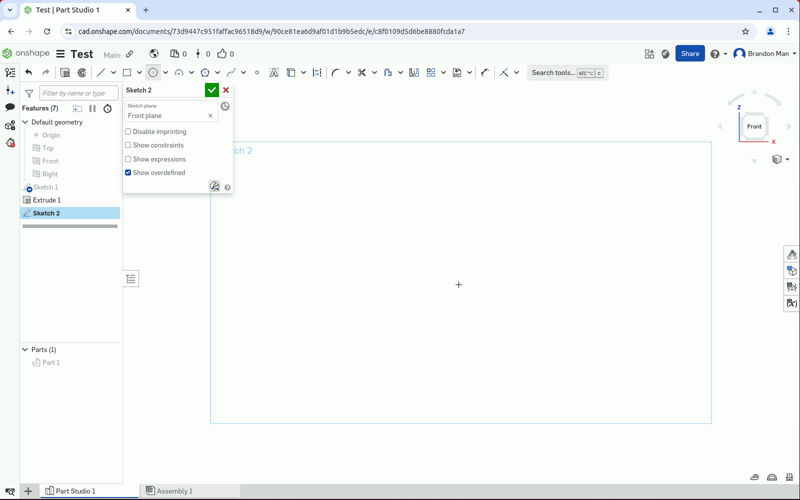
click(458, 284)
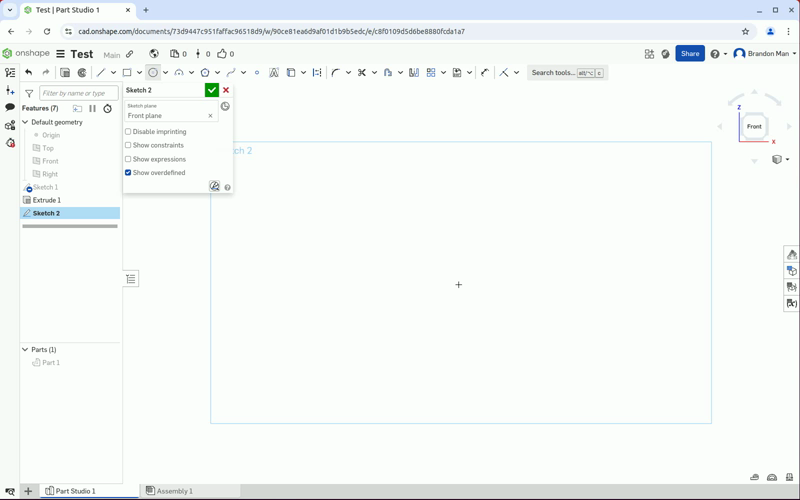
key_up(shift)
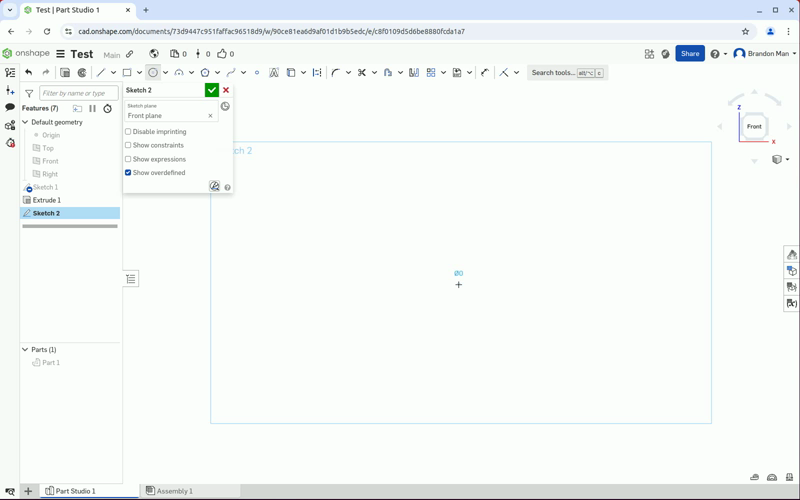
mouse_move(460, 284)
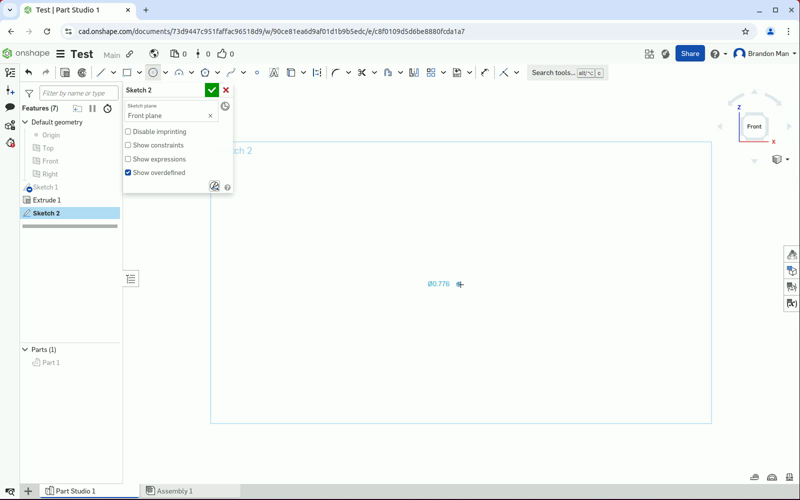
scroll(6)
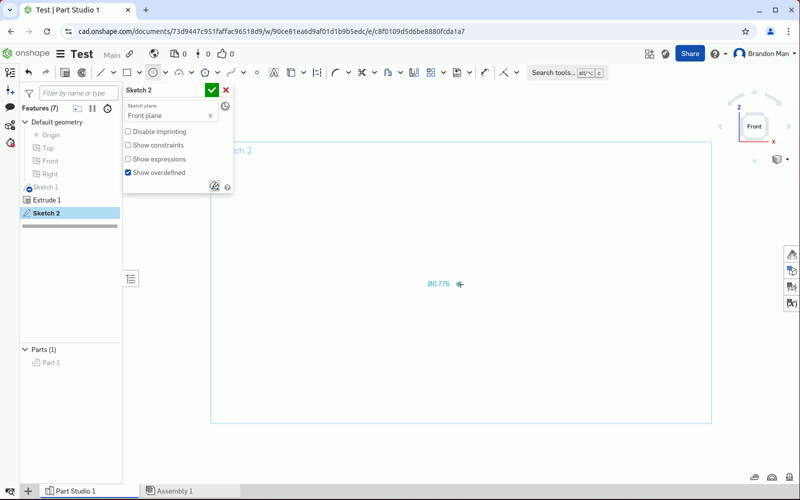
scroll(6)
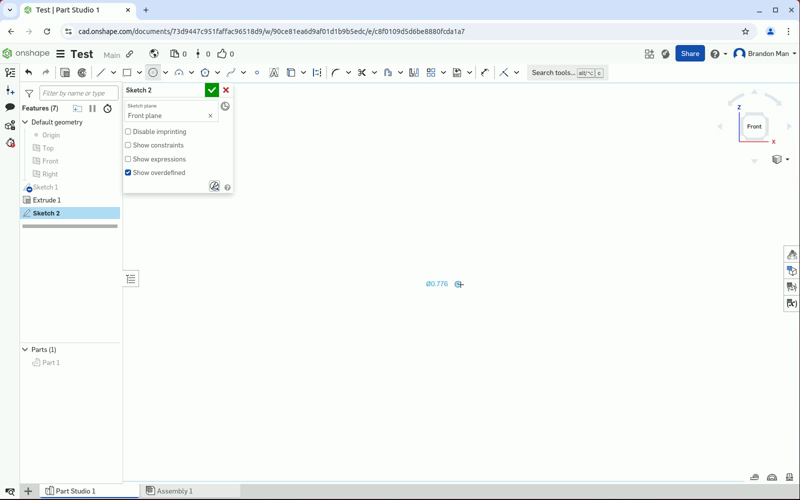
scroll(6)
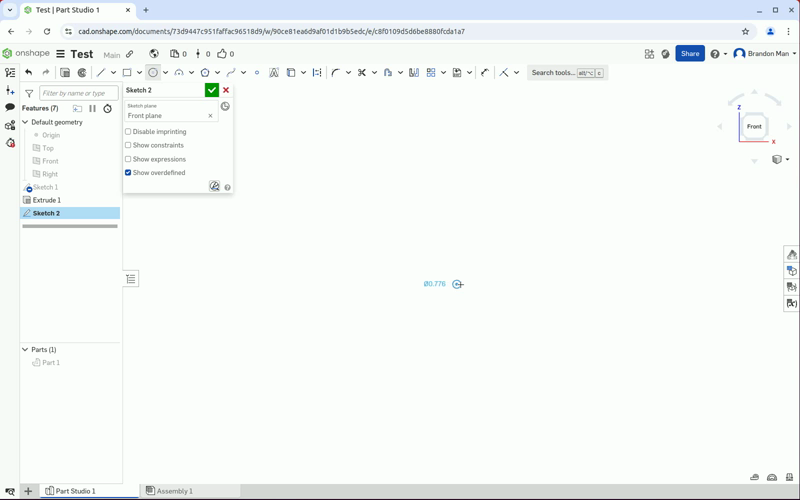
scroll(6)
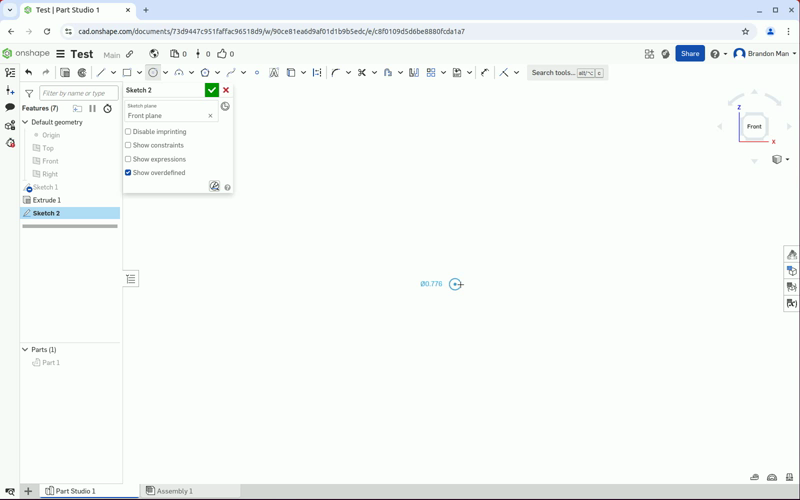
scroll(6)
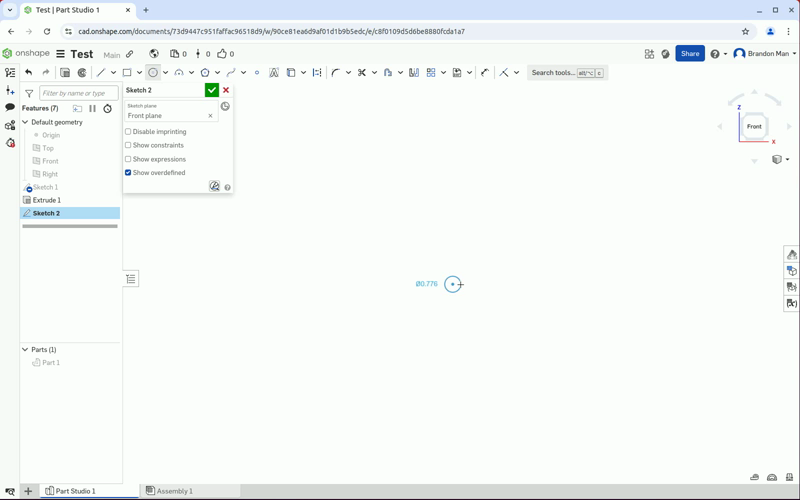
scroll(6)
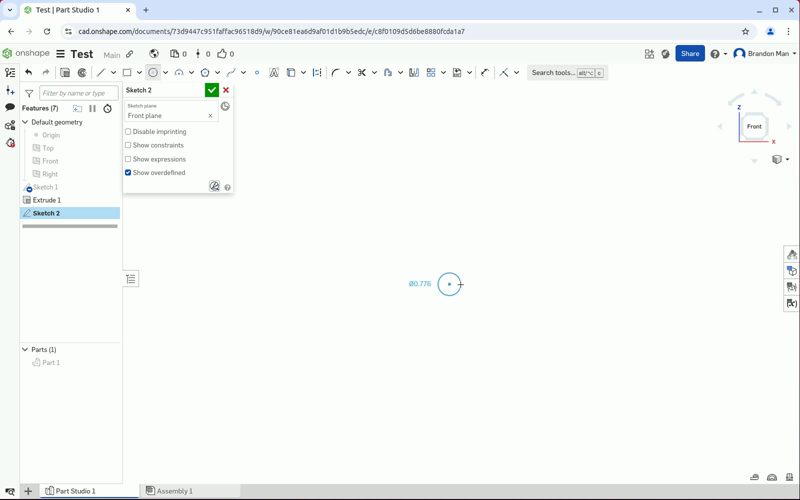
scroll(6)
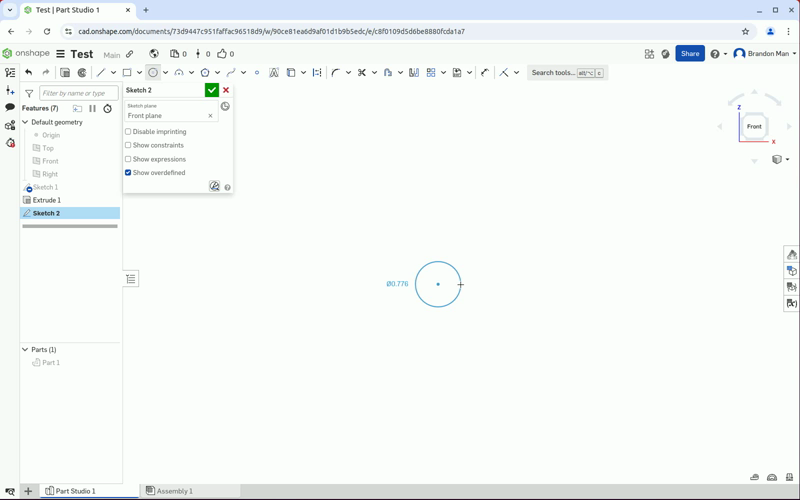
click(460, 284)
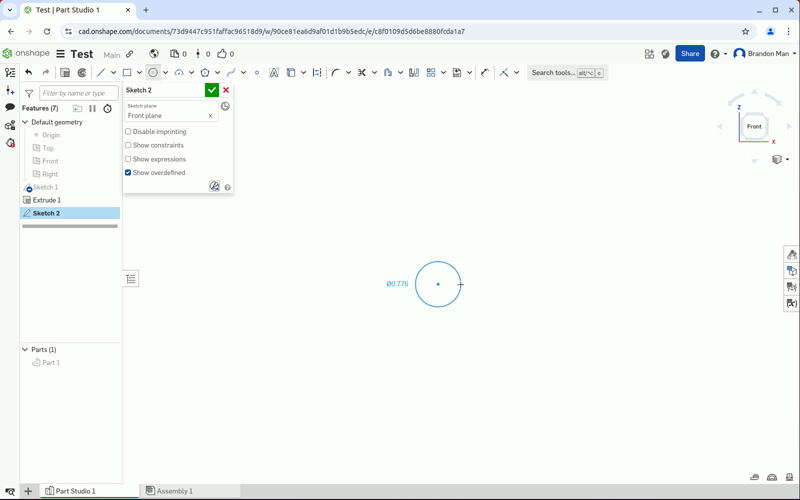
scroll(-6)
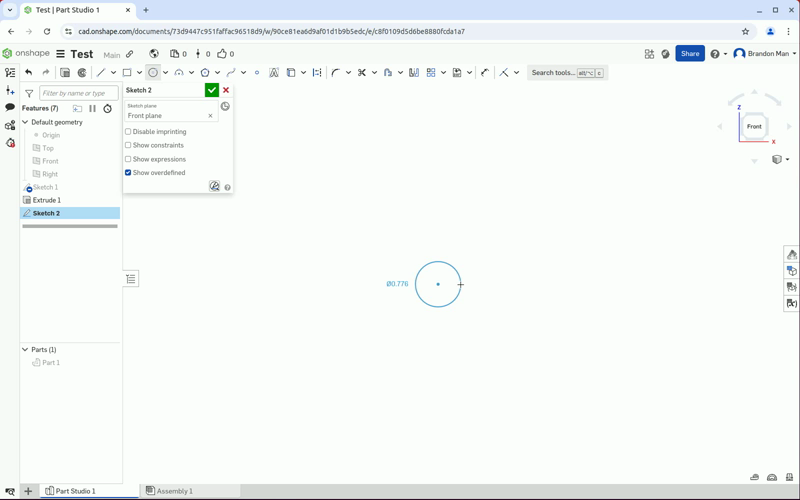
scroll(-6)
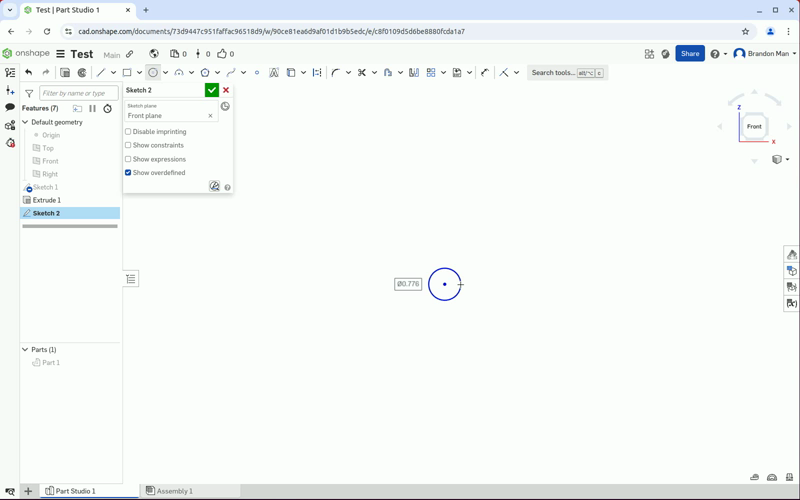
scroll(-6)
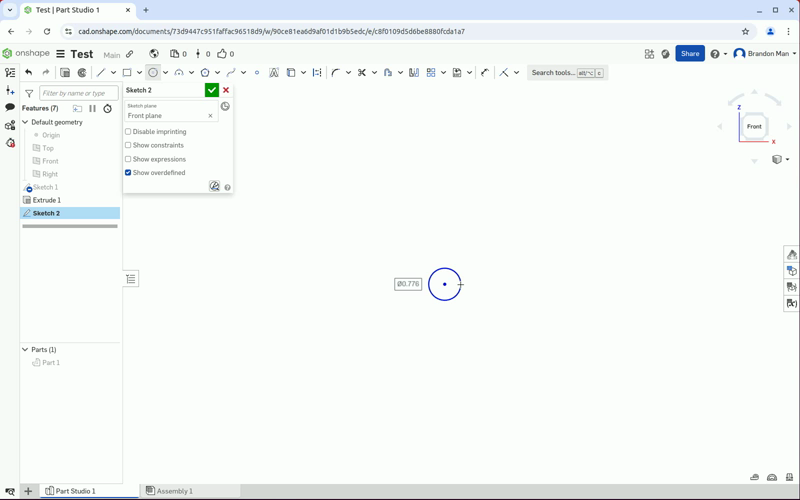
scroll(-6)
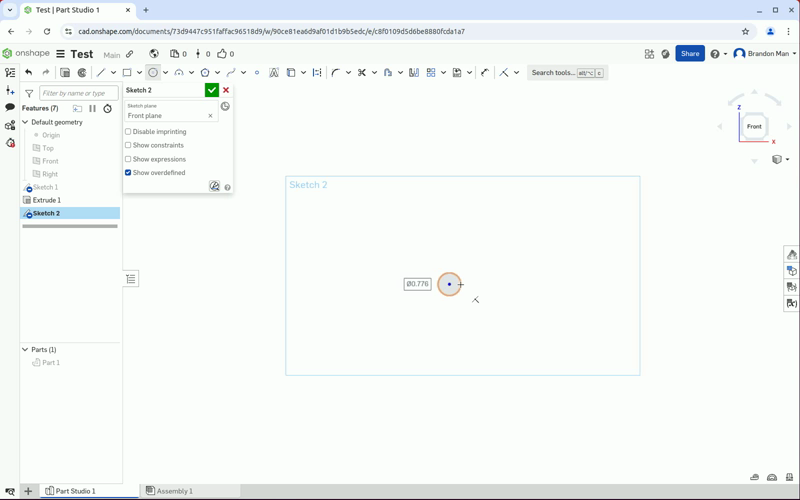
scroll(-6)
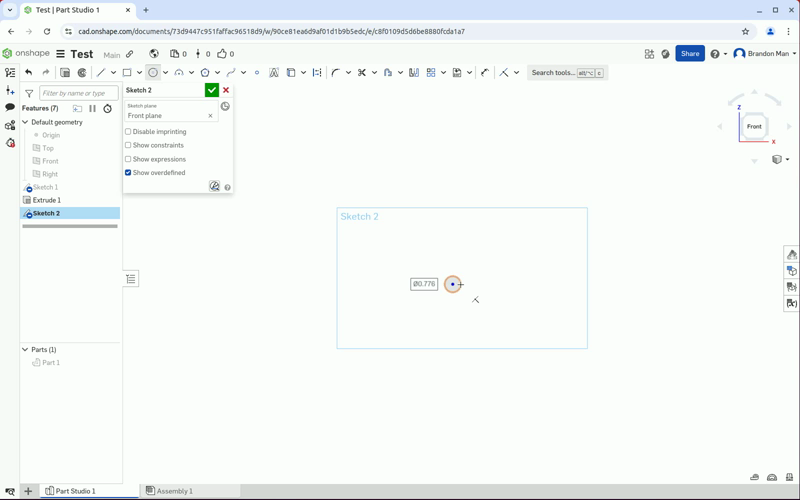
scroll(-6)
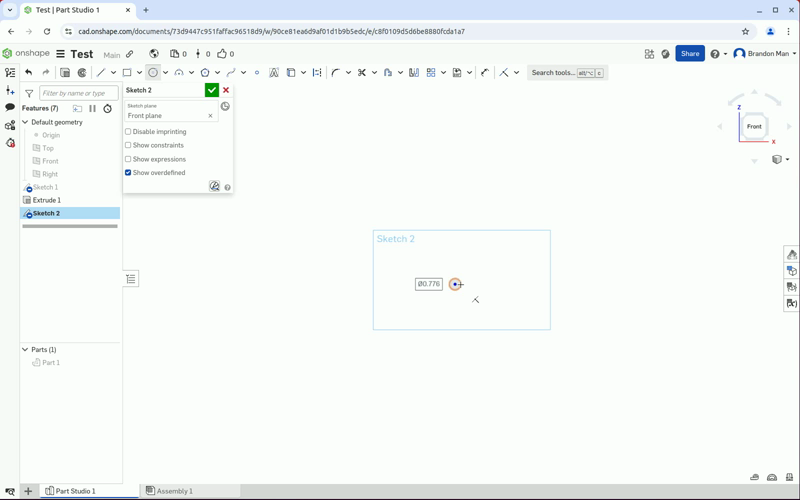
scroll(-6)
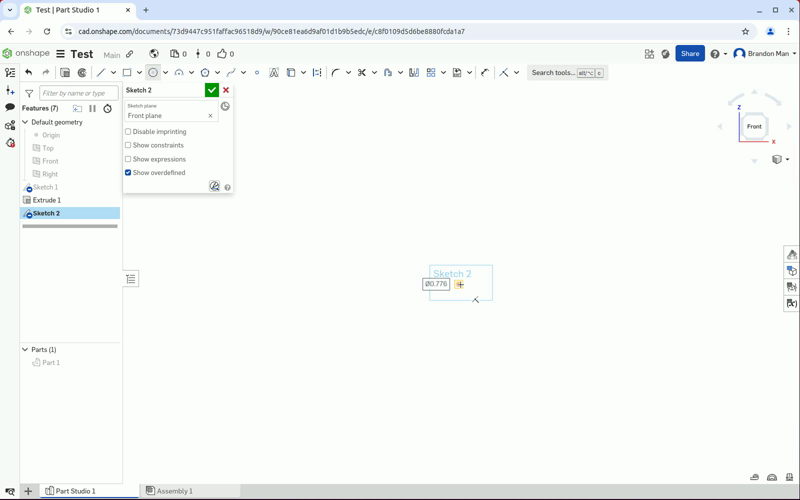
key(esc)
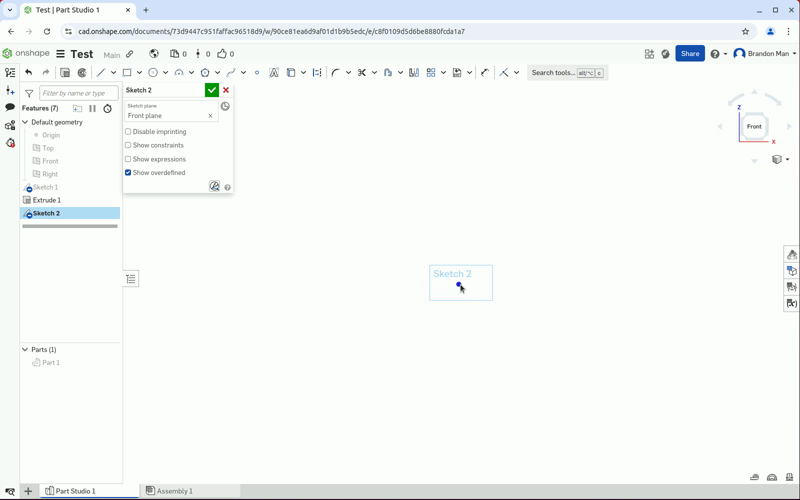
mouse_move(458, 284)
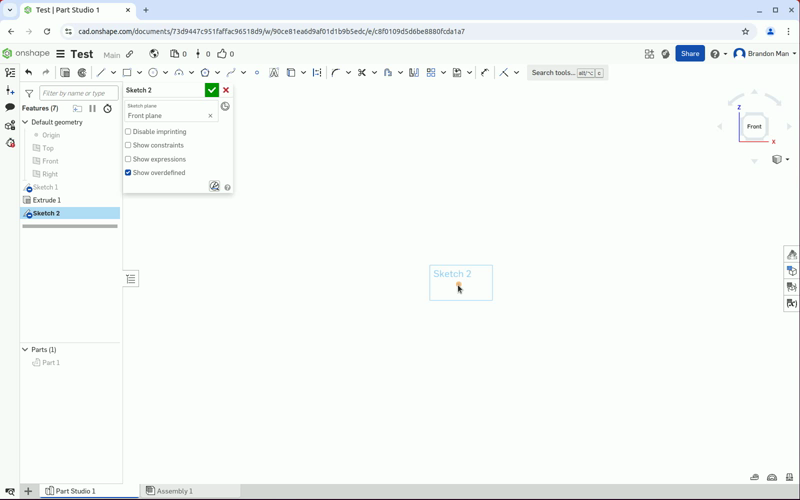
scroll(6)
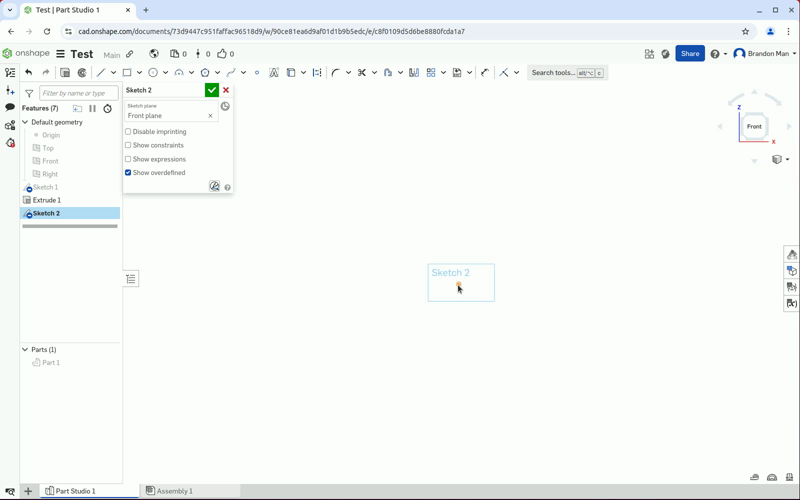
scroll(6)
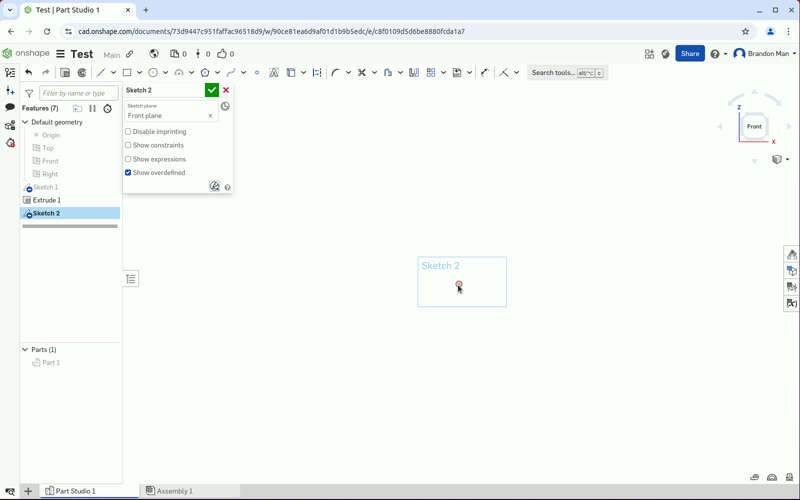
scroll(6)
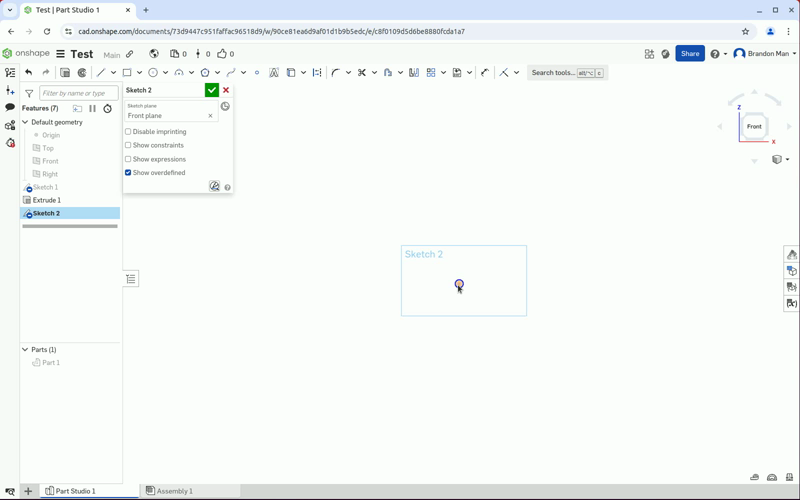
scroll(6)
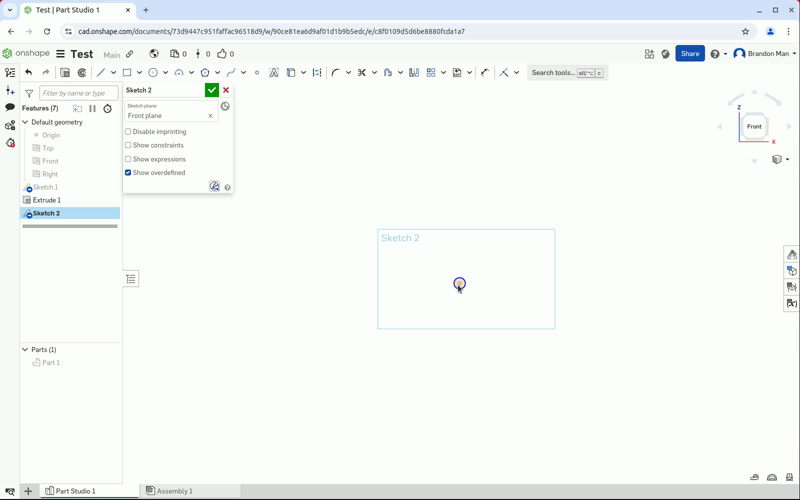
scroll(6)
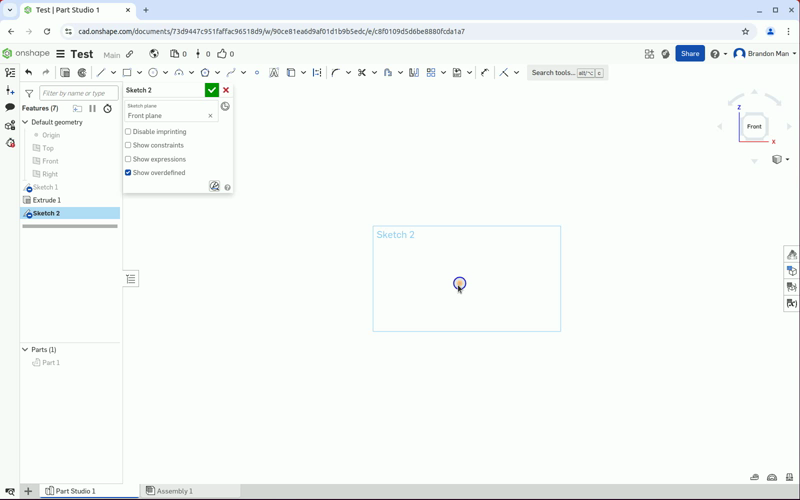
scroll(6)
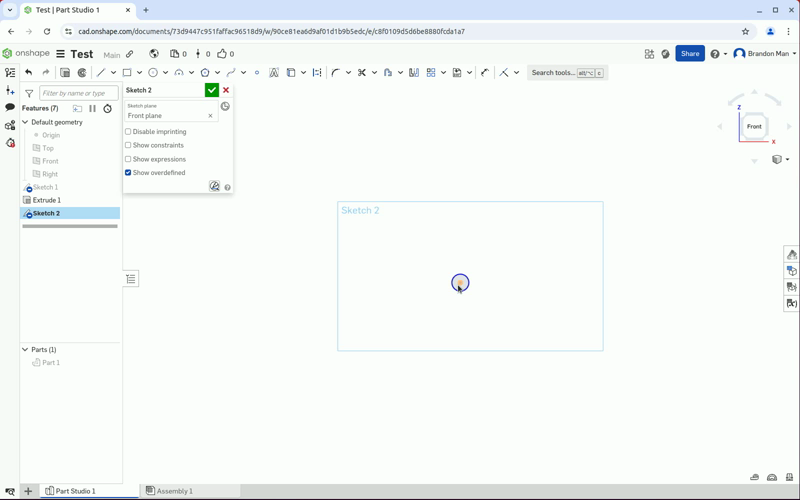
scroll(6)
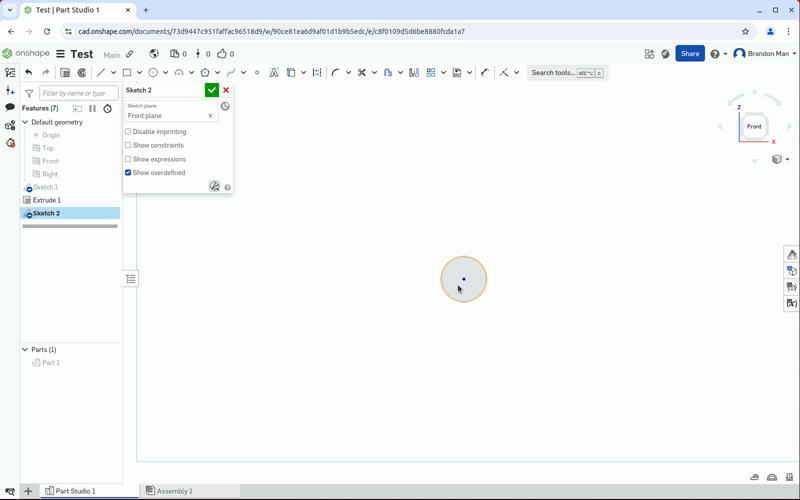
click(458, 284)
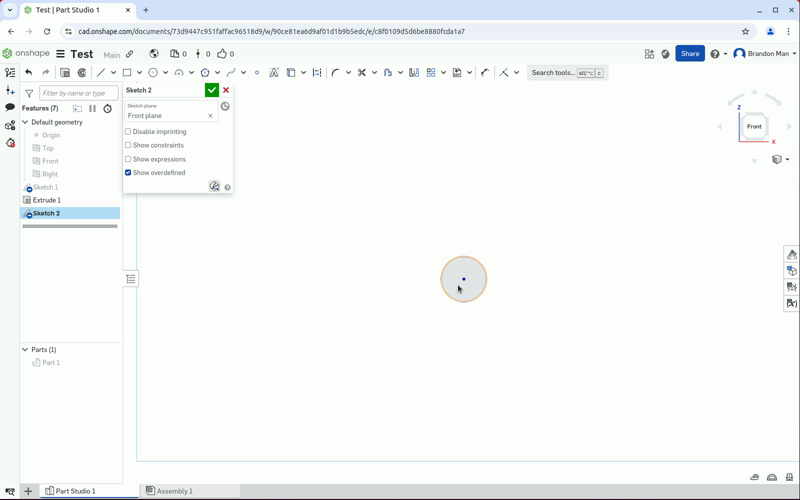
scroll(-6)
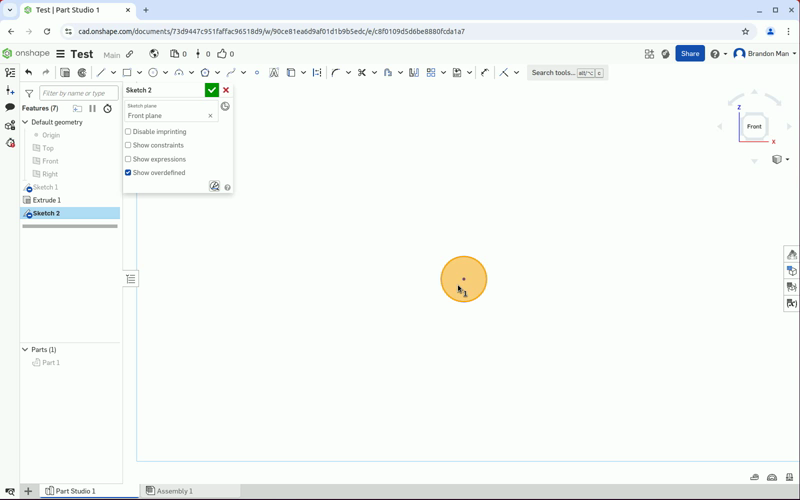
scroll(-6)
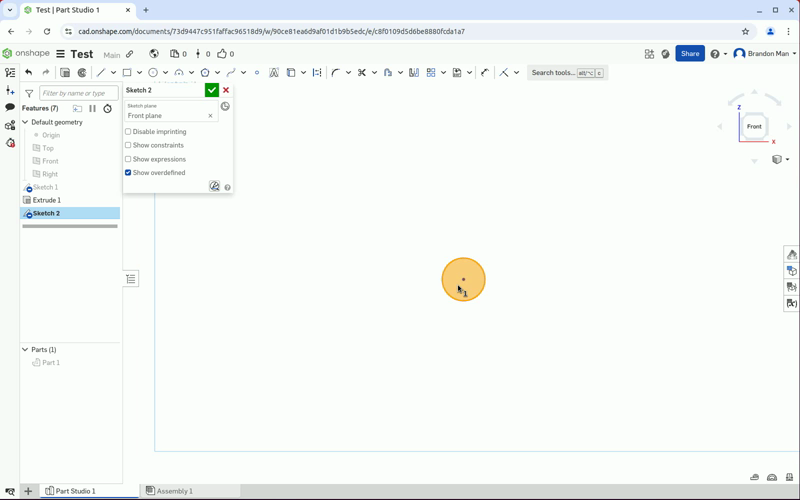
scroll(-6)
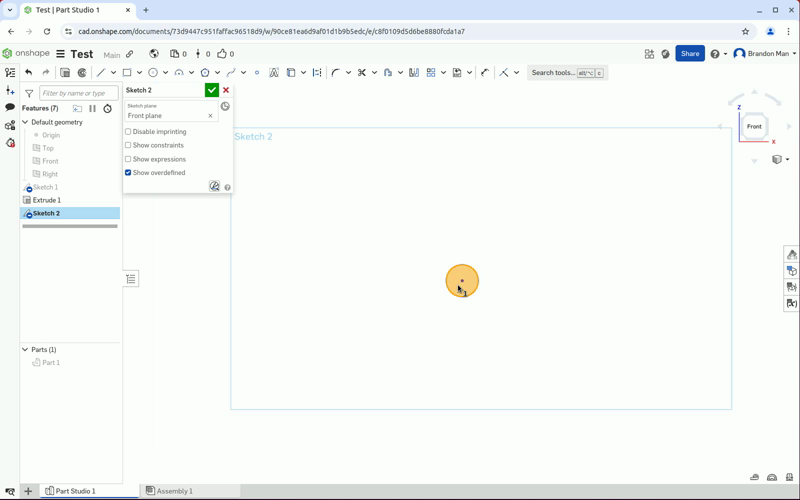
scroll(-6)
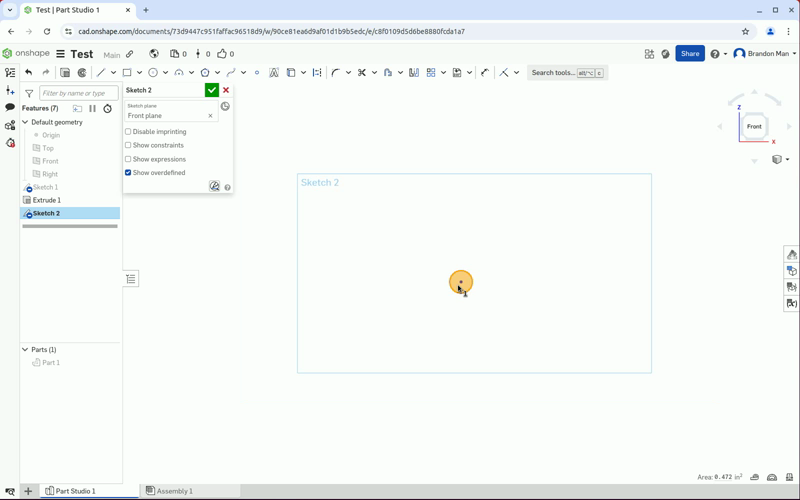
scroll(-6)
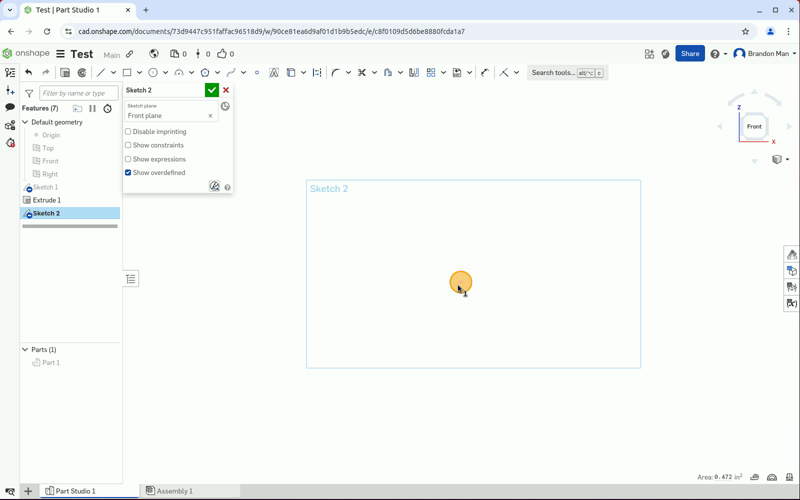
scroll(-6)
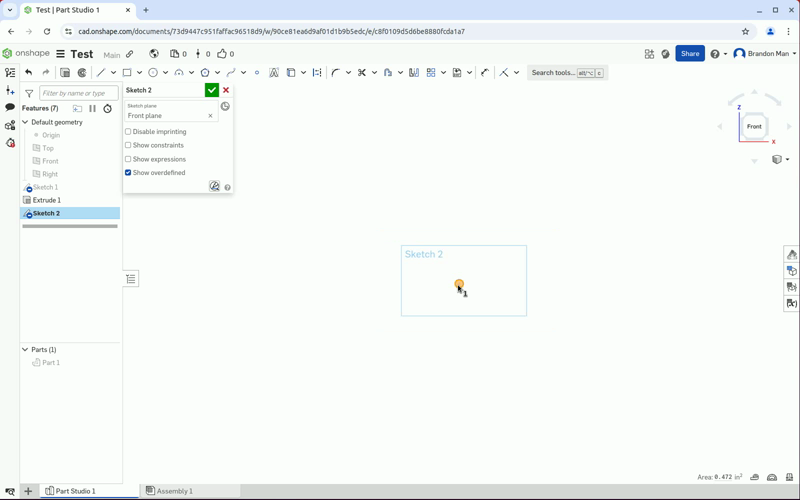
scroll(-6)
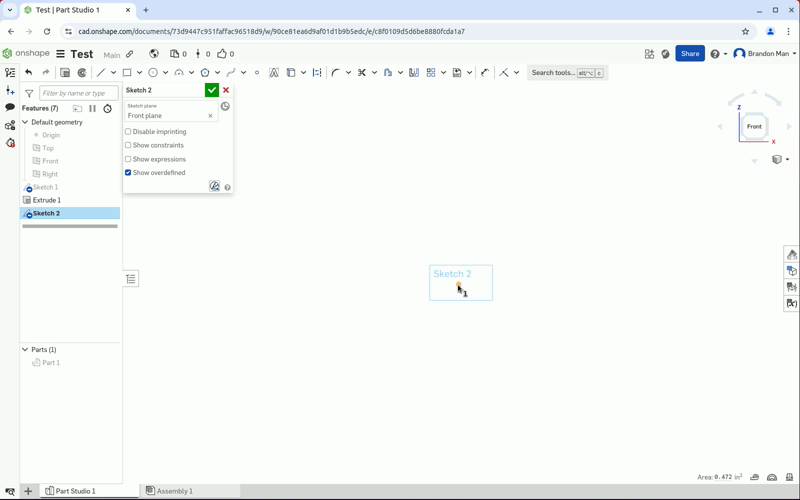
mouse_move(73, 352)
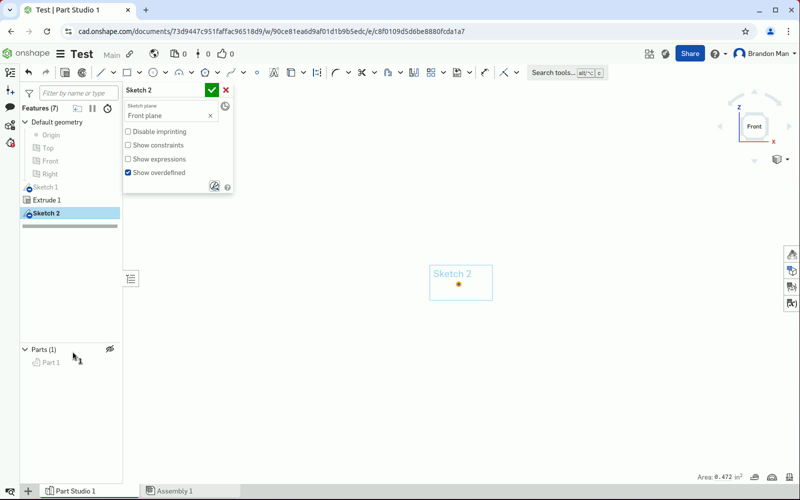
key(shift+y)
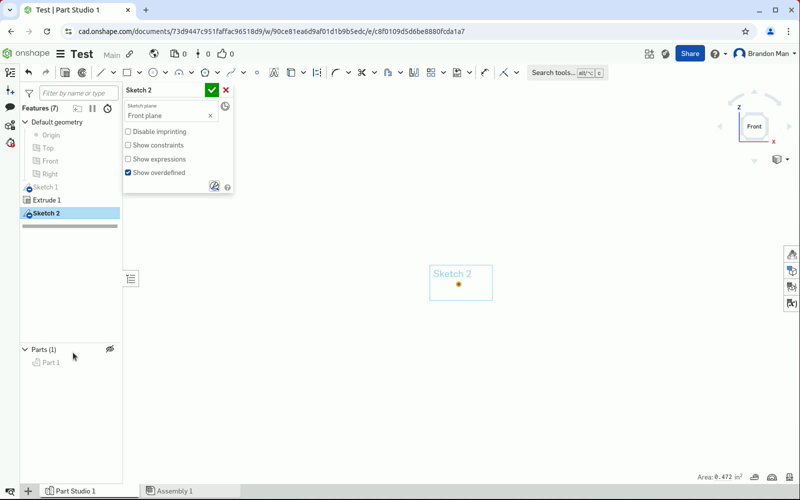
key(shift+e)
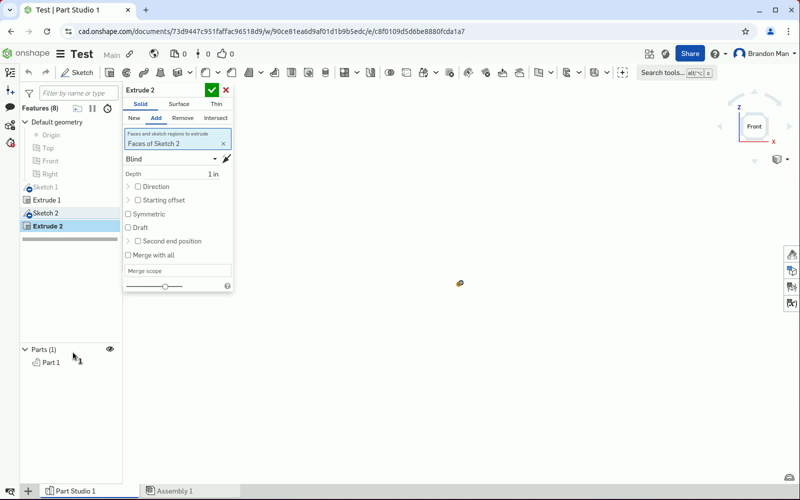
mouse_move(143, 106)
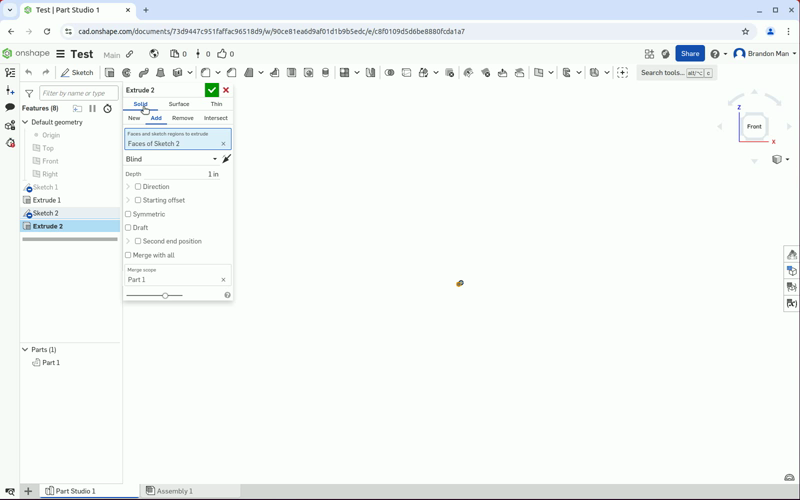
click(143, 106)
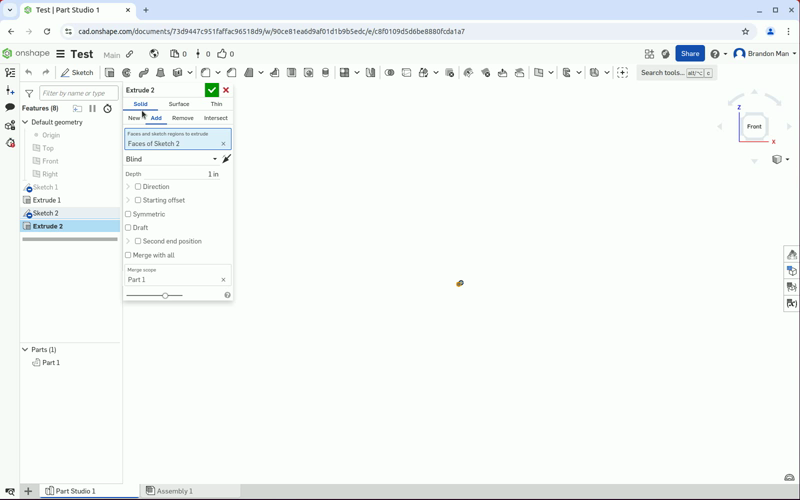
mouse_move(137, 120)
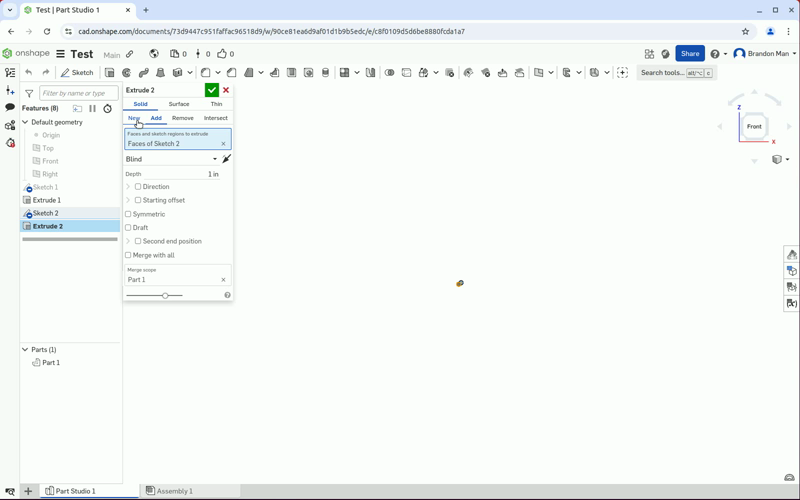
click(137, 120)
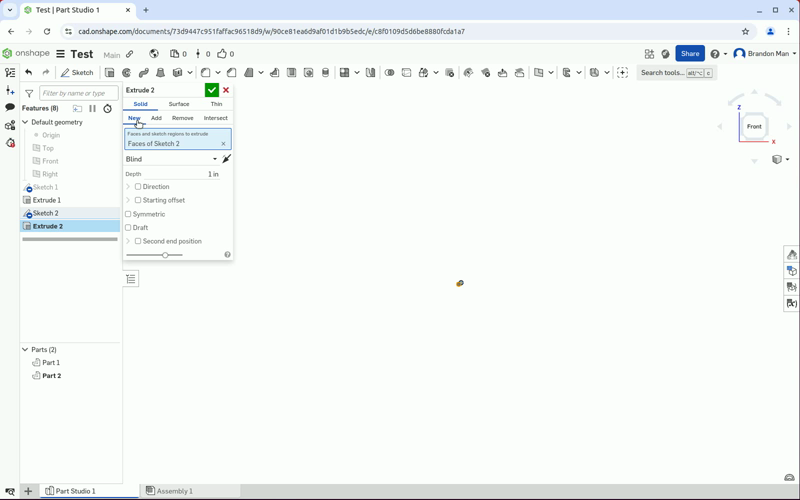
key(tab, 4)
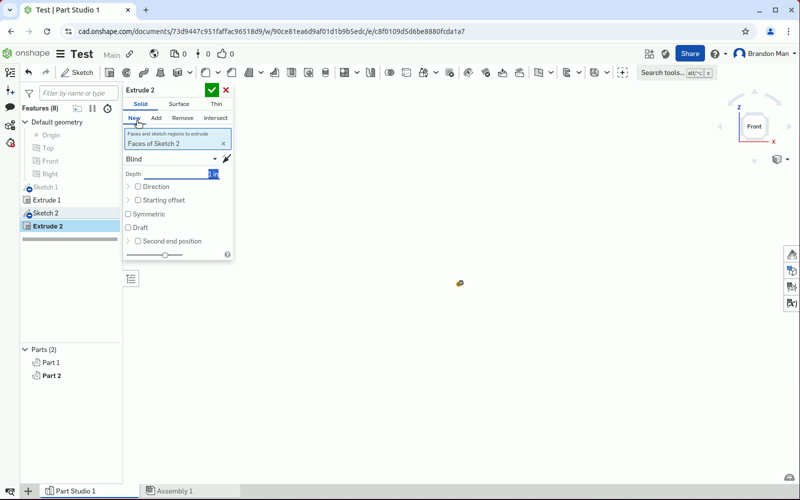
text(23.108)
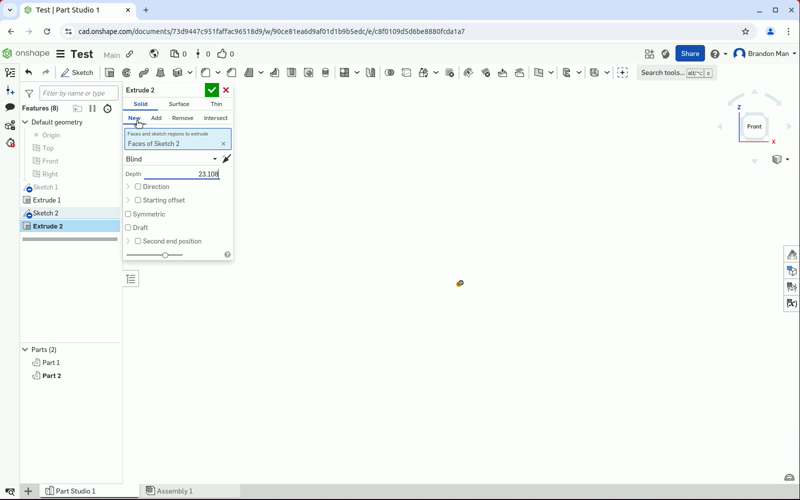
key(enter)
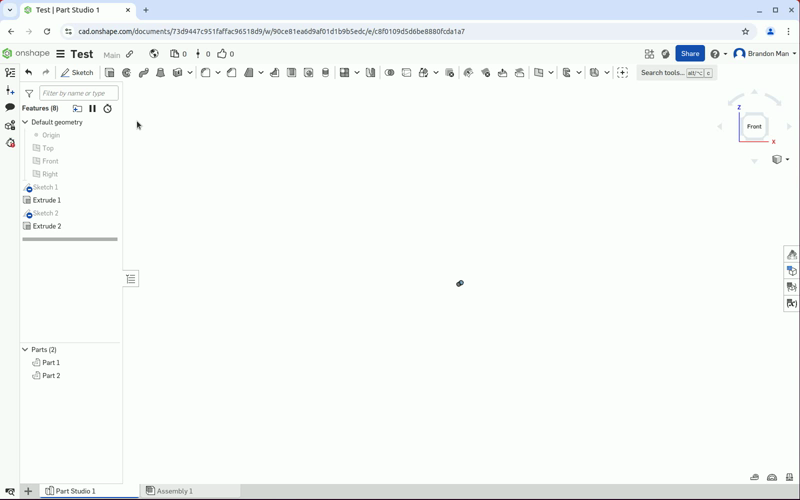
key(shift+h)
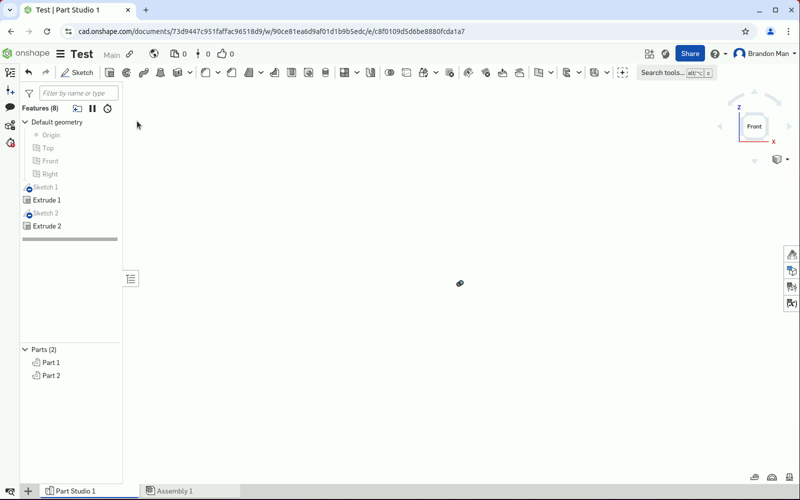
key(shift+h)
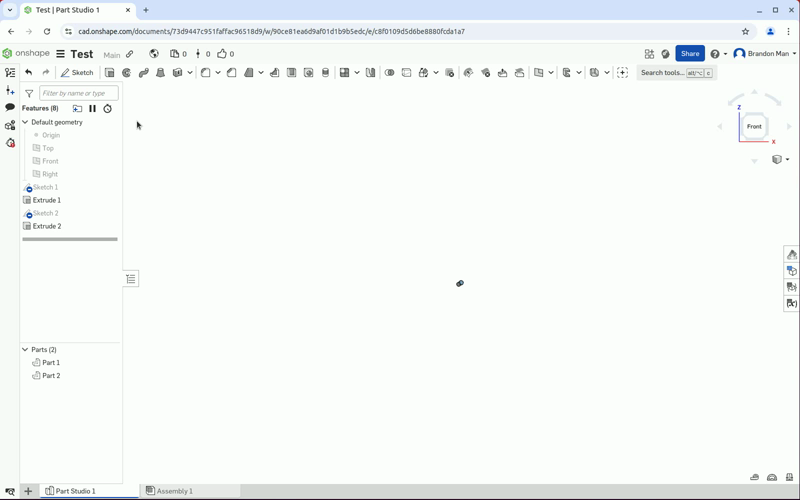
mouse_move(73, 189)
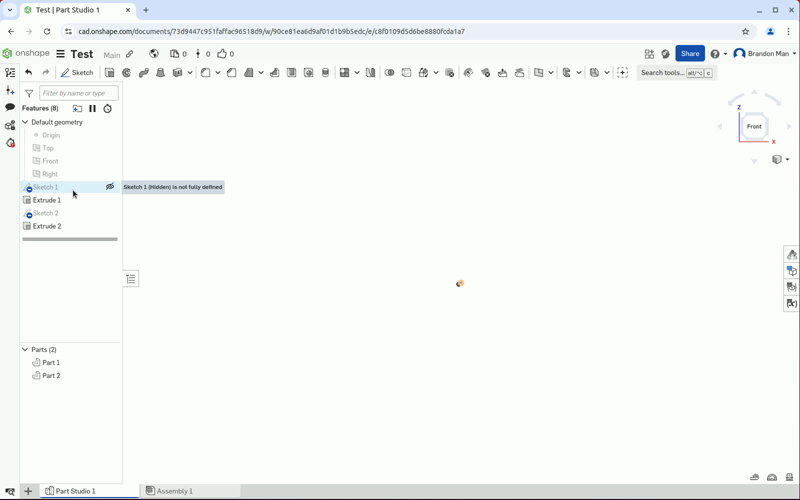
click(73, 189)
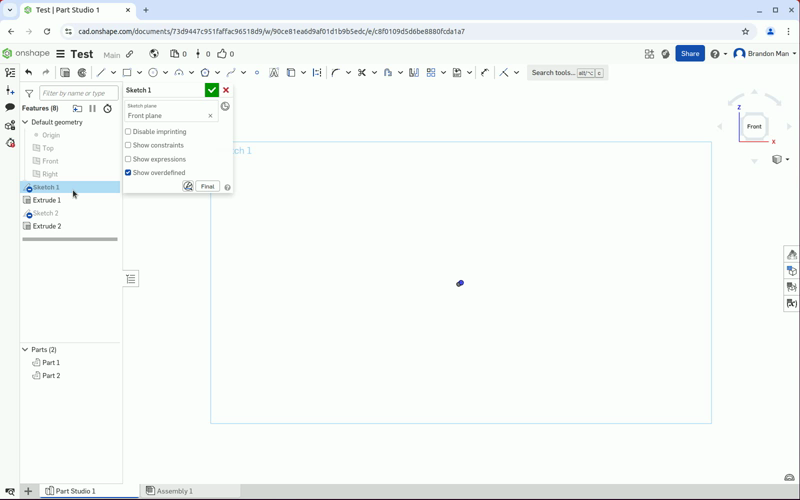
mouse_move(229, 92)
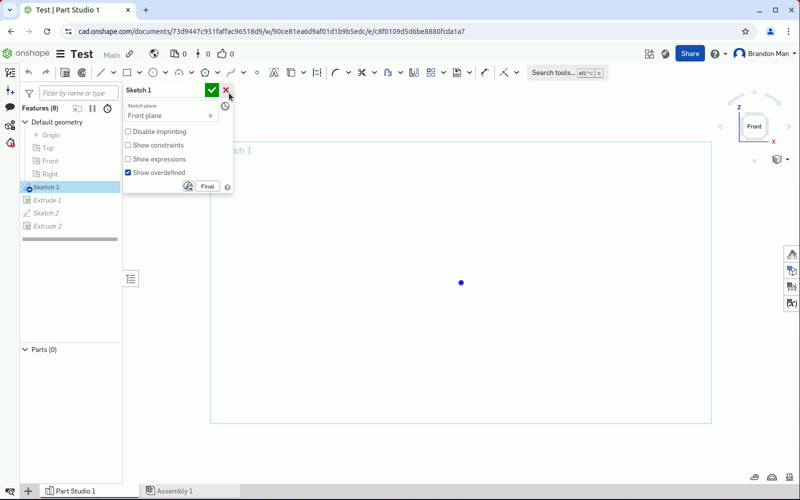
click(229, 92)
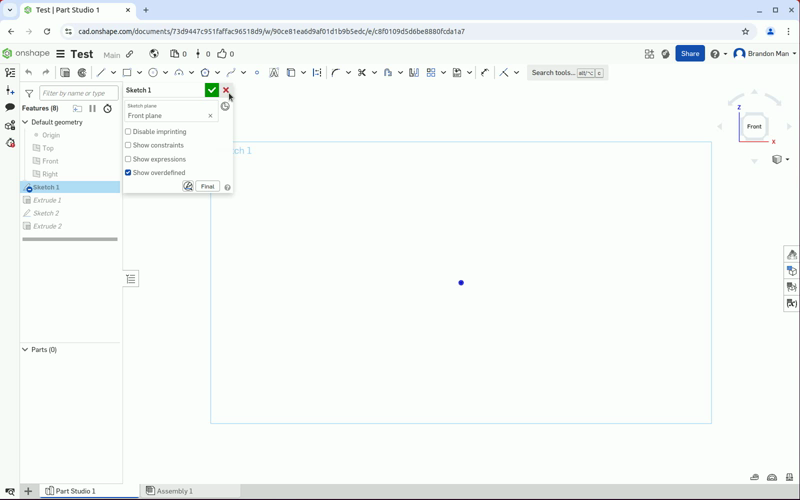
key(shift+s)
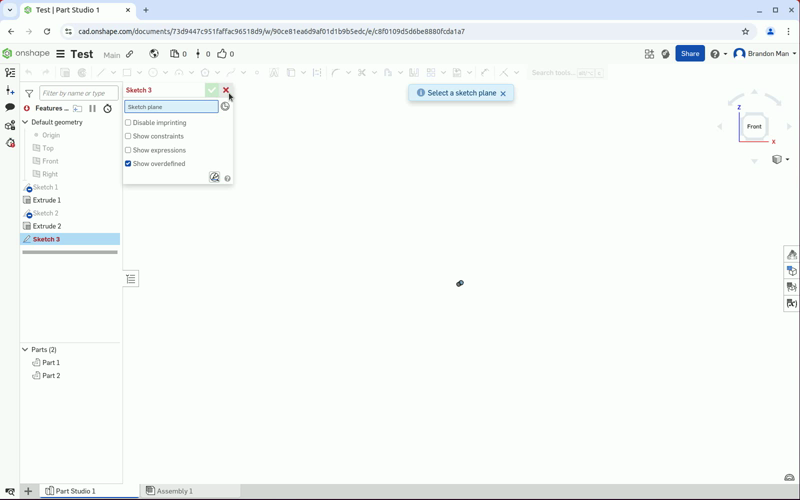
mouse_move(73, 163)
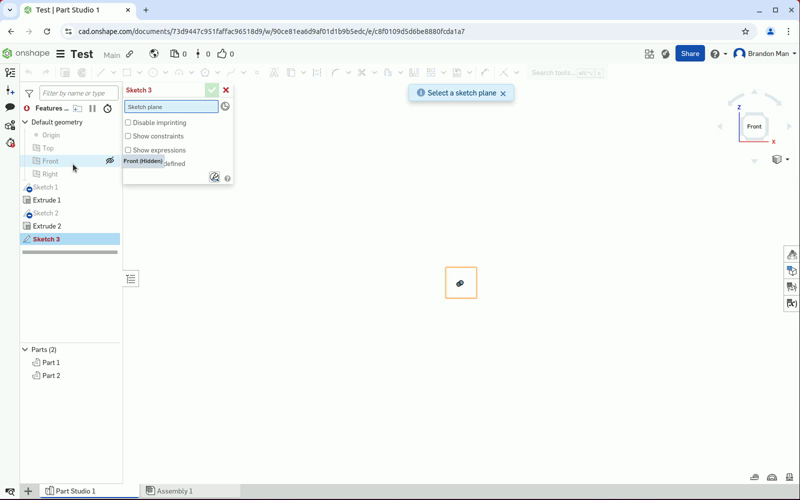
click(73, 163)
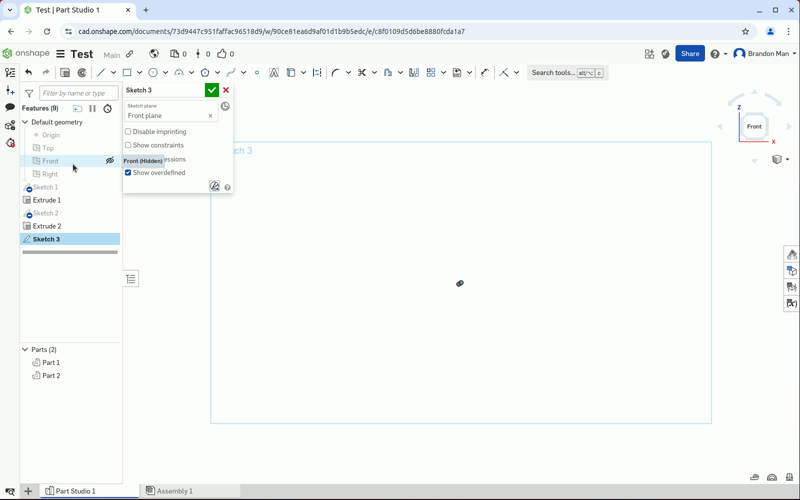
mouse_move(73, 352)
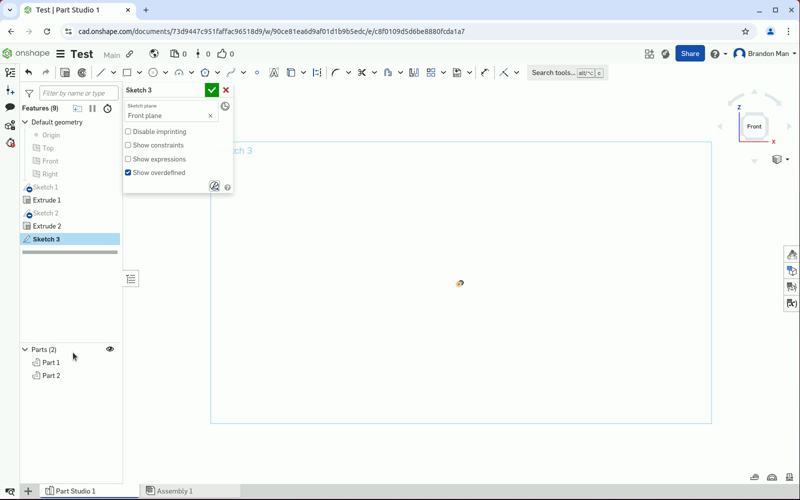
key(y)
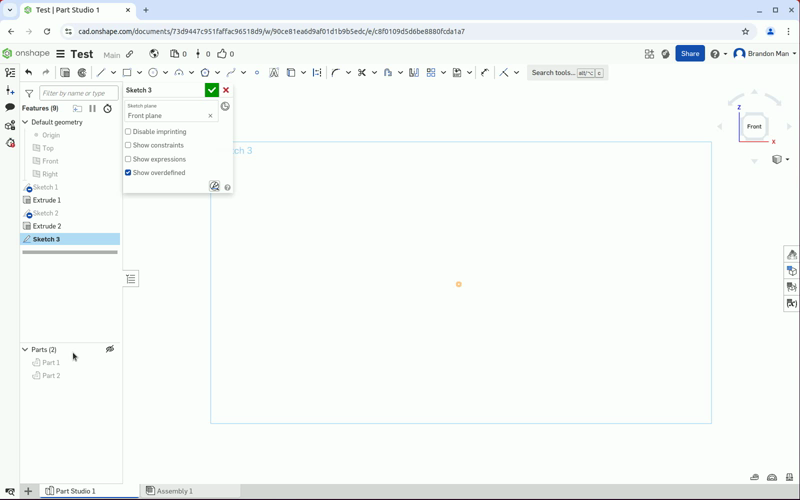
key(c)
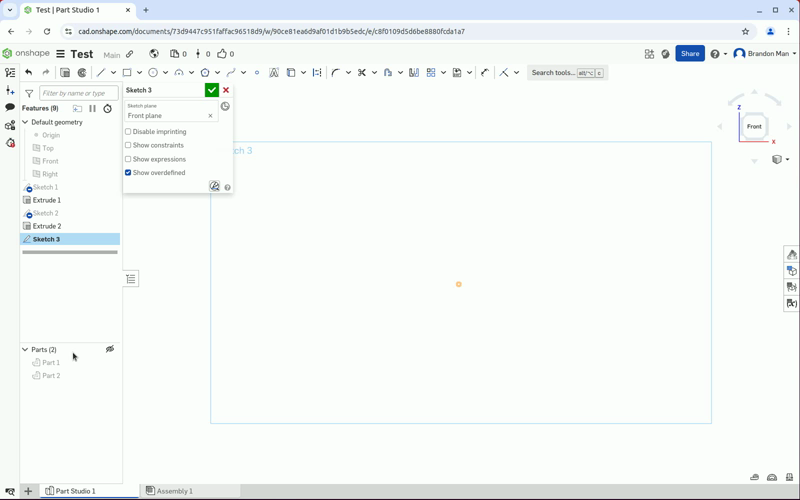
key_down(shift)
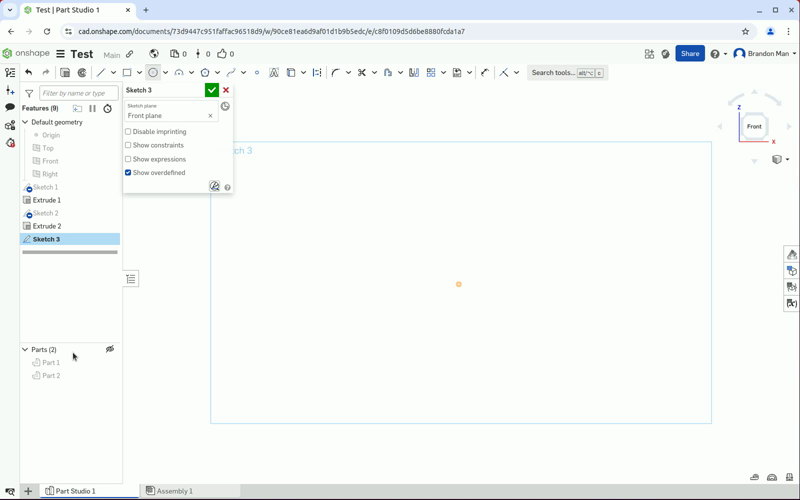
mouse_move(458, 286)
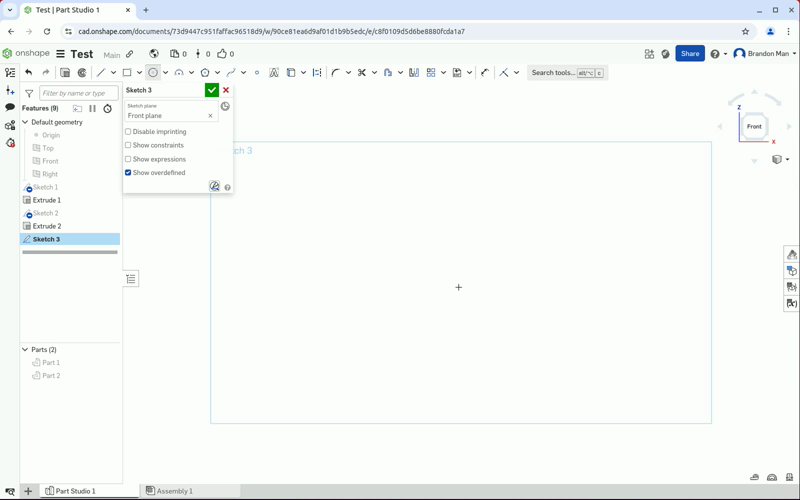
click(458, 286)
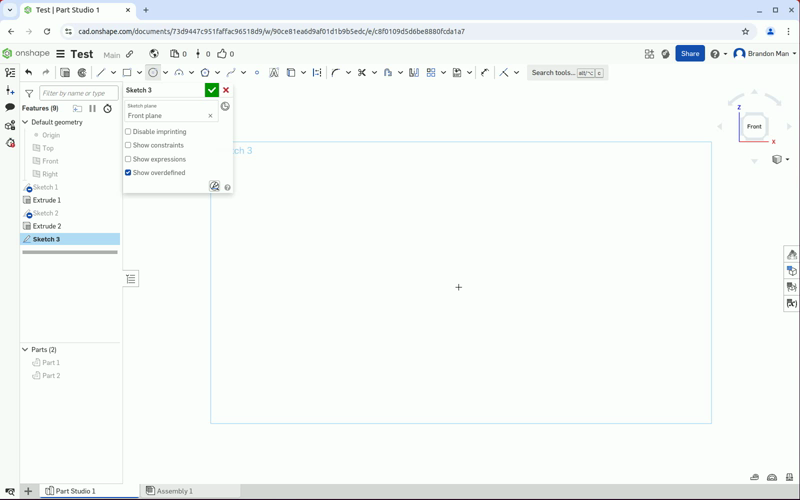
key_up(shift)
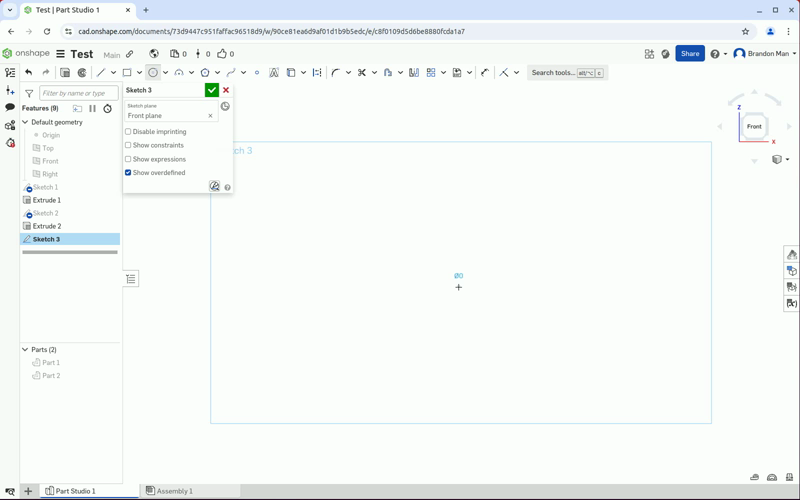
mouse_move(460, 286)
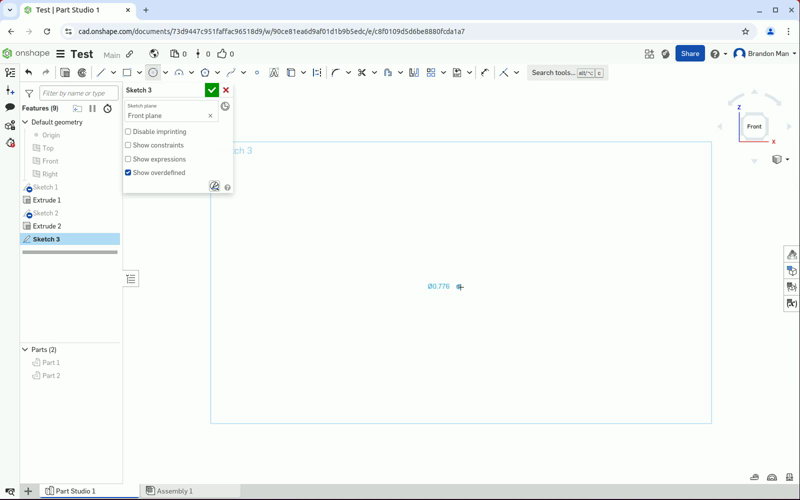
scroll(6)
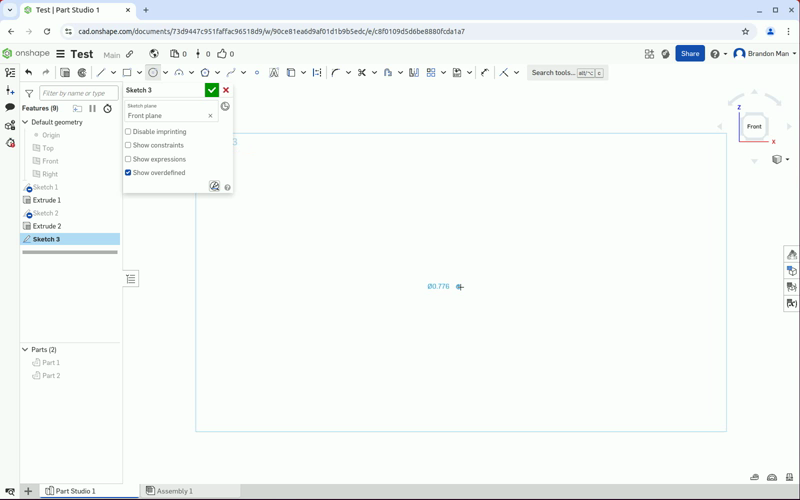
scroll(6)
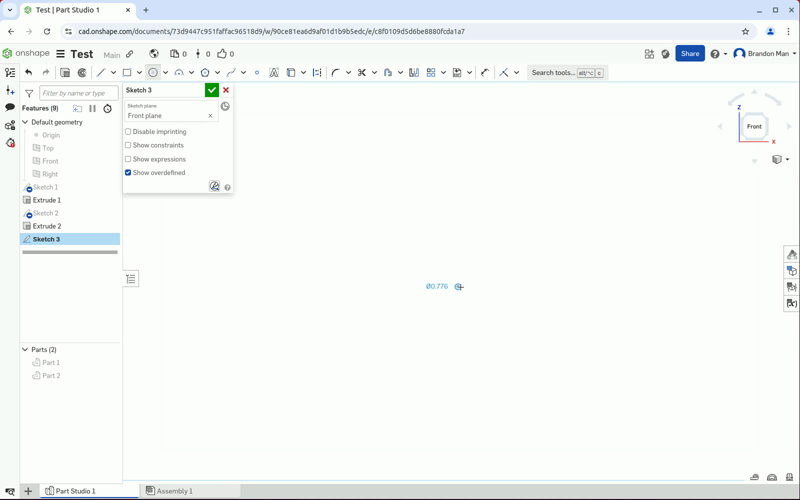
scroll(6)
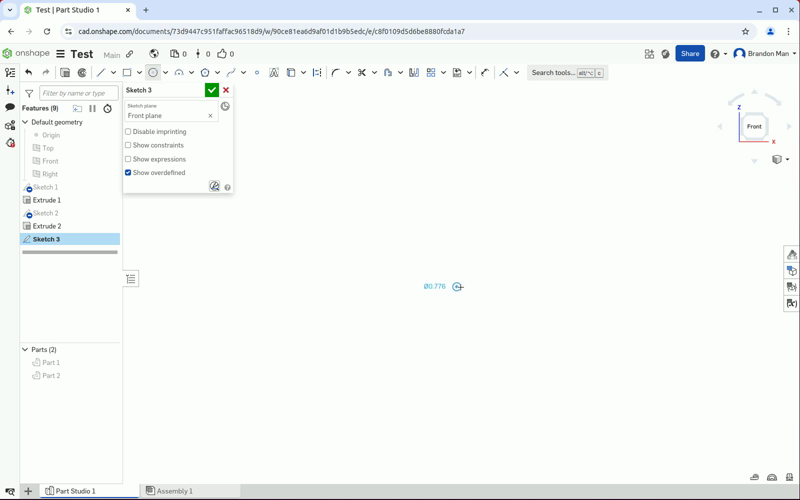
scroll(6)
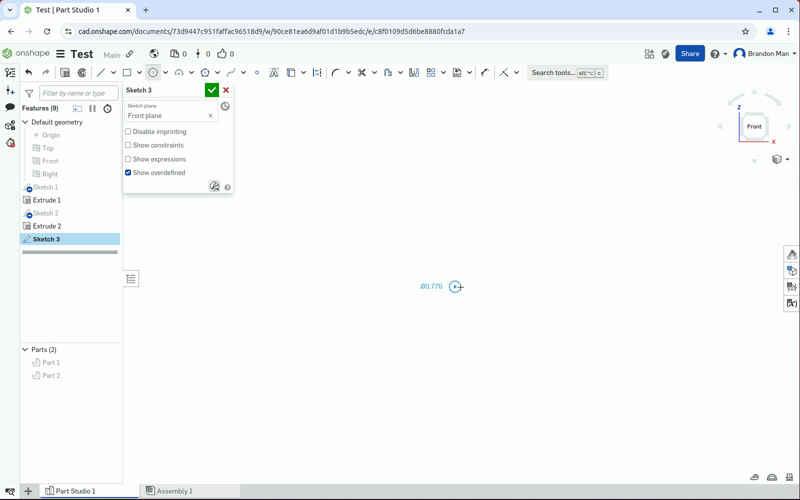
scroll(6)
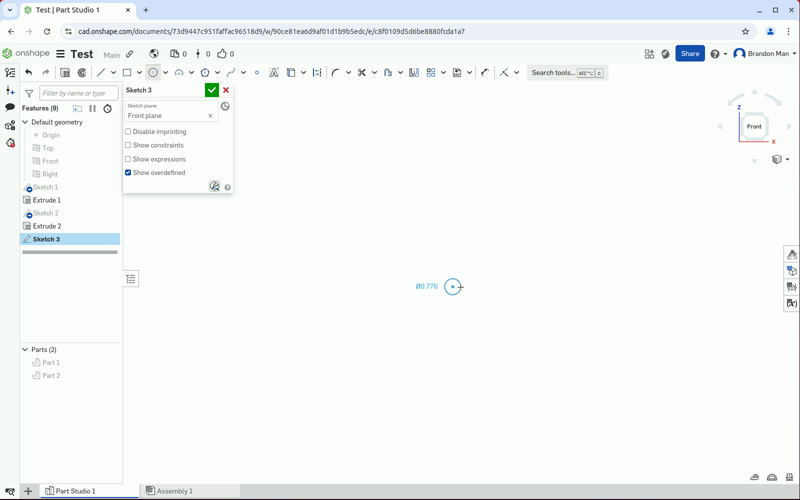
scroll(6)
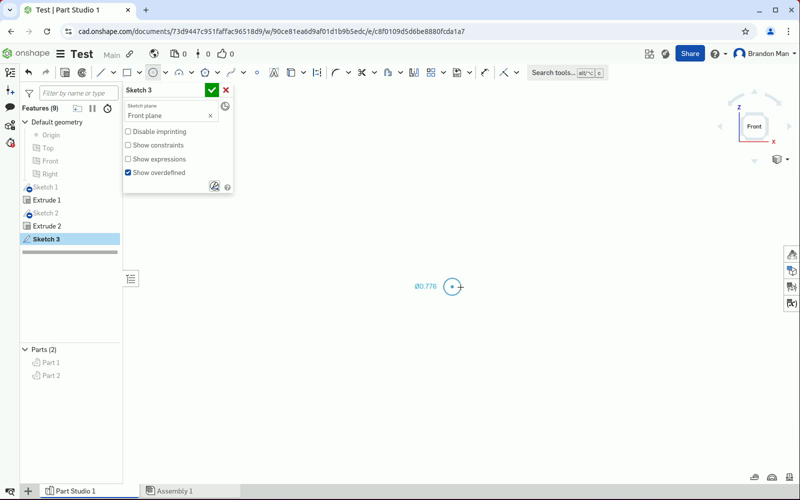
scroll(6)
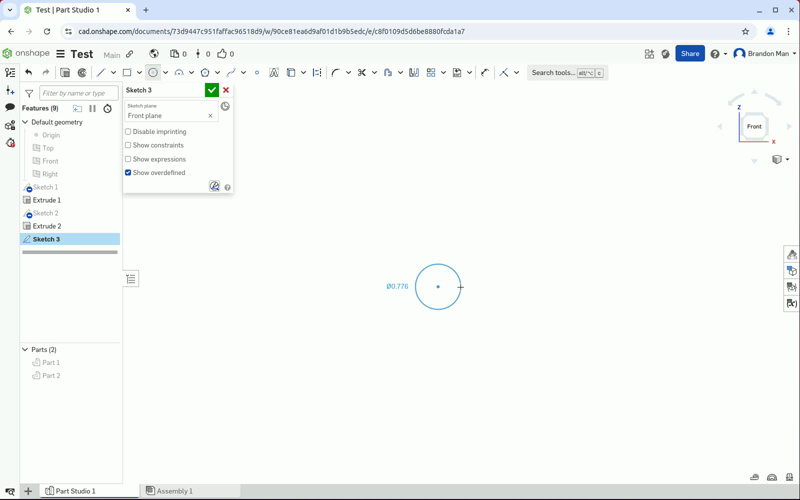
click(460, 286)
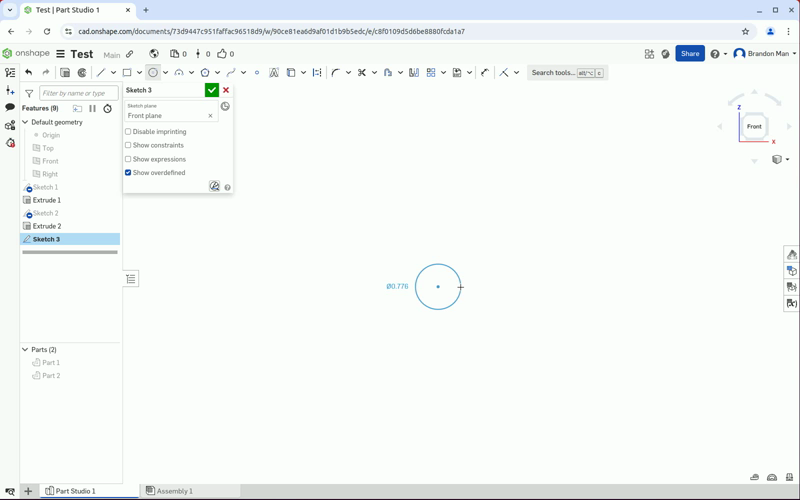
scroll(-6)
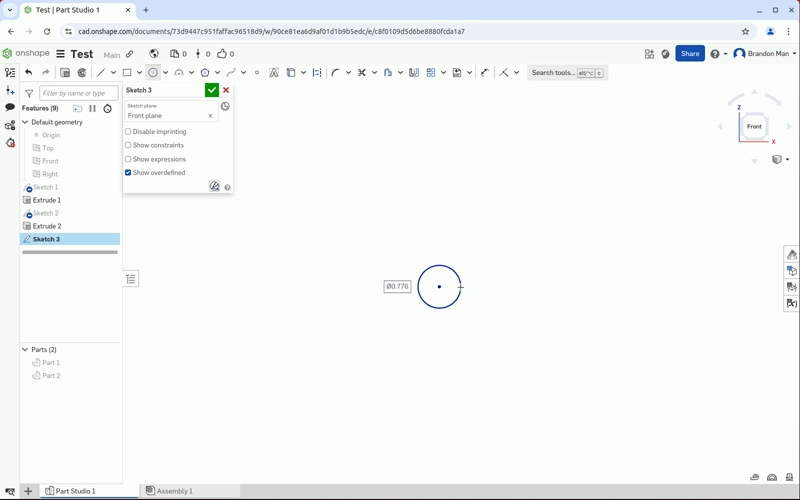
scroll(-6)
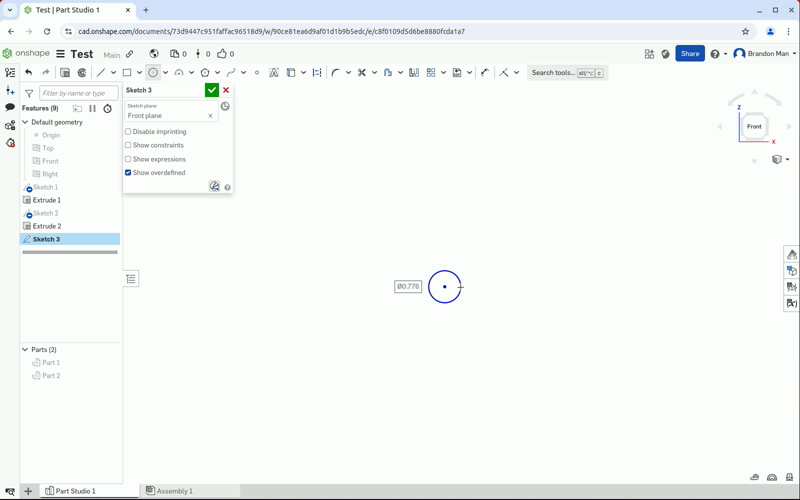
scroll(-6)
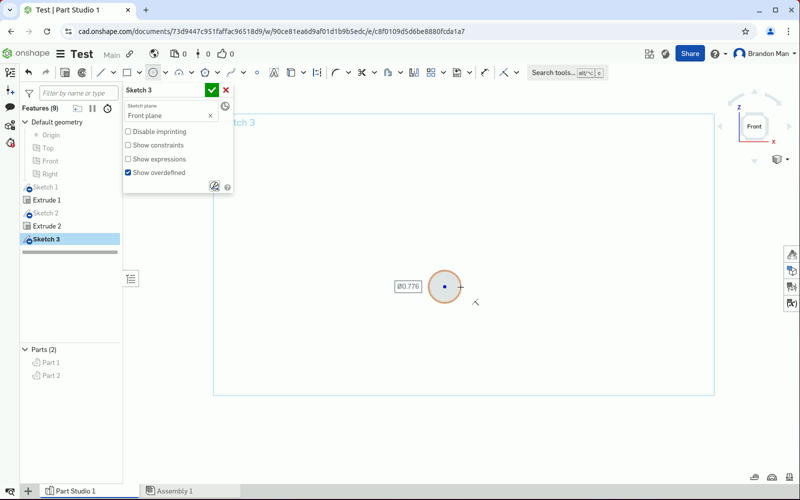
scroll(-6)
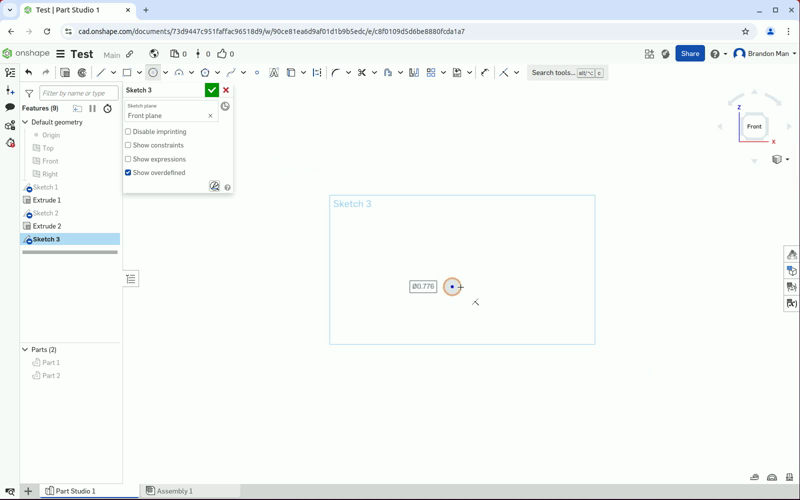
scroll(-6)
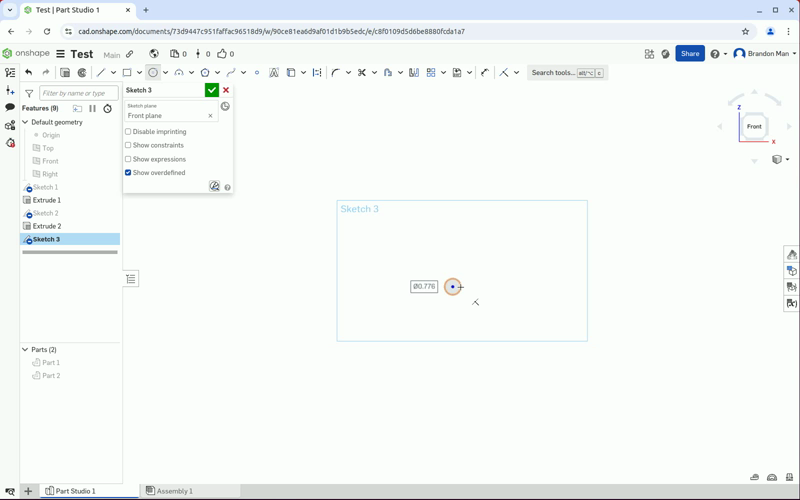
scroll(-6)
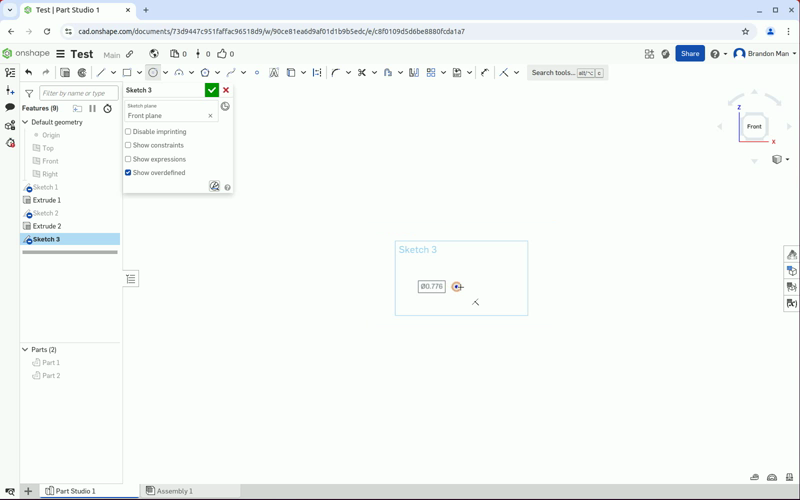
scroll(-6)
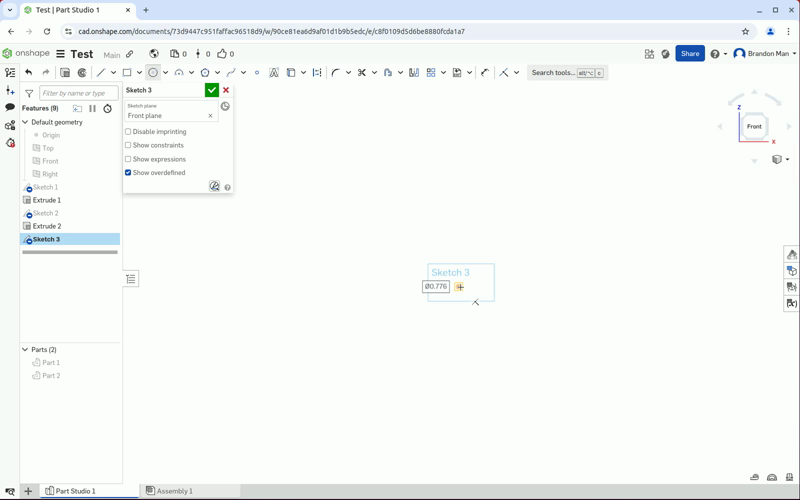
key(esc)
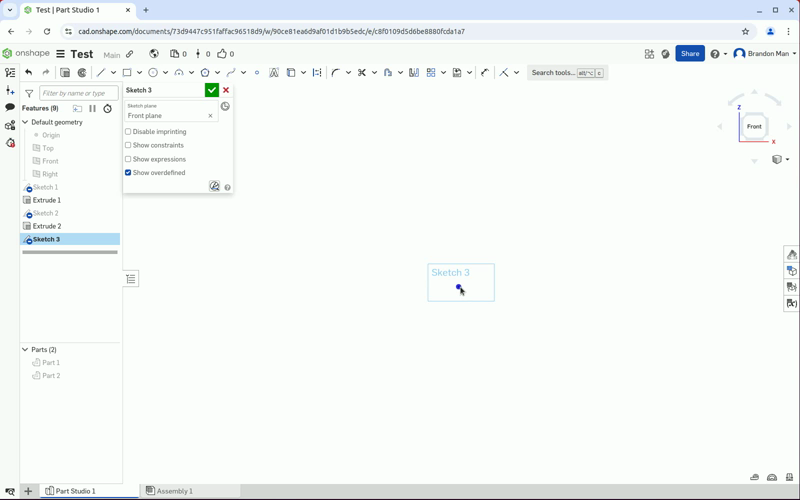
mouse_move(460, 286)
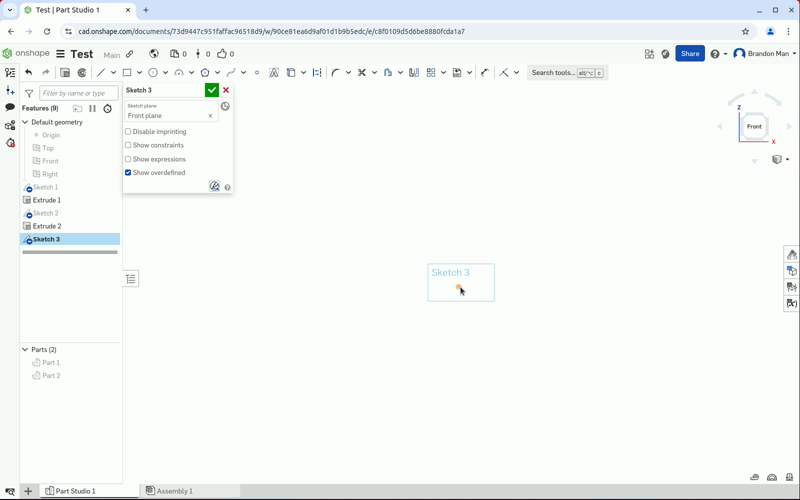
scroll(6)
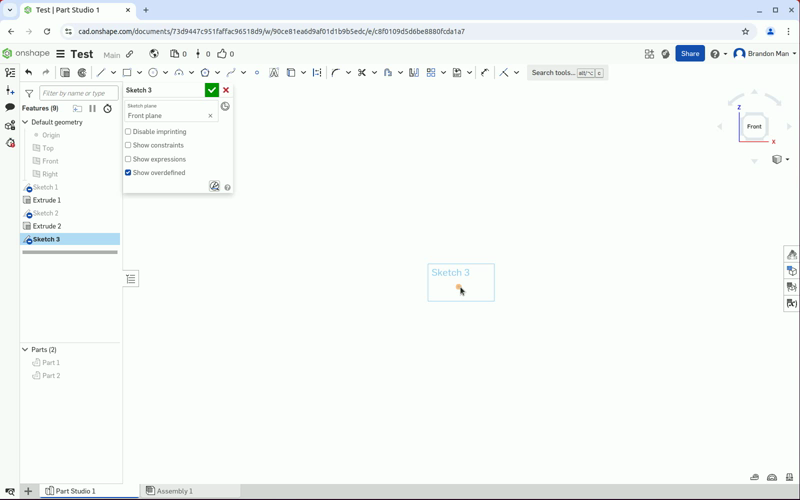
scroll(6)
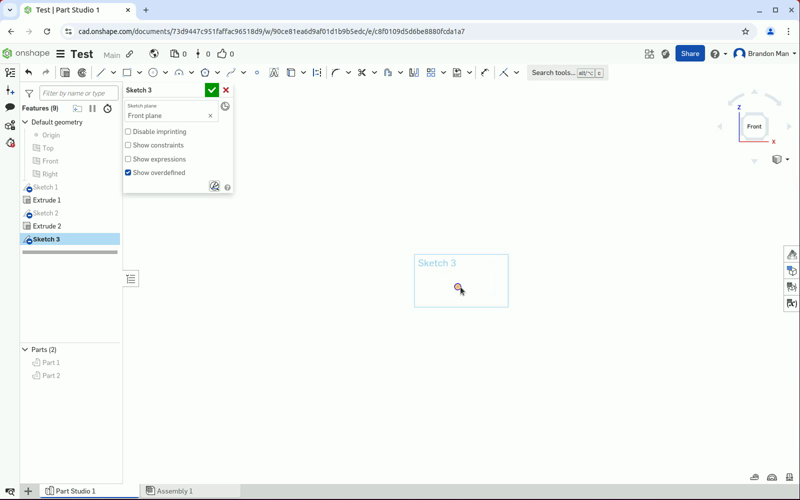
scroll(6)
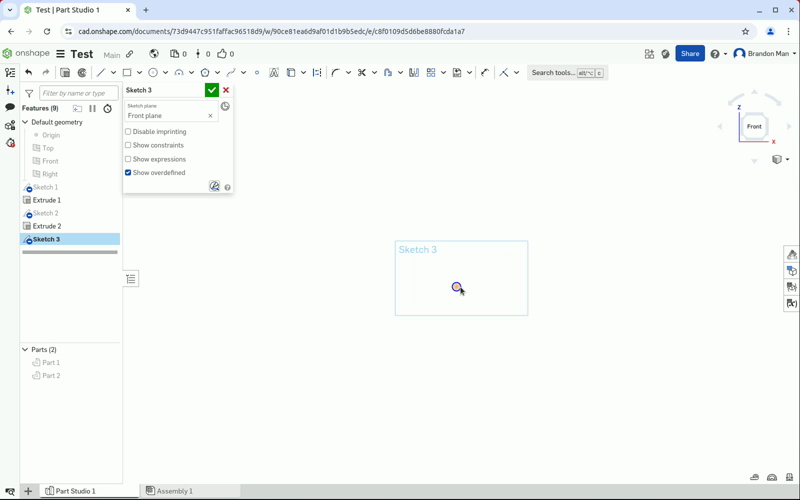
scroll(6)
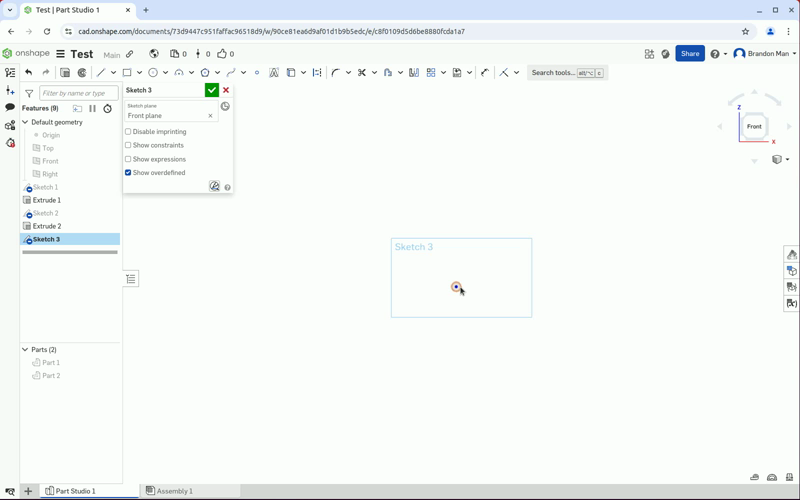
scroll(6)
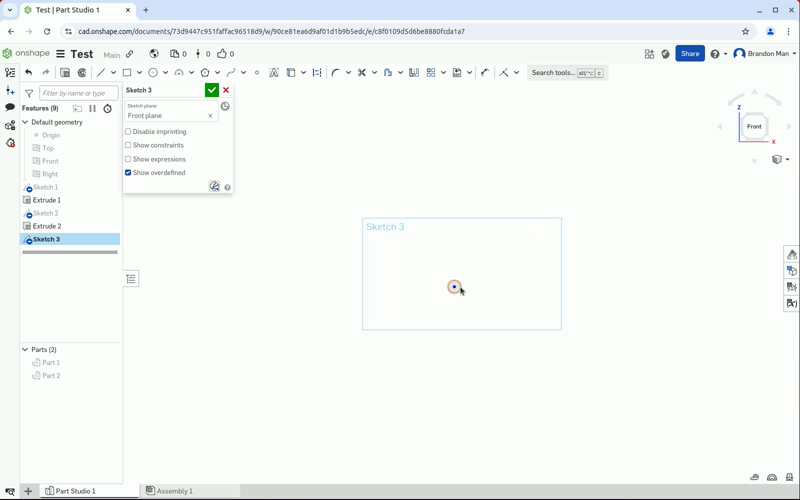
scroll(6)
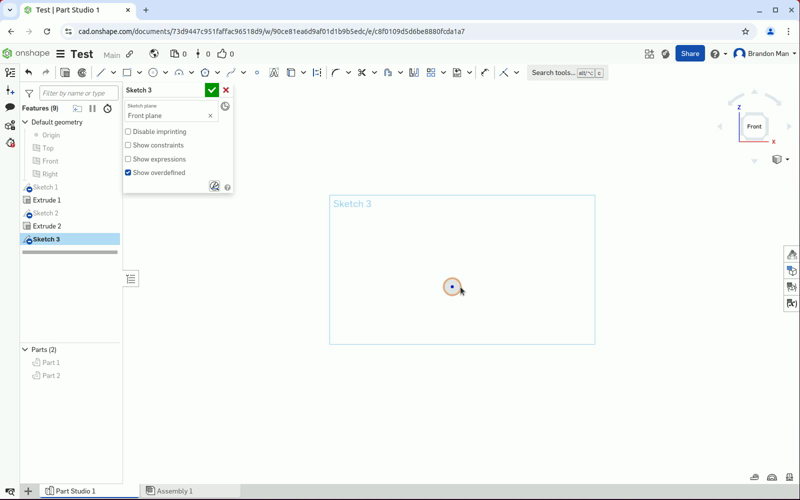
scroll(6)
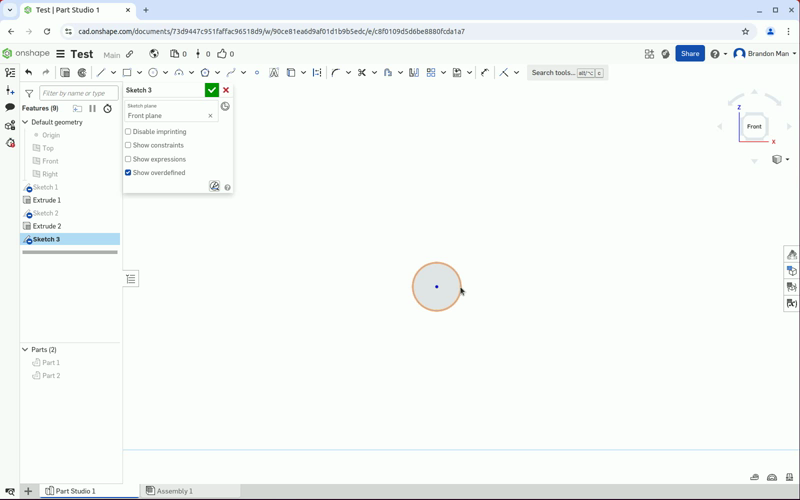
click(460, 286)
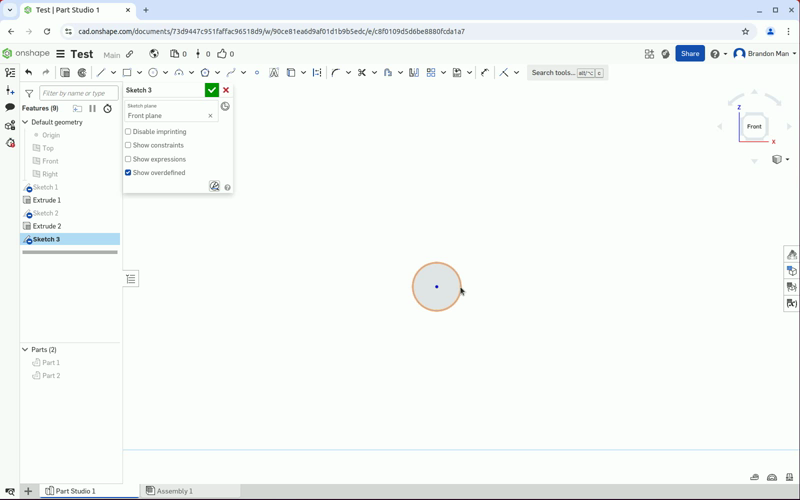
scroll(-6)
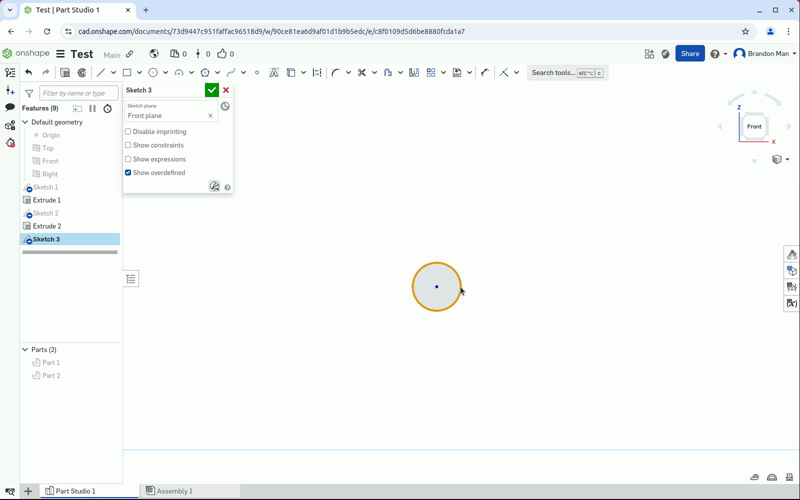
scroll(-6)
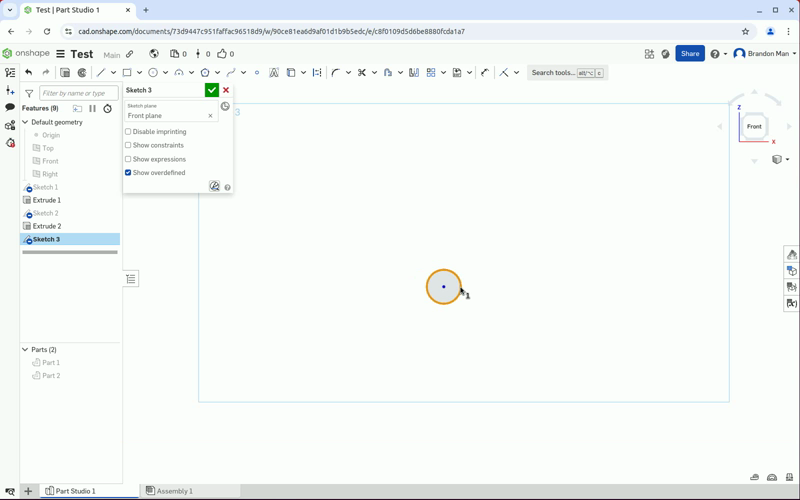
scroll(-6)
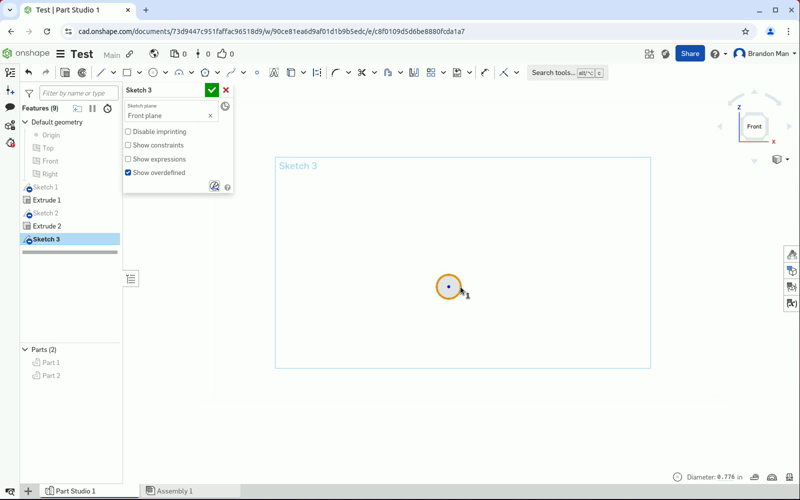
scroll(-6)
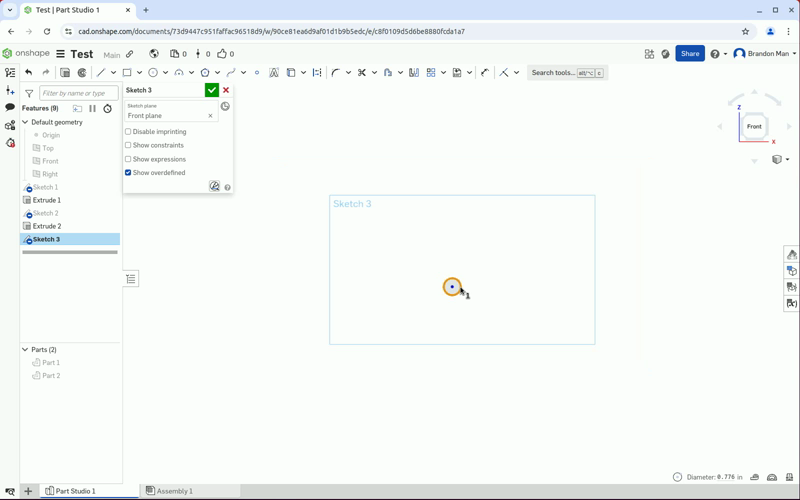
scroll(-6)
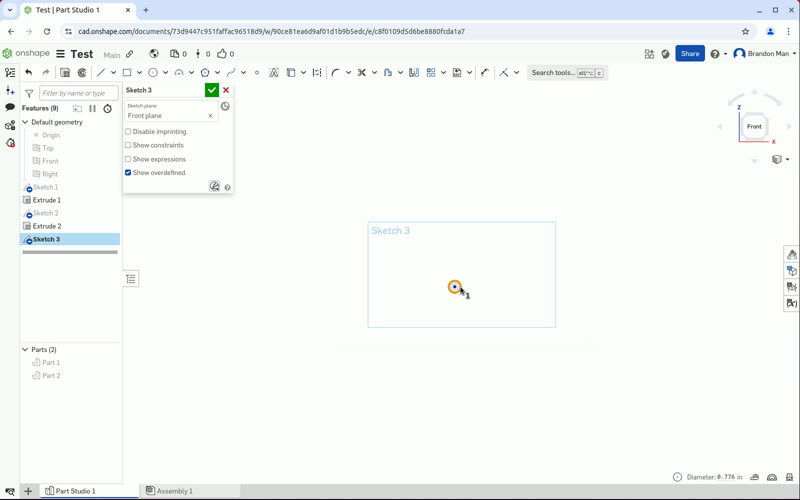
scroll(-6)
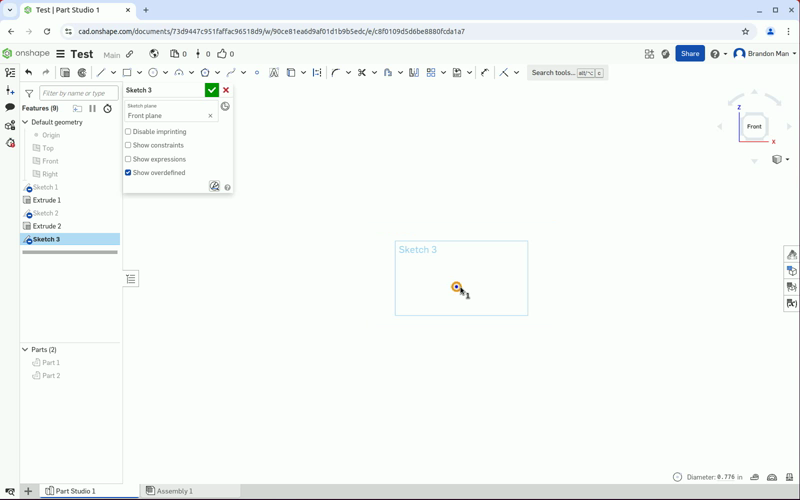
scroll(-6)
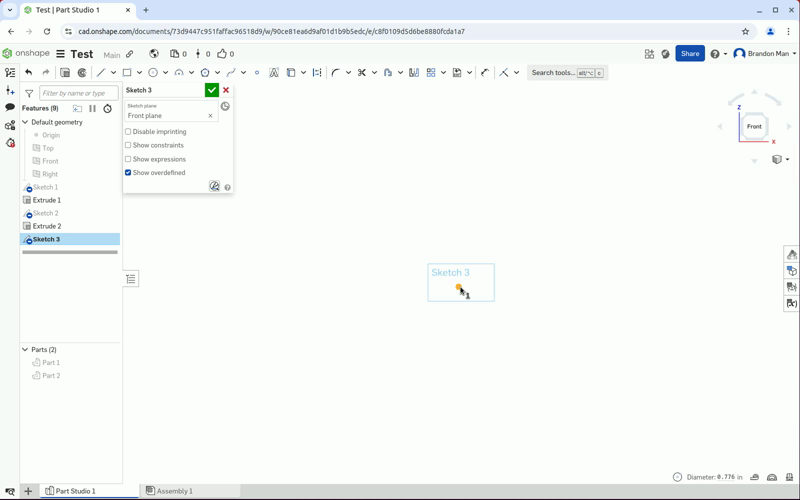
mouse_move(73, 352)
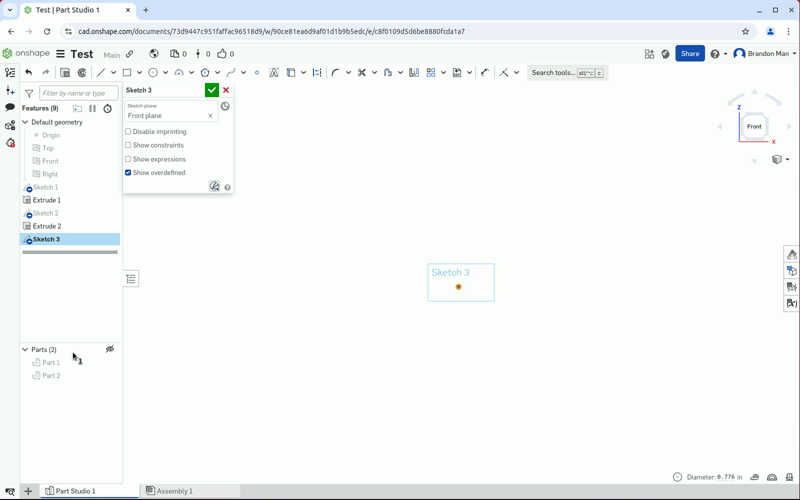
key(shift+y)
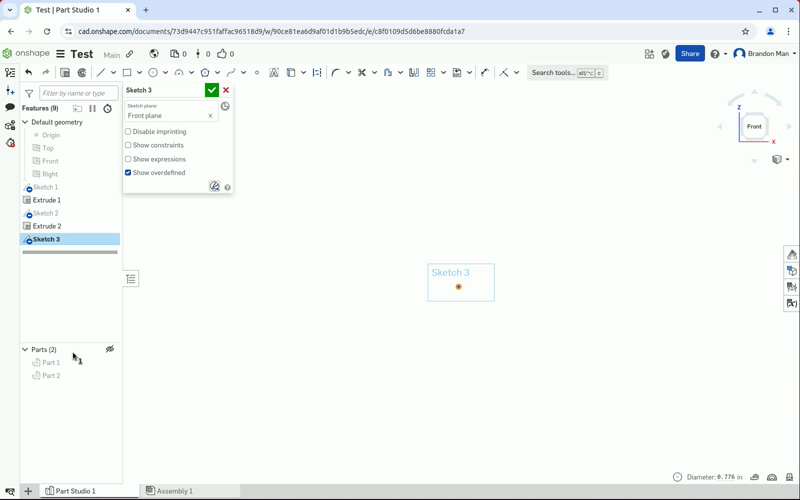
key(shift+e)
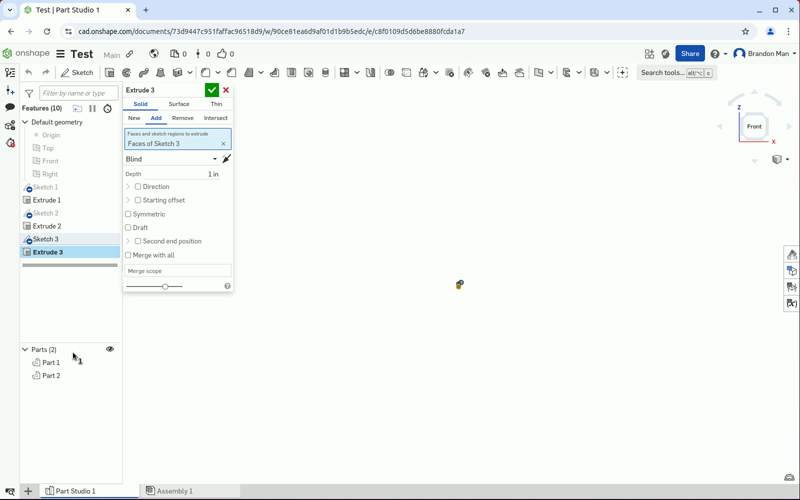
mouse_move(143, 106)
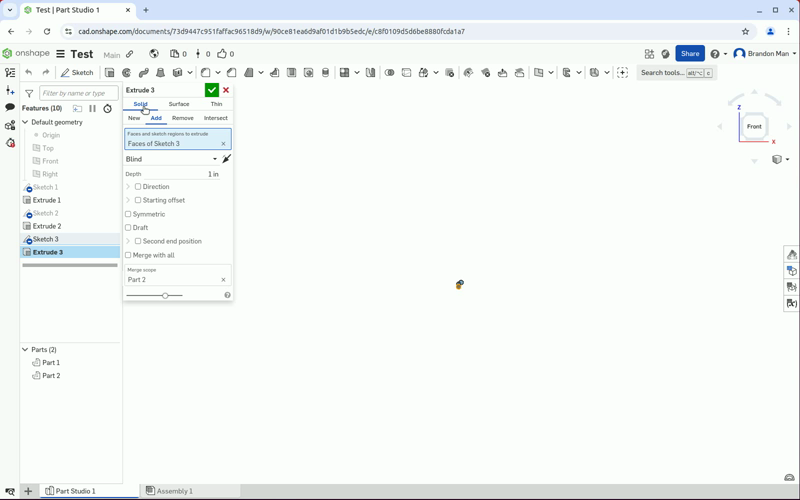
click(143, 106)
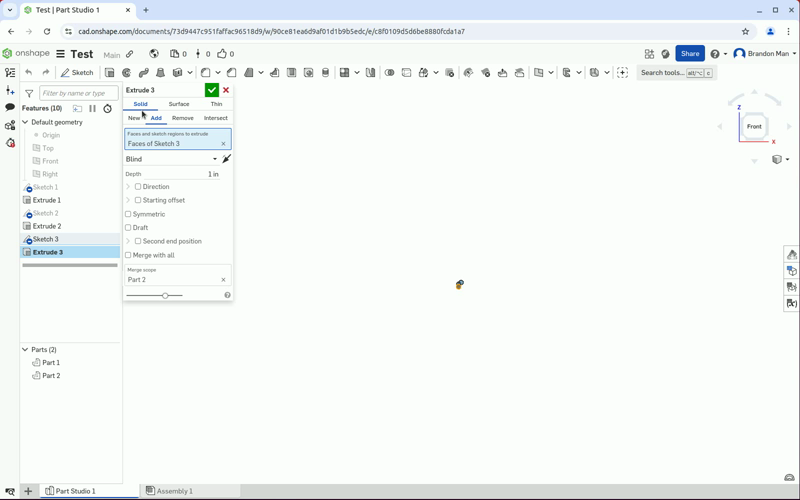
mouse_move(137, 120)
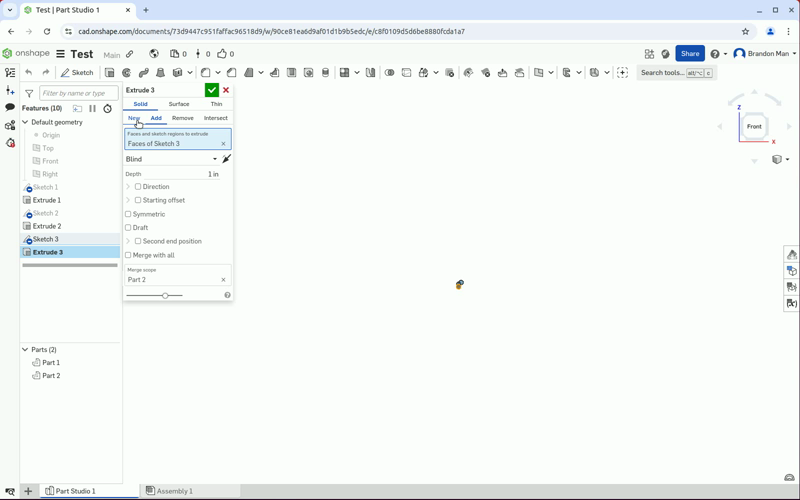
click(137, 120)
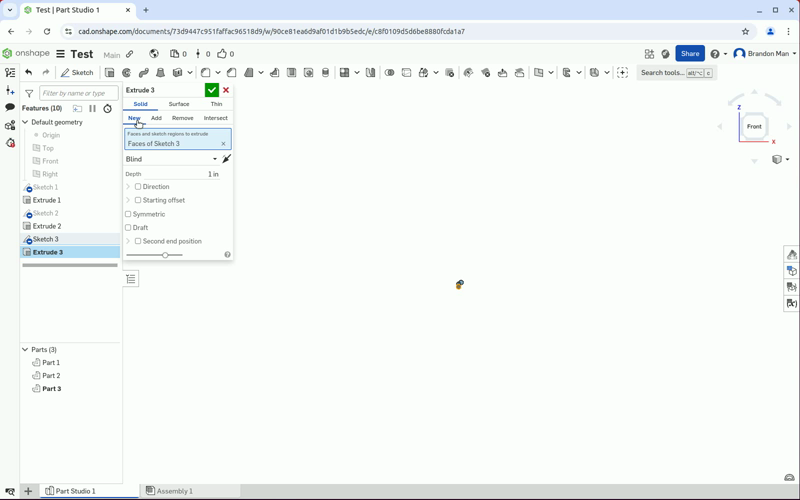
key(tab, 4)
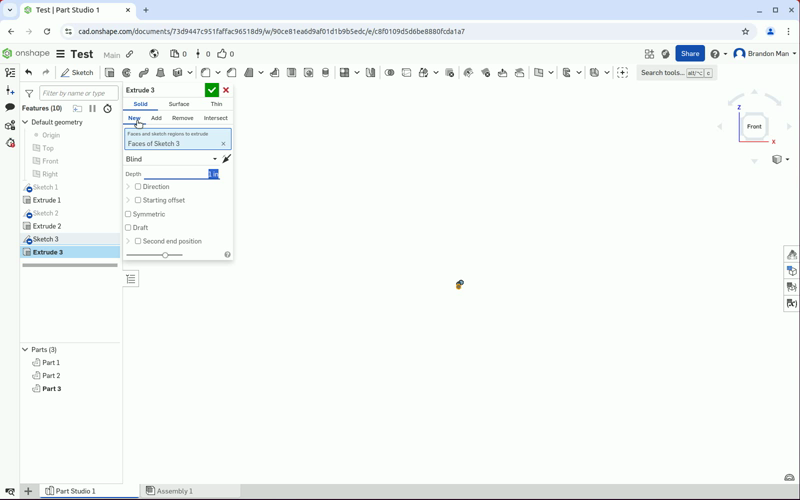
text(23.108)
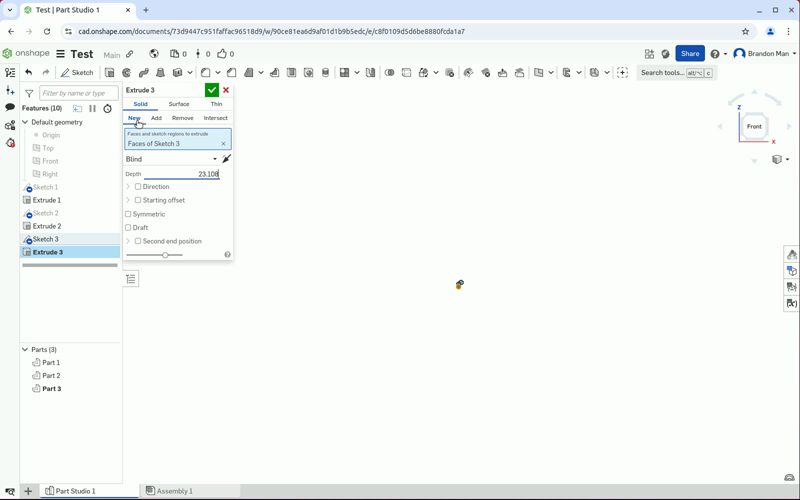
key(enter)
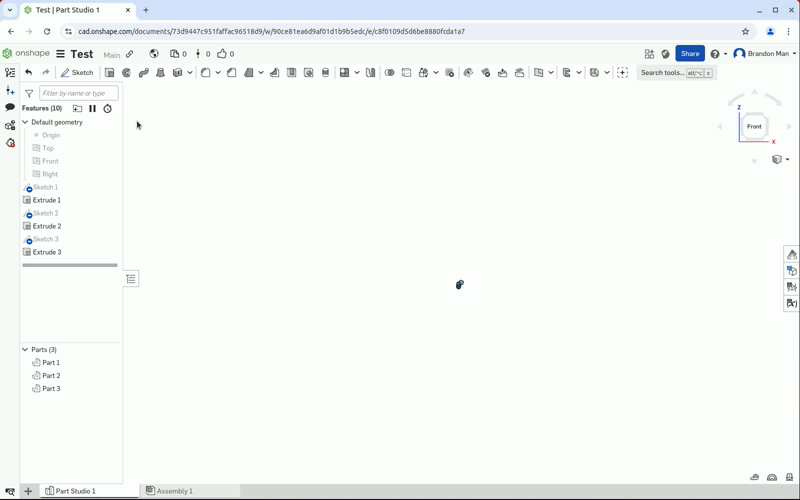
key(shift+h)
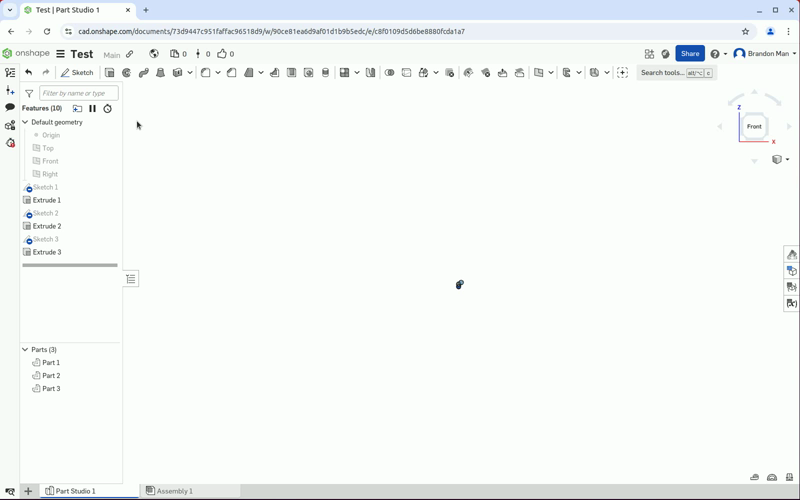
key(shift+h)
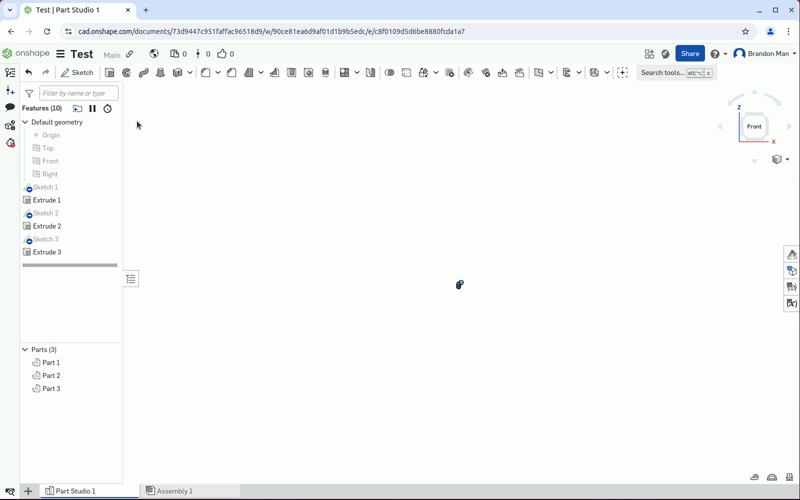
mouse_move(73, 189)
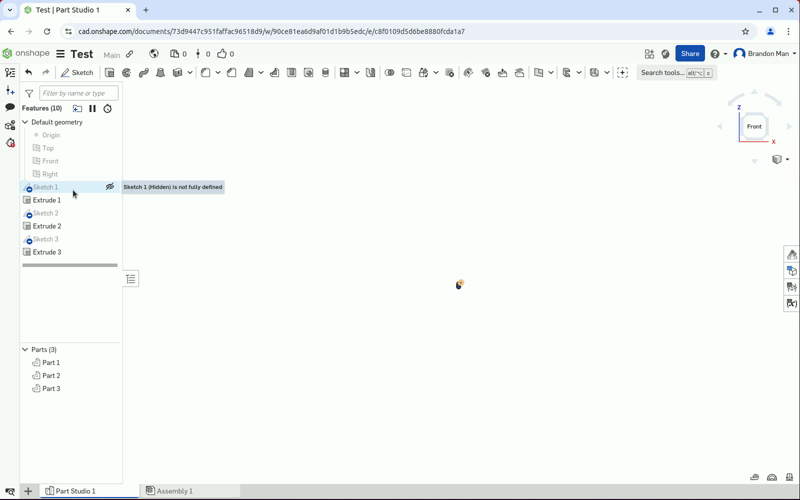
click(73, 189)
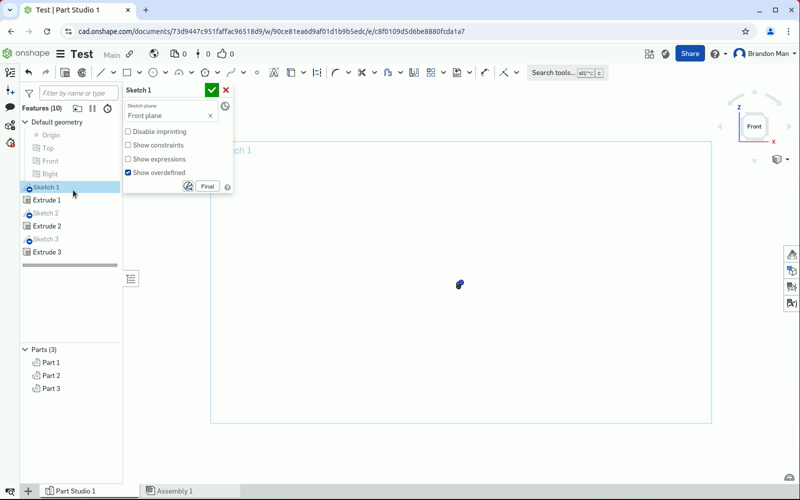
mouse_move(229, 92)
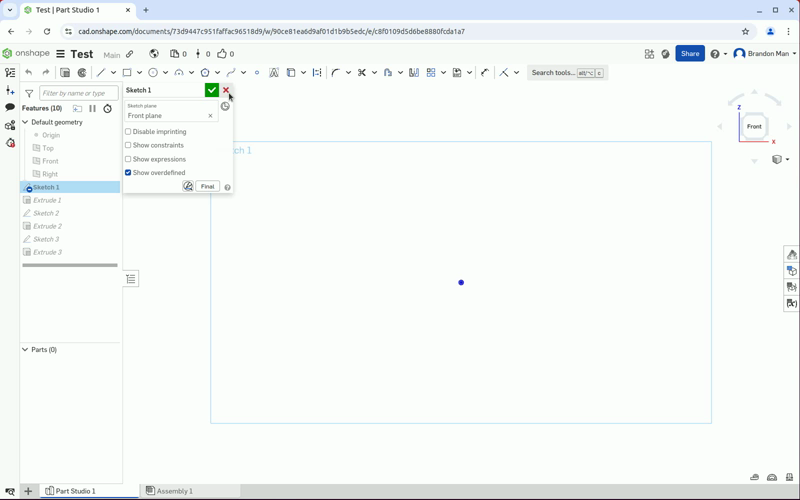
click(229, 92)
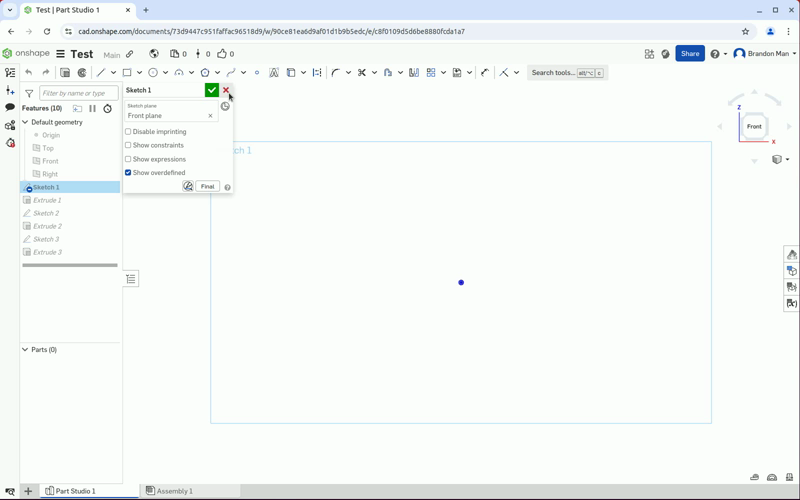
key(shift+s)
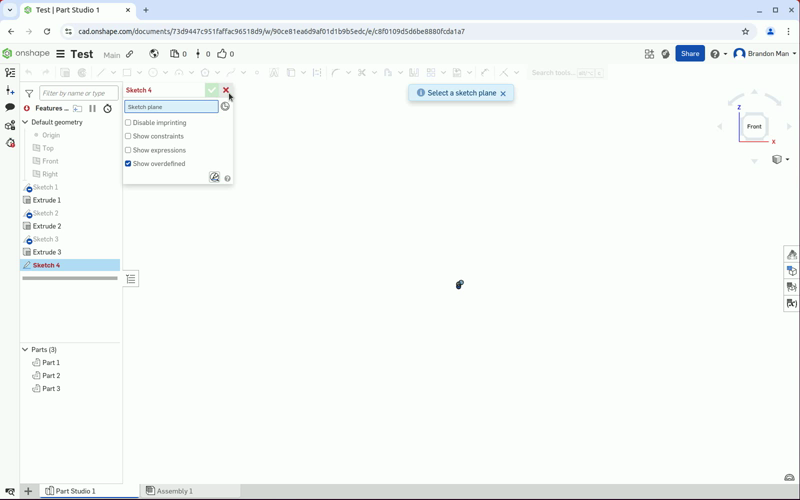
mouse_move(73, 163)
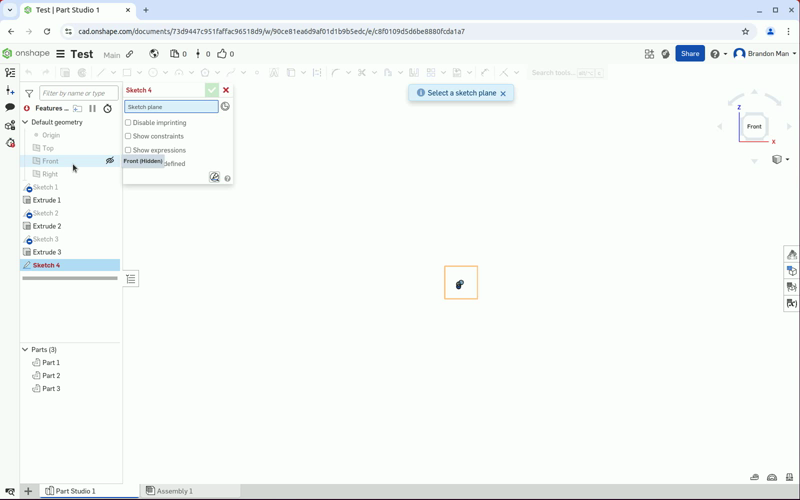
click(73, 163)
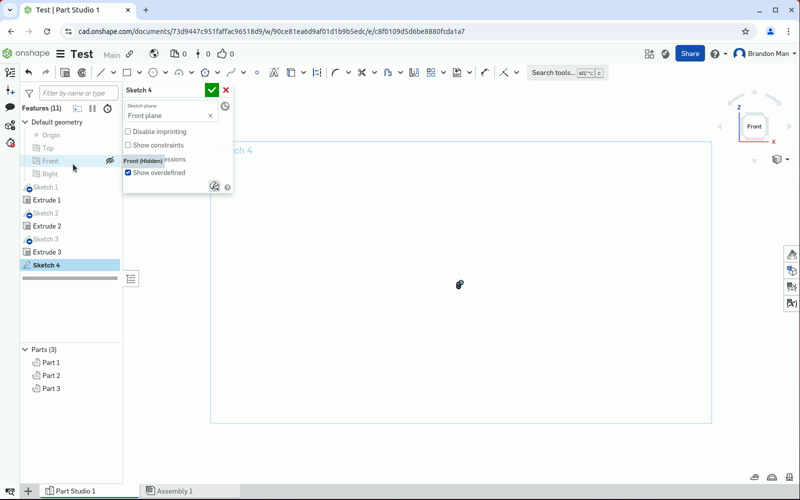
mouse_move(73, 352)
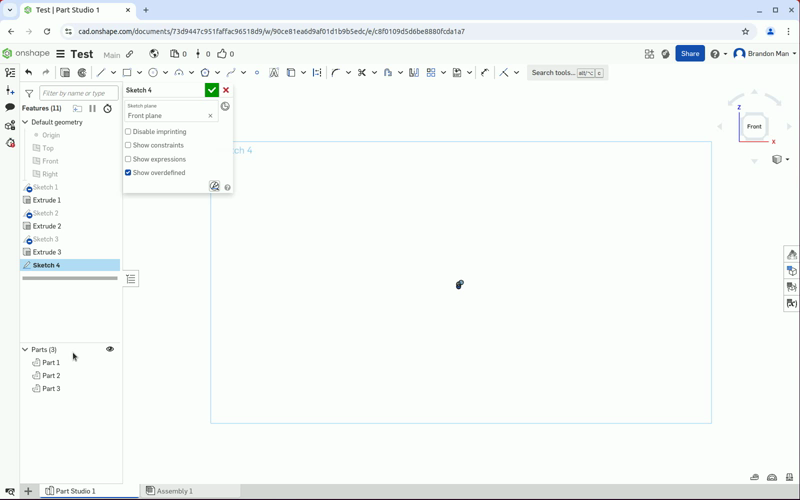
key(y)
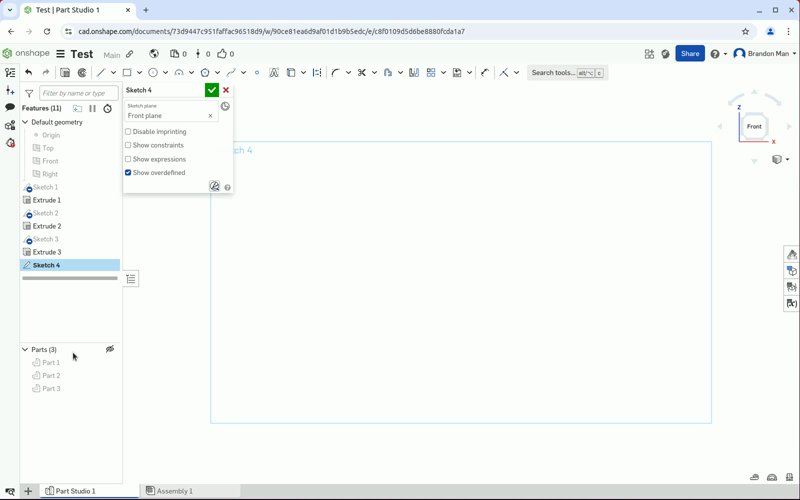
key(c)
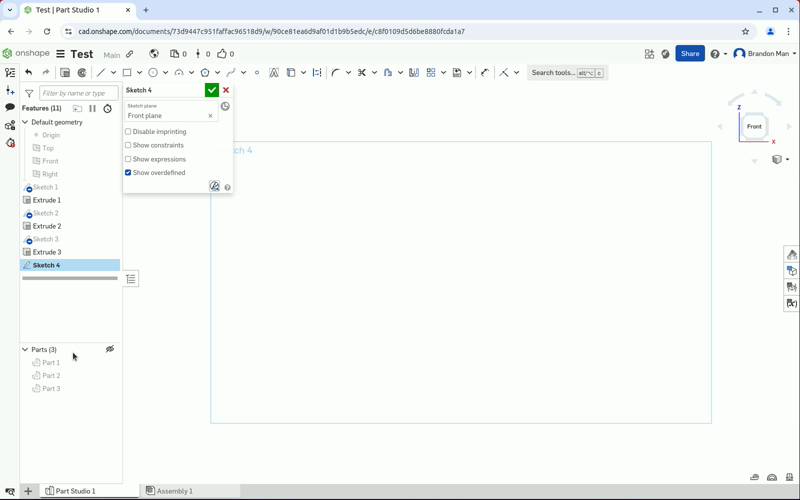
key_down(shift)
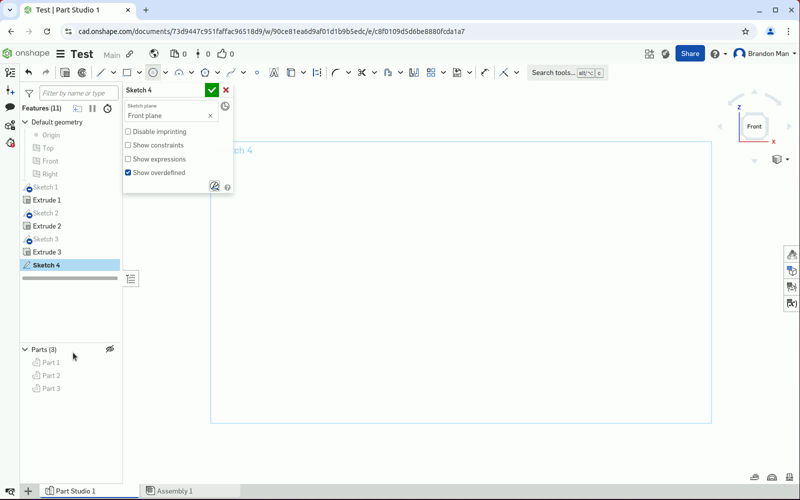
mouse_move(461, 287)
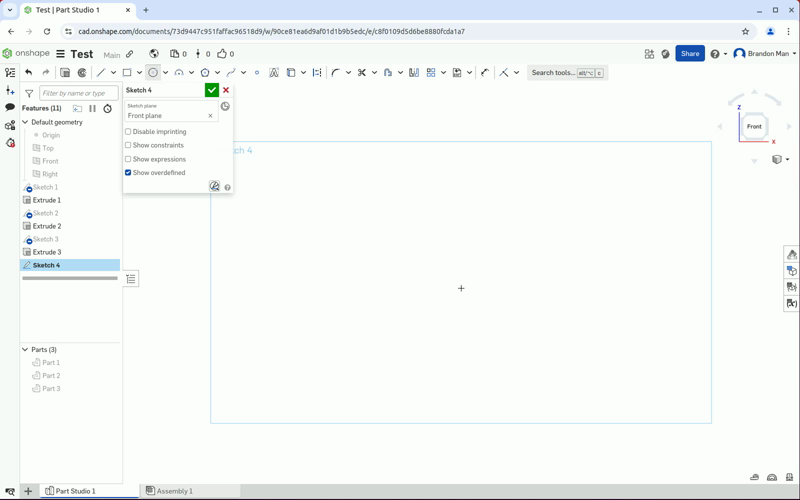
click(461, 287)
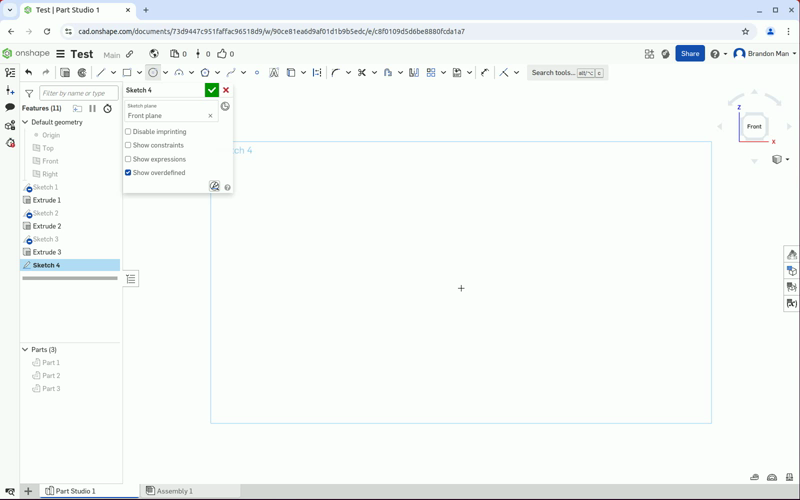
key_up(shift)
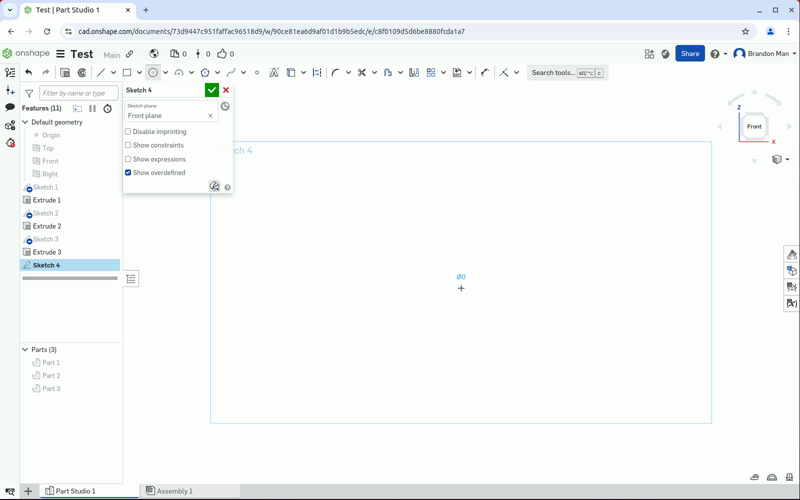
mouse_move(463, 287)
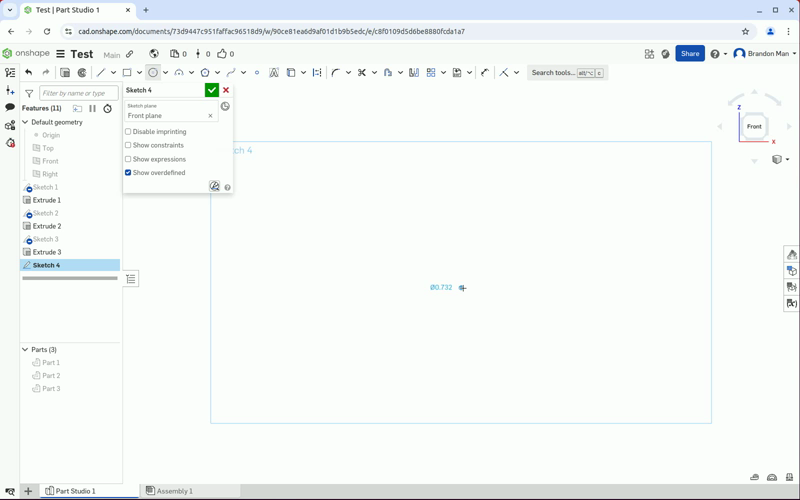
scroll(6)
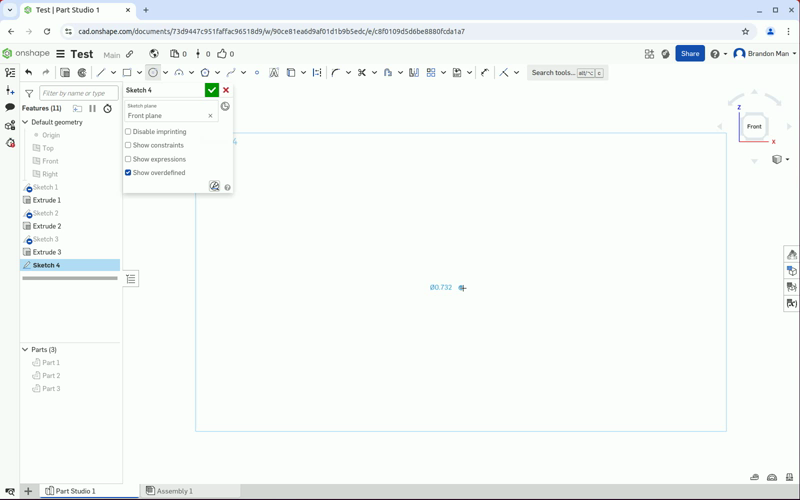
scroll(6)
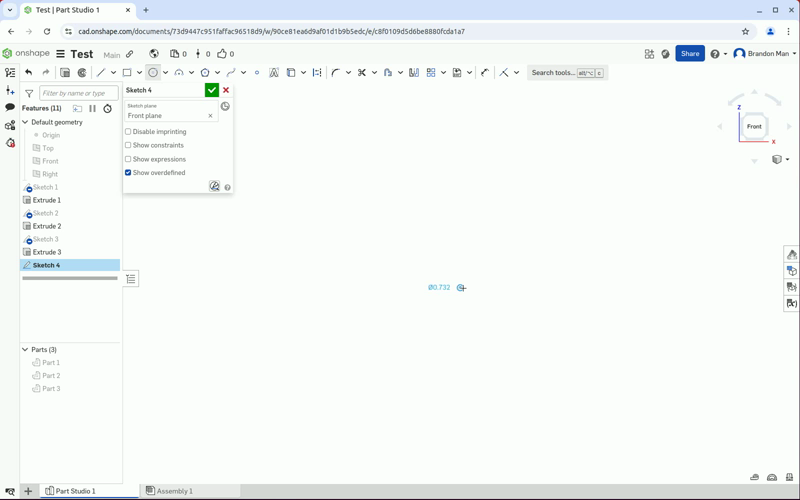
scroll(6)
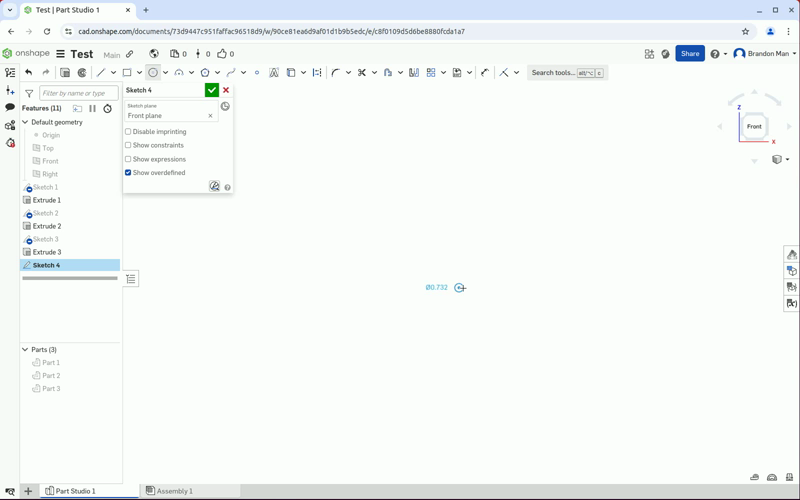
scroll(6)
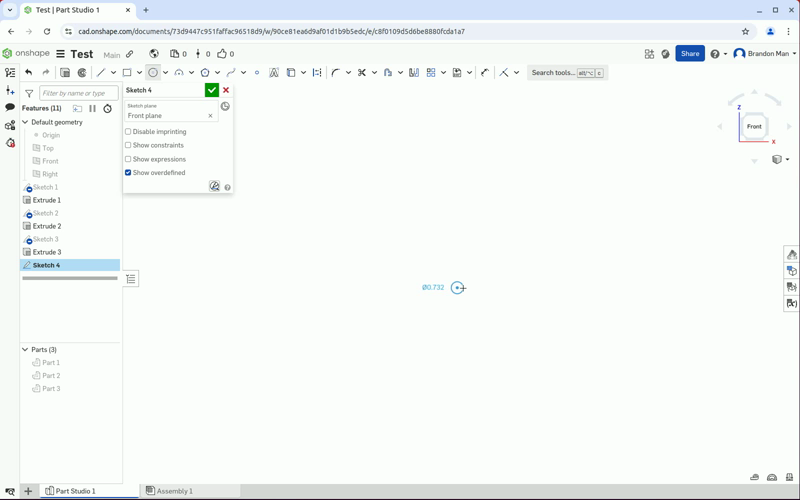
scroll(6)
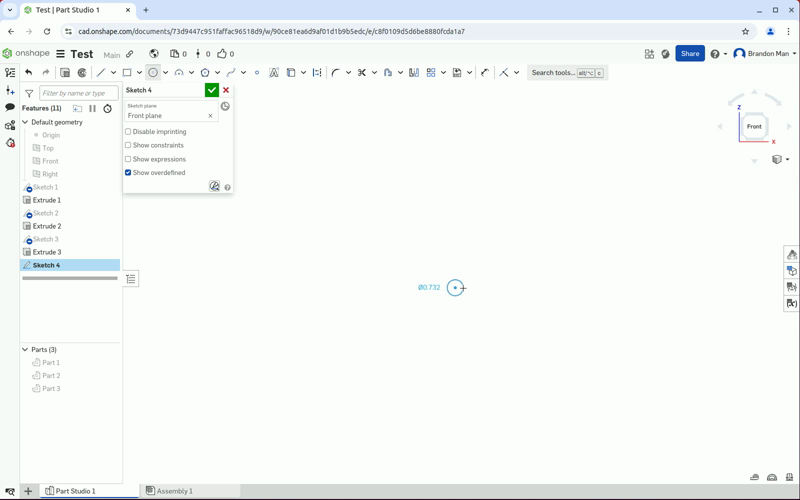
scroll(6)
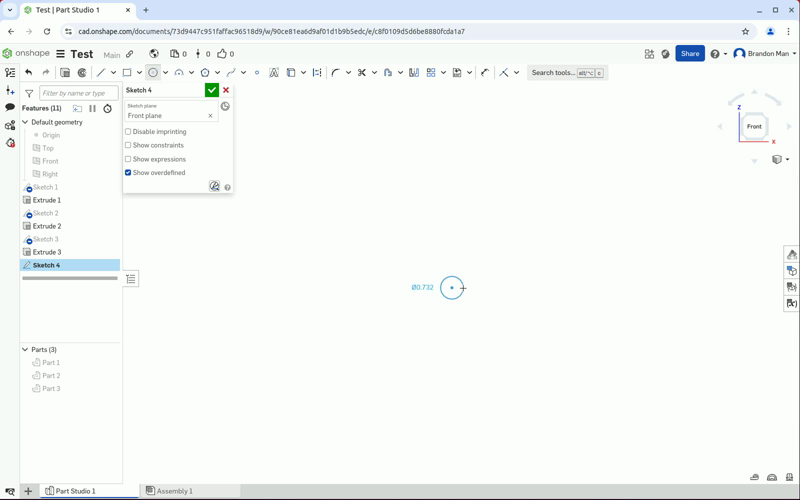
scroll(6)
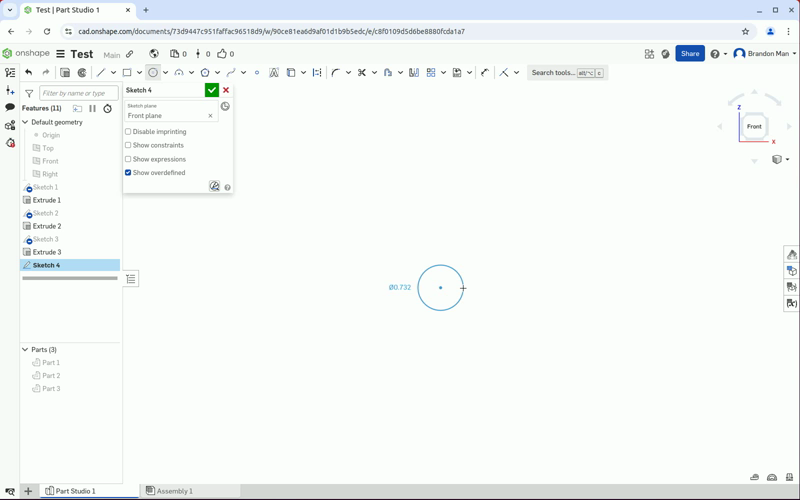
click(463, 287)
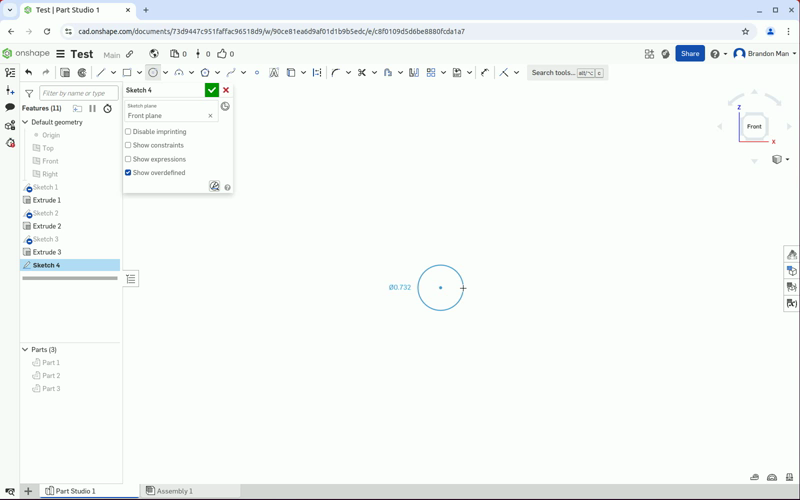
scroll(-6)
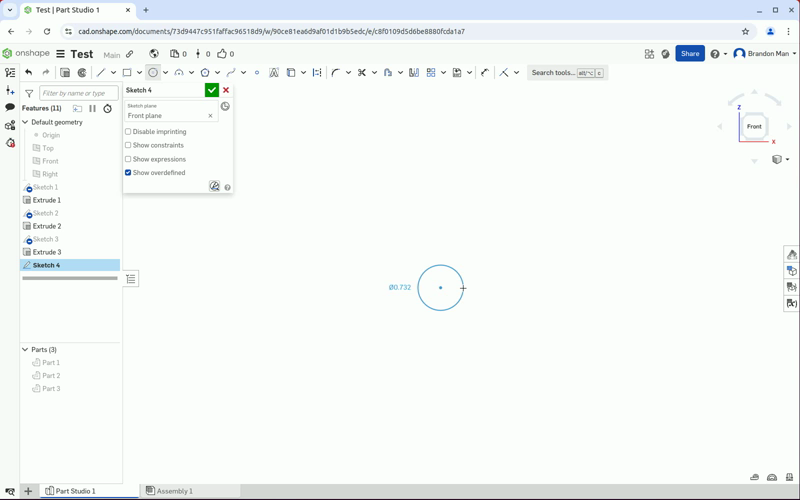
scroll(-6)
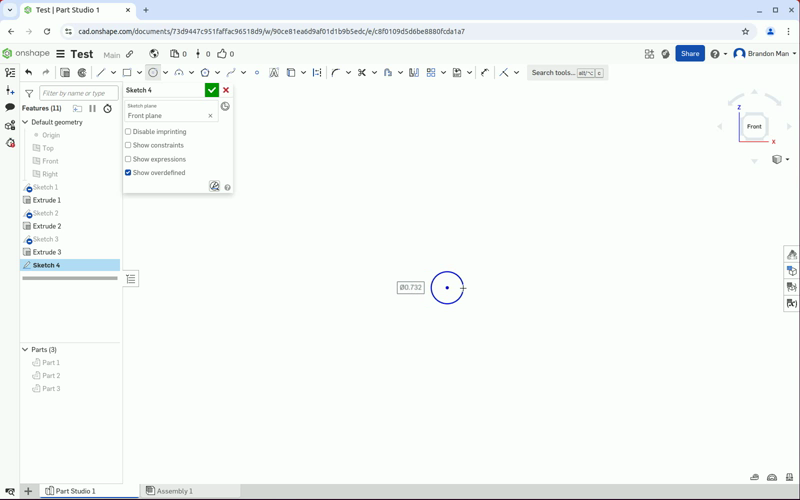
scroll(-6)
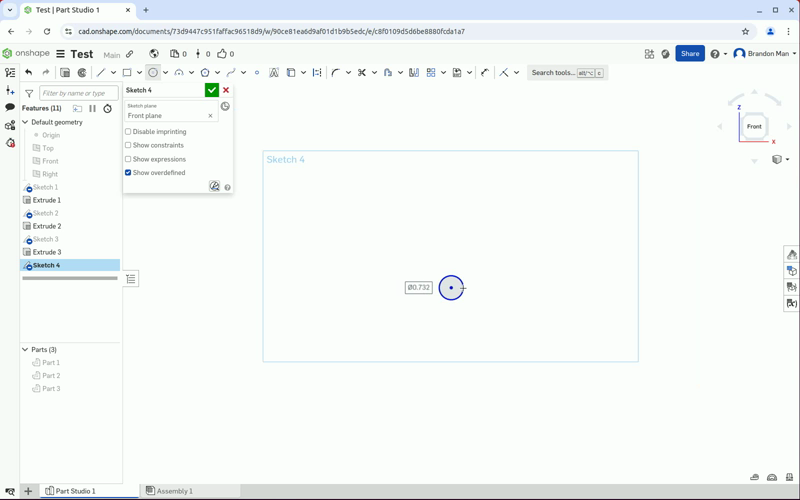
scroll(-6)
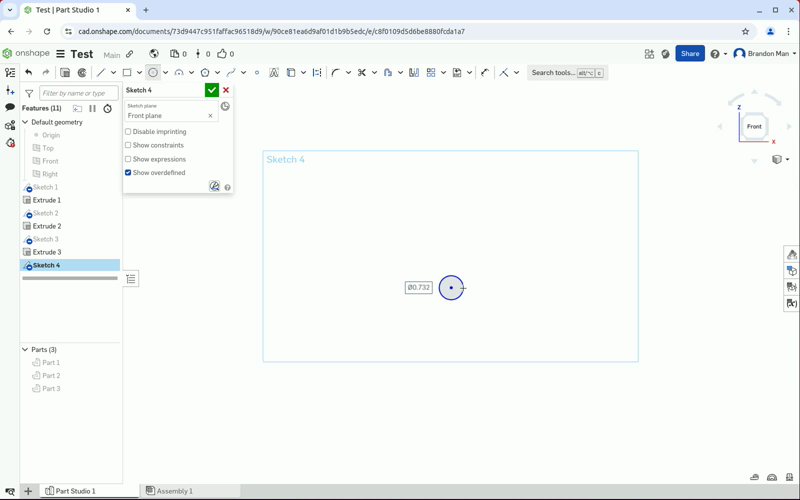
scroll(-6)
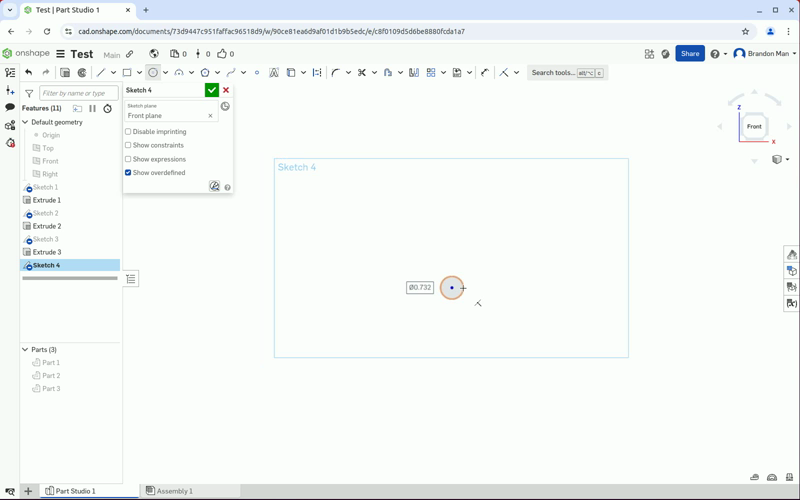
scroll(-6)
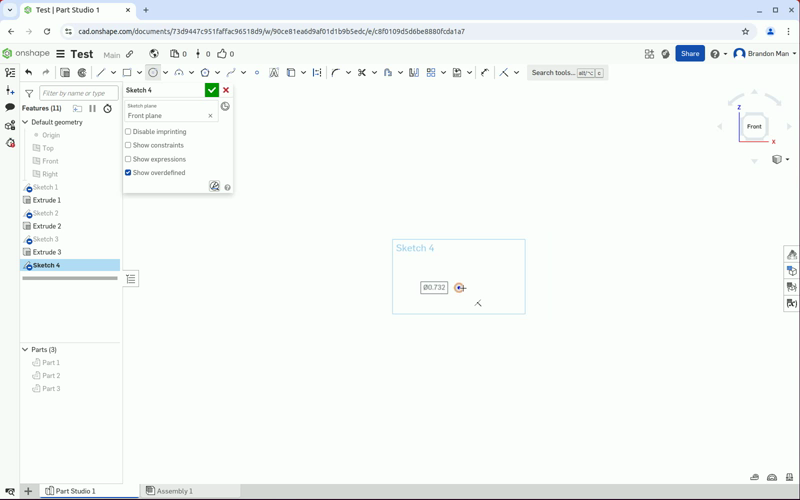
scroll(-6)
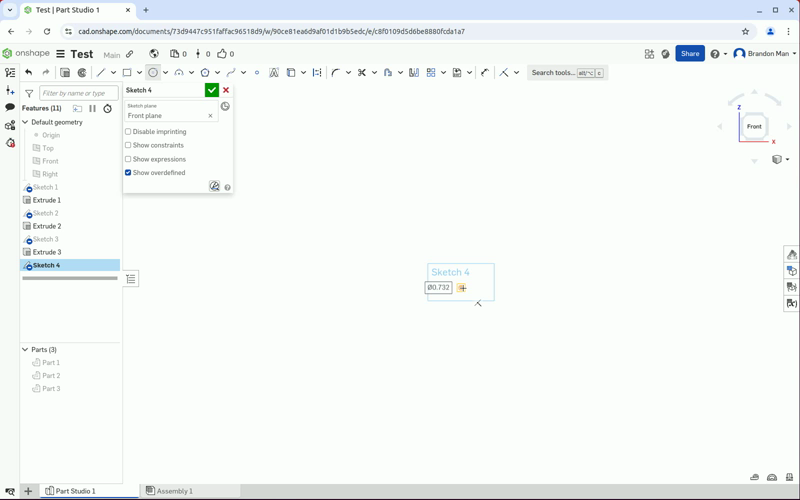
key(esc)
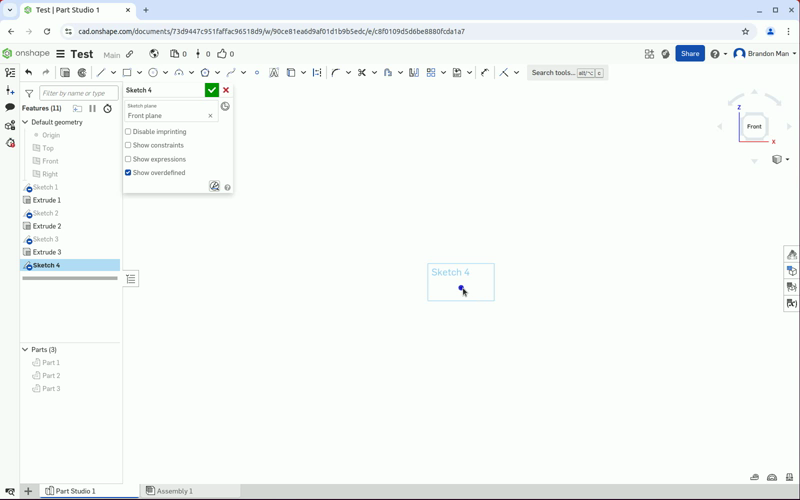
mouse_move(461, 288)
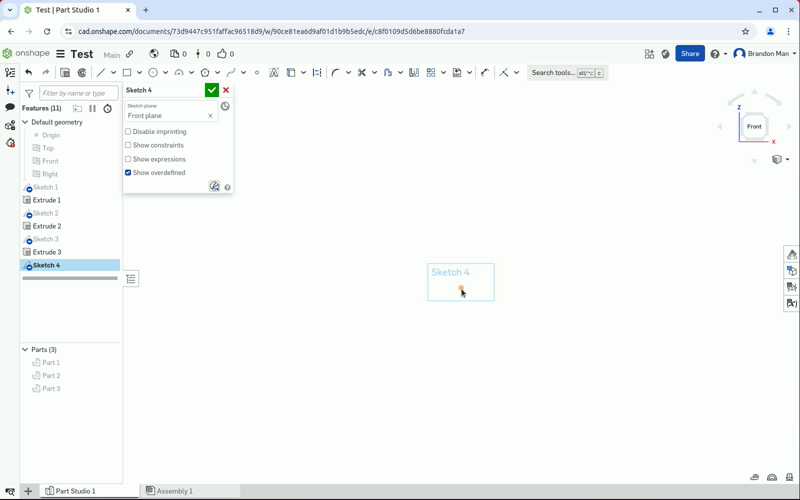
scroll(6)
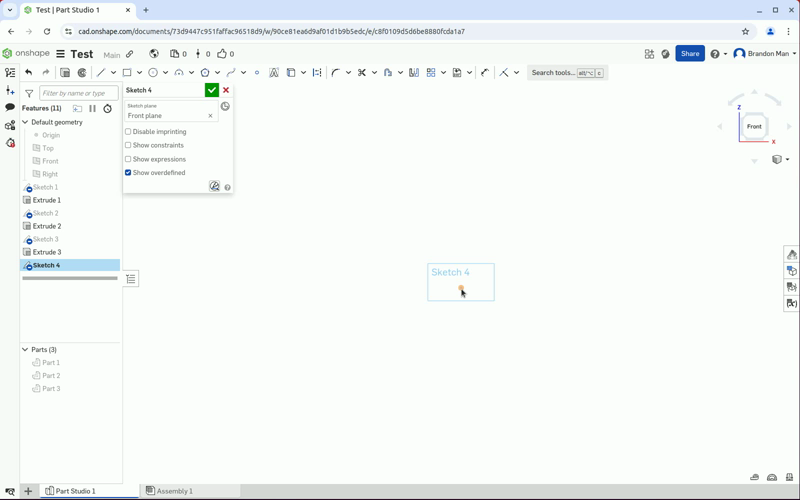
scroll(6)
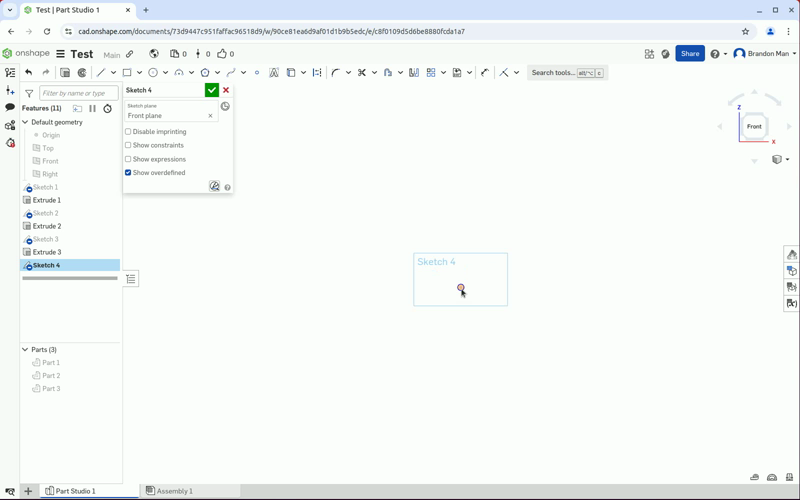
scroll(6)
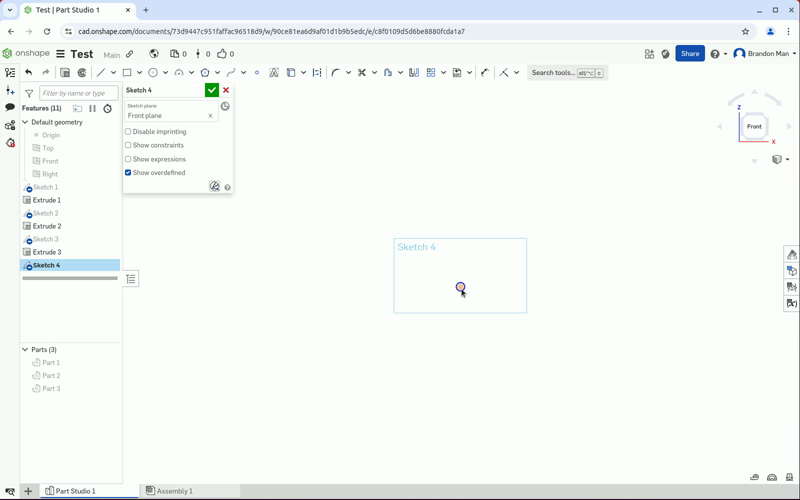
scroll(6)
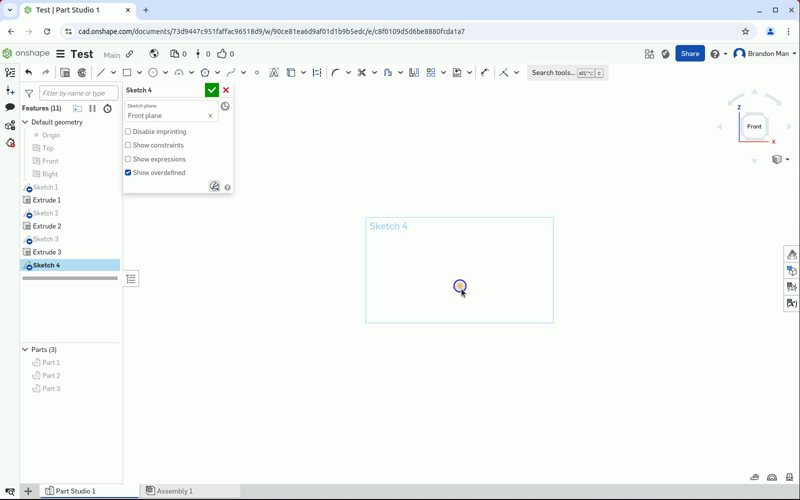
scroll(6)
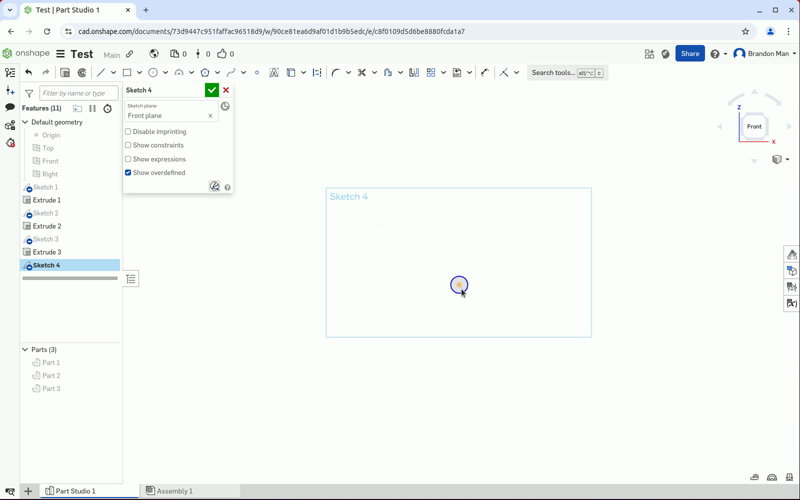
scroll(6)
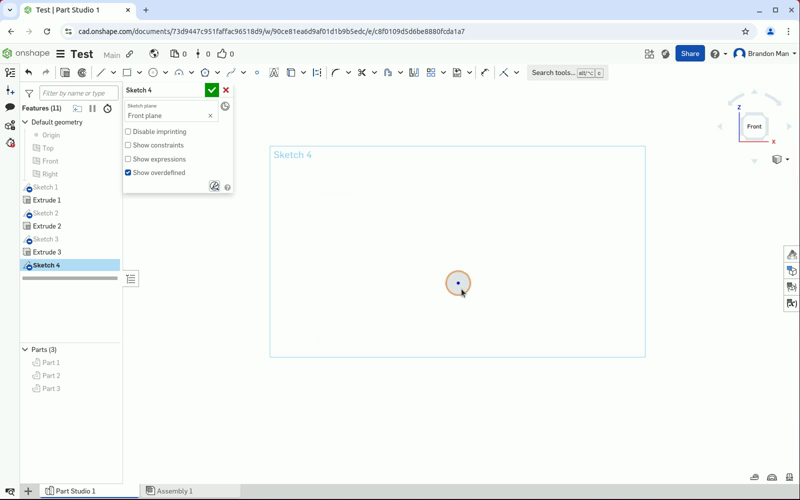
scroll(6)
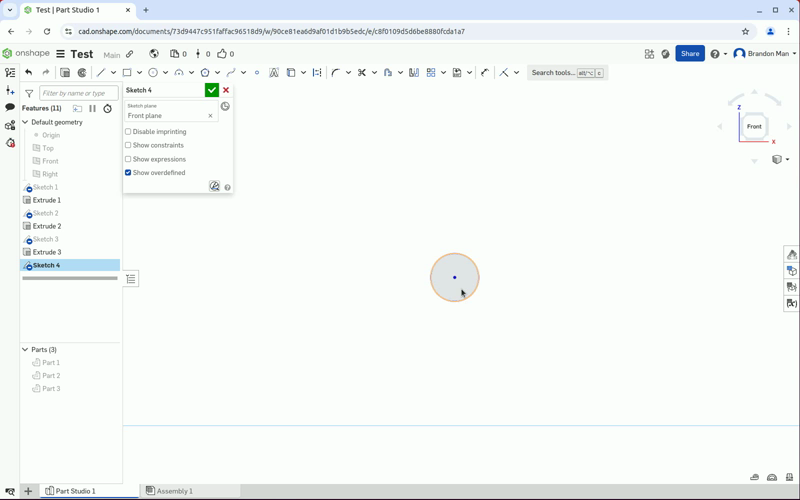
click(461, 288)
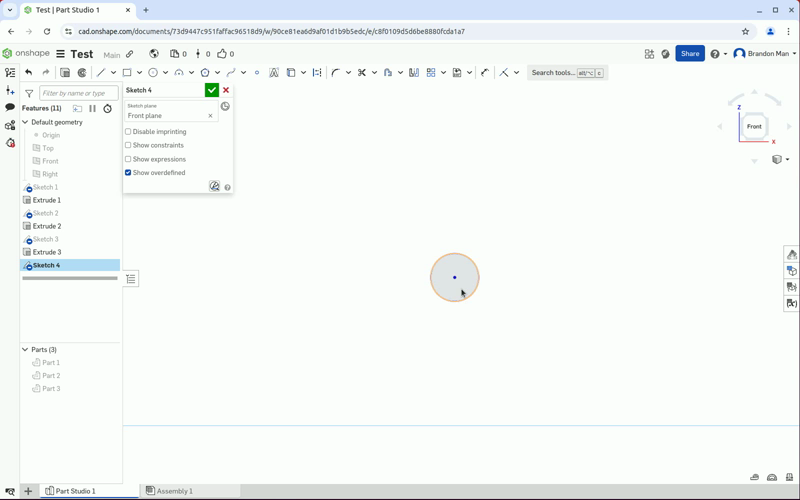
scroll(-6)
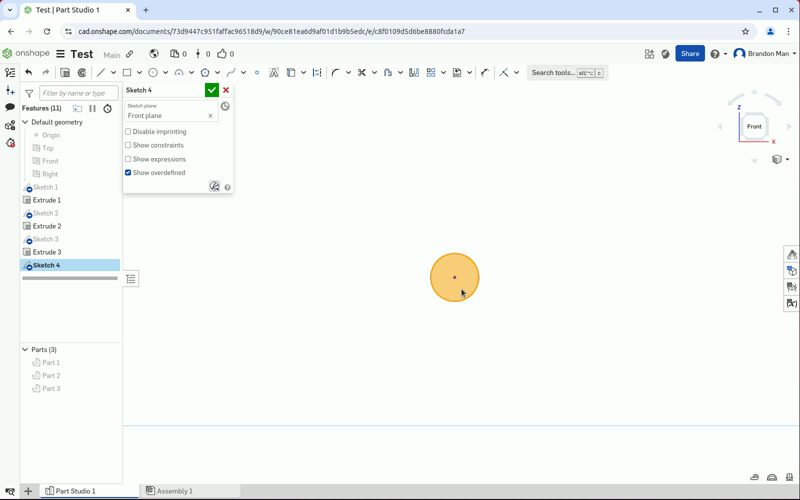
scroll(-6)
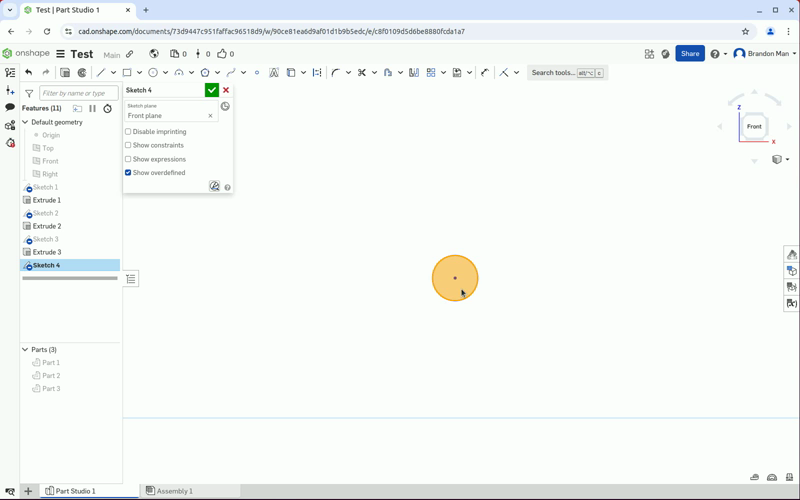
scroll(-6)
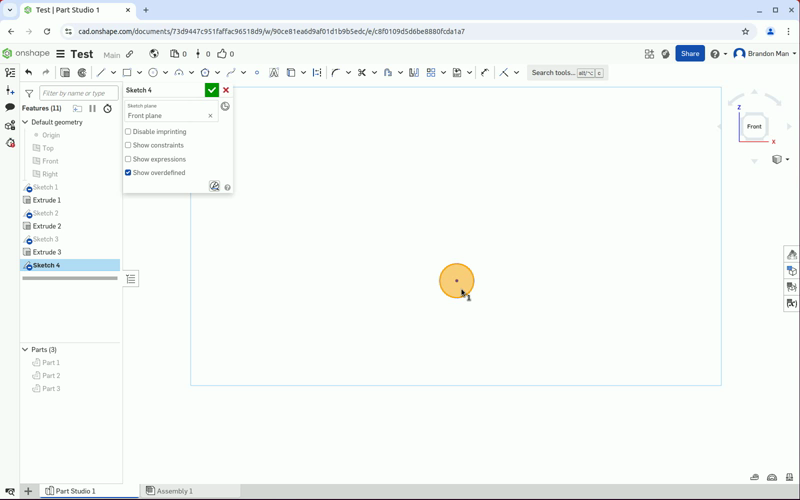
scroll(-6)
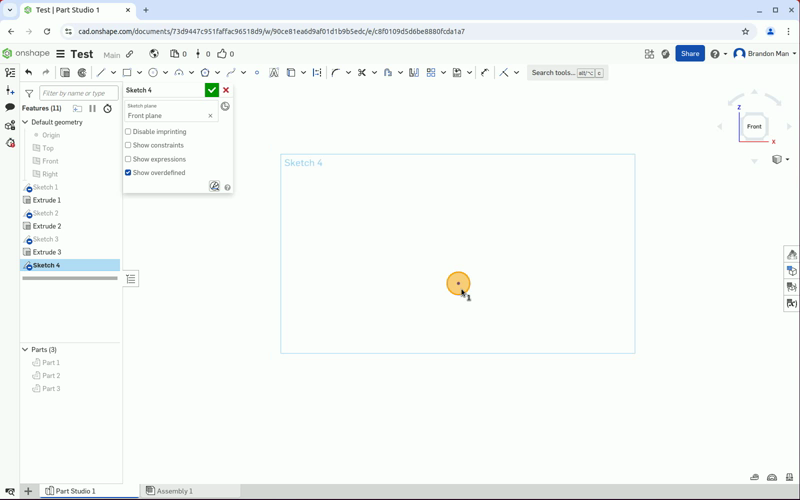
scroll(-6)
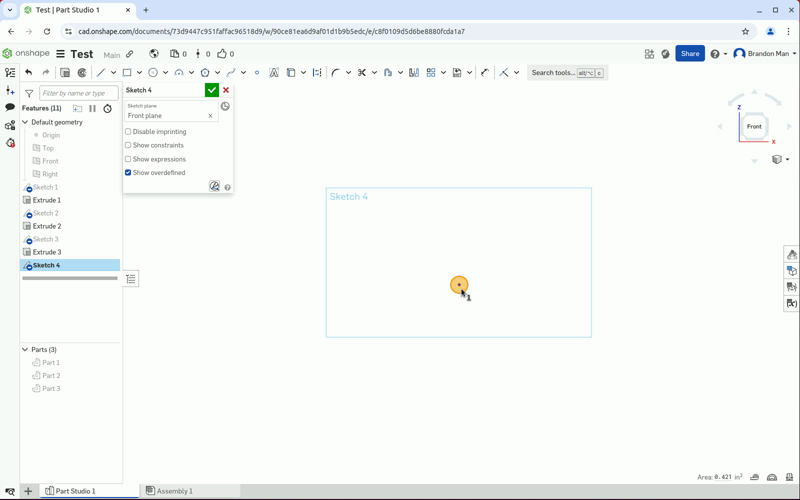
scroll(-6)
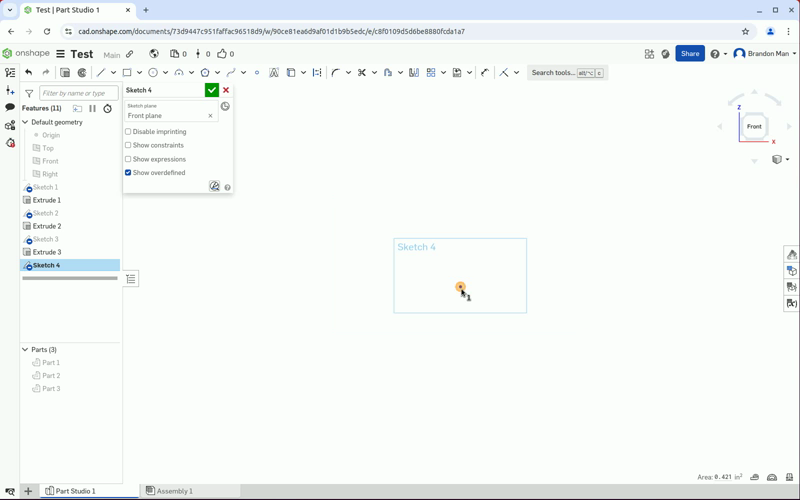
scroll(-6)
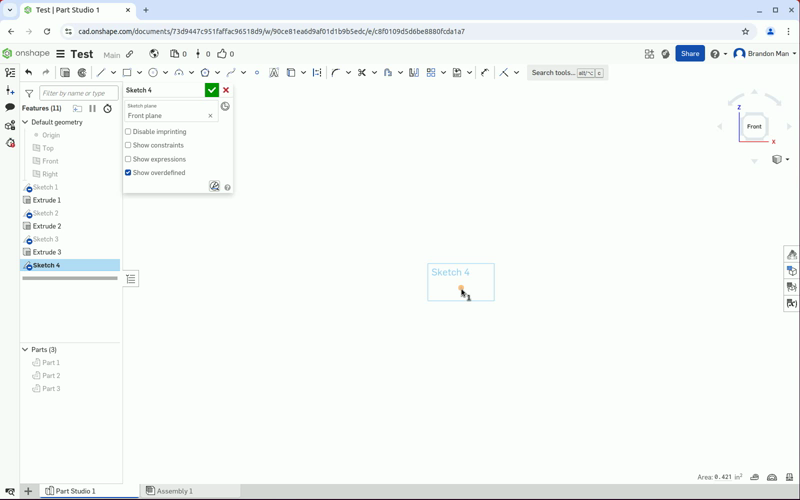
mouse_move(73, 352)
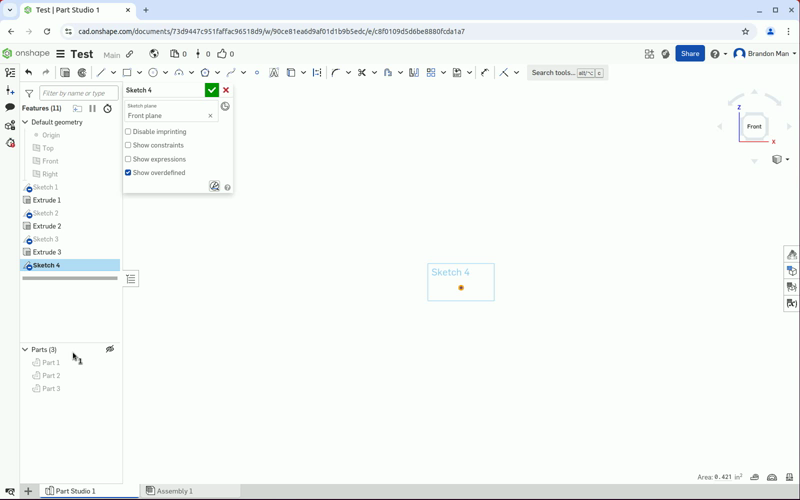
key(shift+y)
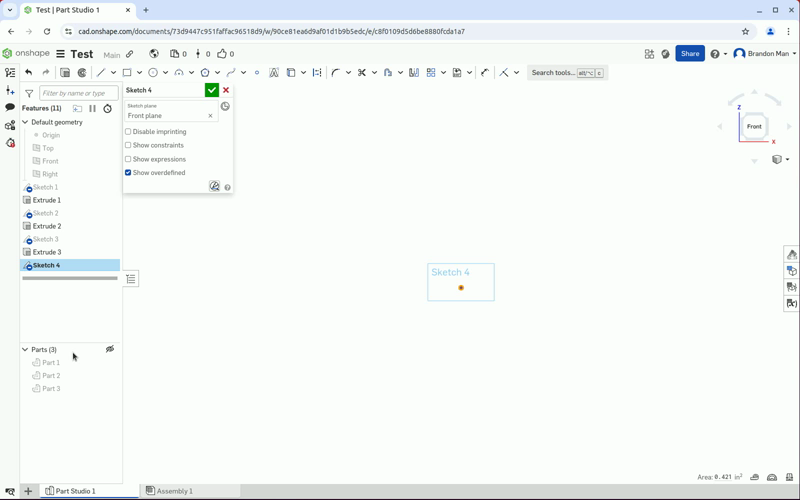
key(shift+e)
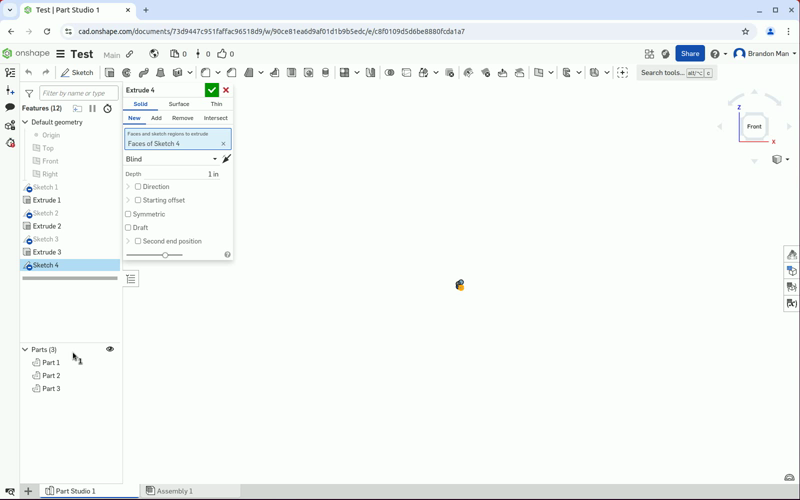
mouse_move(143, 106)
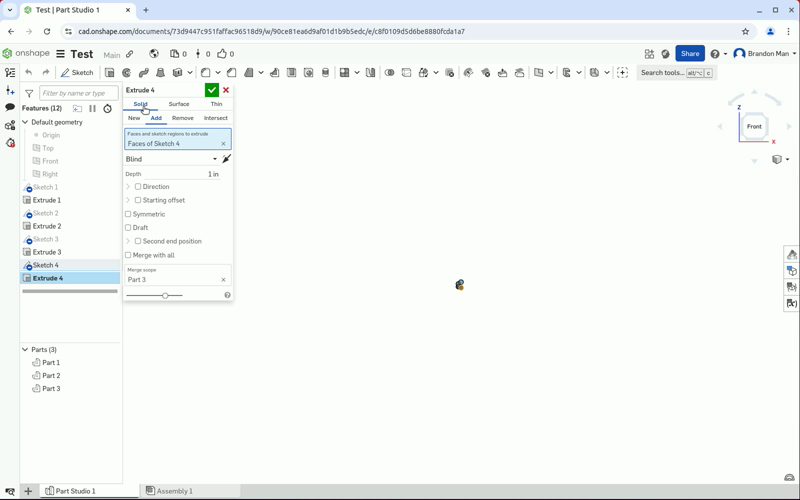
click(143, 106)
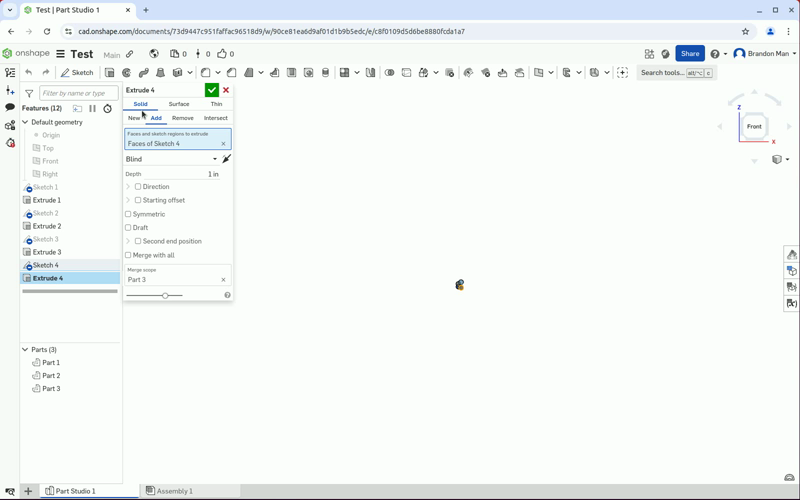
mouse_move(137, 120)
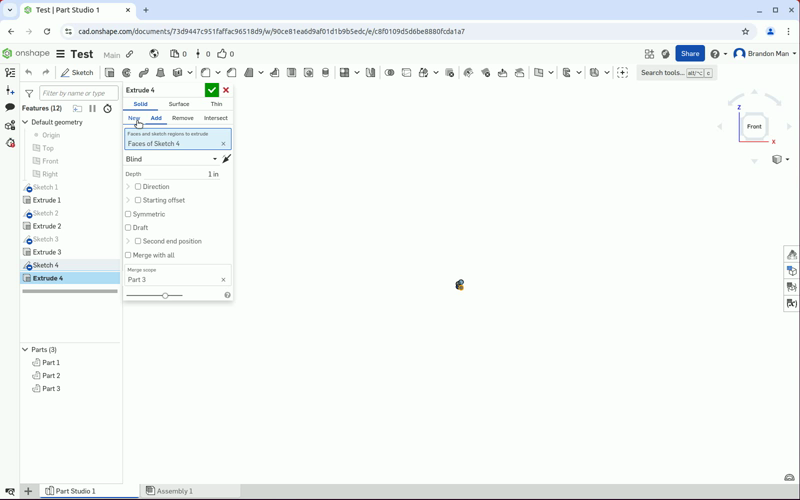
click(137, 120)
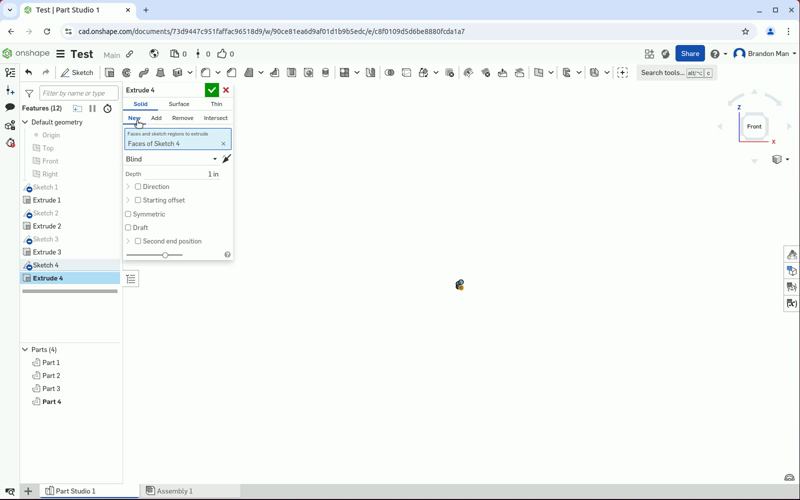
key(tab, 4)
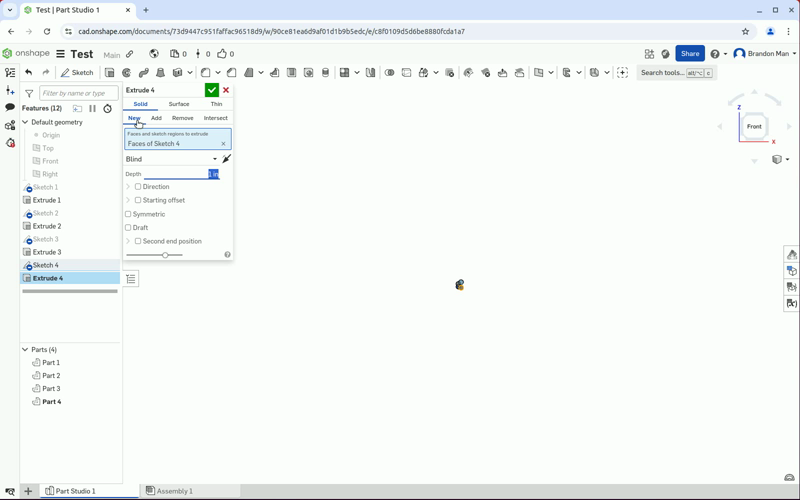
text(23.108)
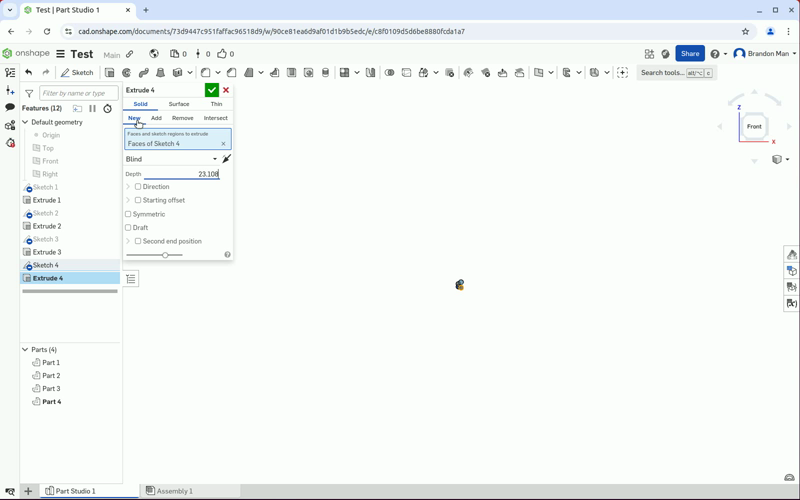
key(enter)
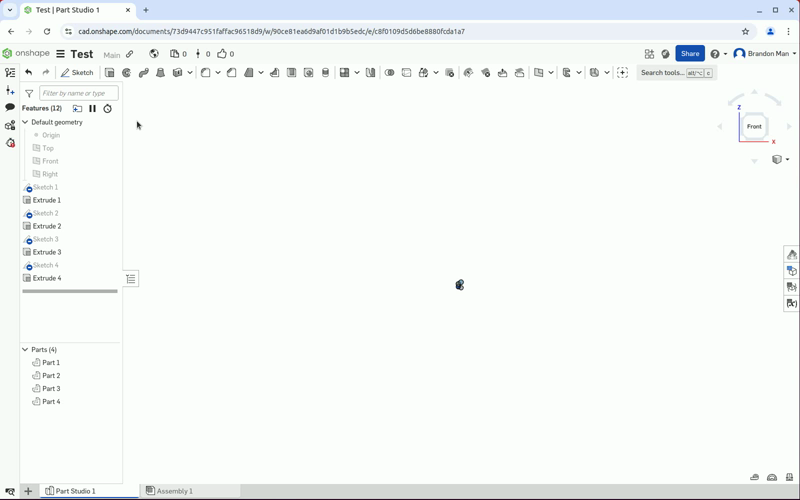
key(shift+h)
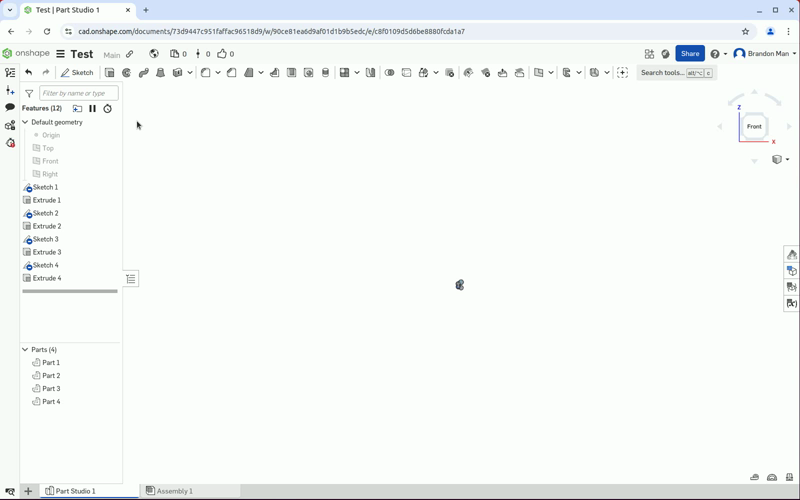
key(shift+h)
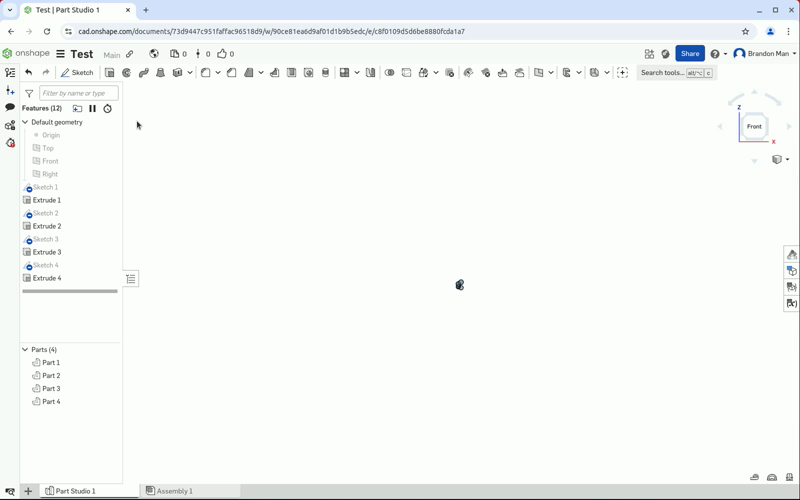
mouse_move(73, 189)
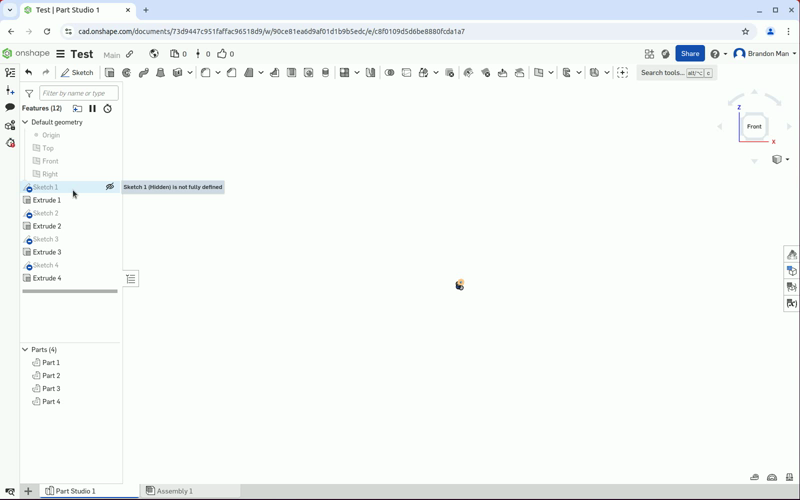
click(73, 189)
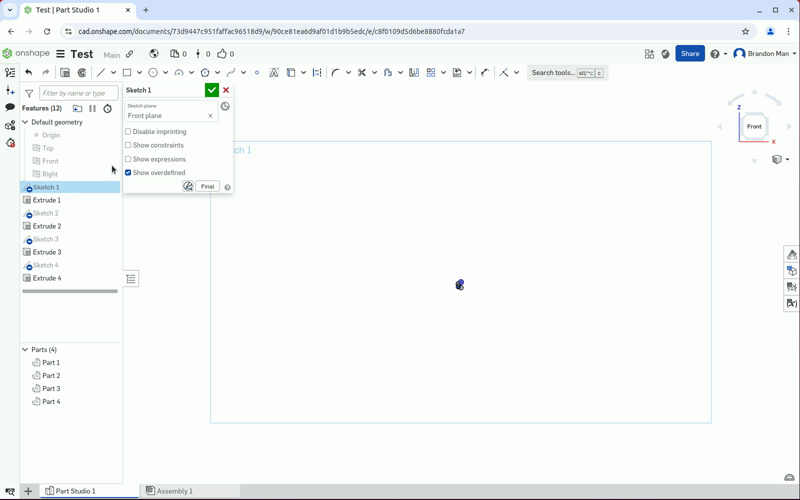
mouse_move(229, 92)
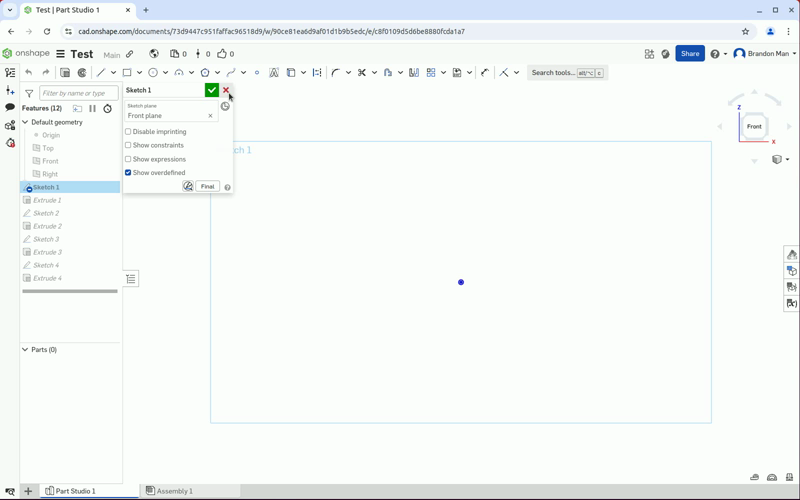
click(229, 92)
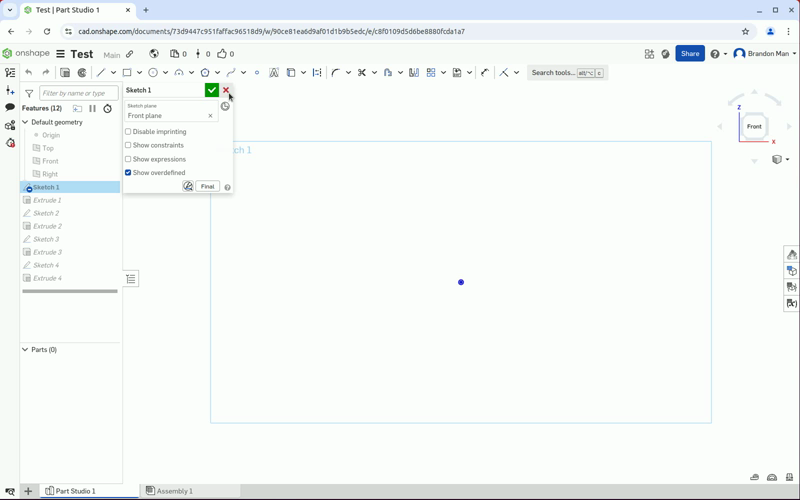
key(shift+s)
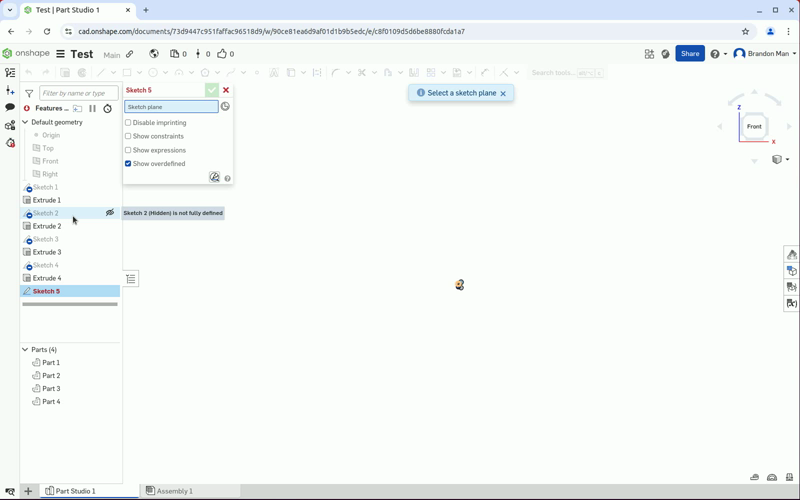
scroll(3)
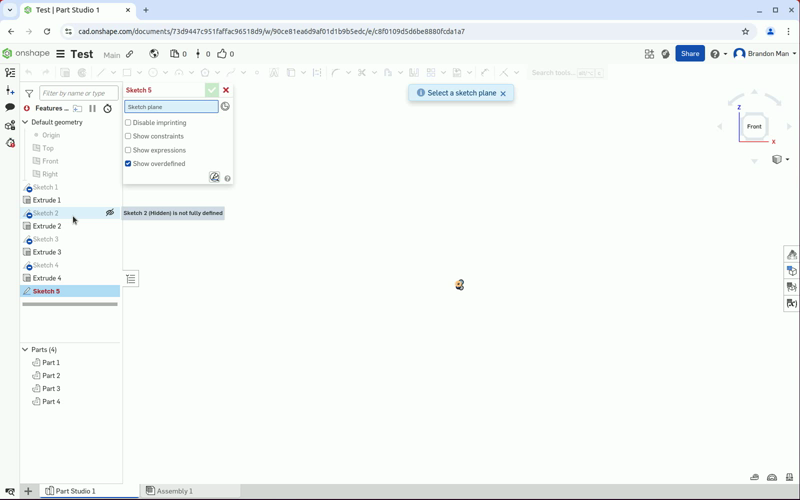
mouse_move(73, 163)
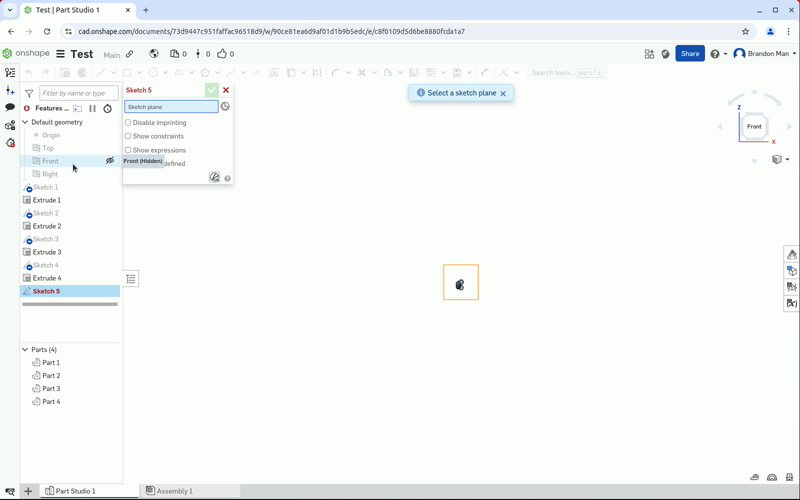
click(73, 163)
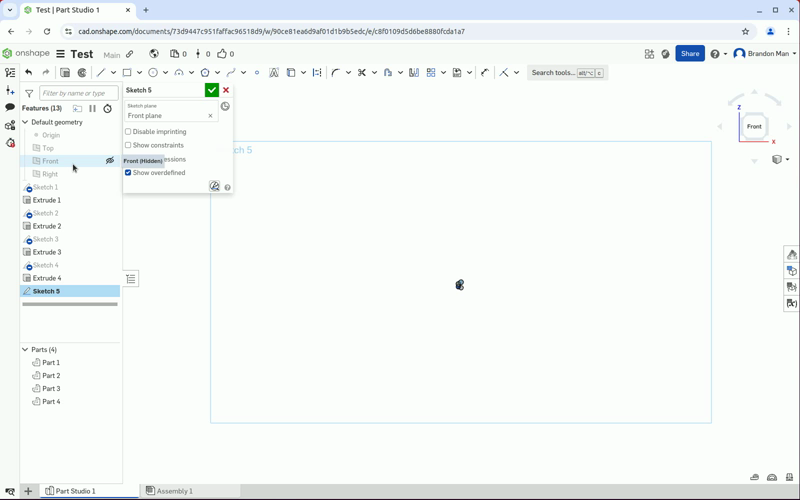
mouse_move(73, 352)
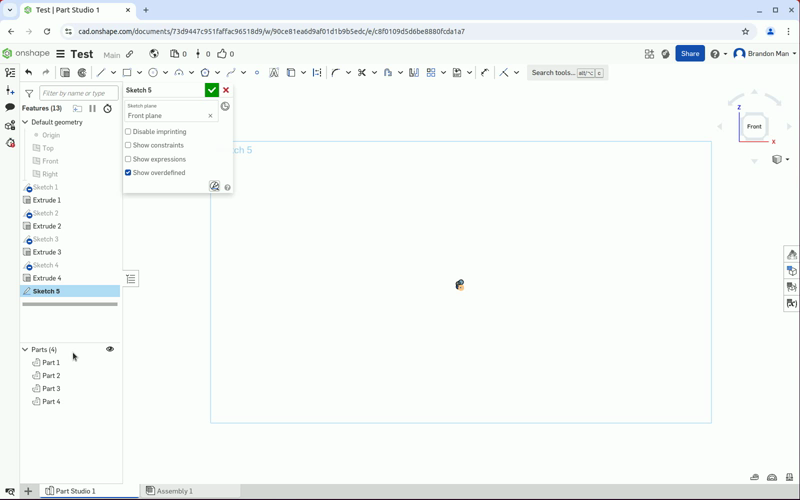
key(y)
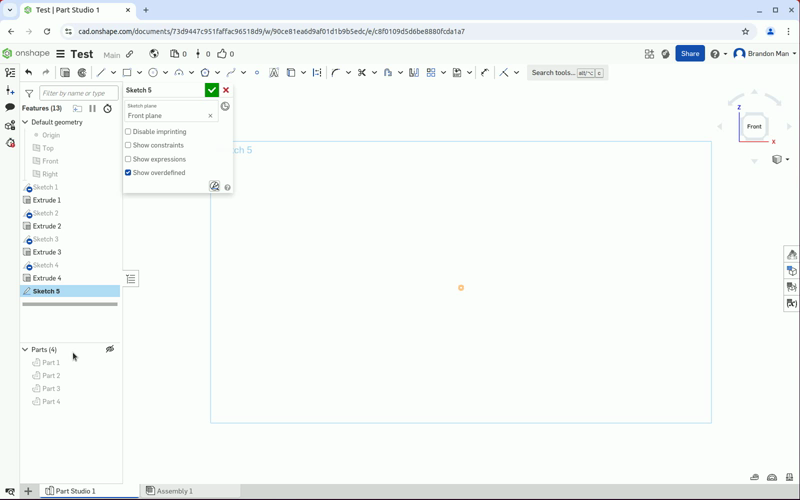
key(c)
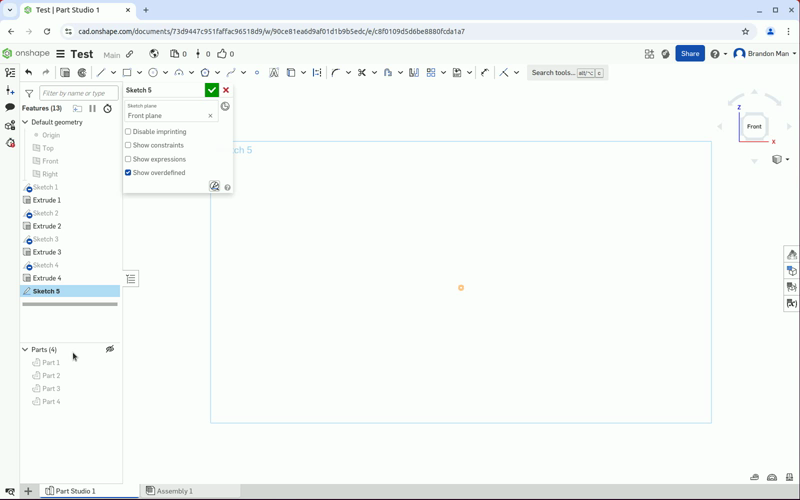
key_down(shift)
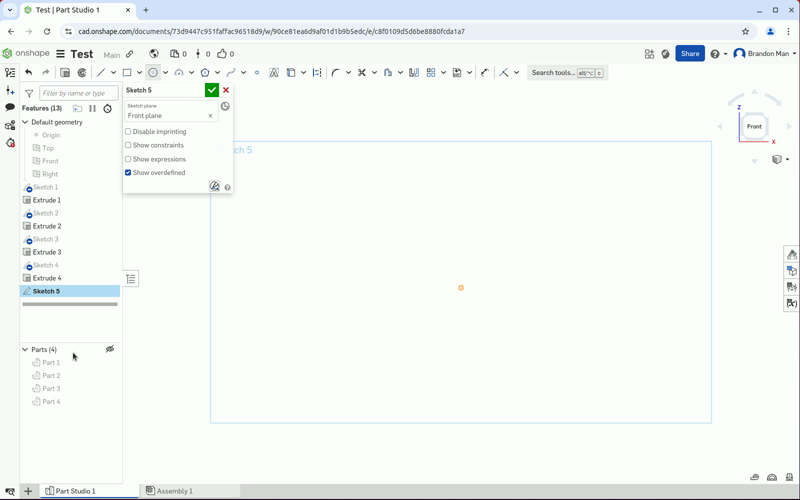
mouse_move(463, 286)
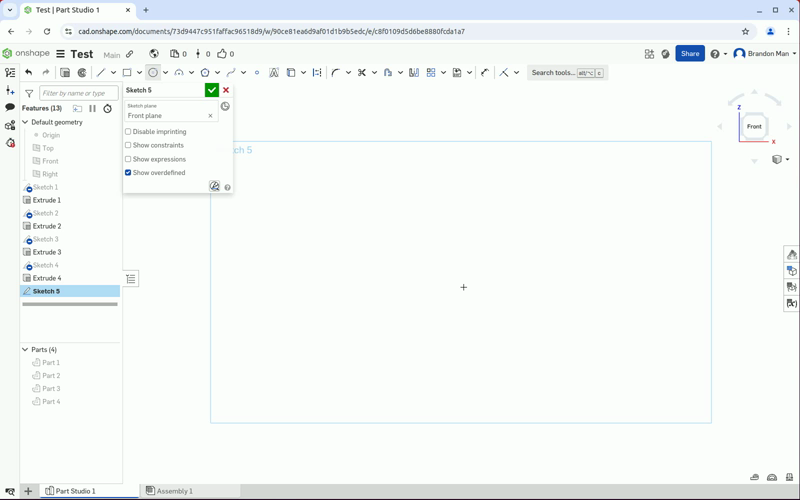
click(463, 286)
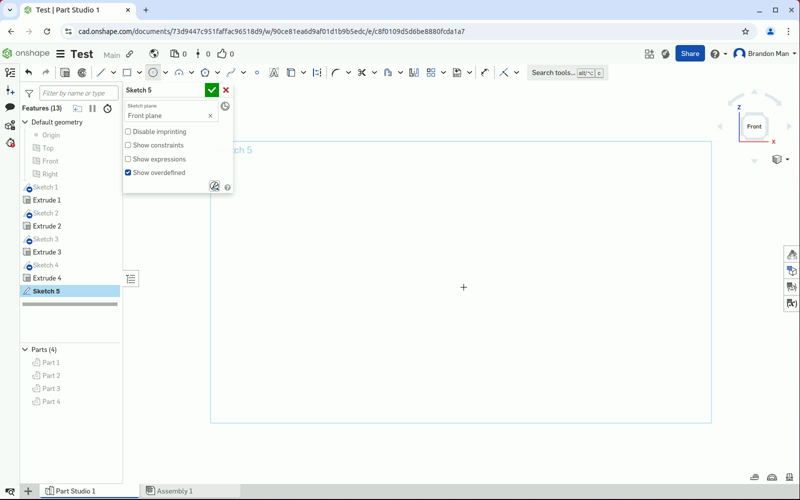
key_up(shift)
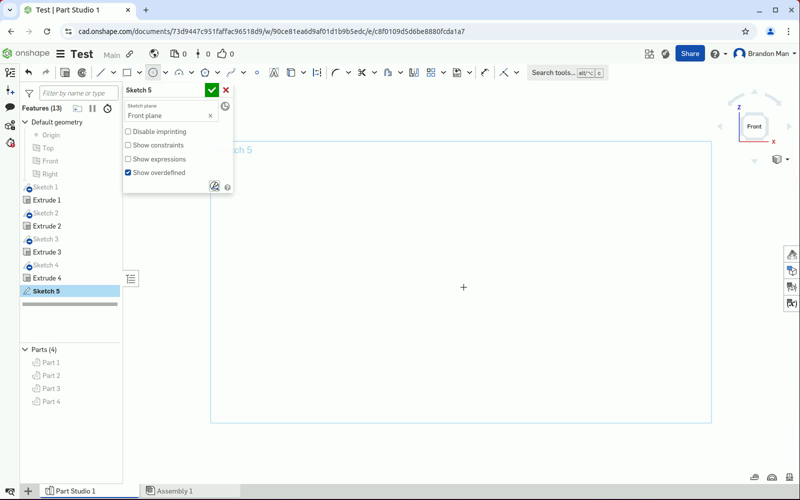
mouse_move(465, 286)
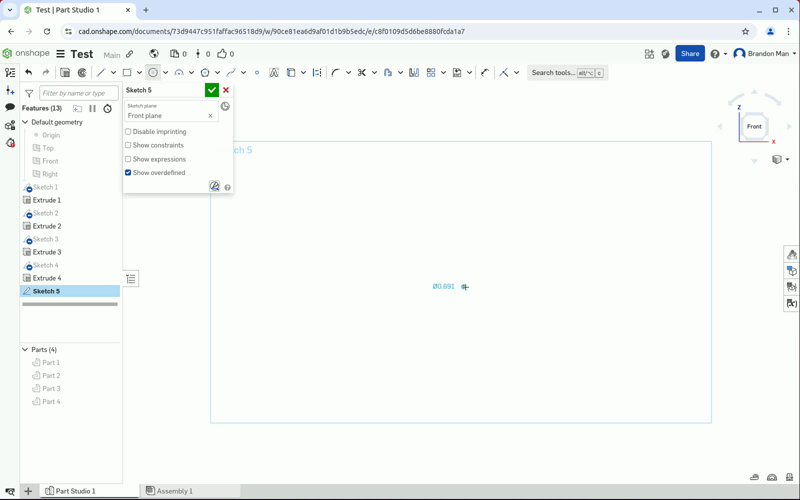
scroll(6)
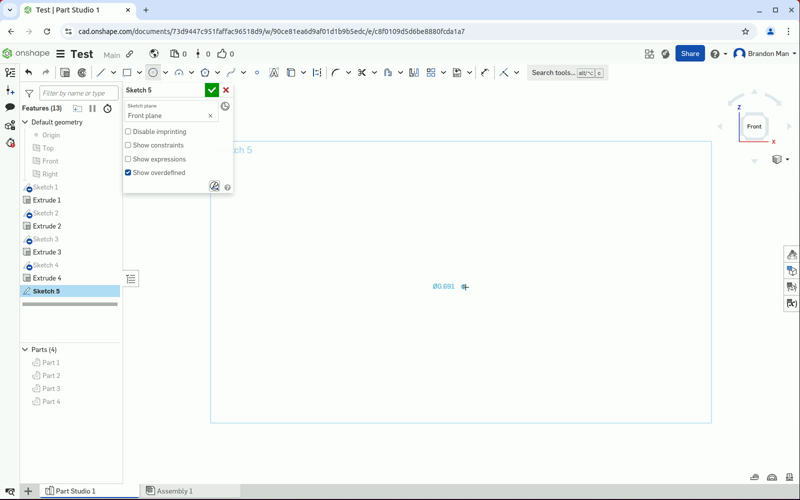
scroll(6)
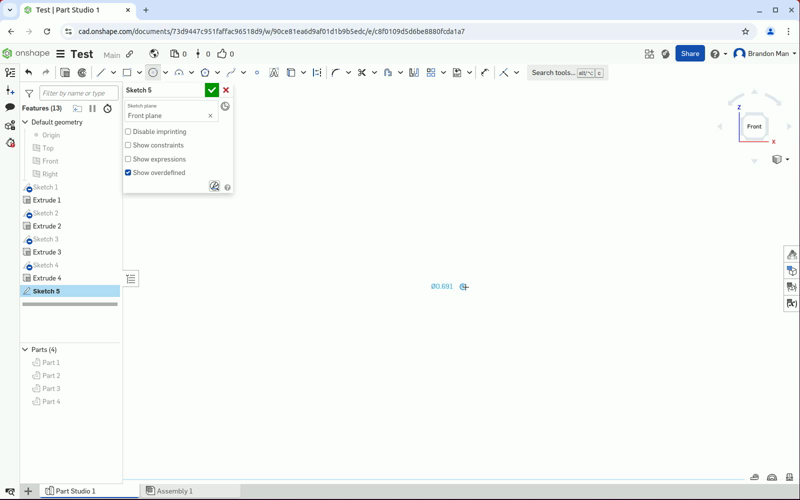
scroll(6)
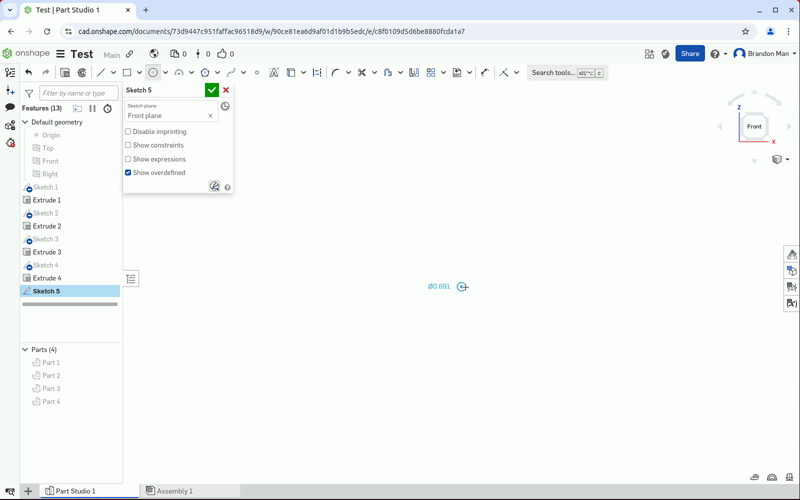
scroll(6)
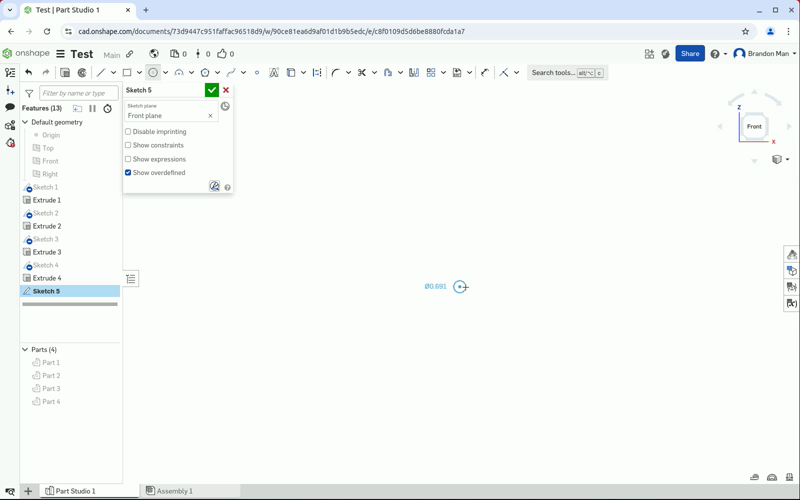
scroll(6)
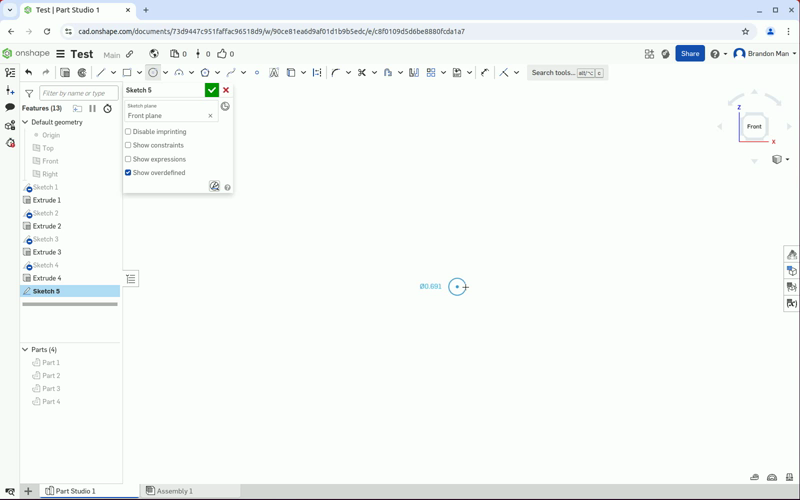
scroll(6)
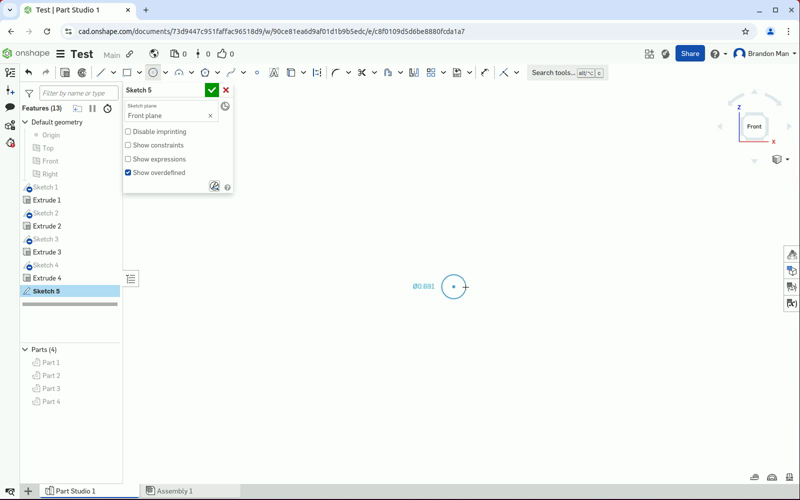
scroll(6)
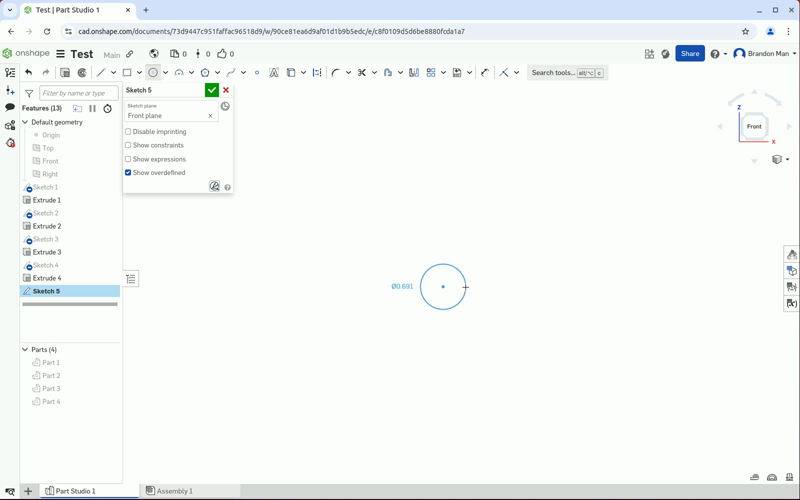
click(465, 286)
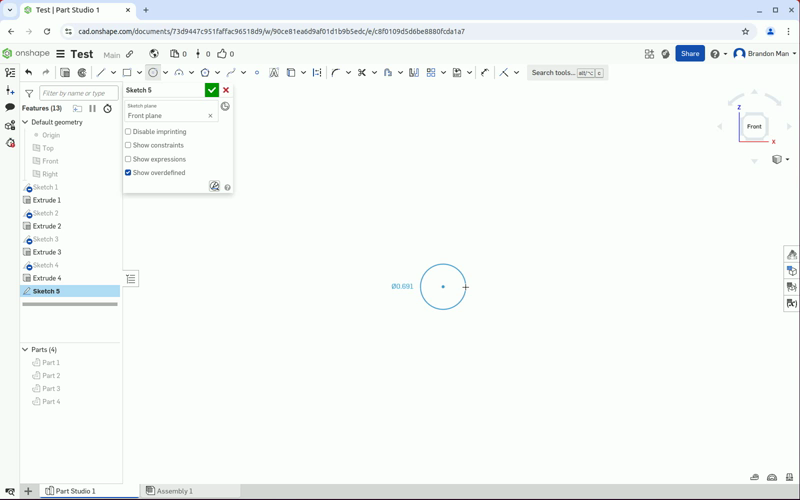
scroll(-6)
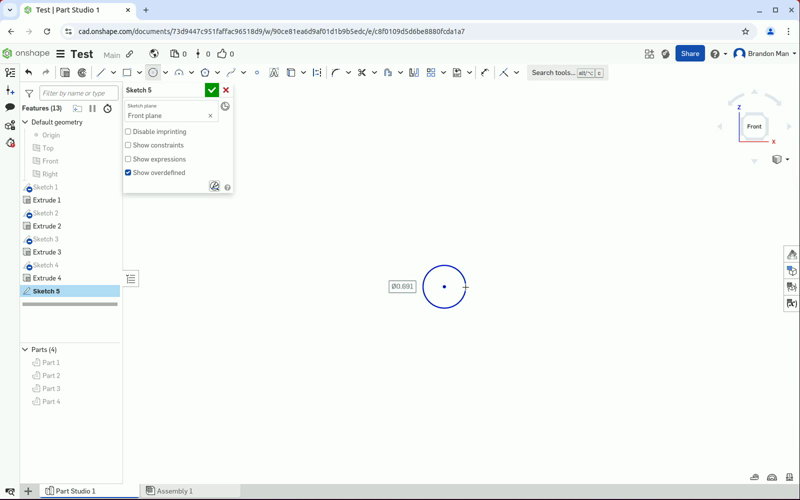
scroll(-6)
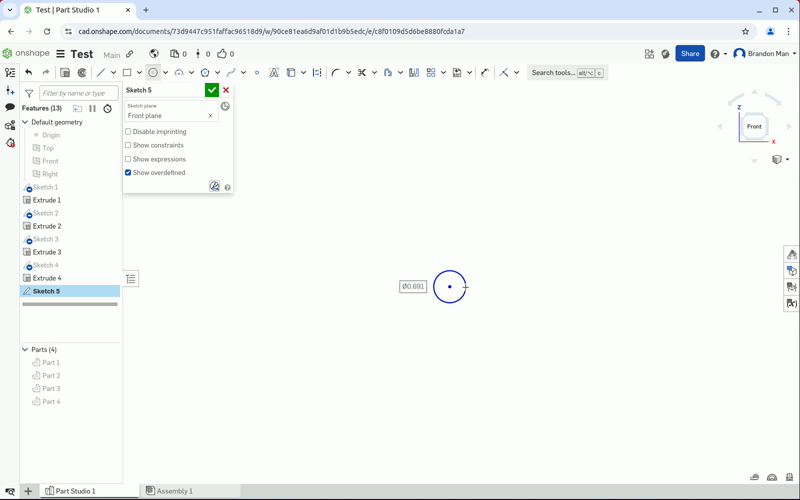
scroll(-6)
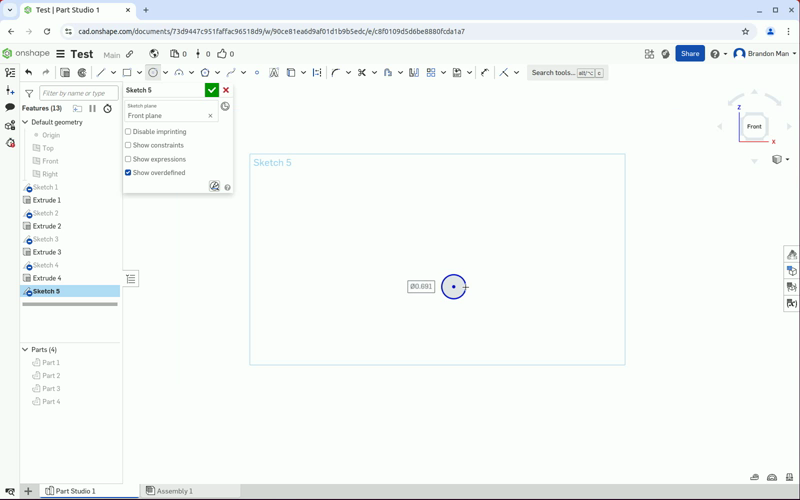
scroll(-6)
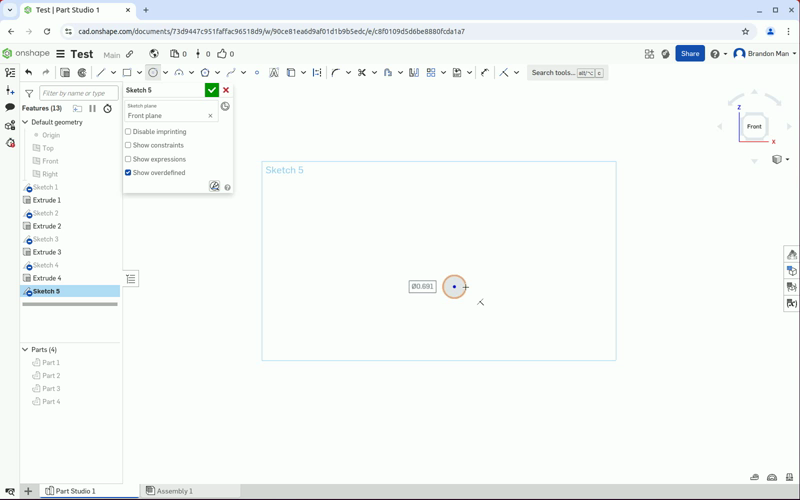
scroll(-6)
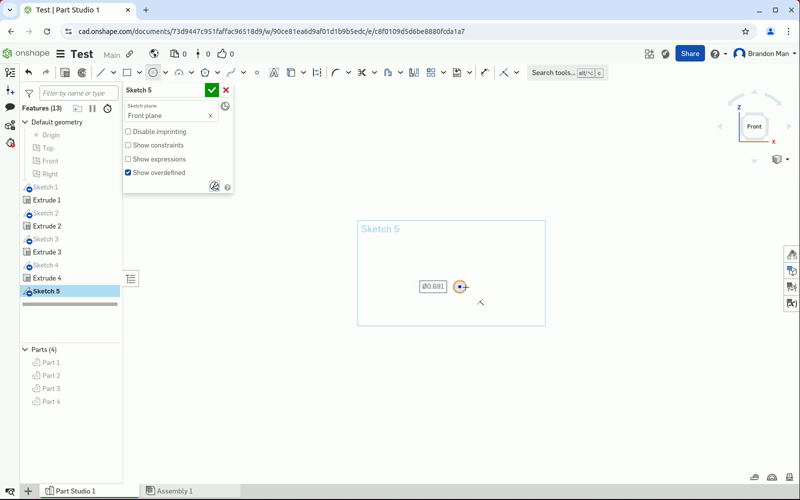
scroll(-6)
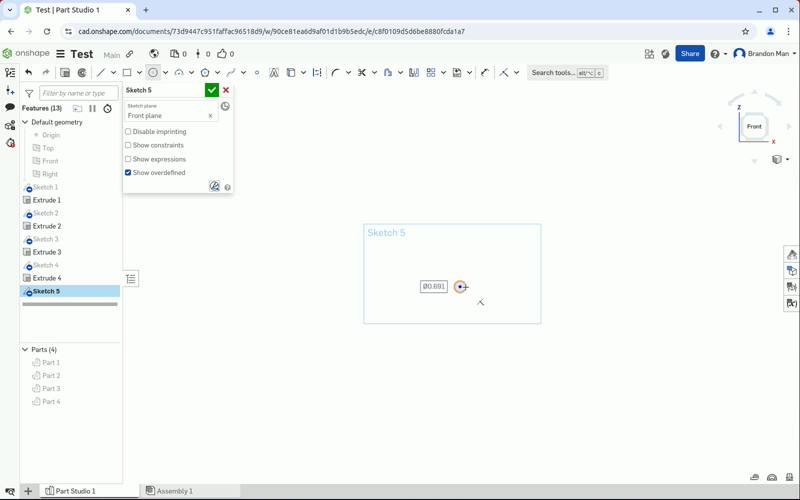
scroll(-6)
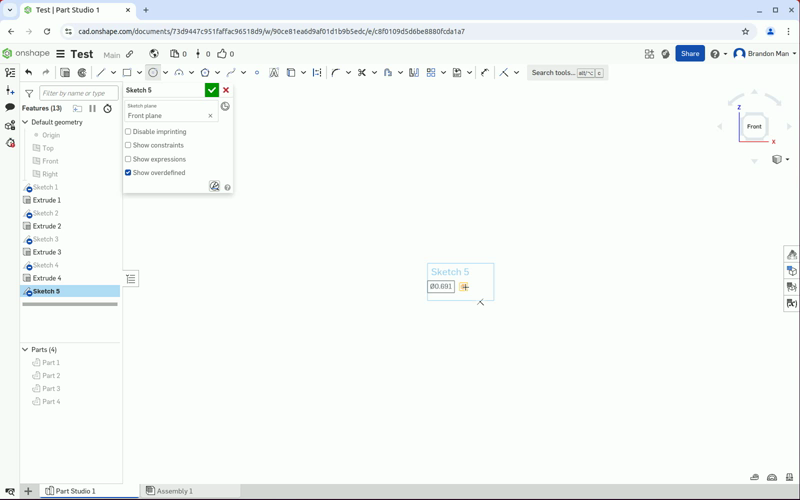
key(esc)
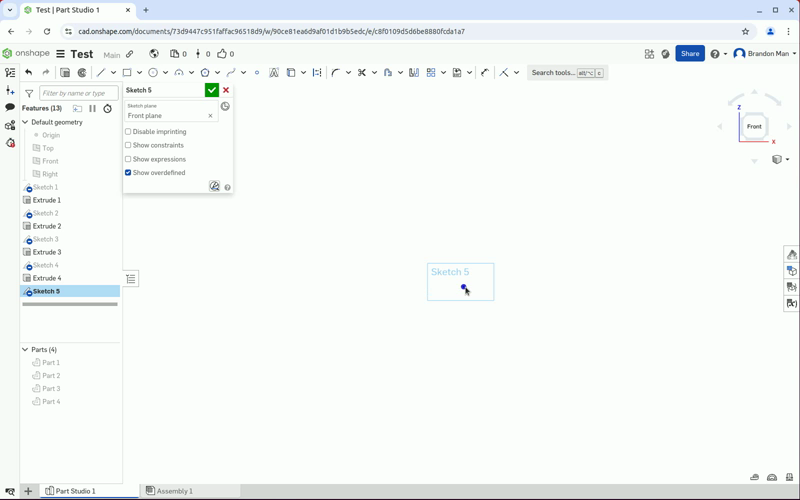
mouse_move(463, 286)
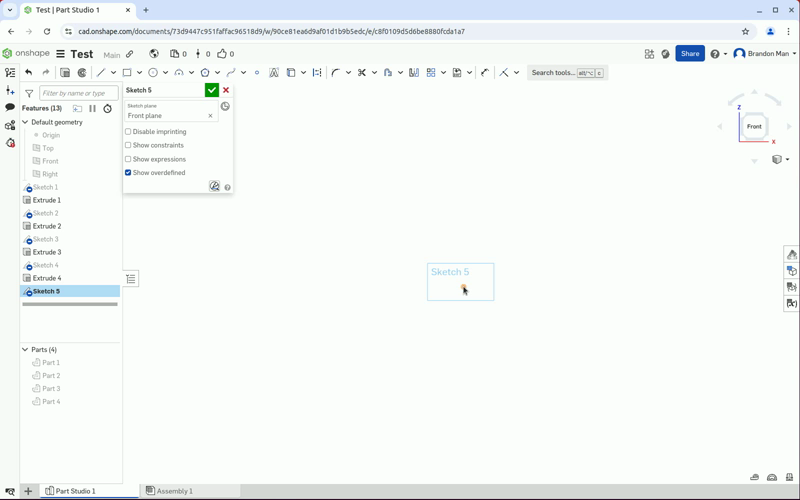
scroll(6)
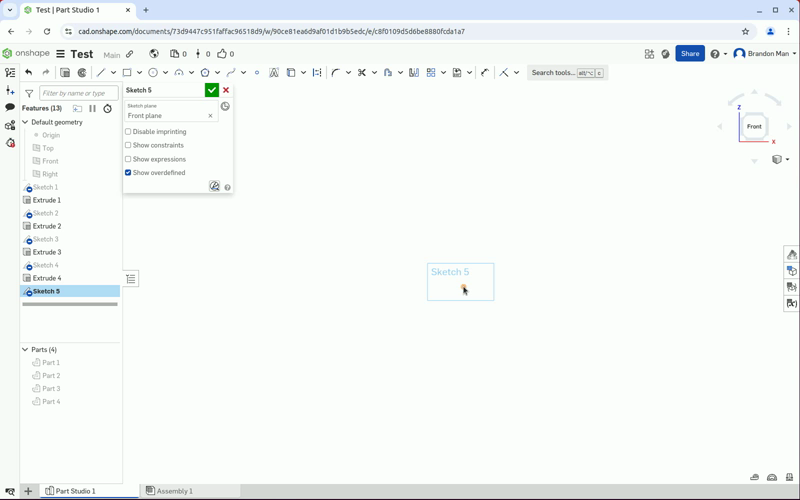
scroll(6)
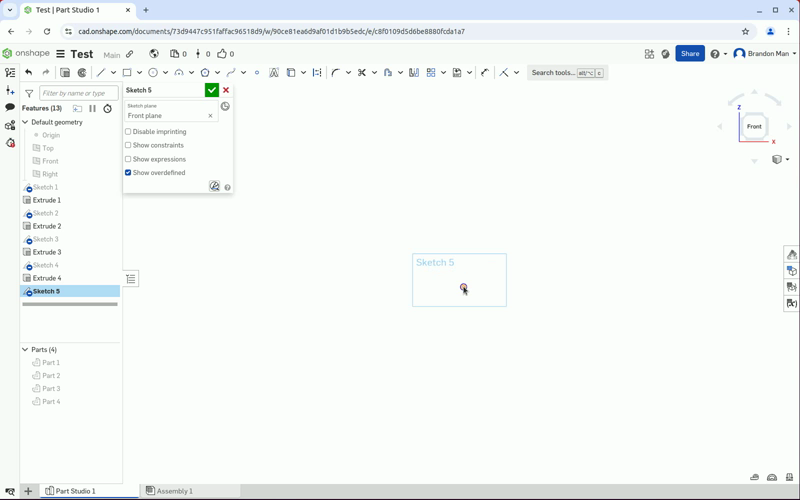
scroll(6)
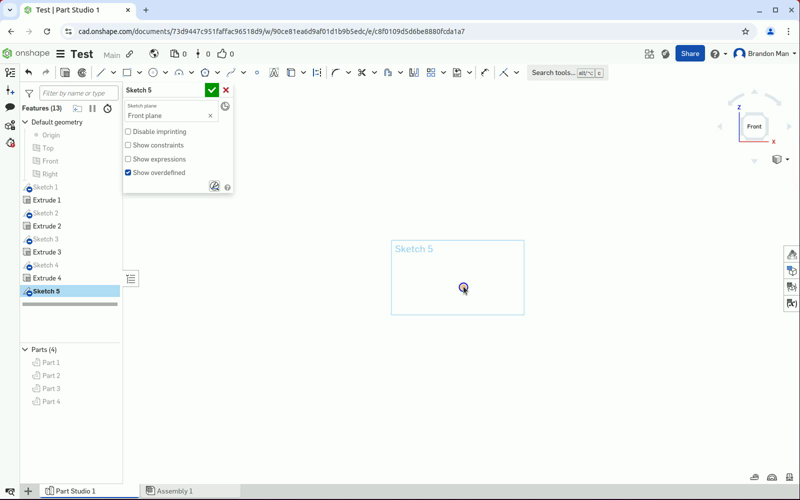
scroll(6)
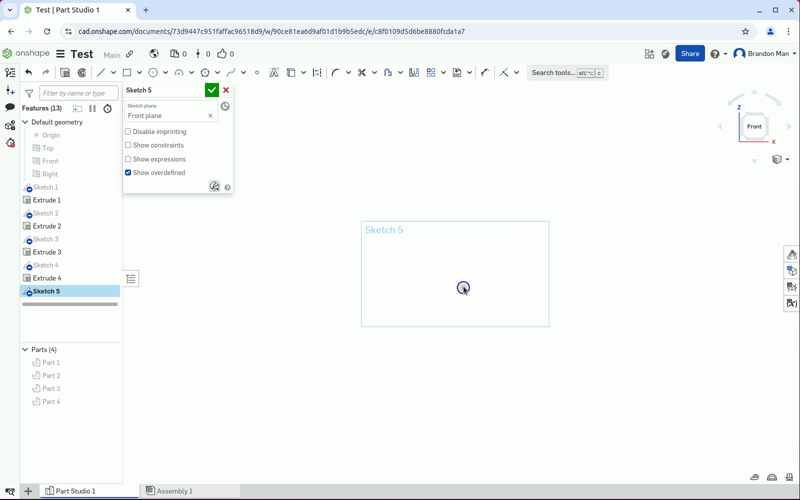
scroll(6)
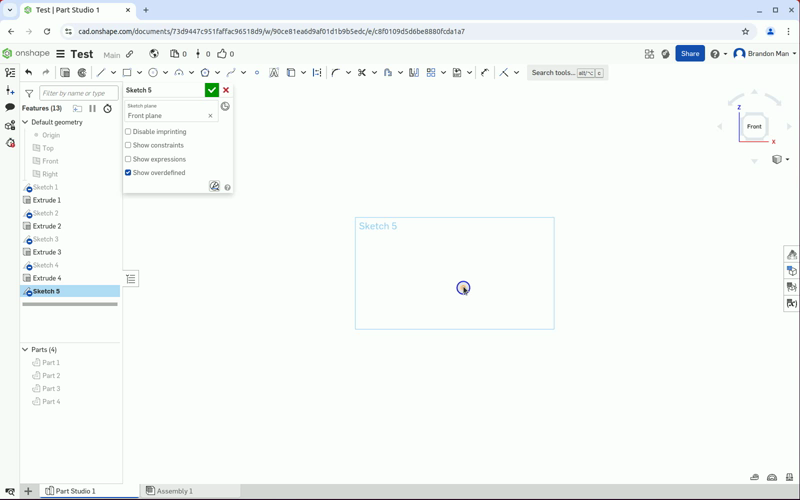
scroll(6)
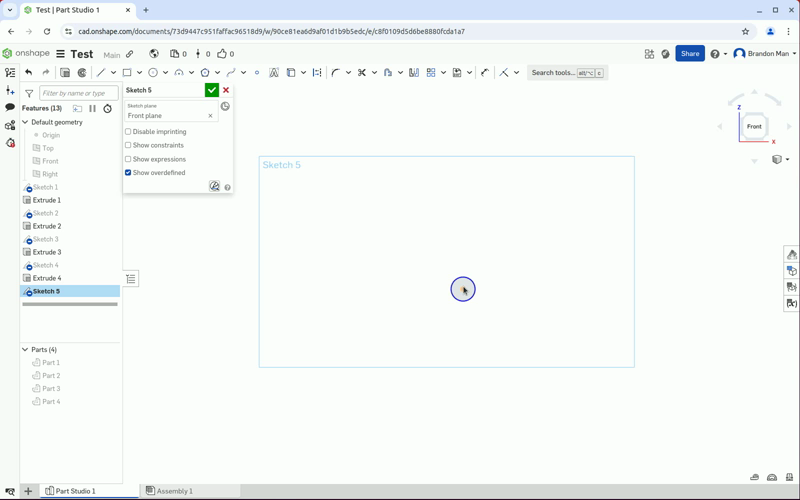
scroll(6)
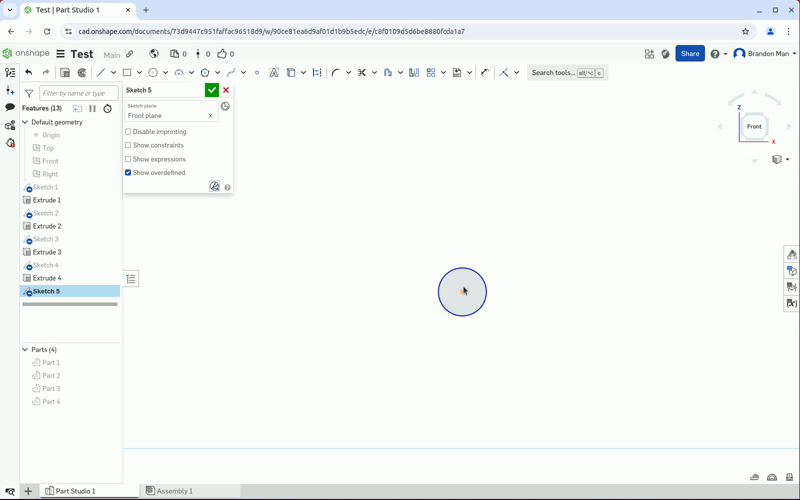
click(463, 286)
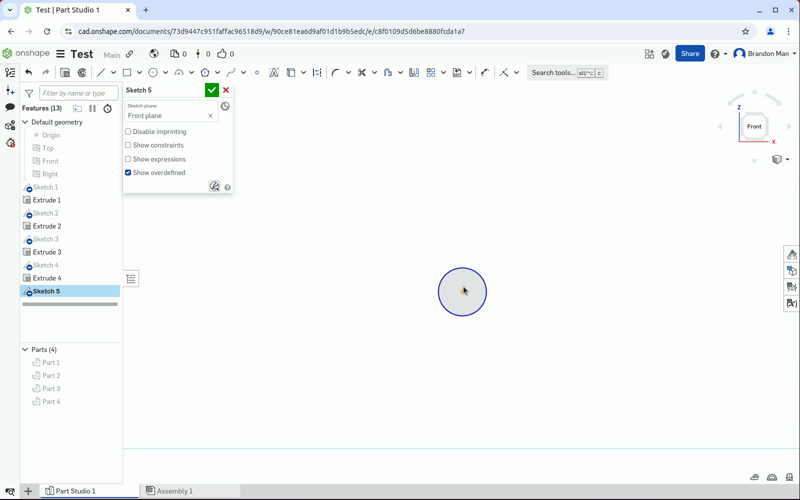
scroll(-6)
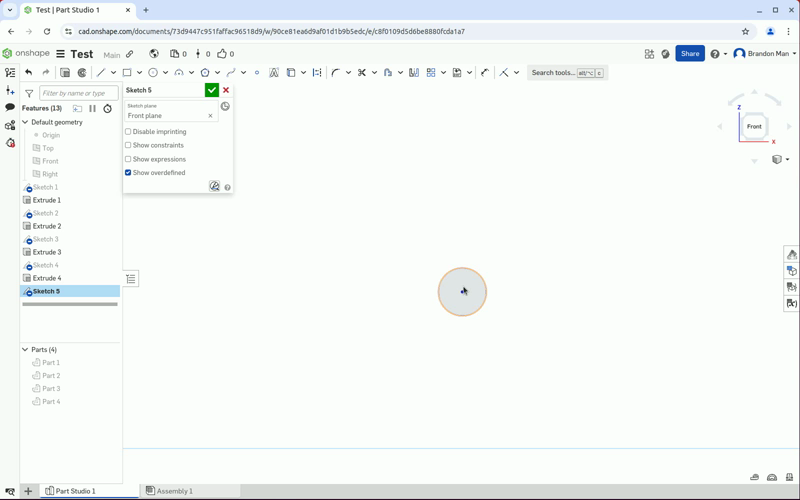
scroll(-6)
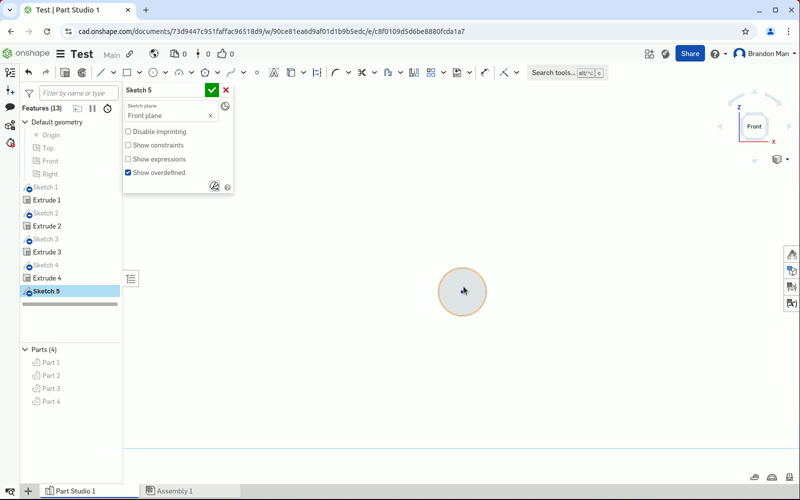
scroll(-6)
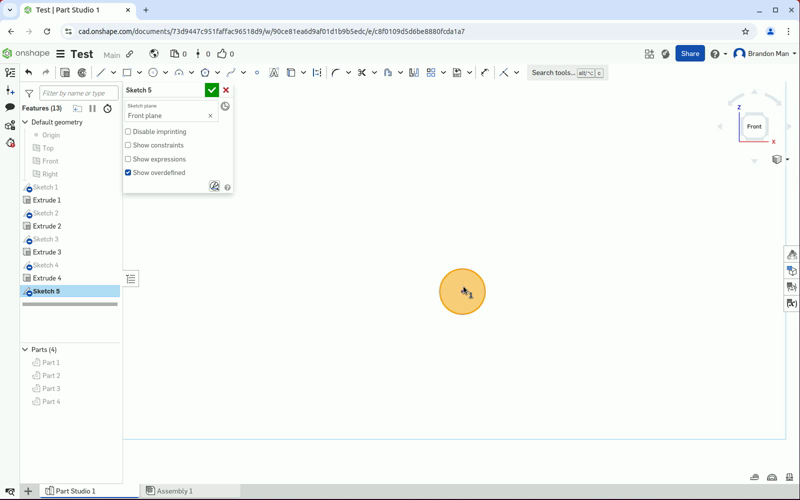
scroll(-6)
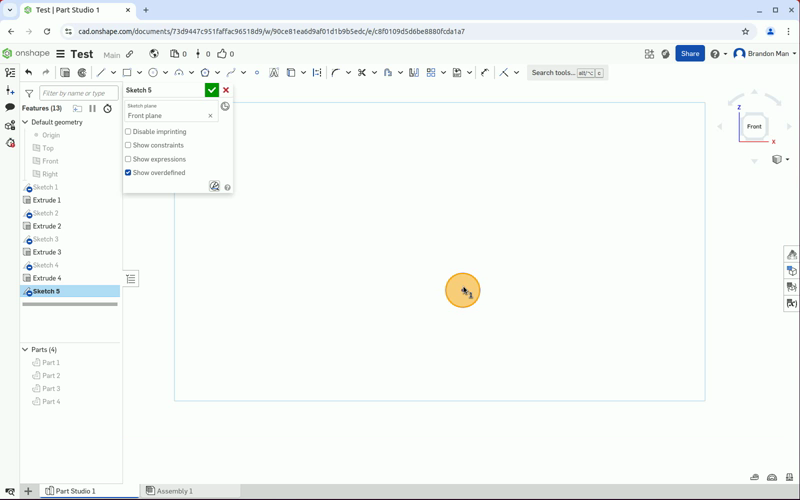
scroll(-6)
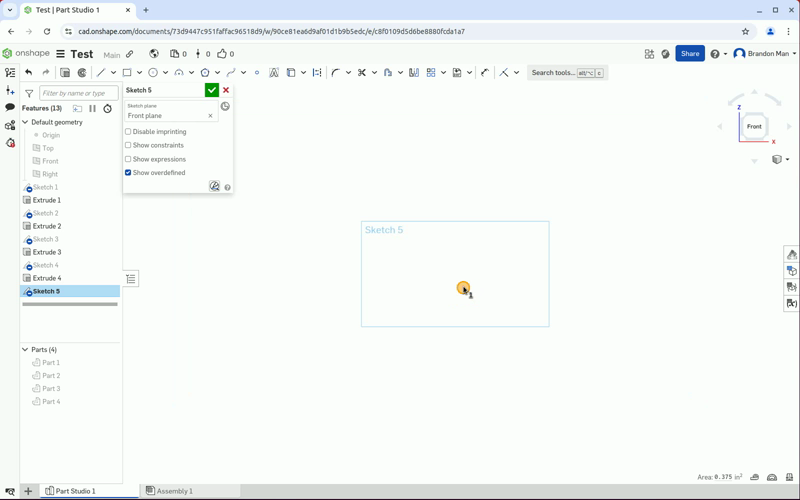
scroll(-6)
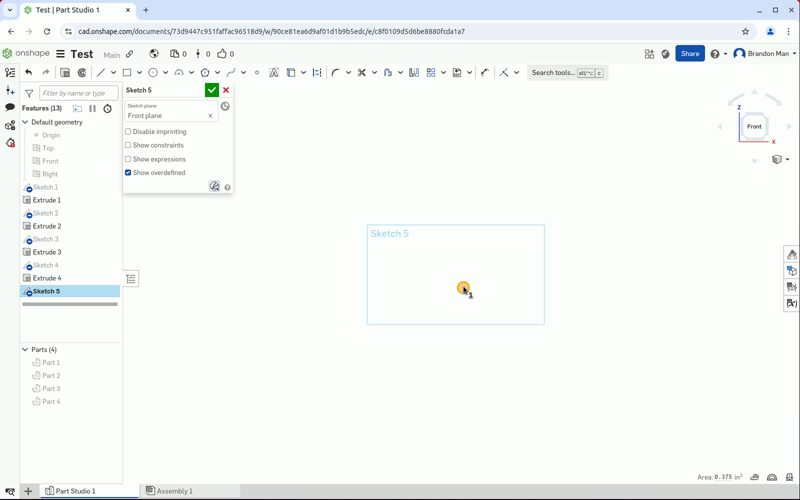
scroll(-6)
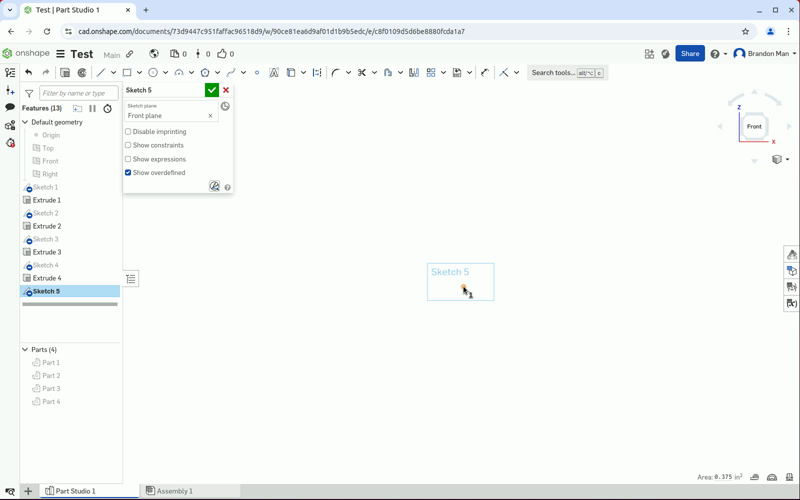
mouse_move(73, 352)
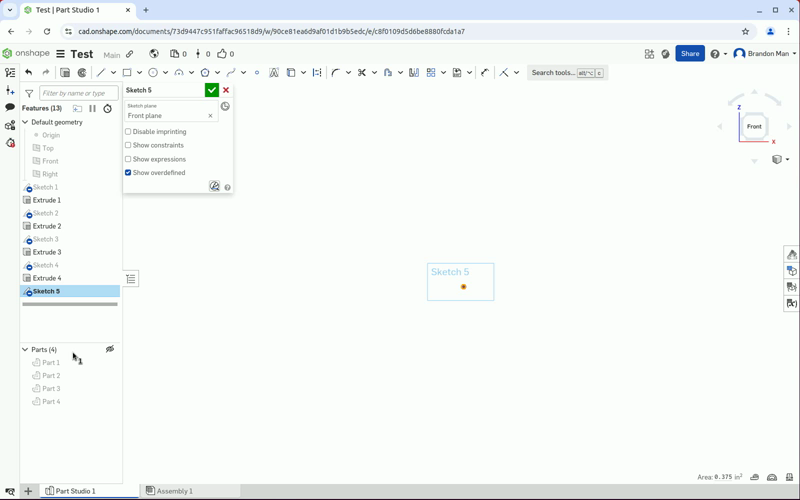
key(shift+y)
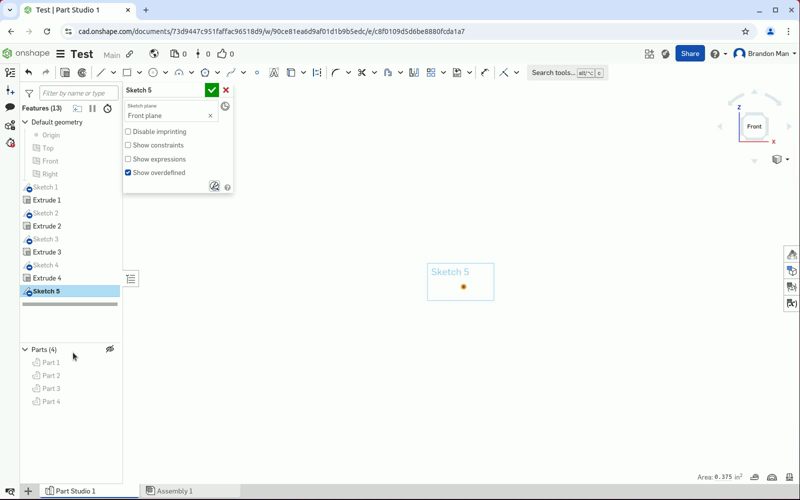
key(shift+e)
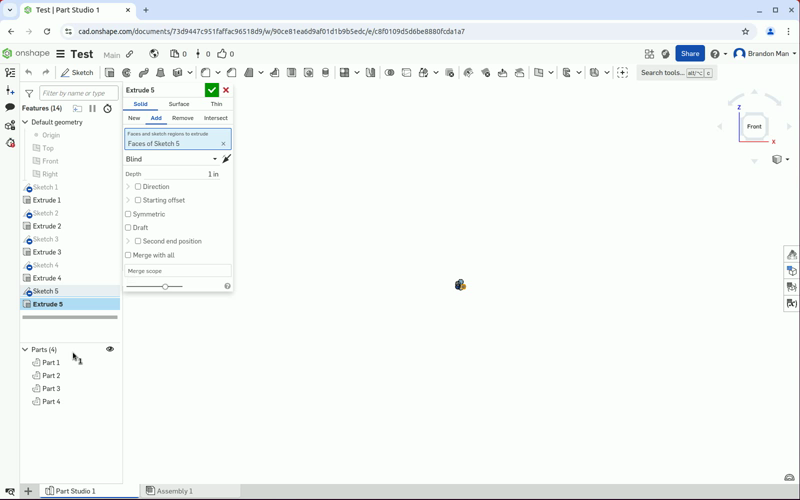
mouse_move(143, 106)
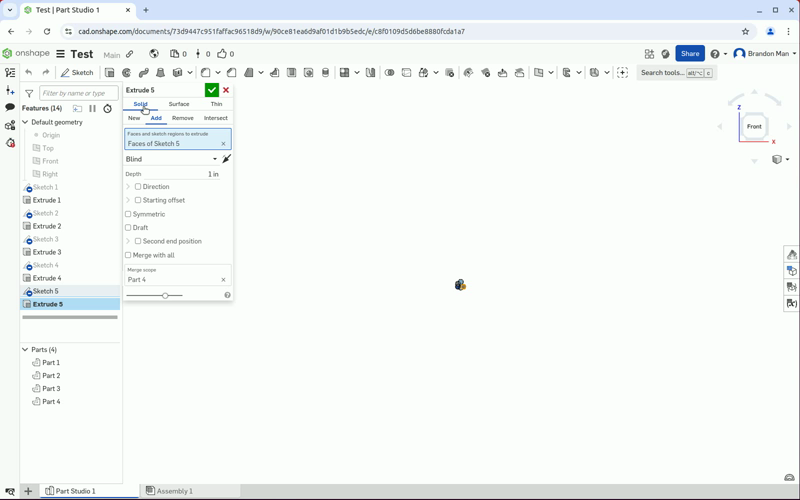
click(143, 106)
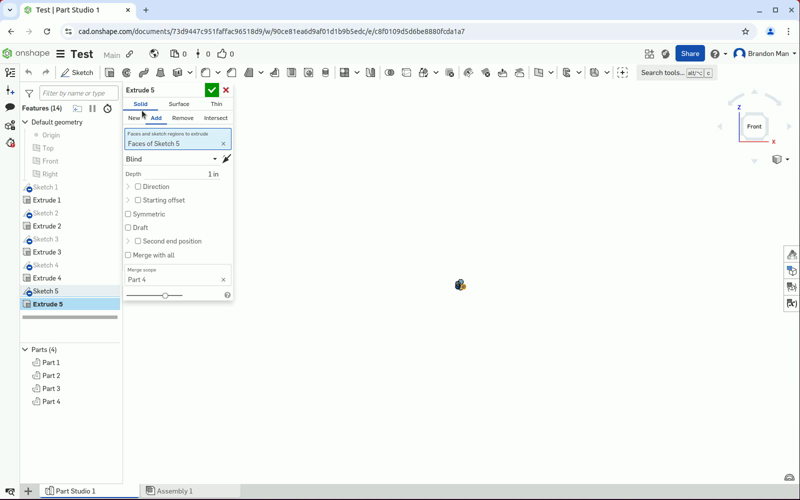
mouse_move(137, 120)
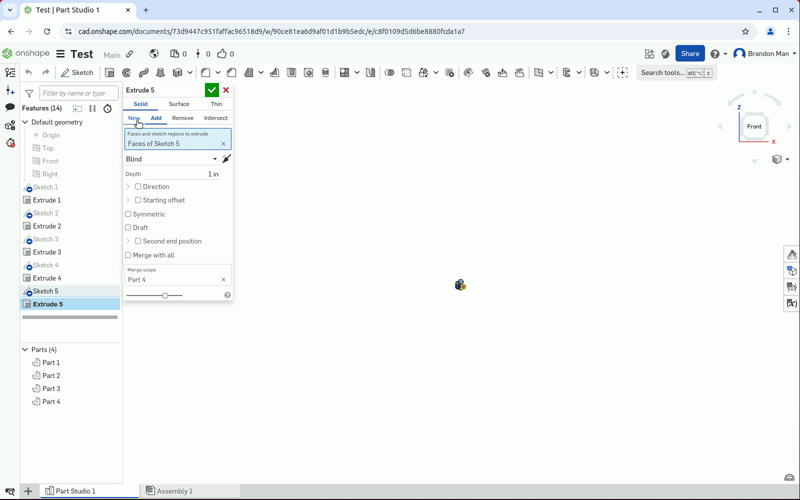
click(137, 120)
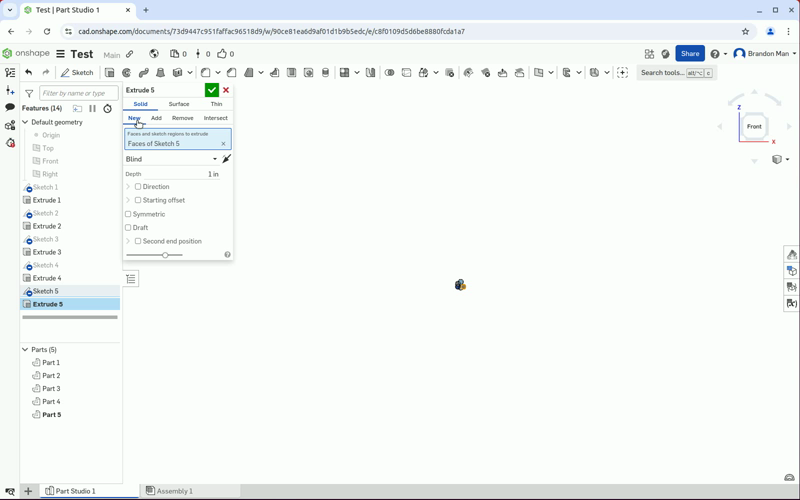
key(tab, 4)
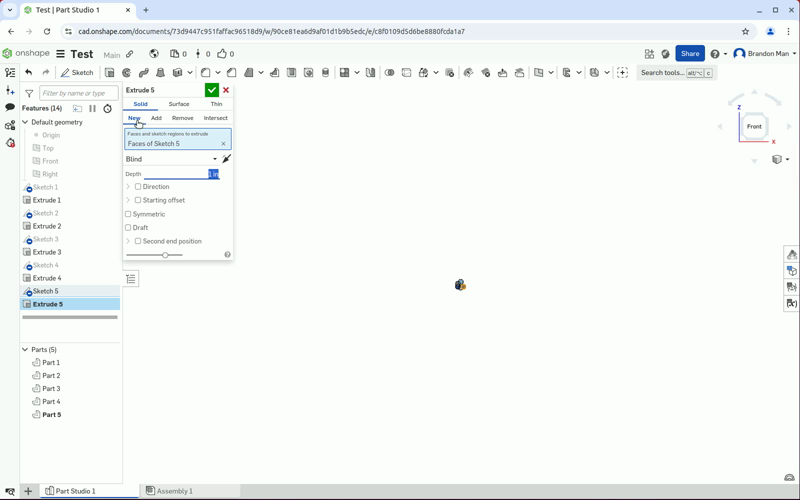
text(23.108)
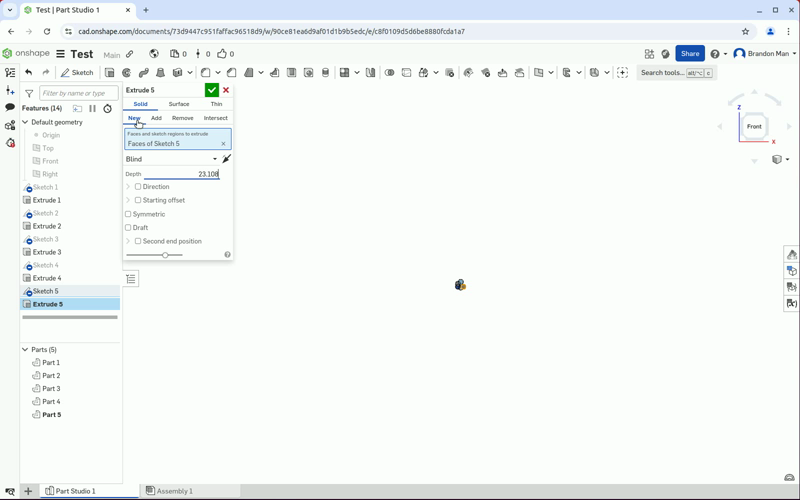
key(enter)
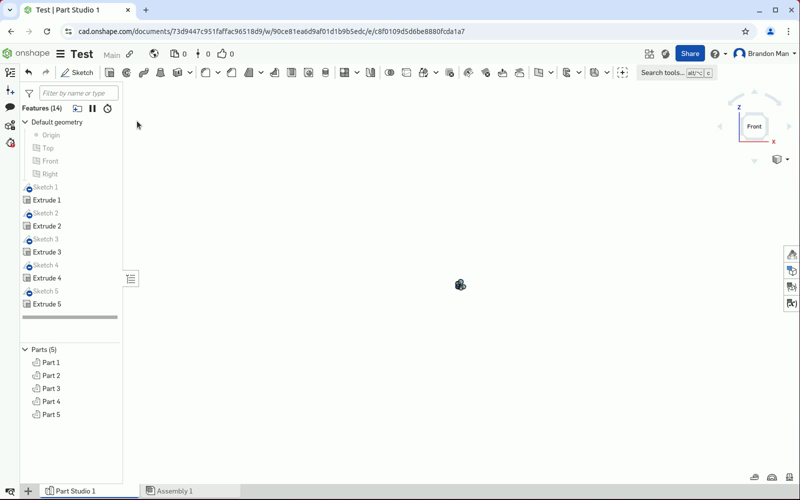
key(shift+h)
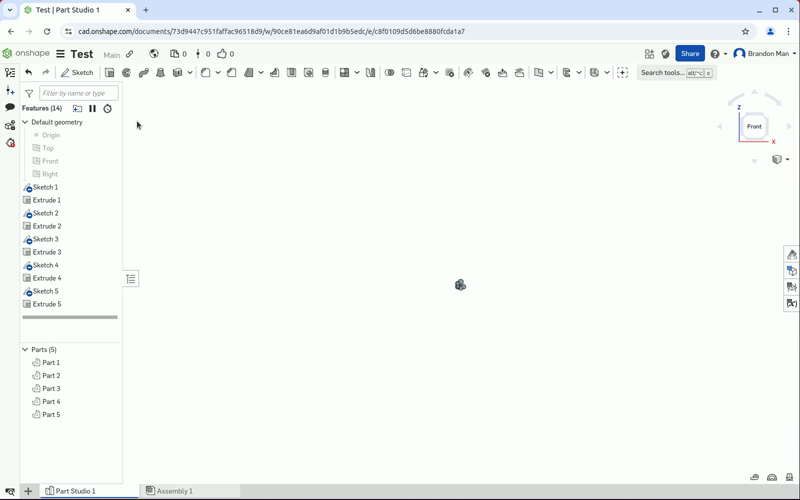
key(shift+h)
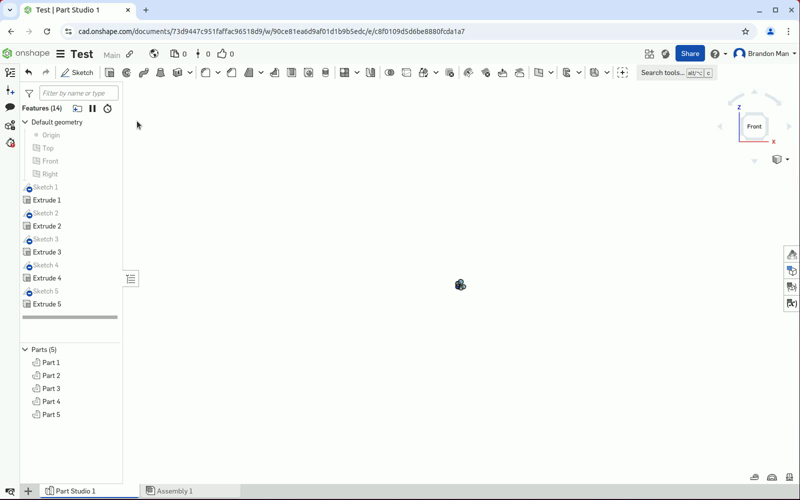
mouse_move(73, 189)
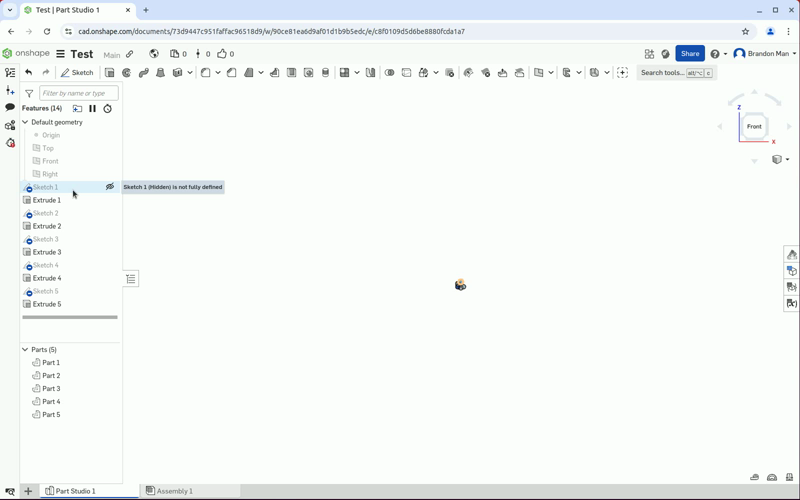
click(73, 189)
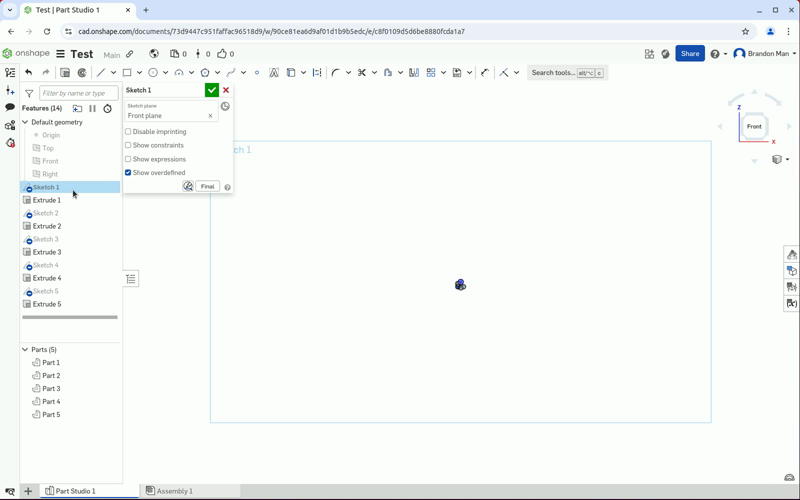
mouse_move(229, 92)
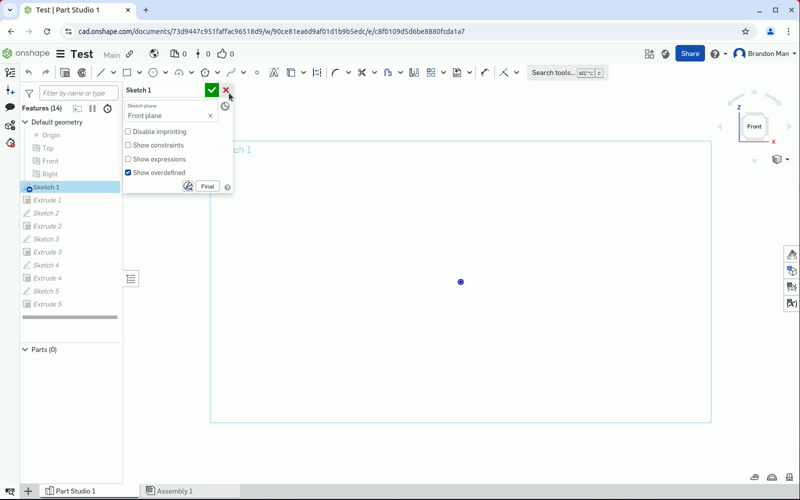
click(229, 92)
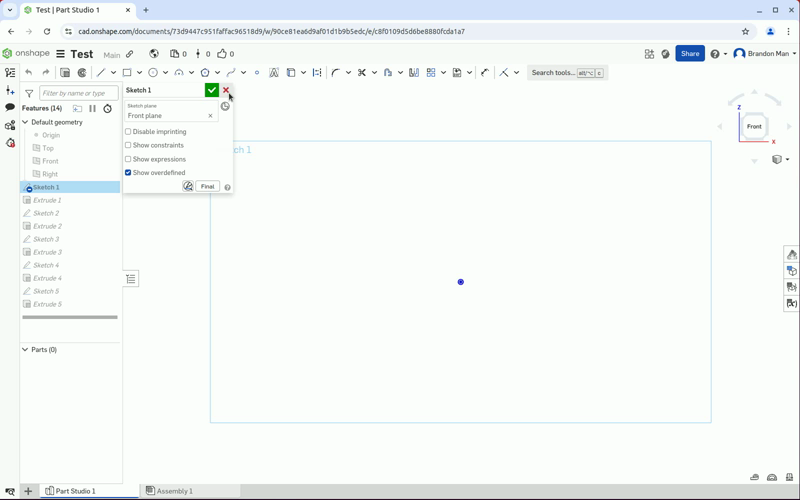
key(shift+s)
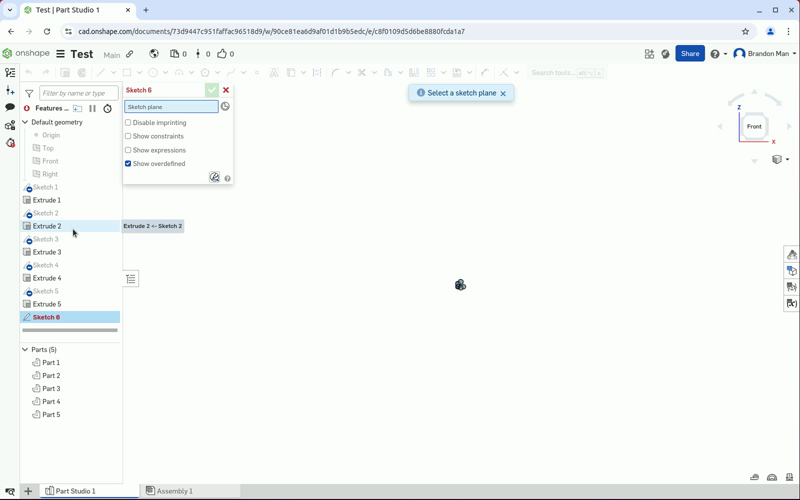
scroll(3)
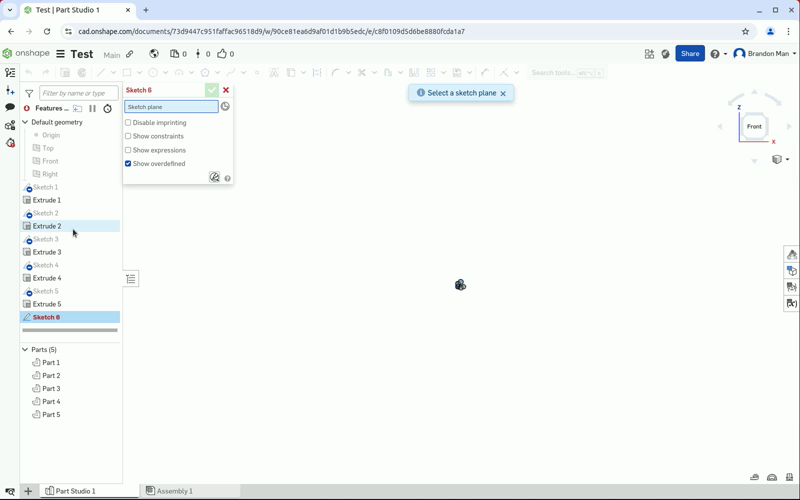
mouse_move(73, 163)
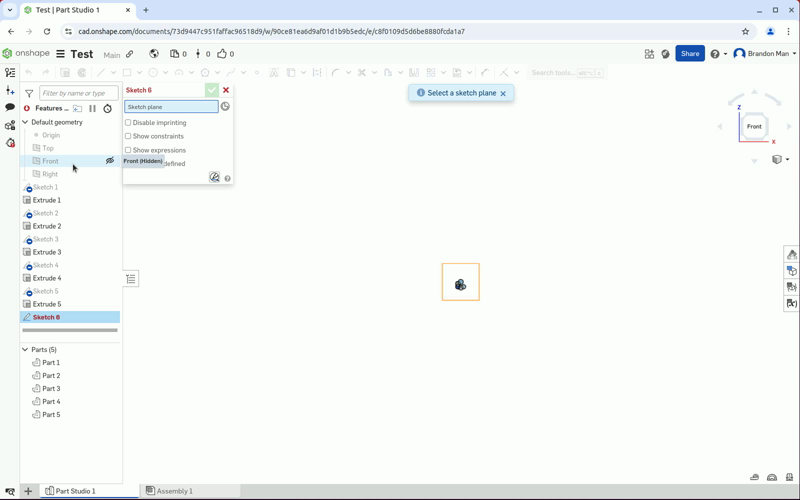
click(73, 163)
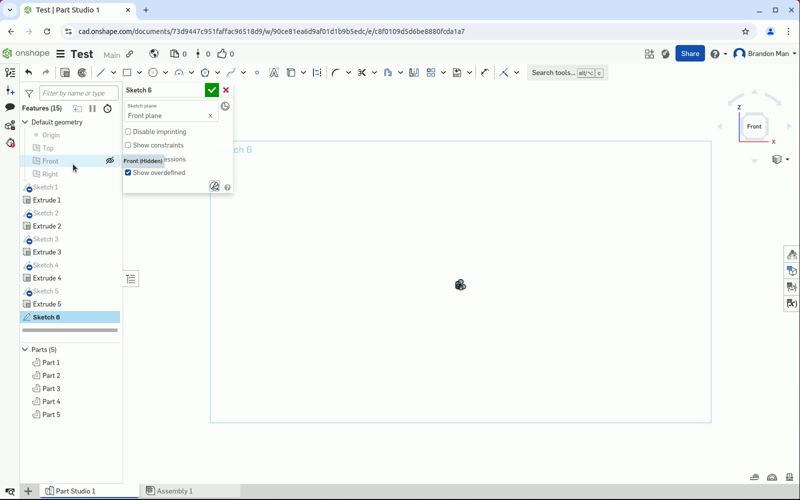
mouse_move(73, 352)
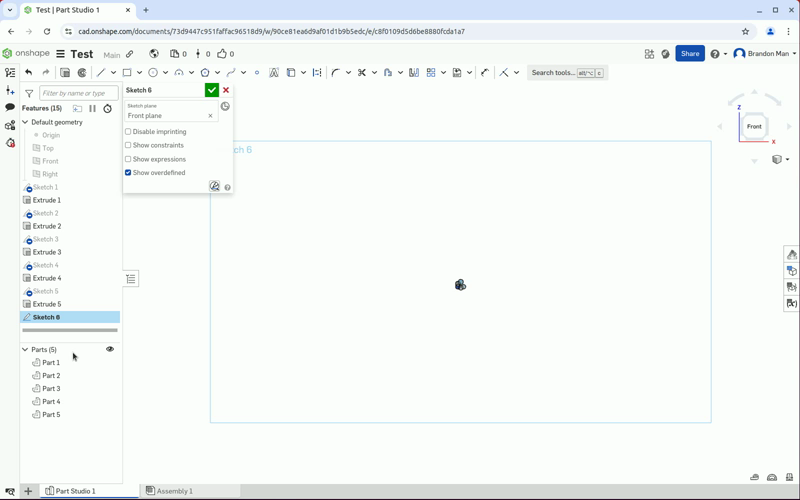
key(y)
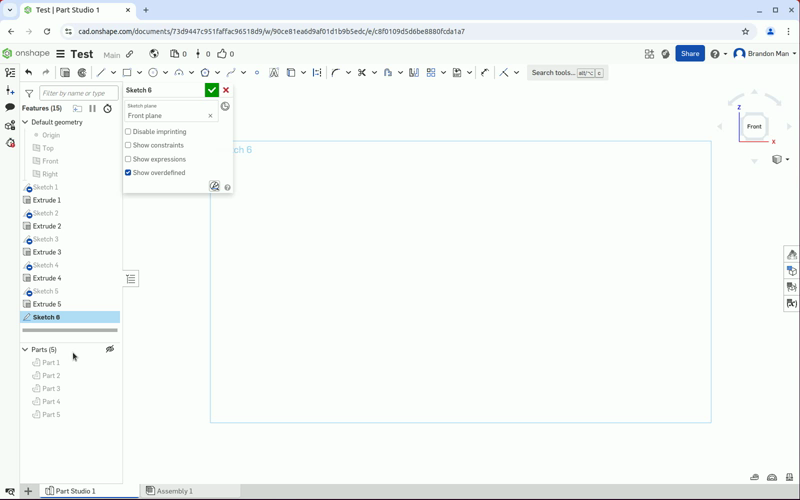
key(c)
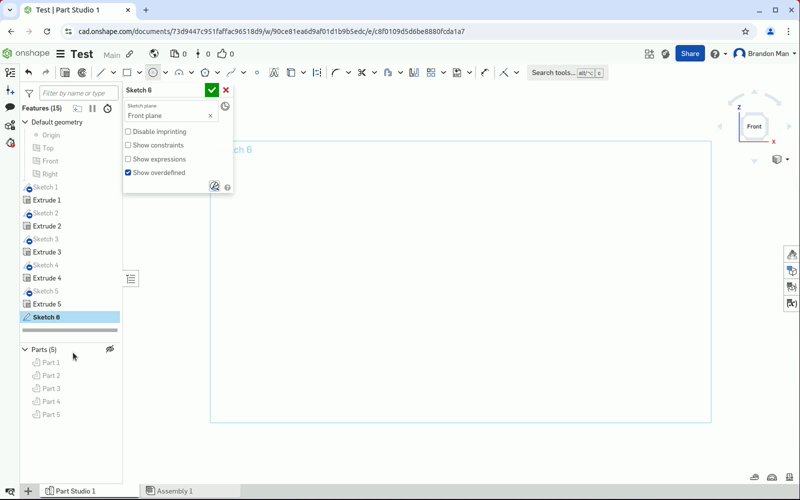
key_down(shift)
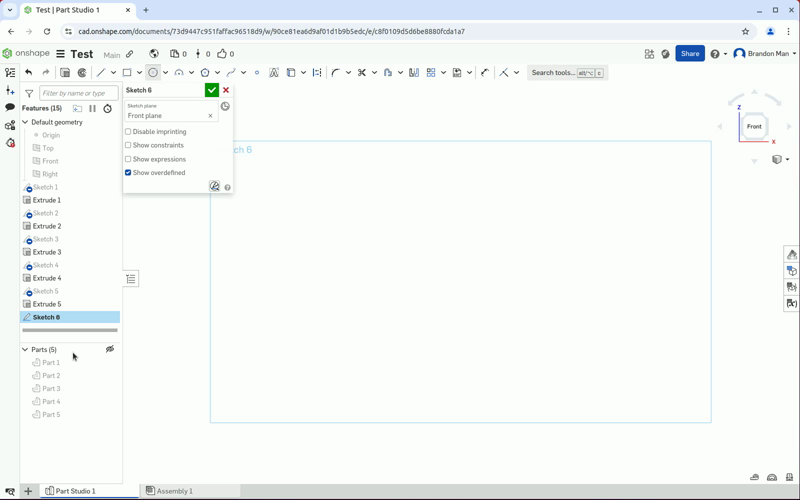
mouse_move(463, 284)
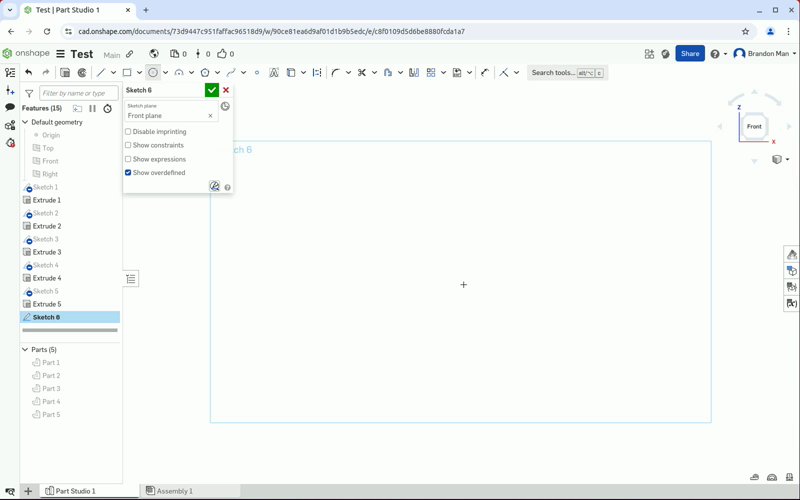
click(463, 284)
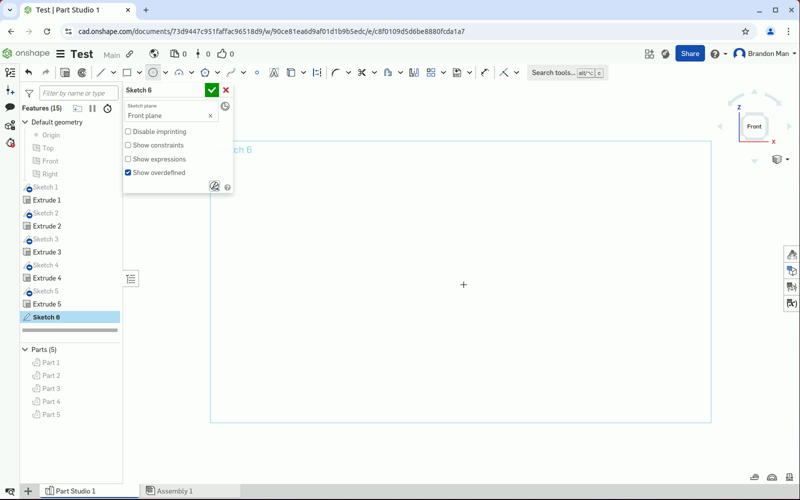
key_up(shift)
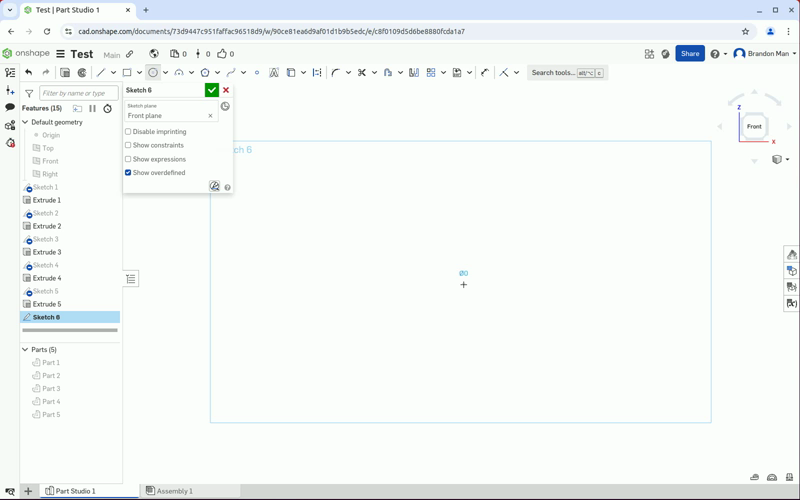
mouse_move(465, 284)
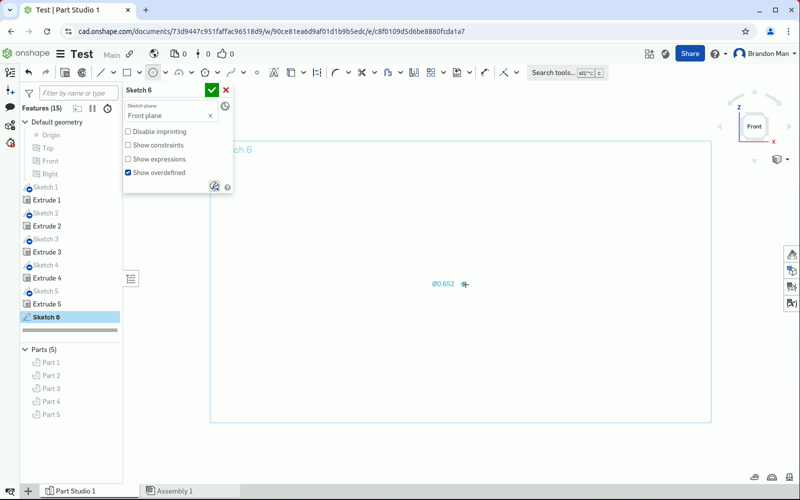
scroll(6)
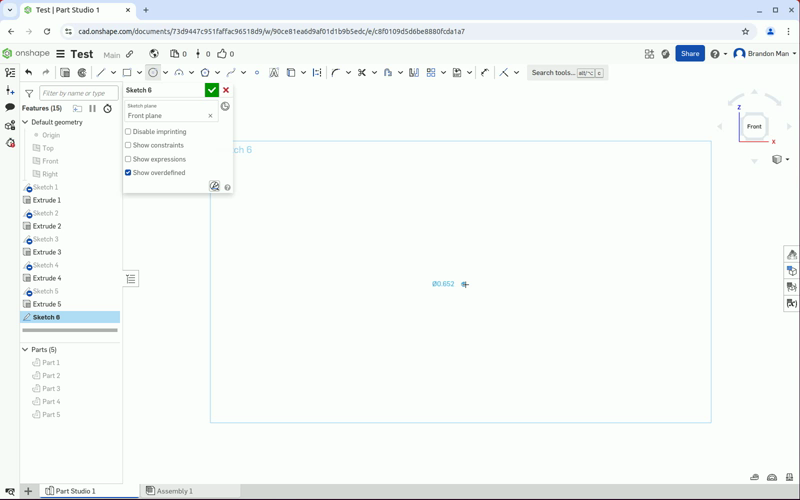
scroll(6)
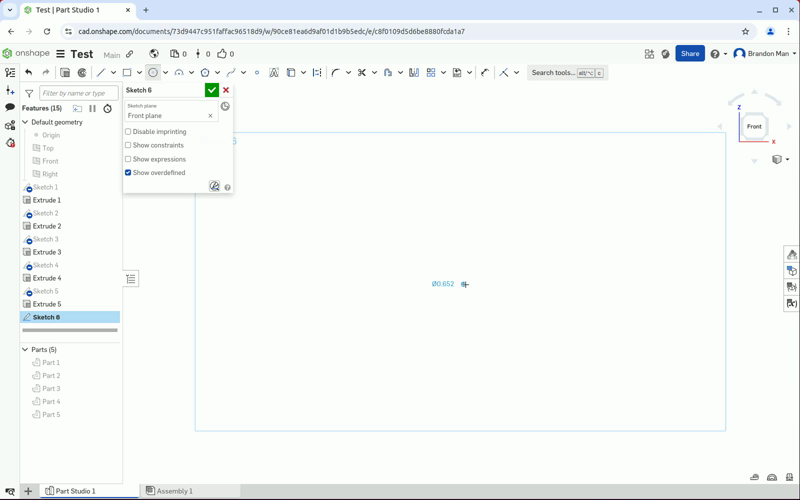
scroll(6)
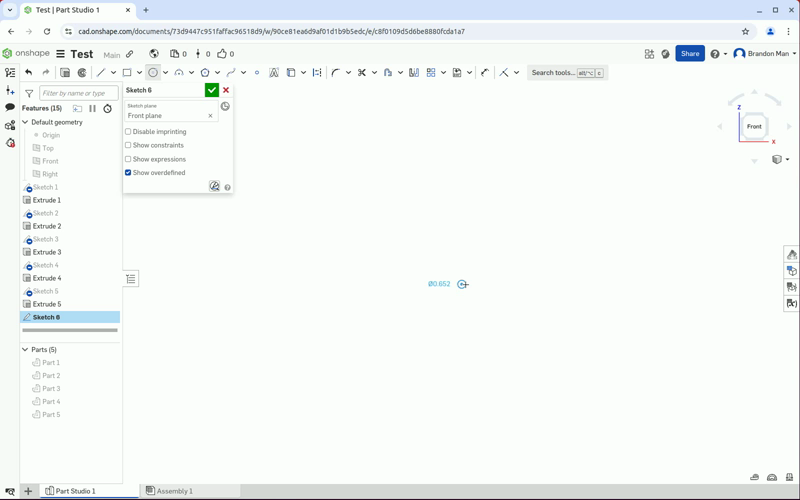
scroll(6)
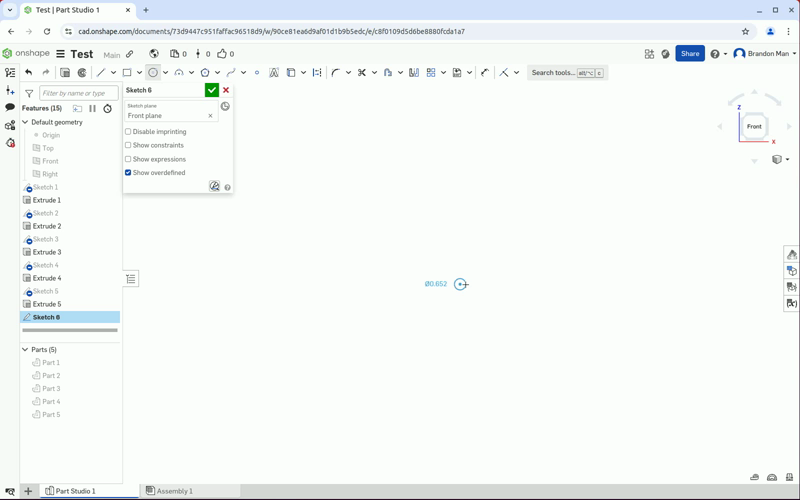
scroll(6)
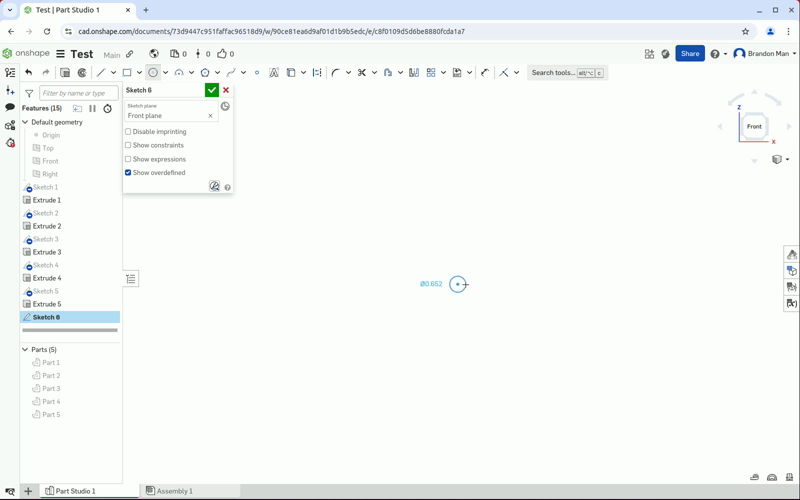
scroll(6)
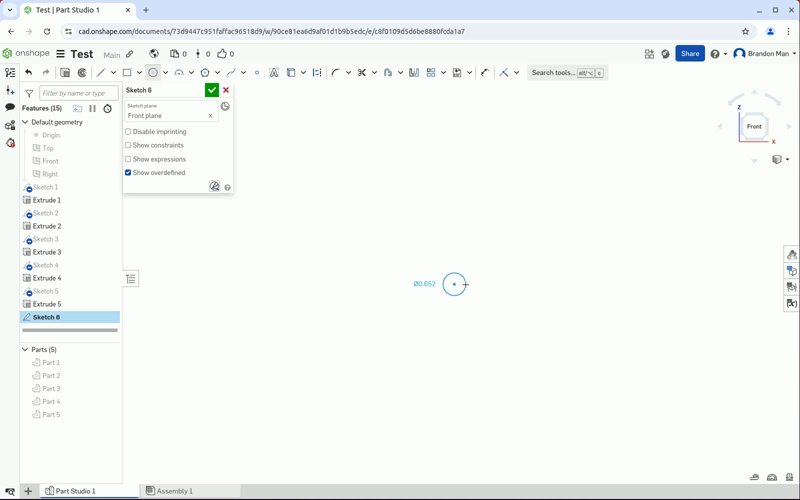
scroll(6)
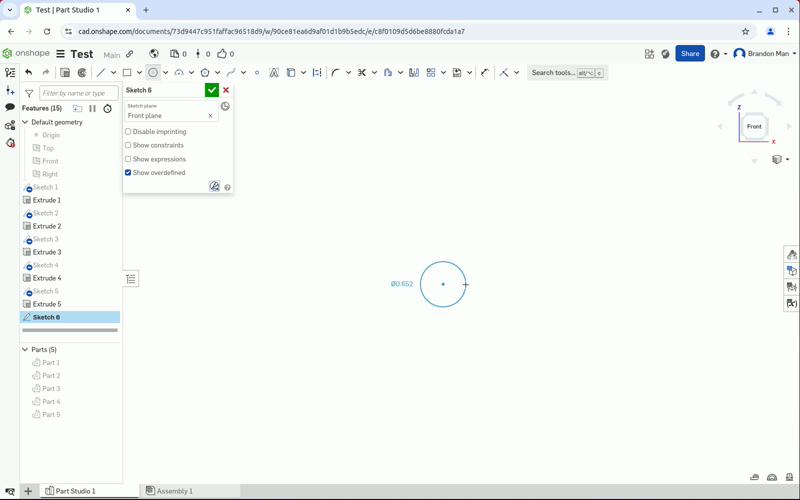
click(465, 284)
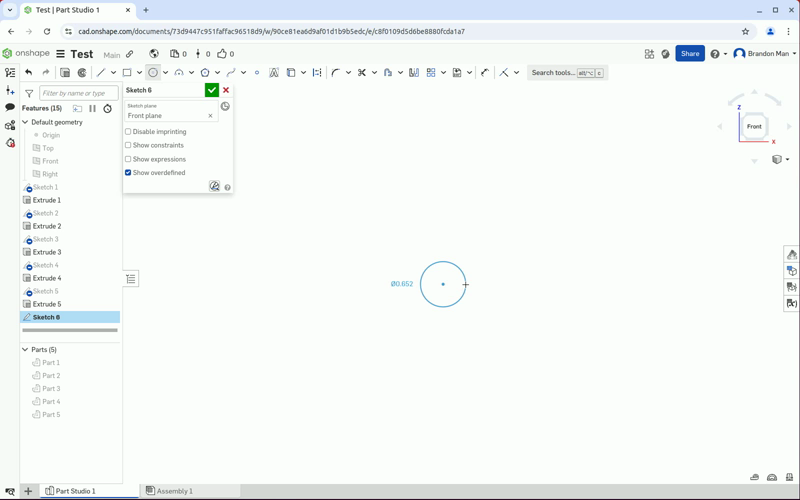
scroll(-6)
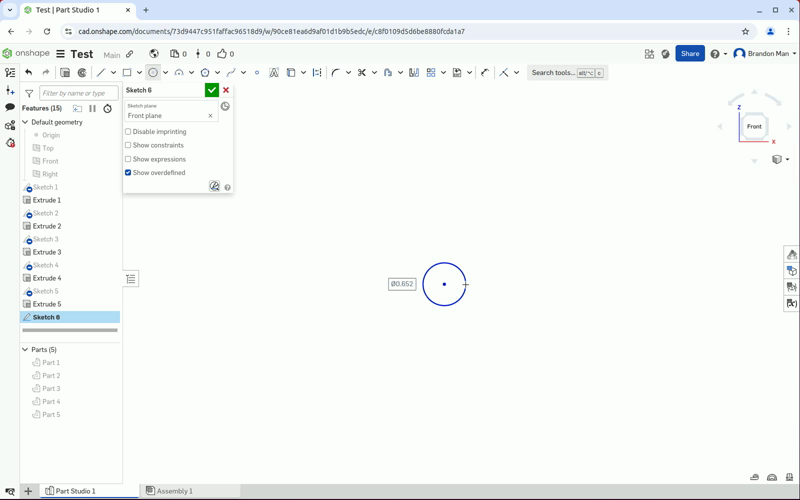
scroll(-6)
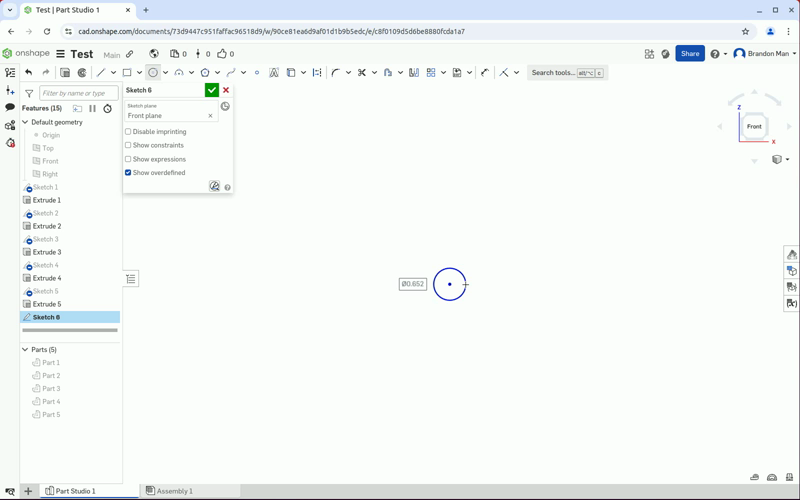
scroll(-6)
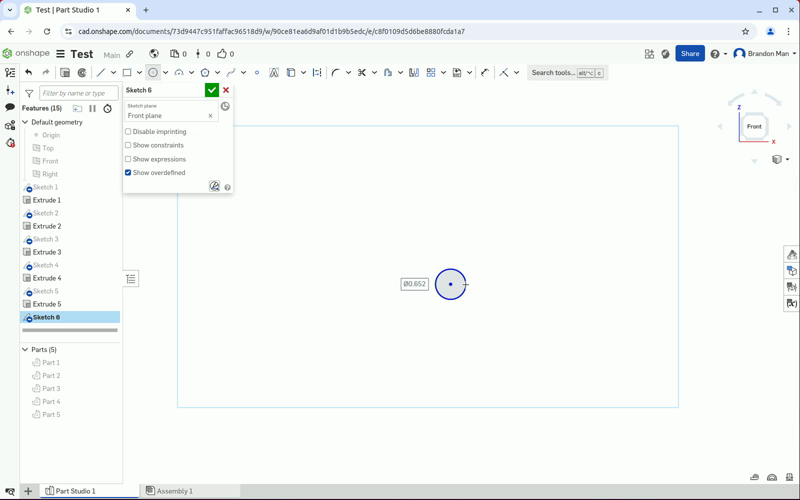
scroll(-6)
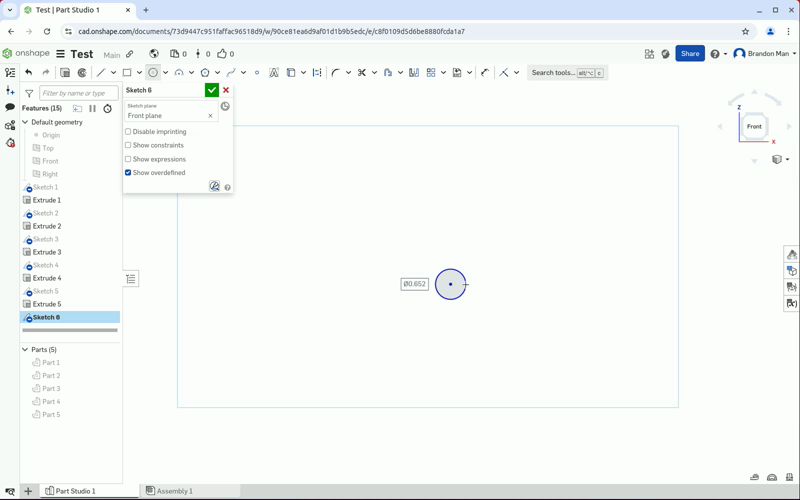
scroll(-6)
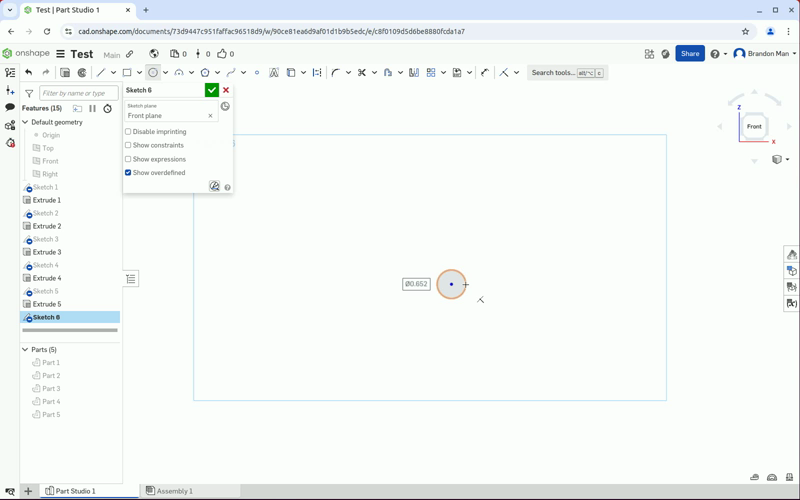
scroll(-6)
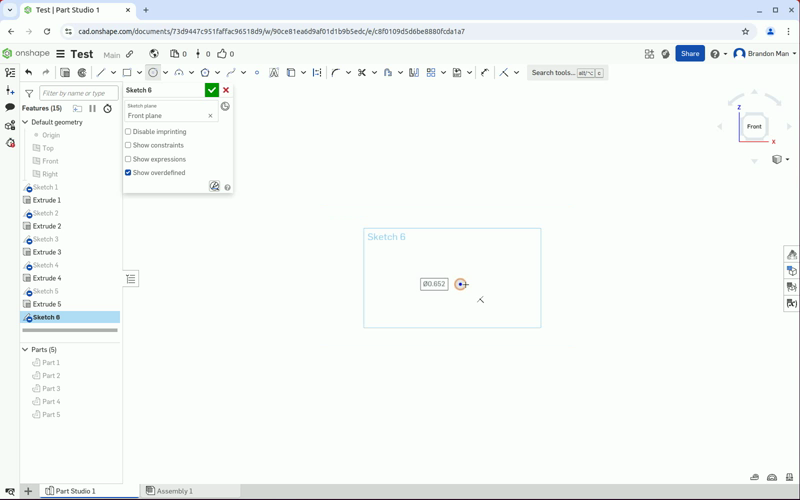
scroll(-6)
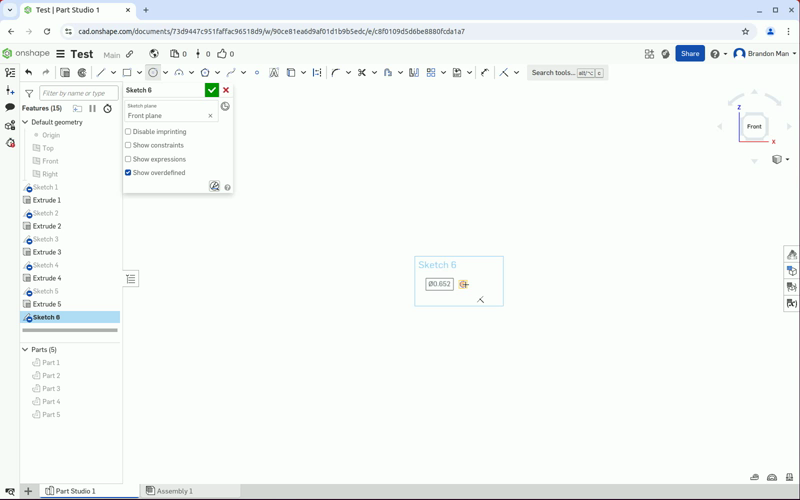
key(esc)
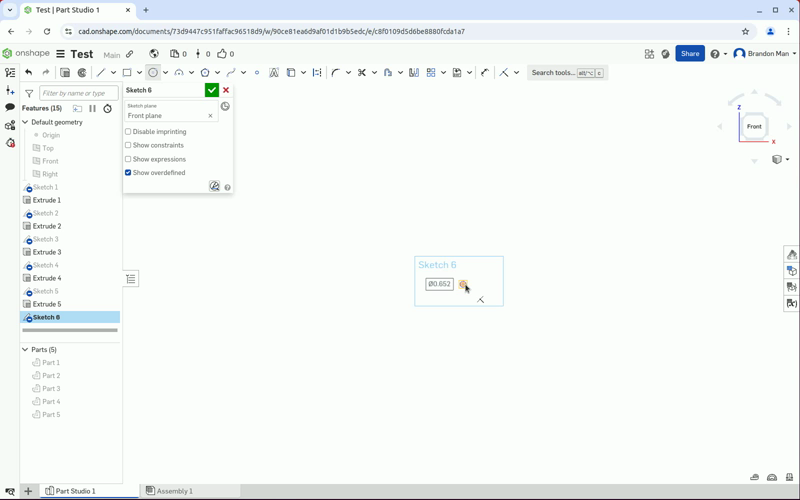
mouse_move(464, 282)
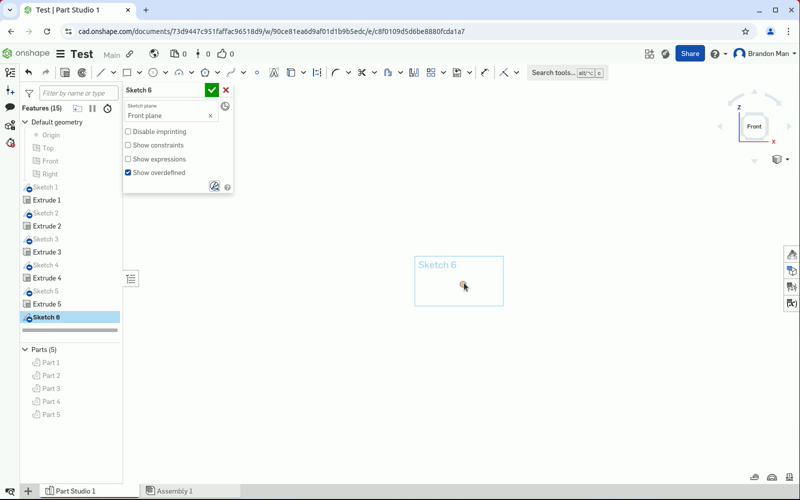
scroll(6)
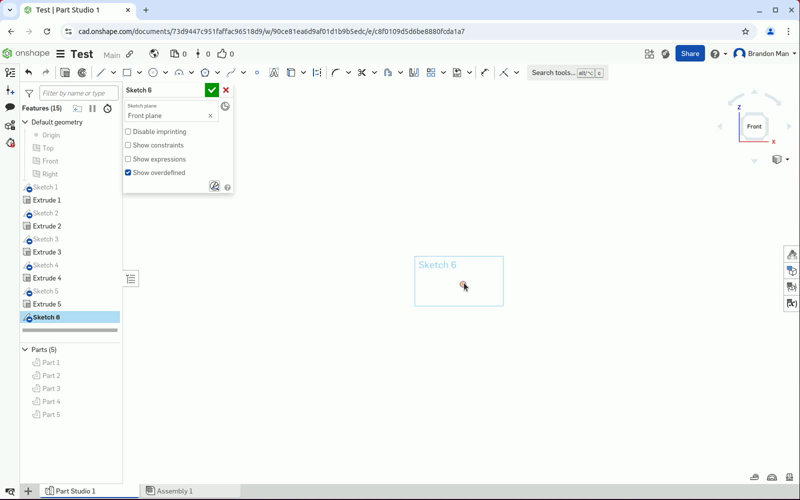
scroll(6)
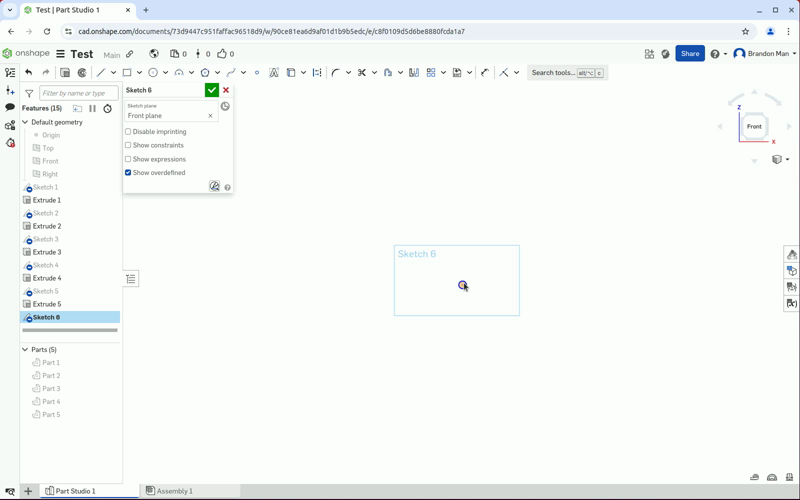
scroll(6)
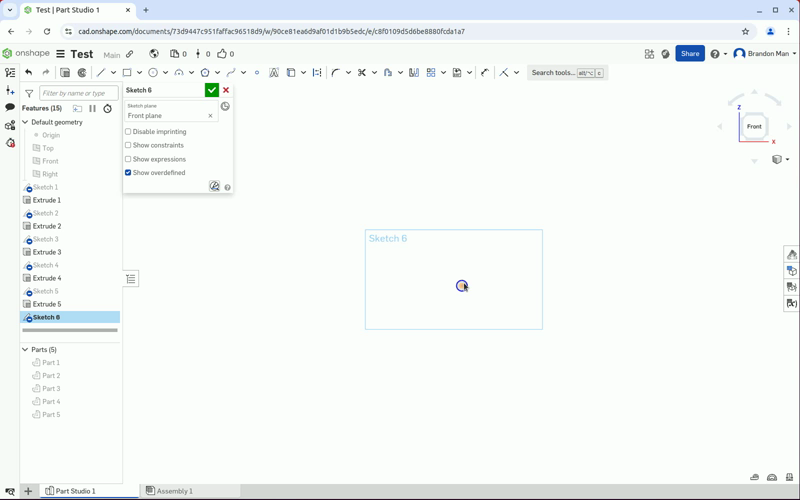
scroll(6)
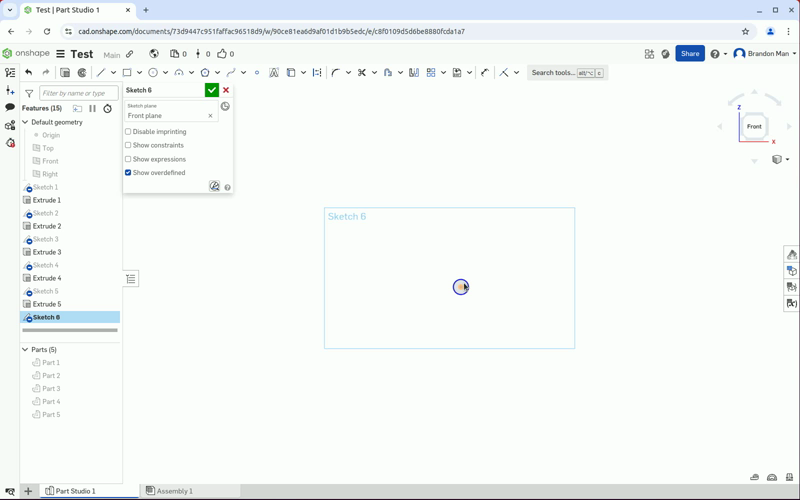
scroll(6)
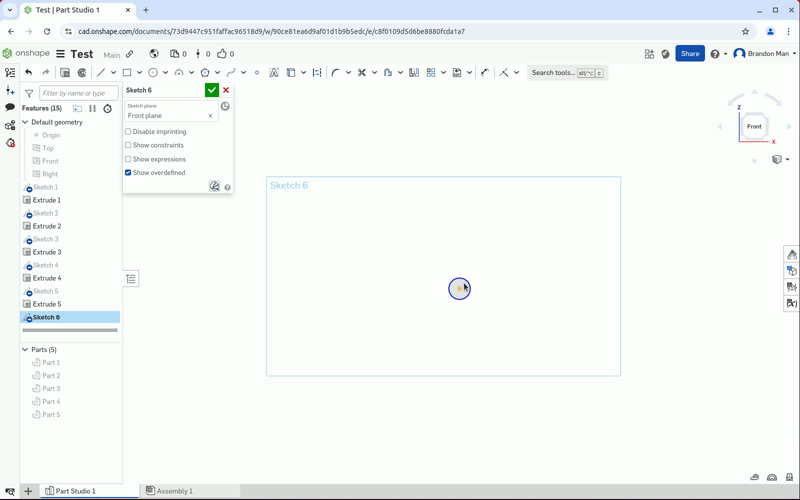
scroll(6)
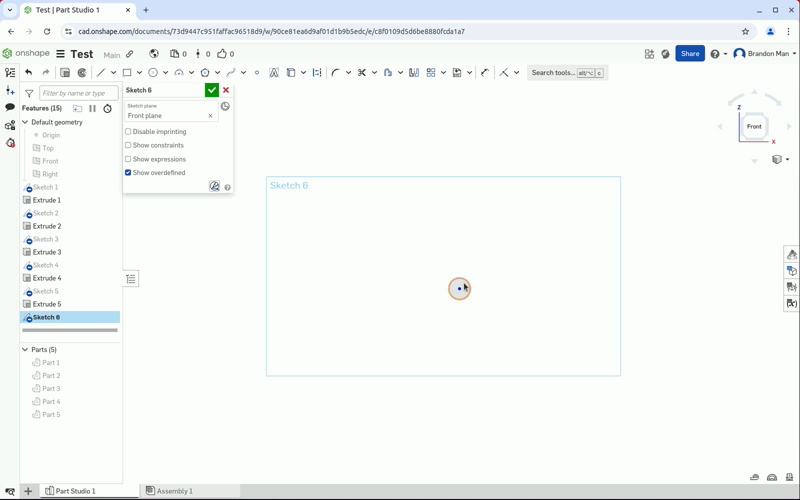
scroll(6)
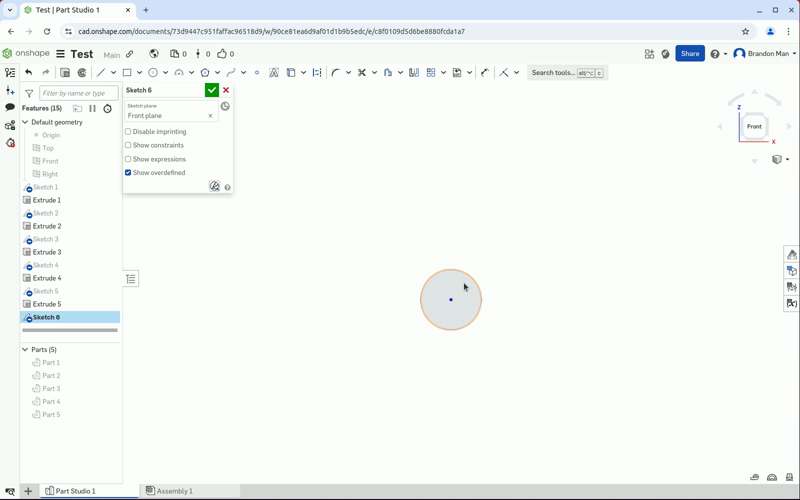
click(464, 282)
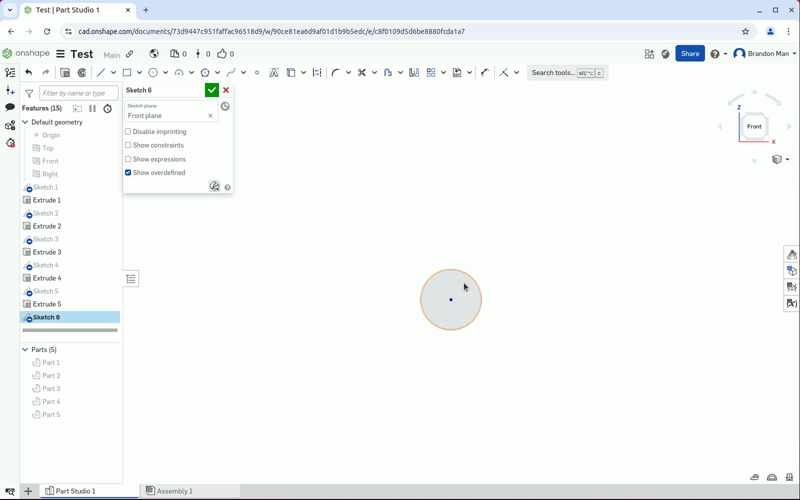
scroll(-6)
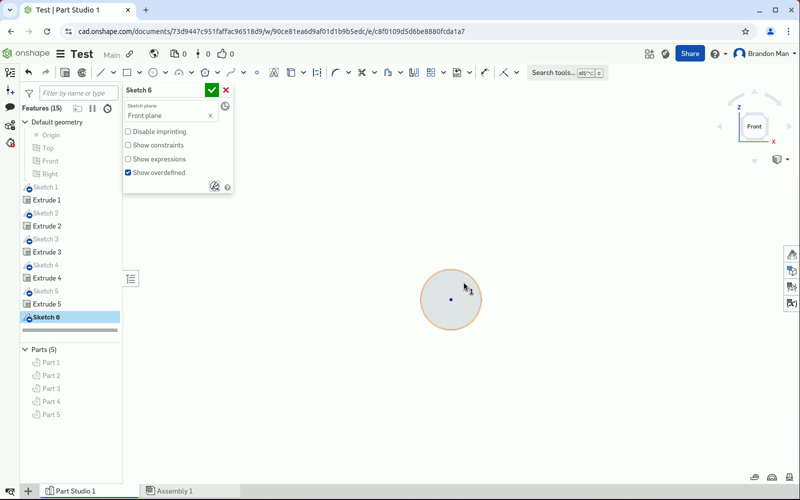
scroll(-6)
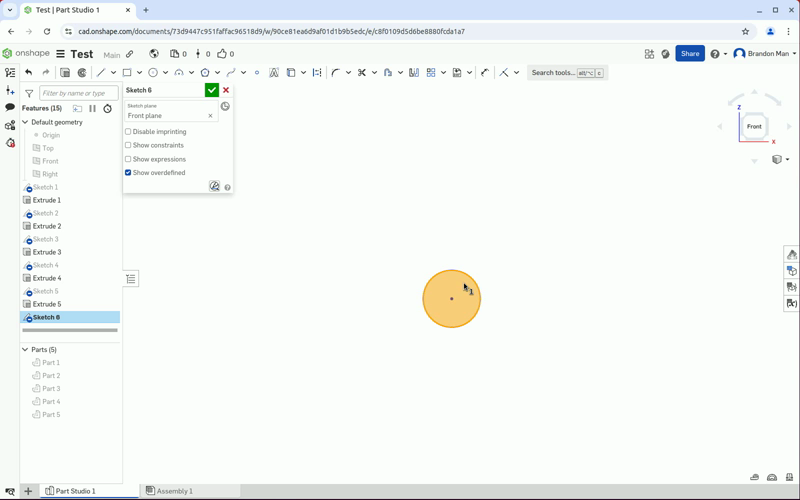
scroll(-6)
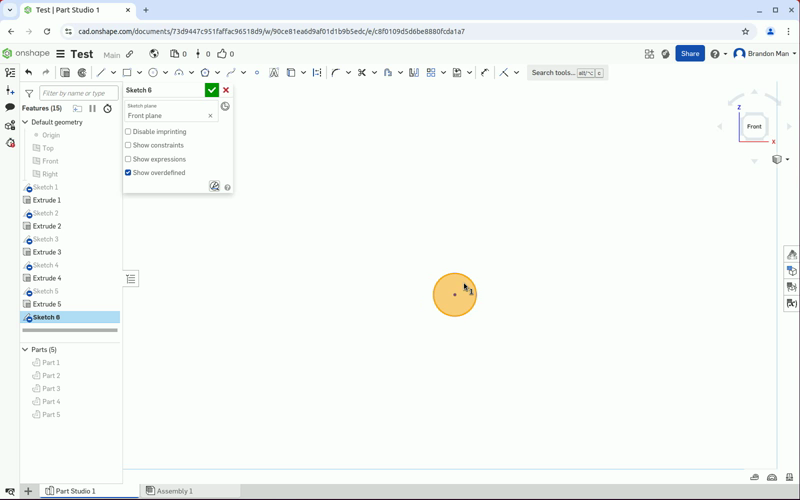
scroll(-6)
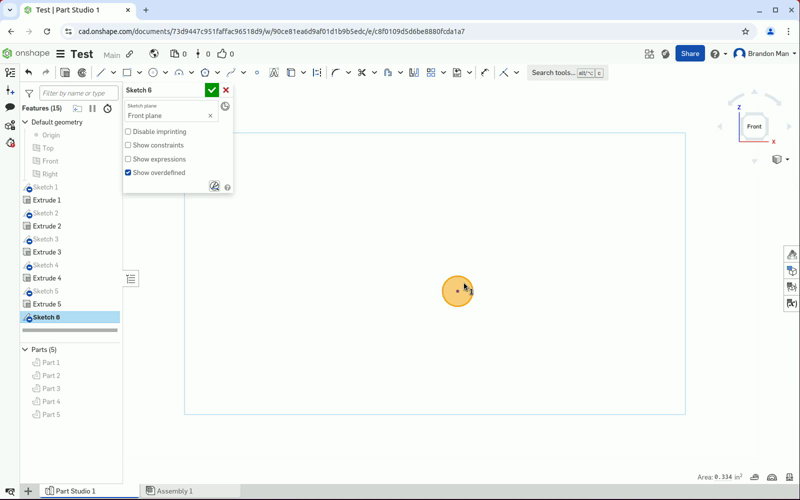
scroll(-6)
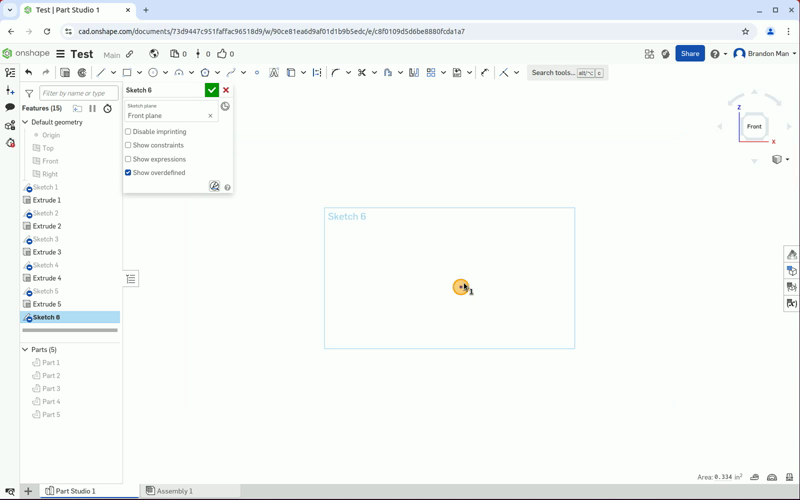
scroll(-6)
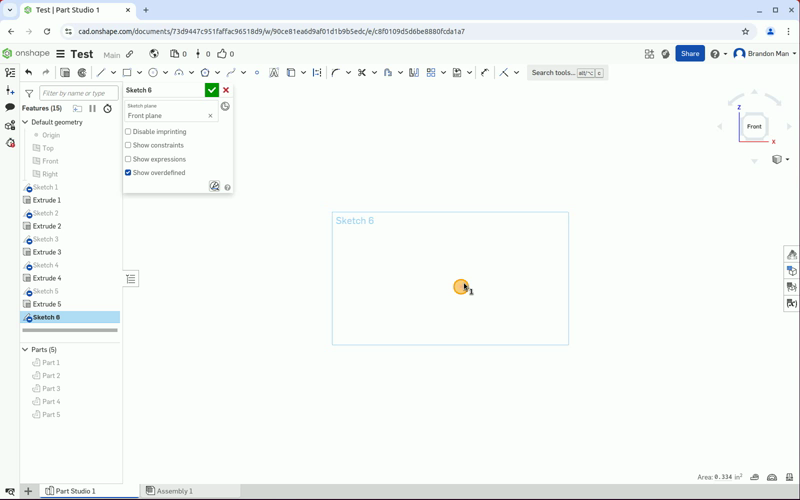
scroll(-6)
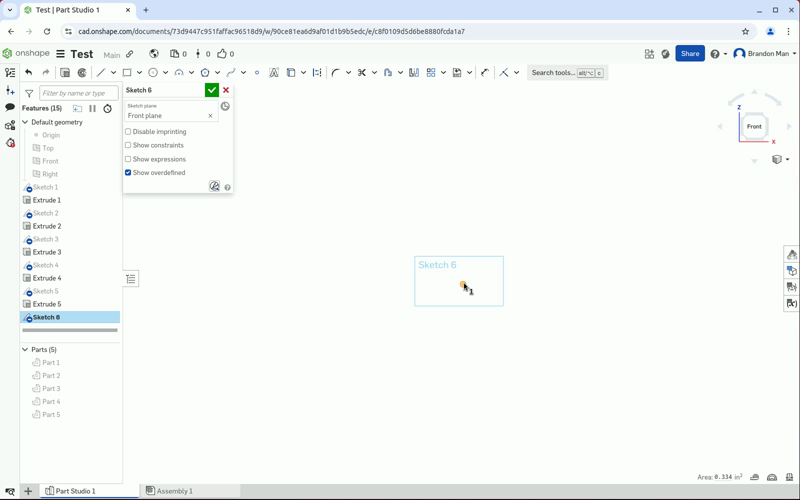
mouse_move(73, 352)
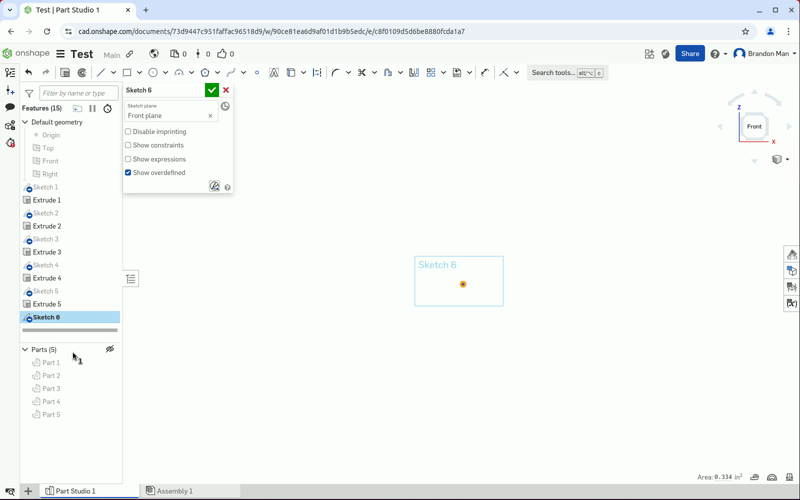
key(shift+y)
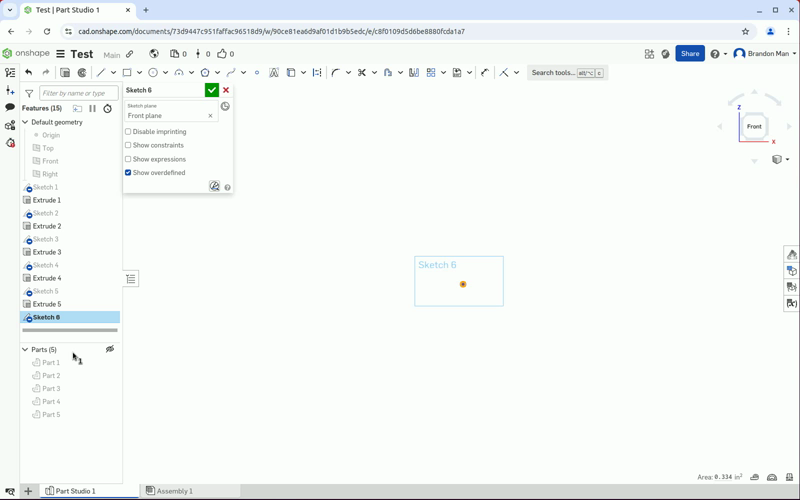
key(shift+e)
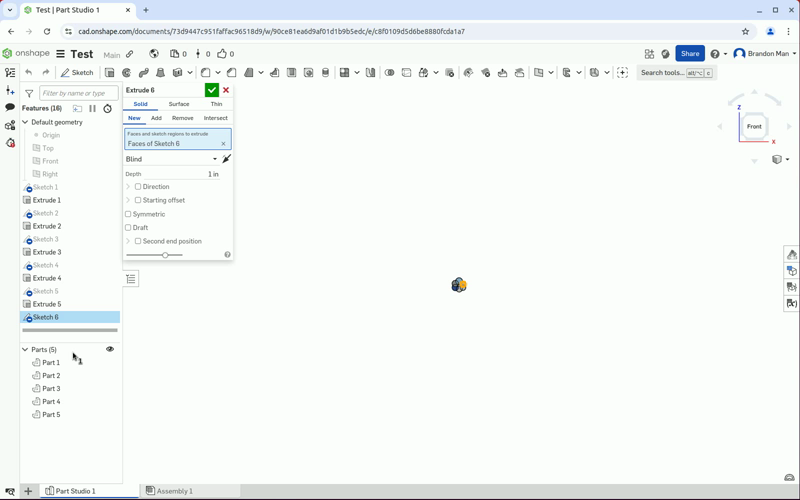
mouse_move(143, 106)
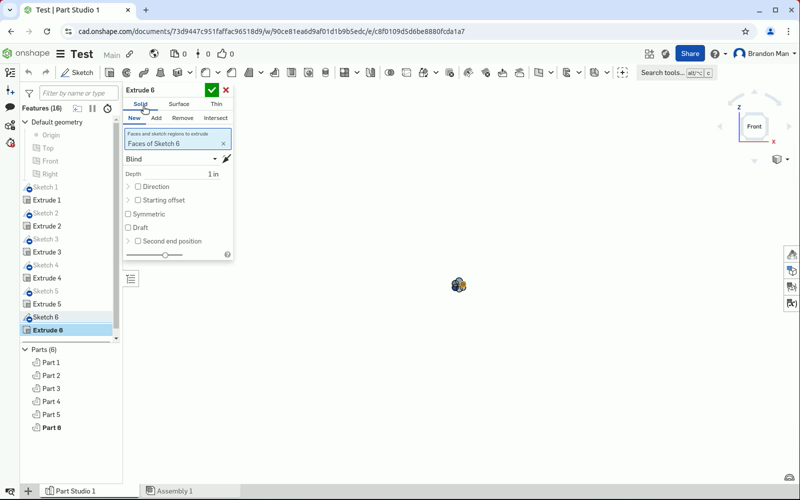
click(143, 106)
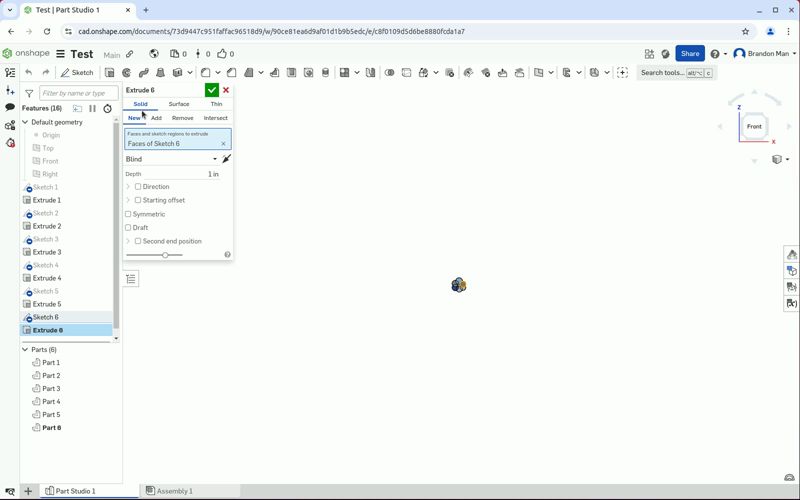
mouse_move(137, 120)
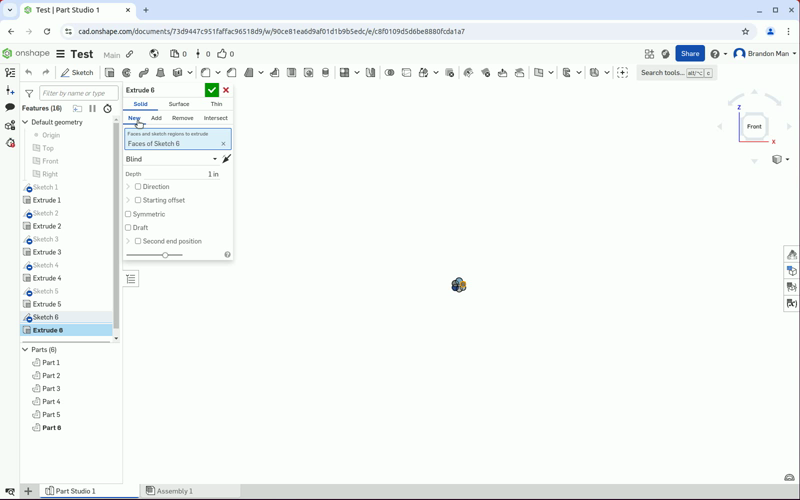
click(137, 120)
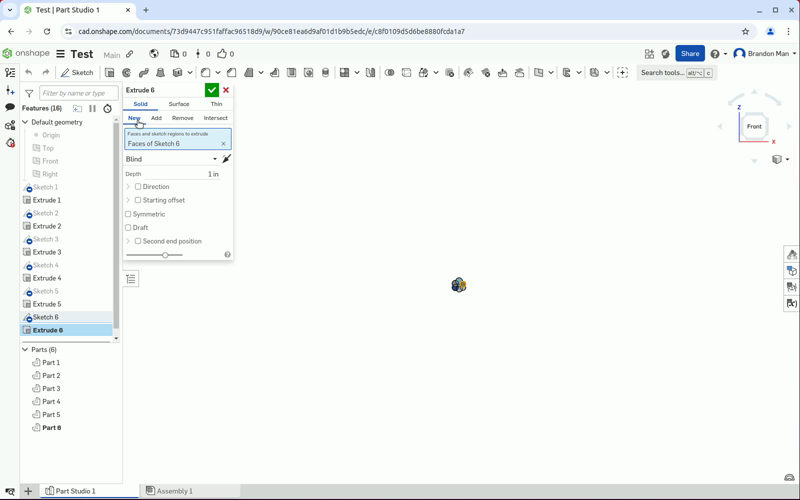
key(tab, 4)
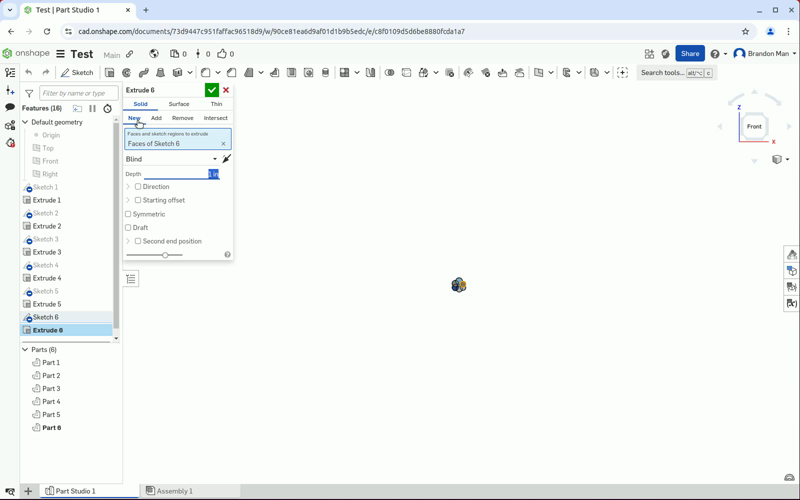
text(23.108)
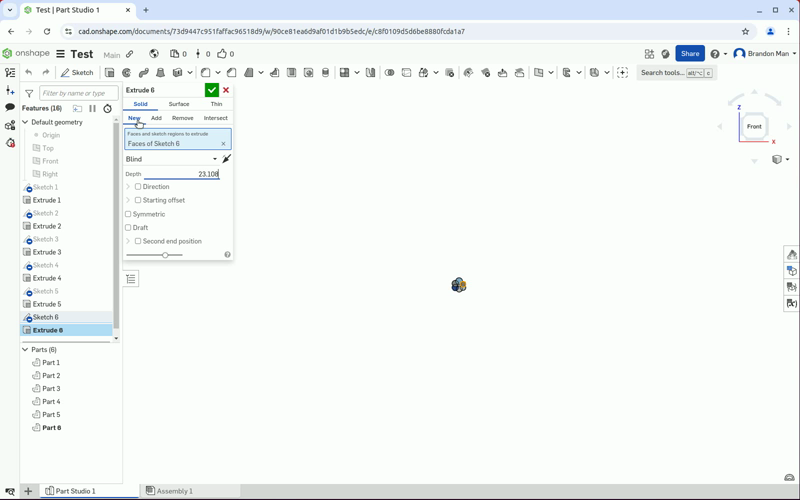
key(enter)
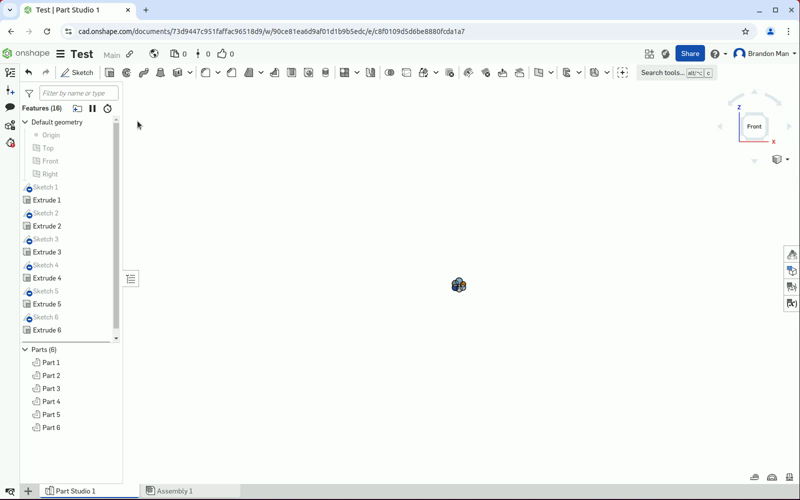
key(shift+h)
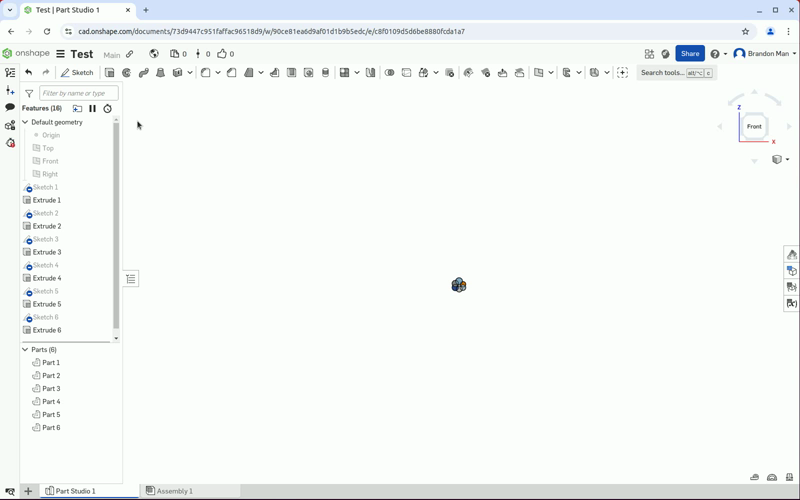
key(shift+h)
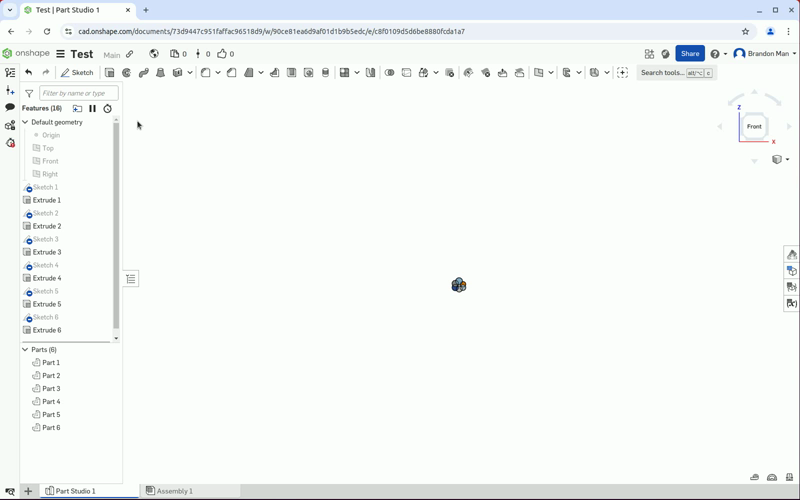
key(shift+7)
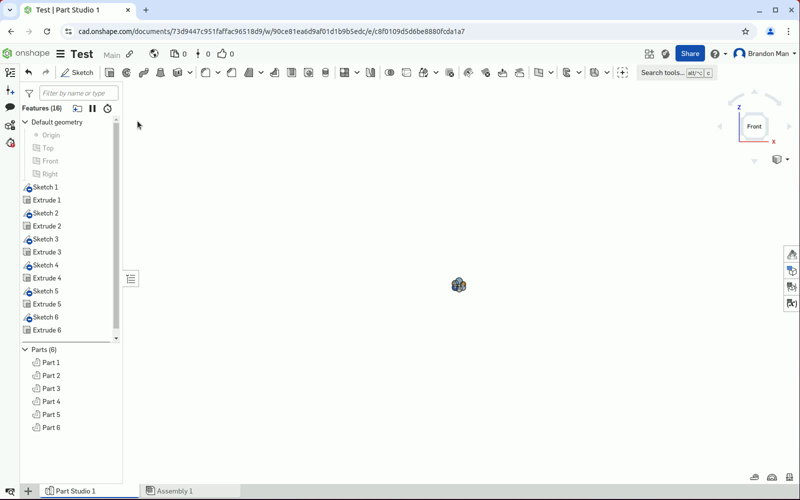
key(left, 2)
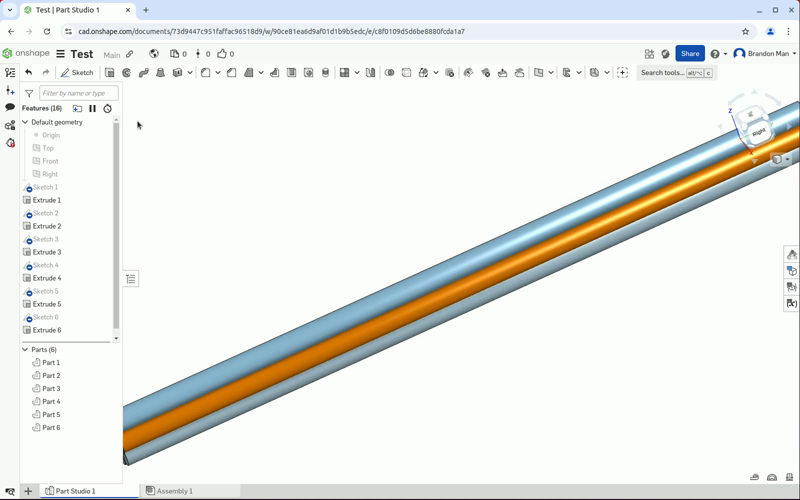
key(down, 2)
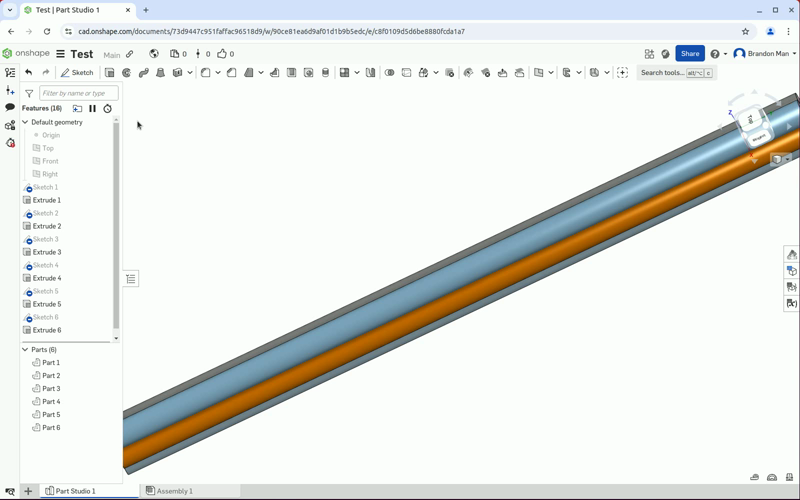
key(up, 2)
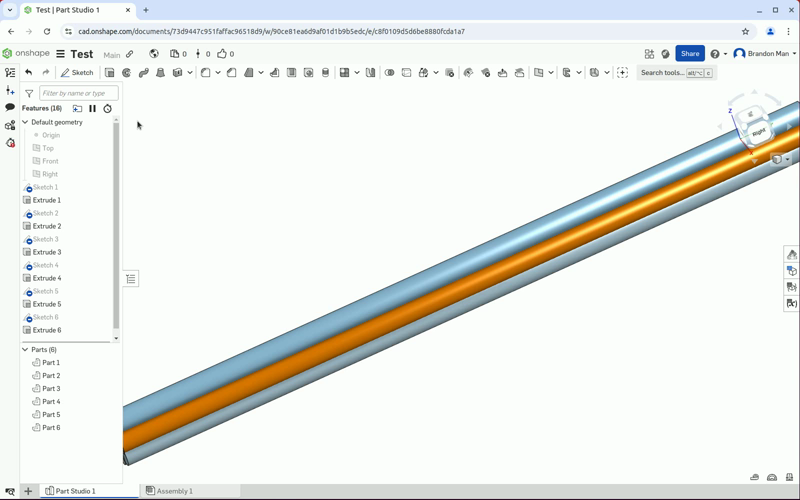
key(right, 2)
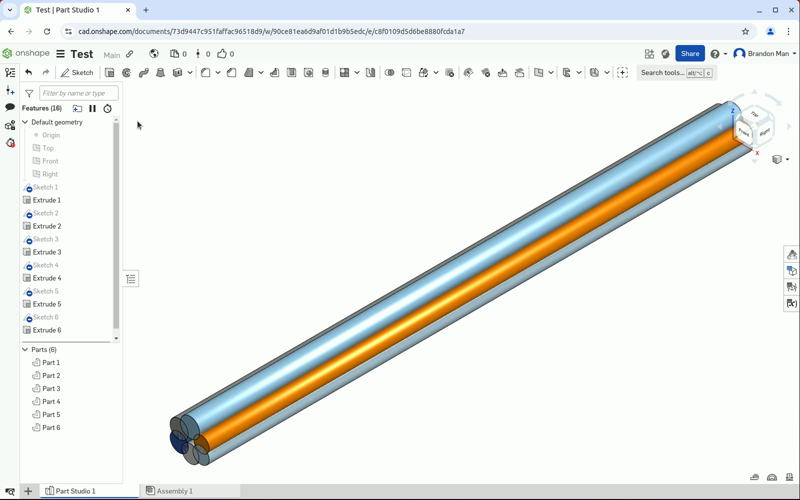
mouse_move(69, 189)
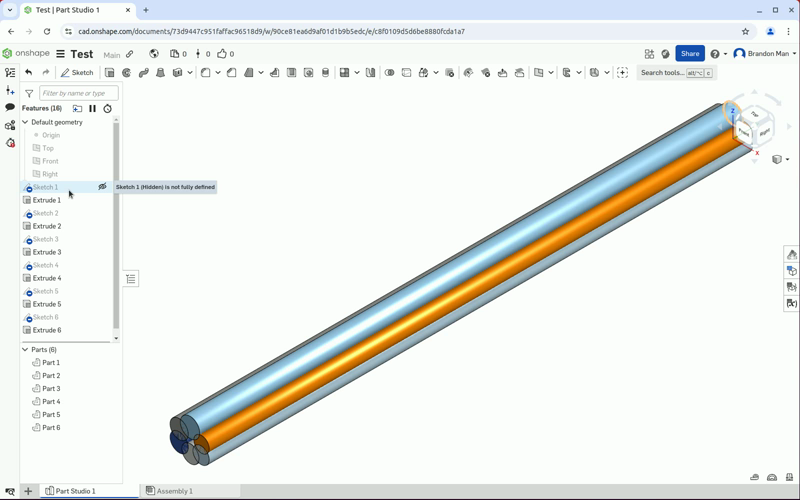
click(69, 189)